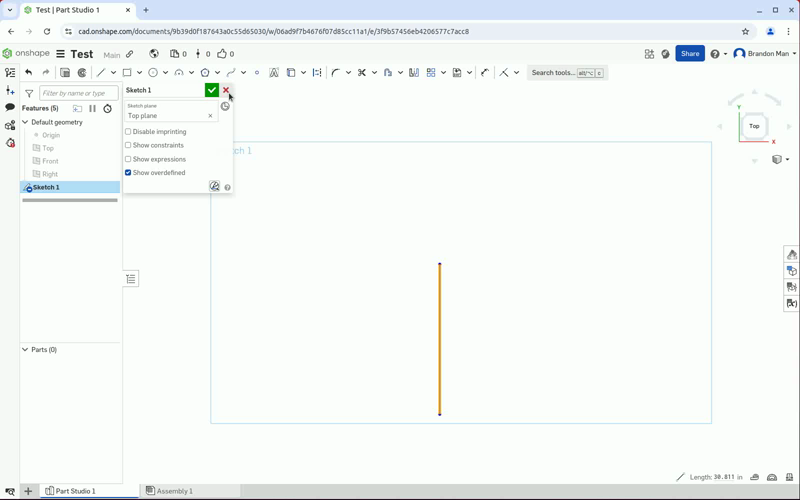
key(shift+h)
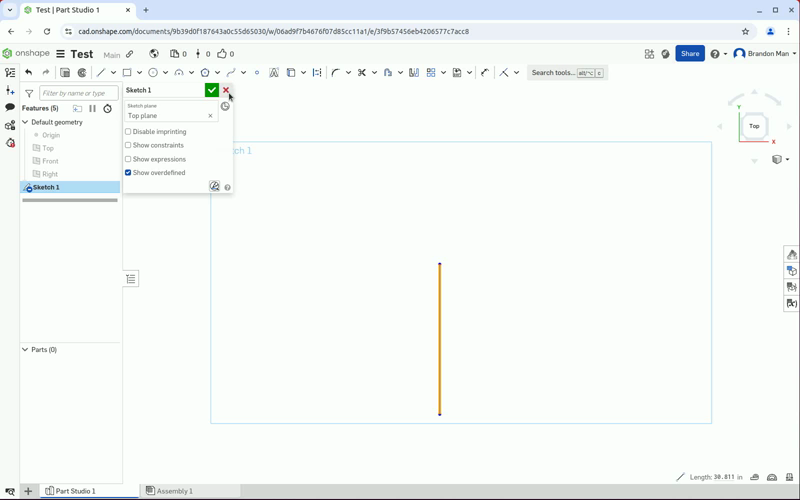
key(shift+s)
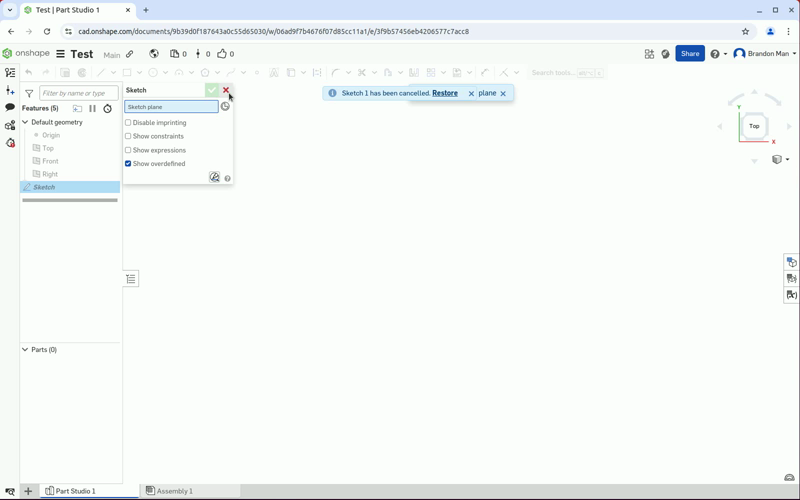
mouse_move(73, 150)
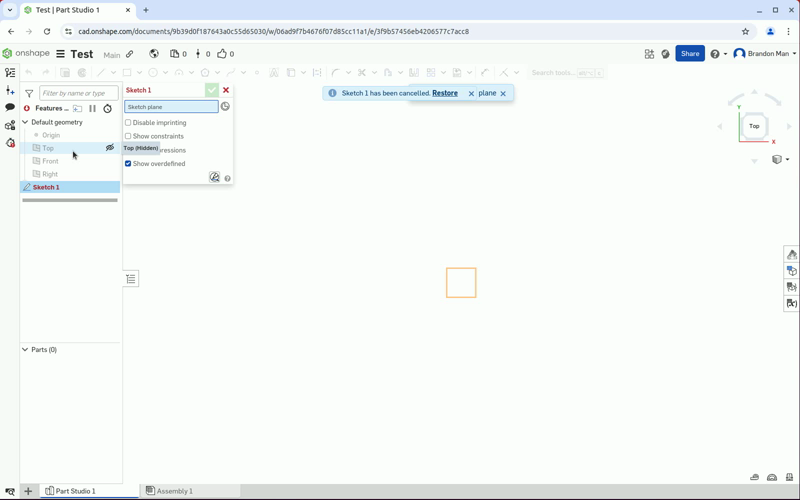
click(73, 150)
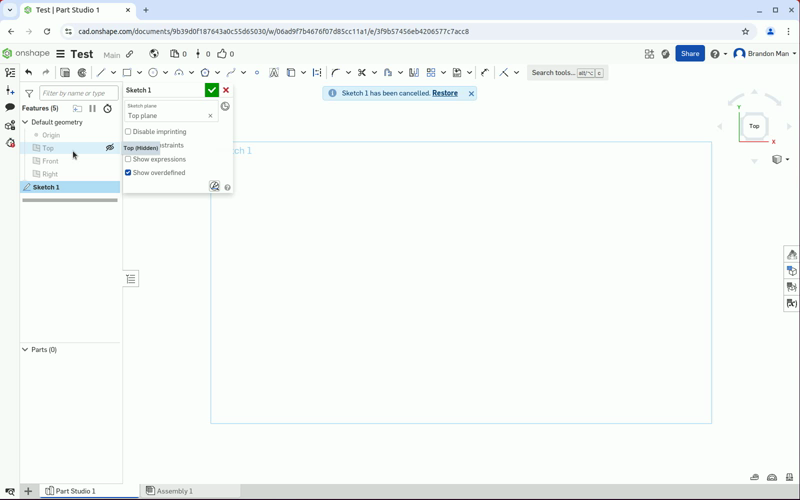
mouse_move(73, 352)
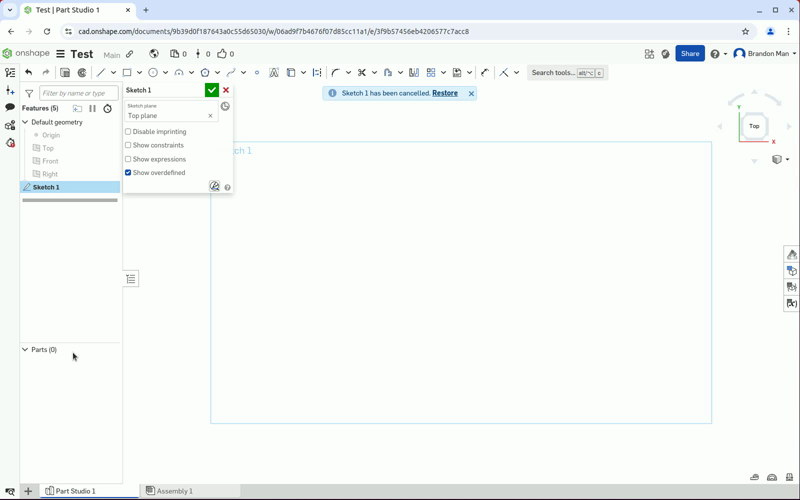
key(y)
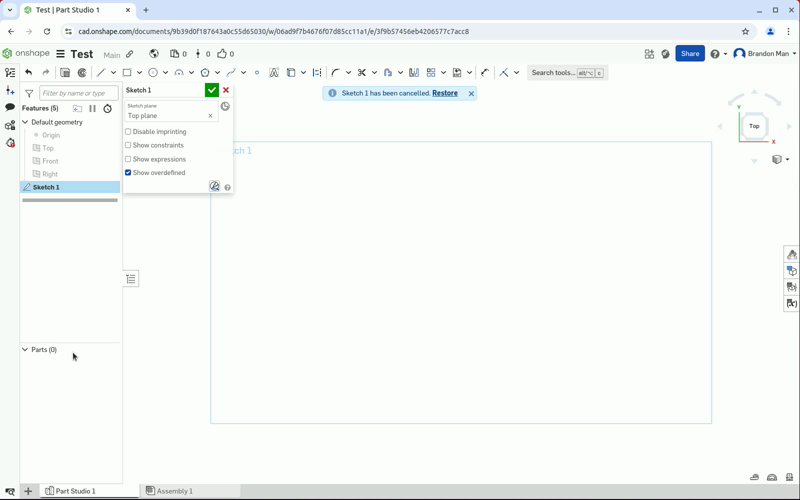
key(l)
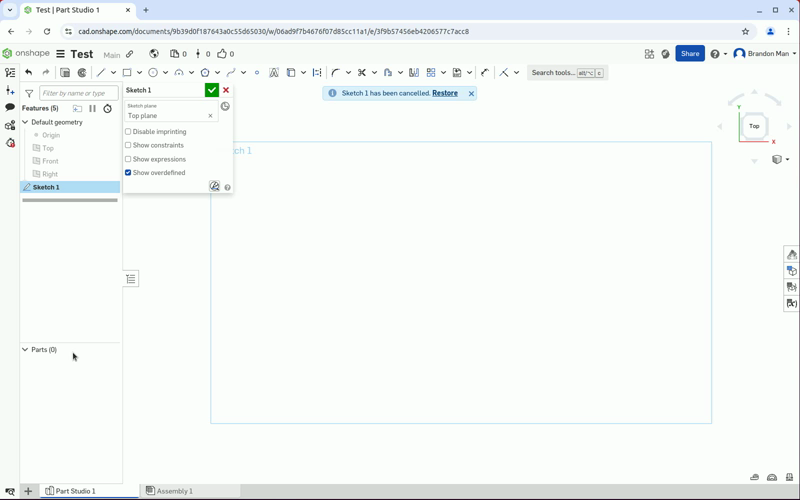
key_down(shift)
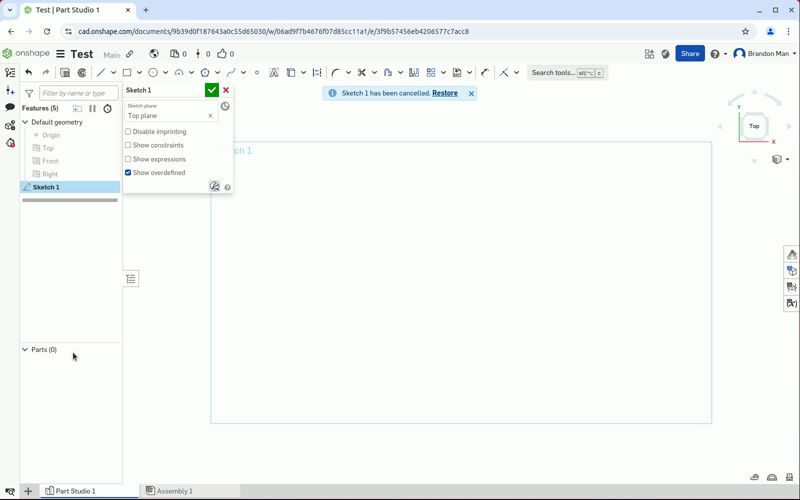
mouse_move(420, 324)
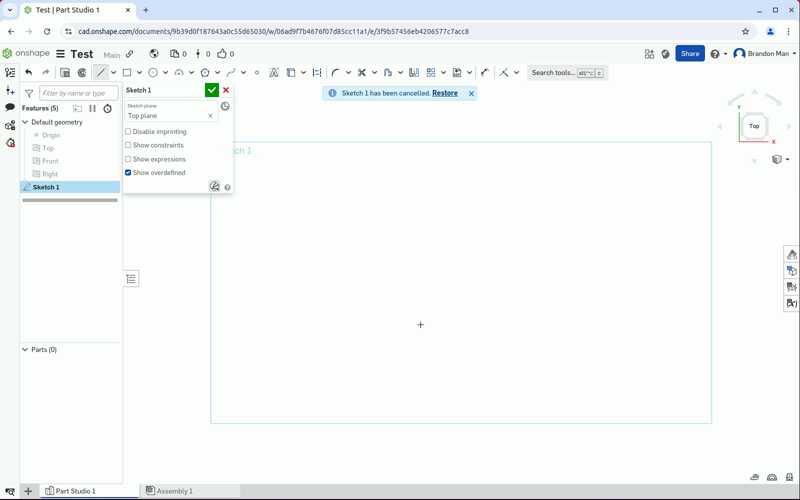
click(420, 324)
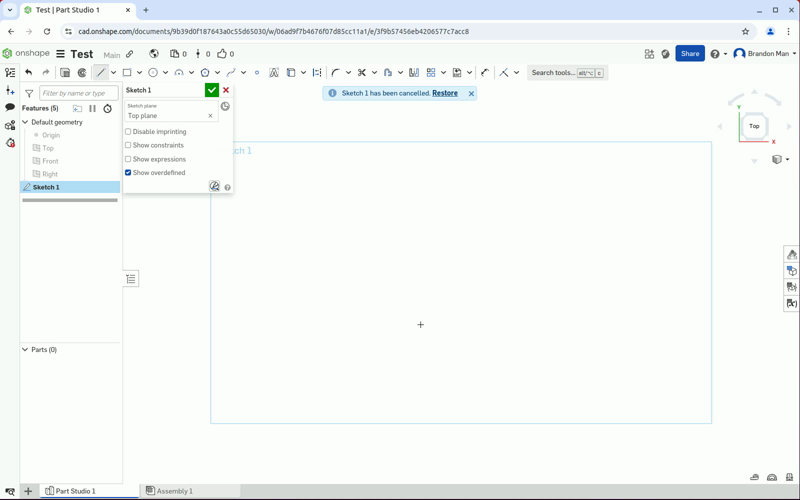
key_up(shift)
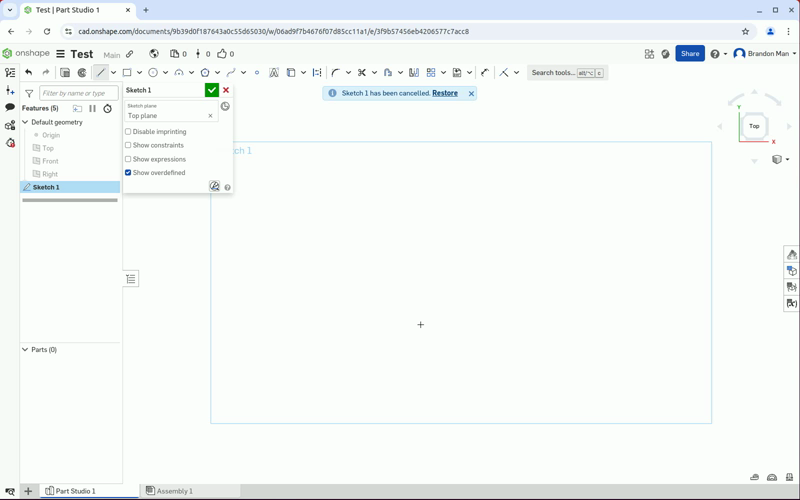
key_down(shift)
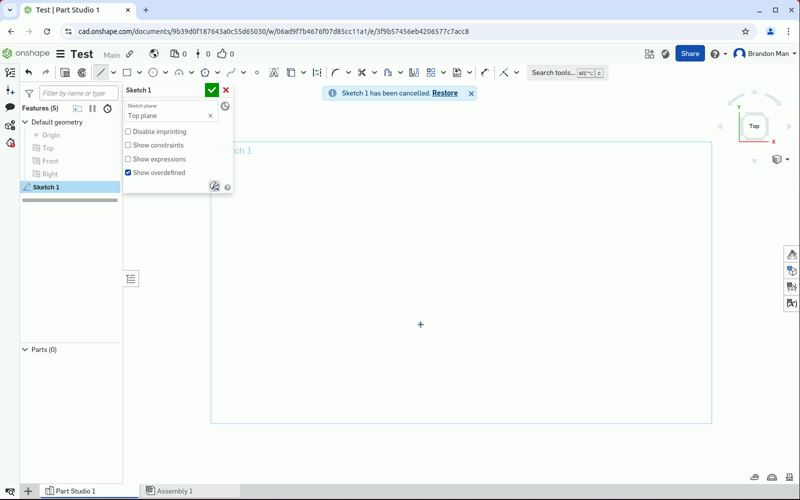
mouse_move(572, 324)
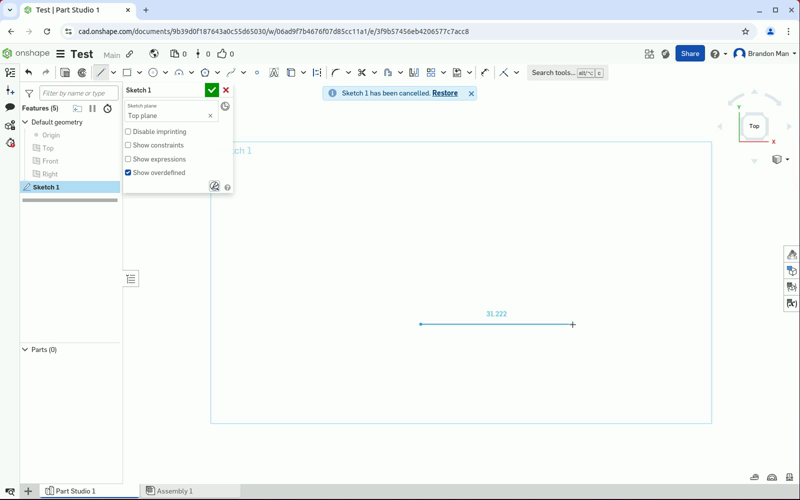
click(572, 324)
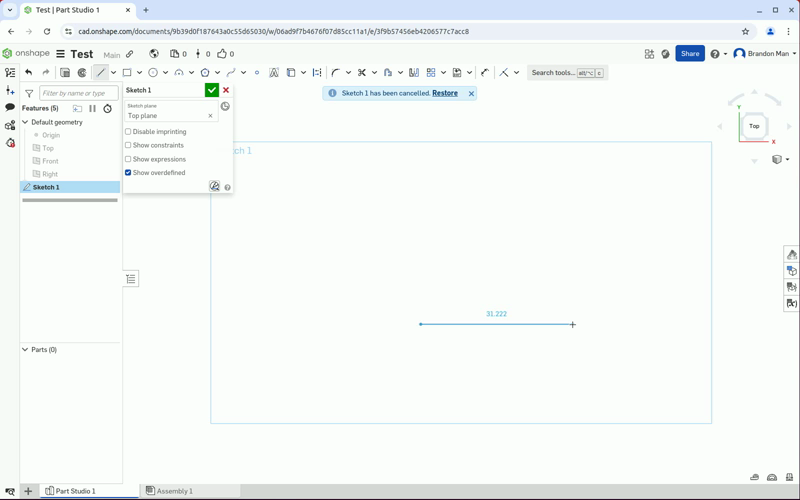
key_up(shift)
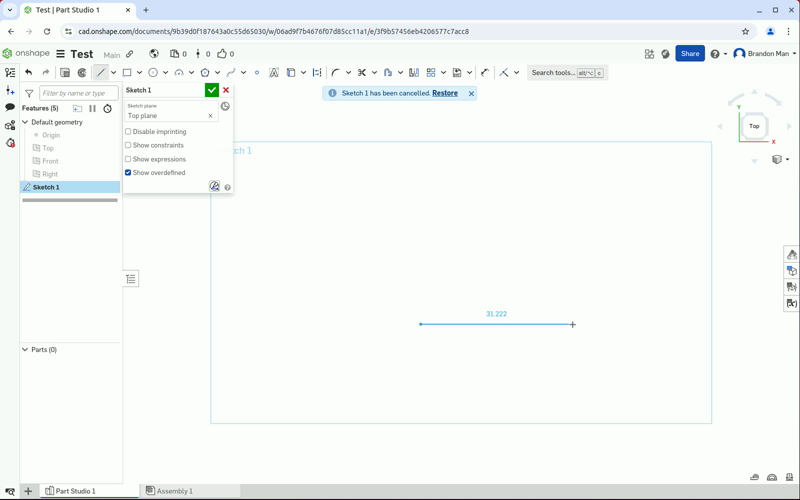
key_down(shift)
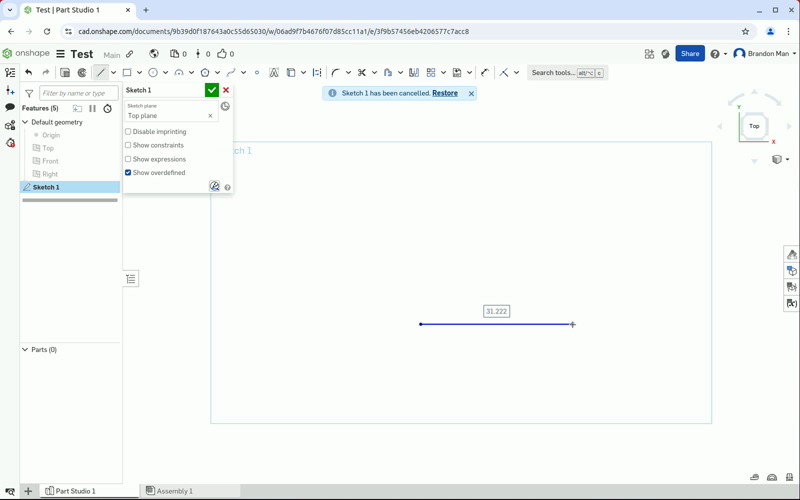
mouse_move(572, 192)
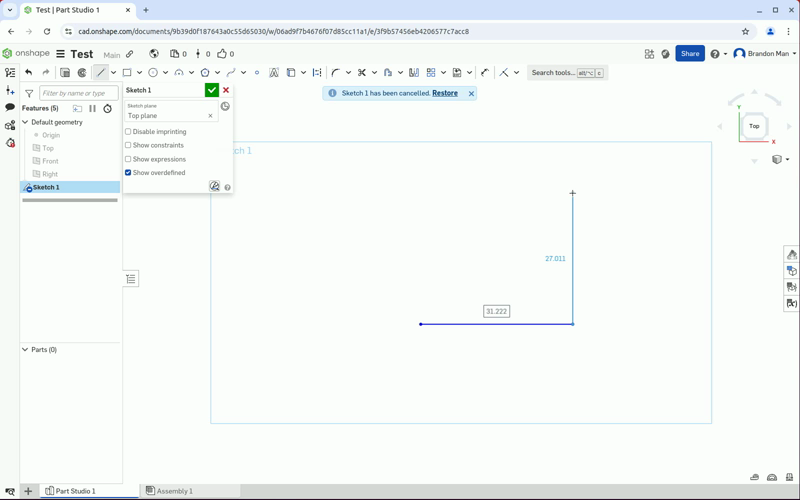
click(572, 192)
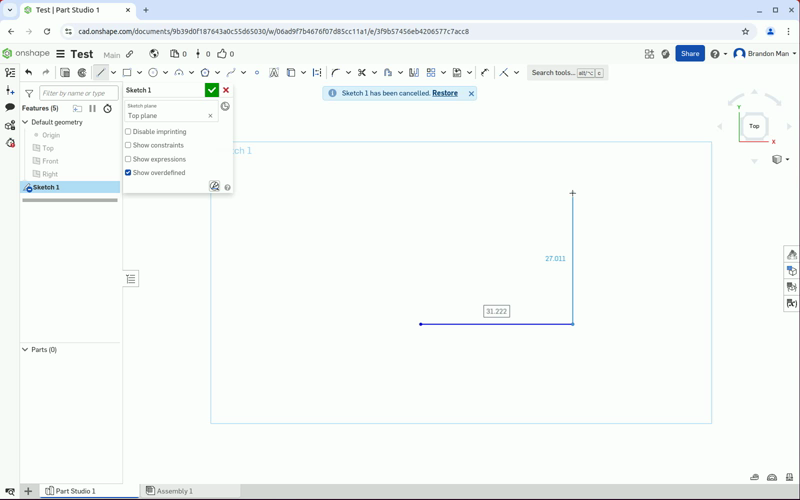
key_up(shift)
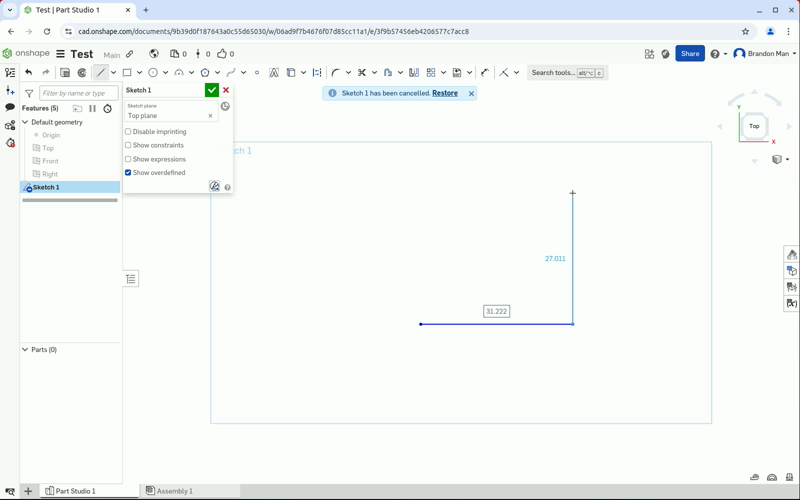
key_down(shift)
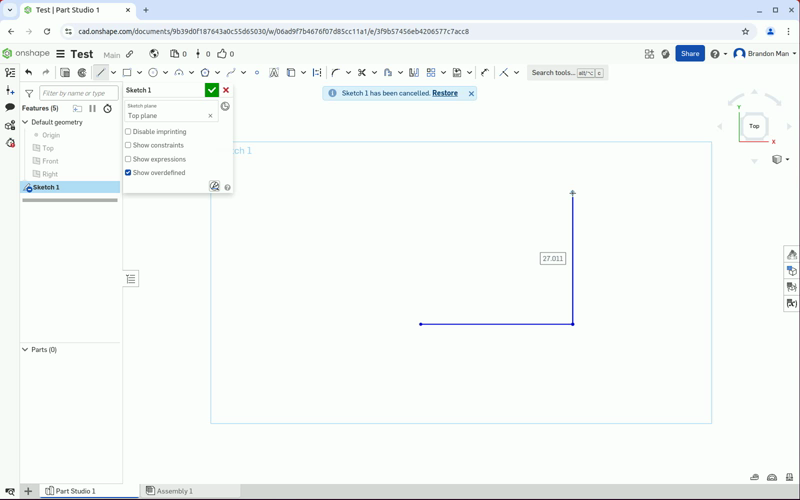
mouse_move(420, 192)
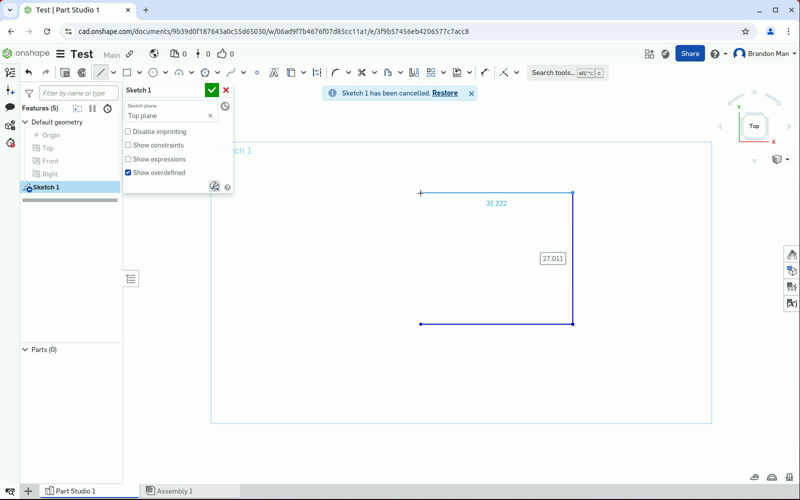
click(420, 192)
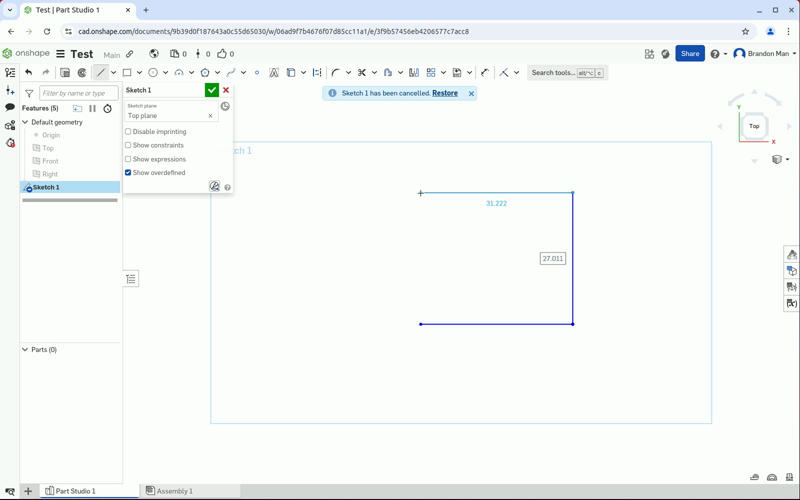
key_up(shift)
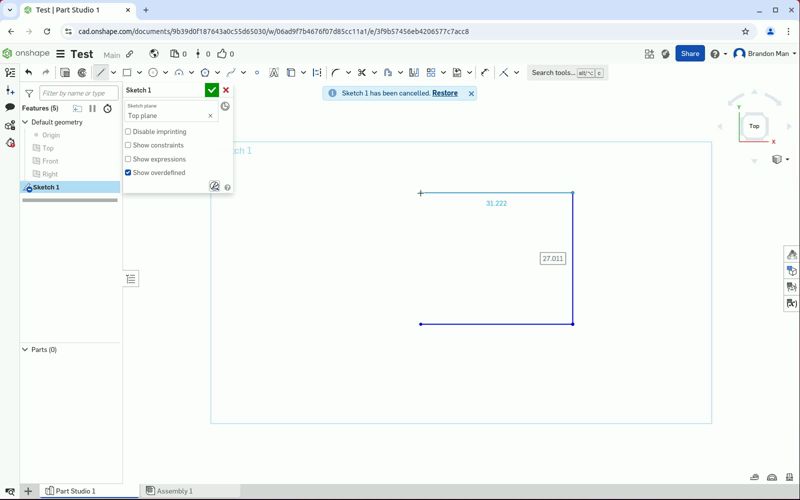
key_down(shift)
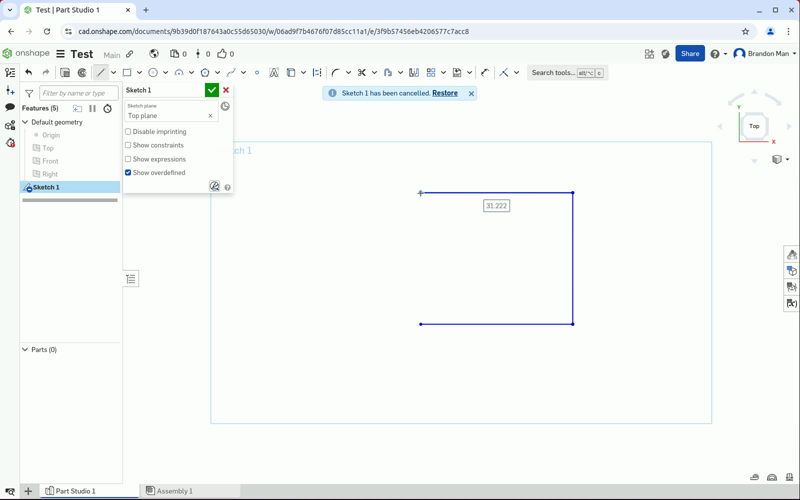
mouse_move(420, 324)
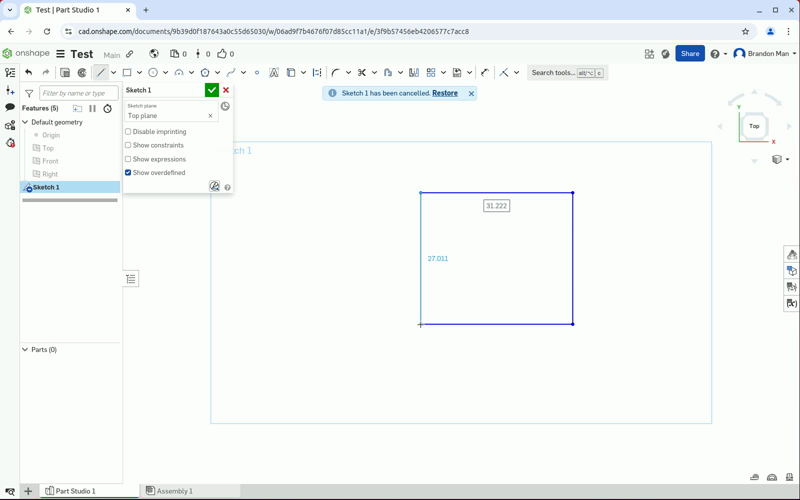
key_up(shift)
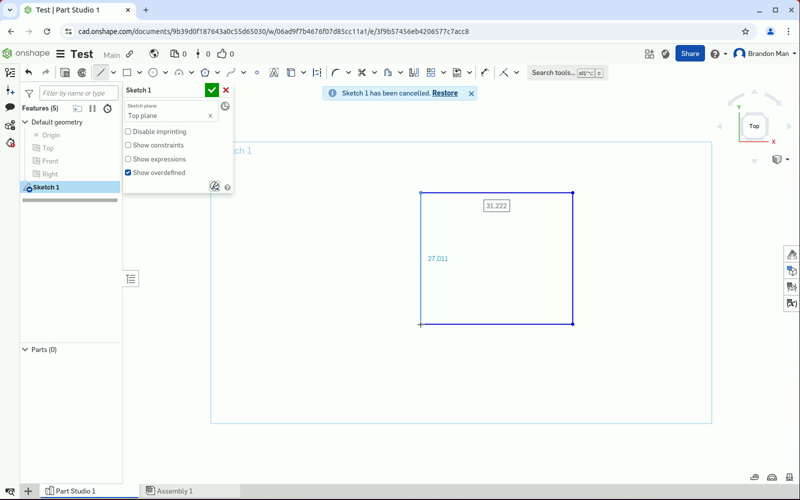
click(420, 324)
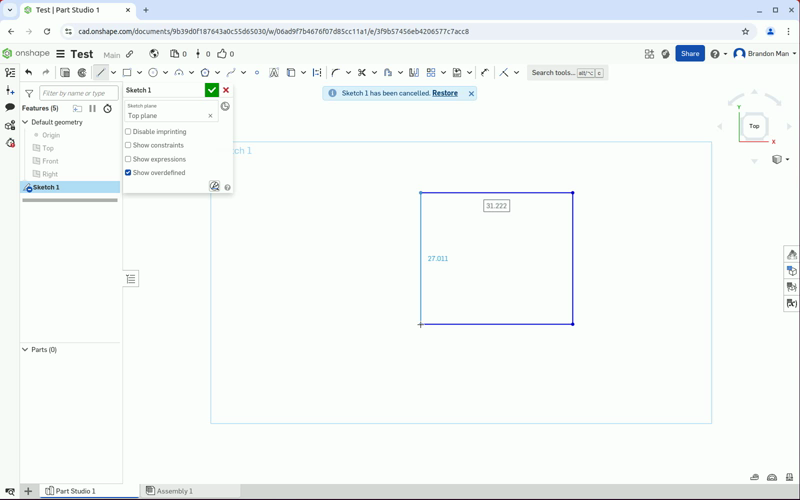
key(esc)
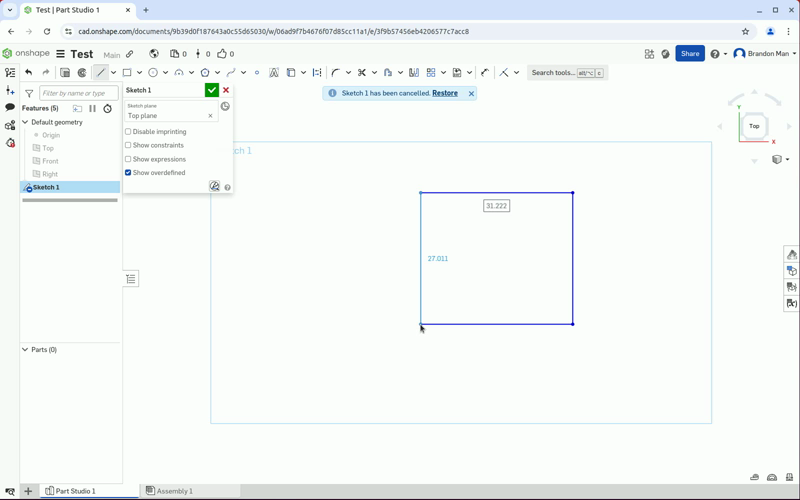
key(l)
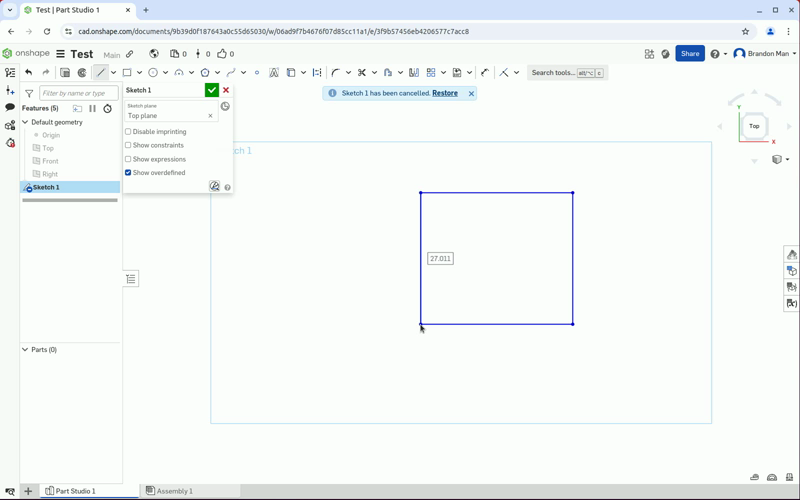
key_down(shift)
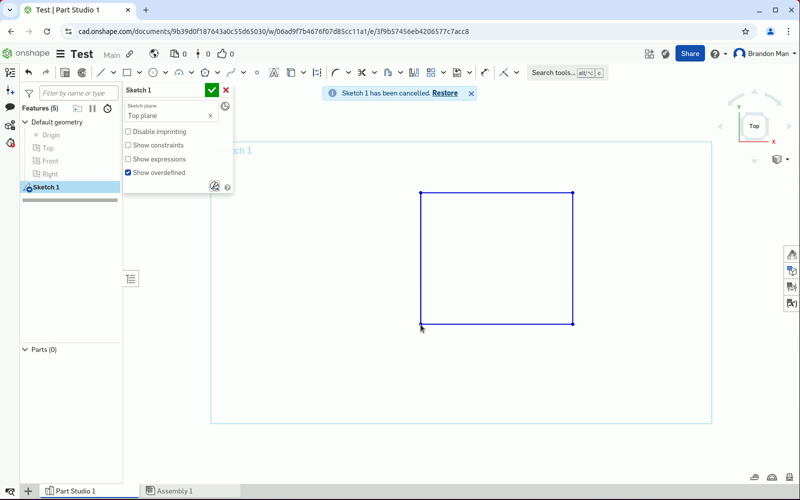
mouse_move(444, 300)
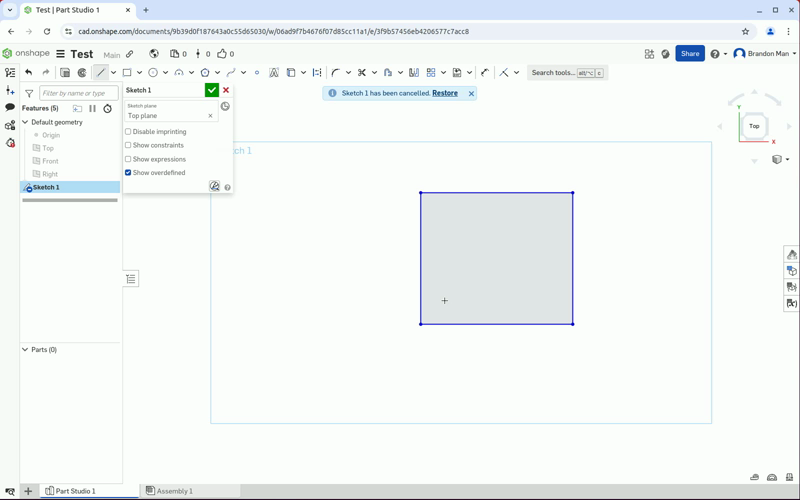
click(444, 300)
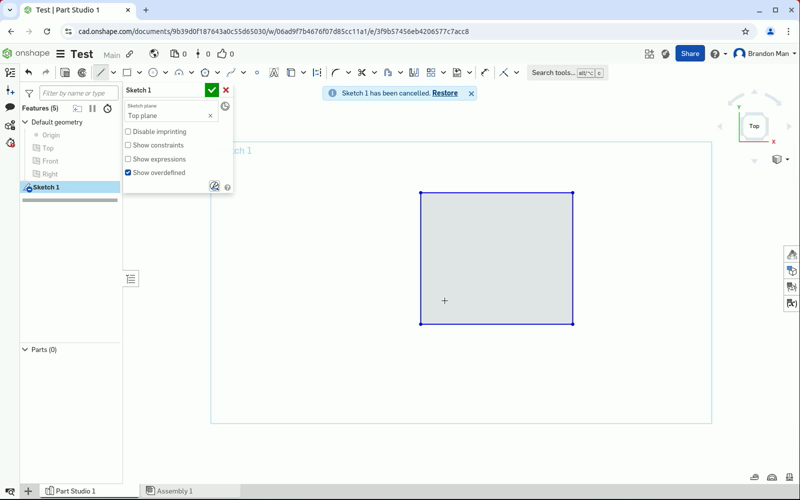
key_up(shift)
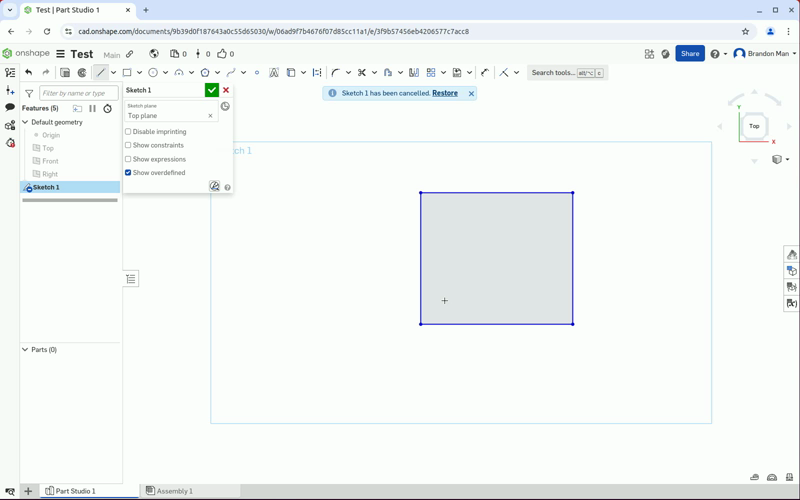
key_down(shift)
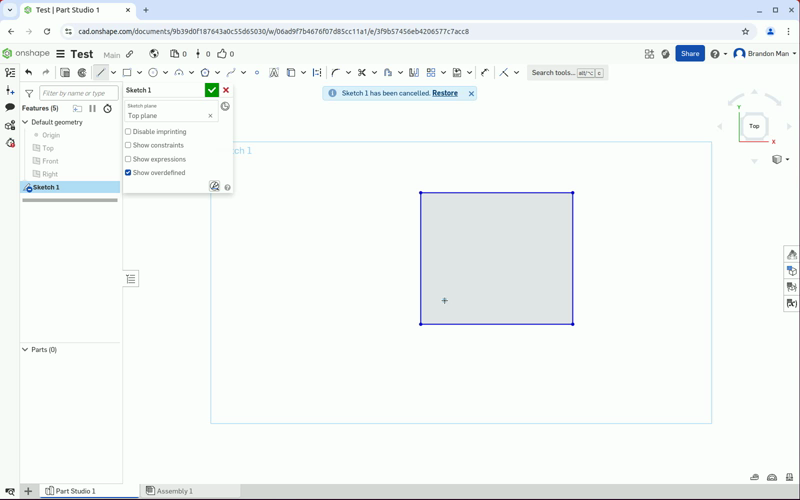
mouse_move(474, 300)
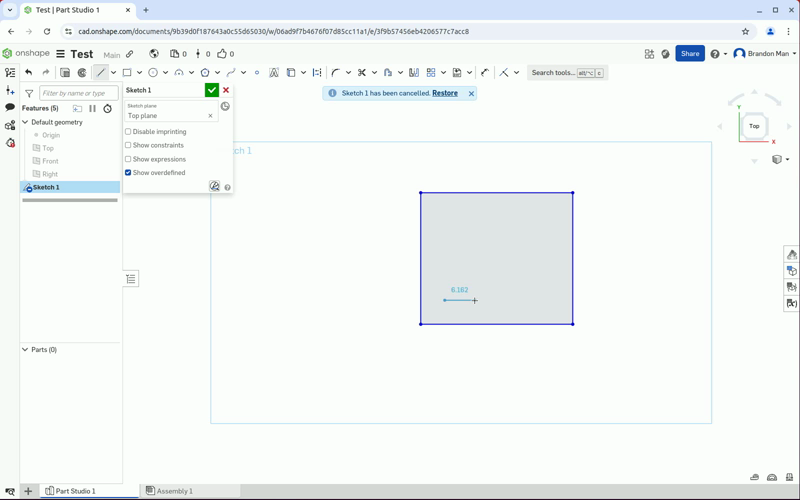
mouse_move(475, 300)
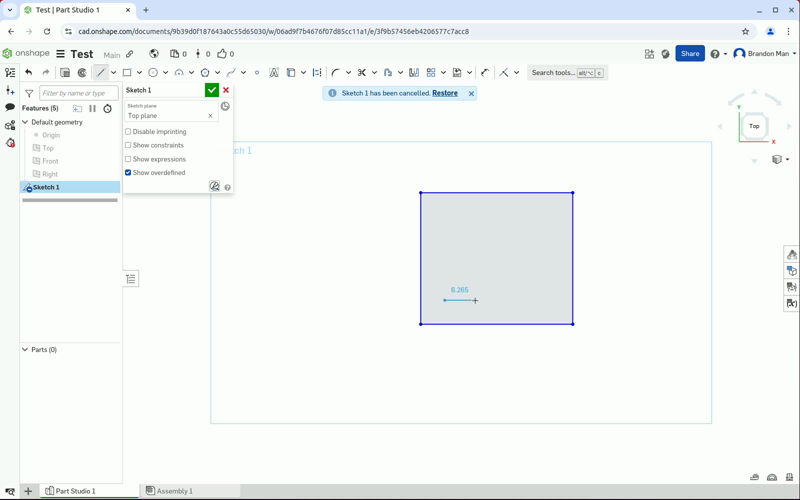
click(475, 300)
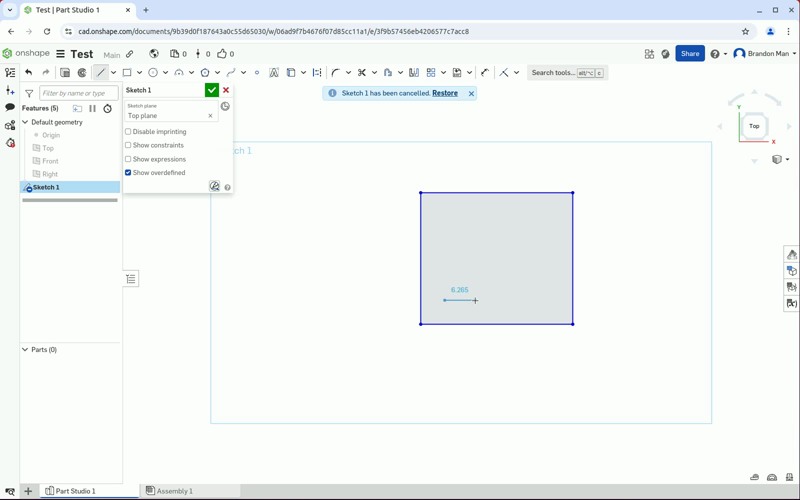
key_up(shift)
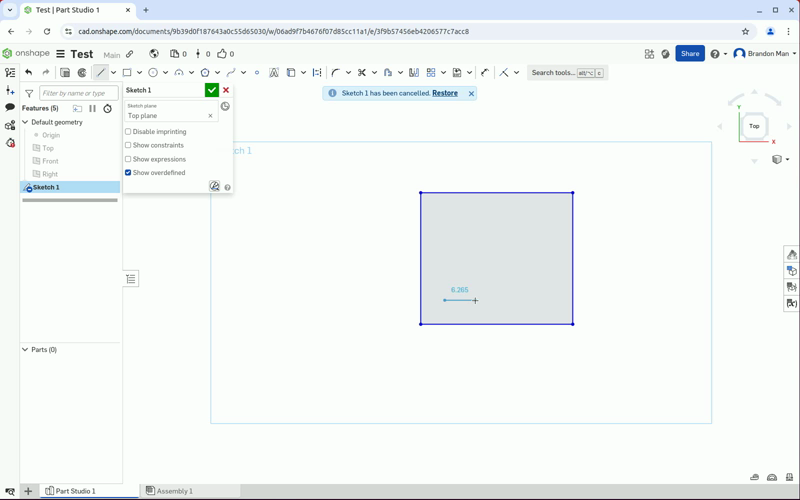
key_down(shift)
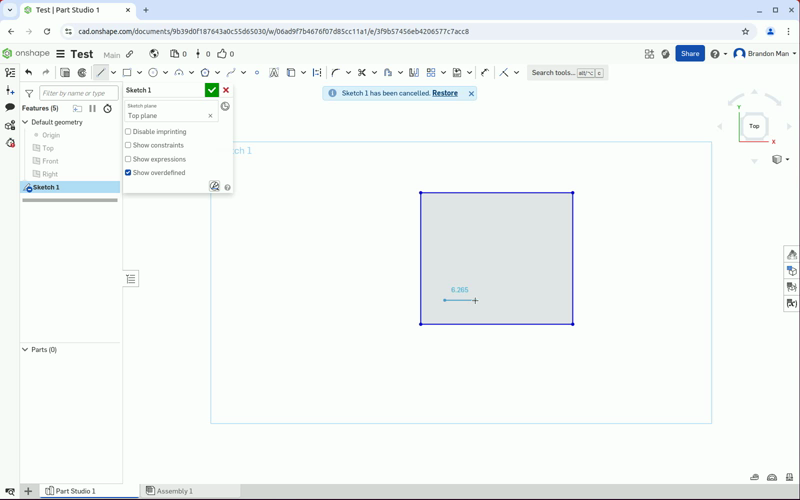
mouse_move(505, 300)
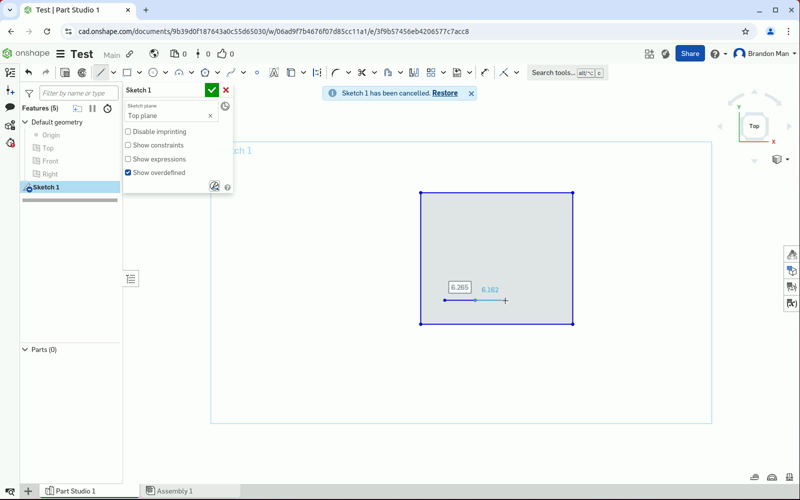
mouse_move(475, 266)
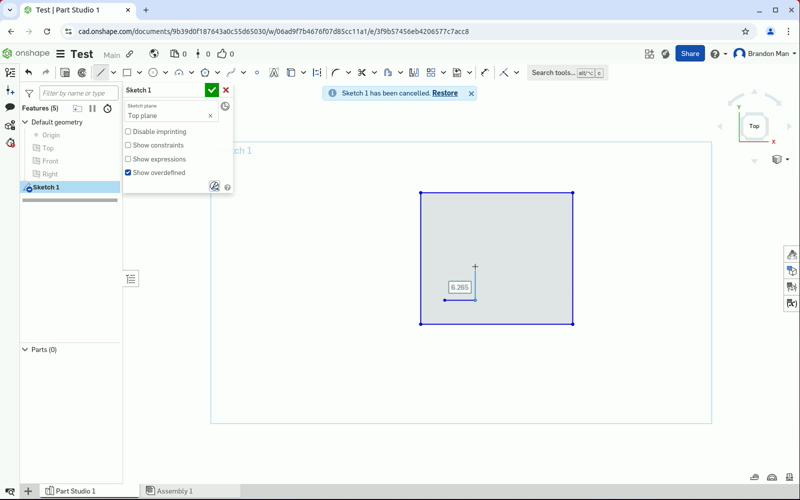
click(475, 266)
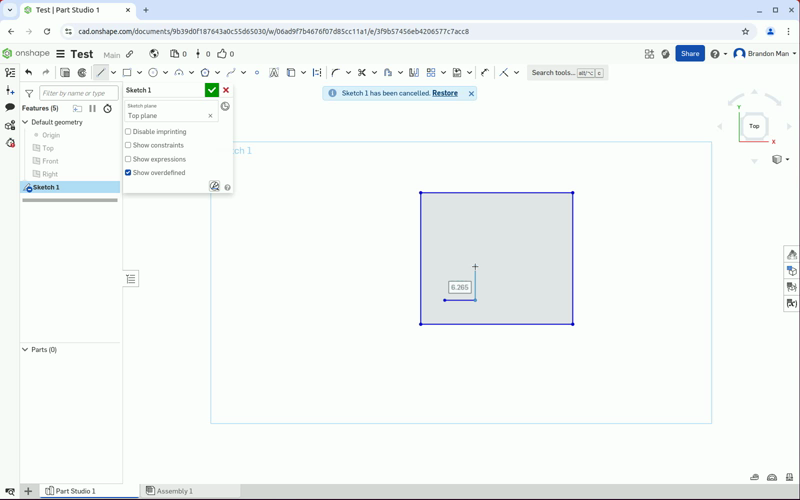
key_up(shift)
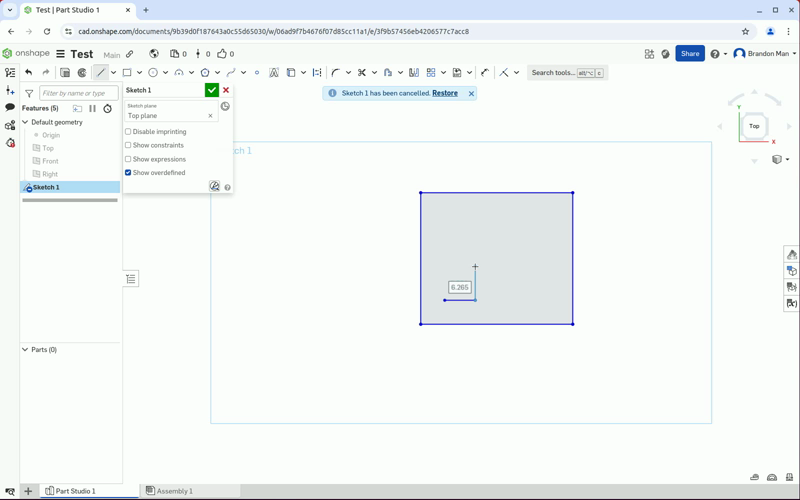
key_down(shift)
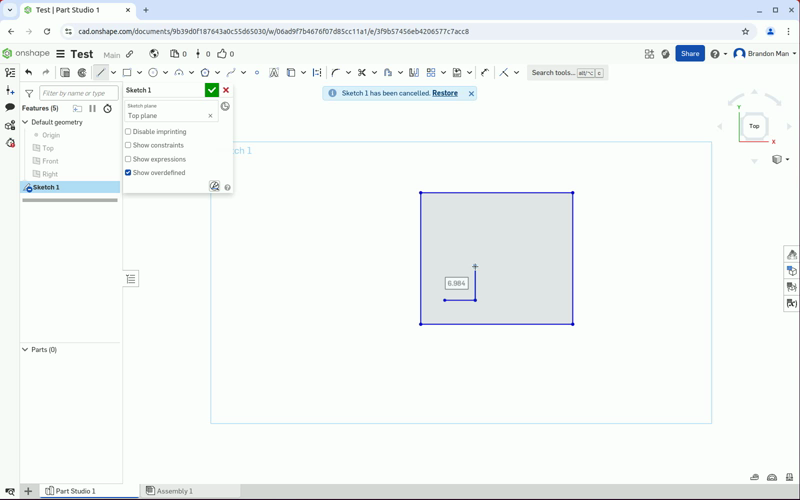
mouse_move(505, 266)
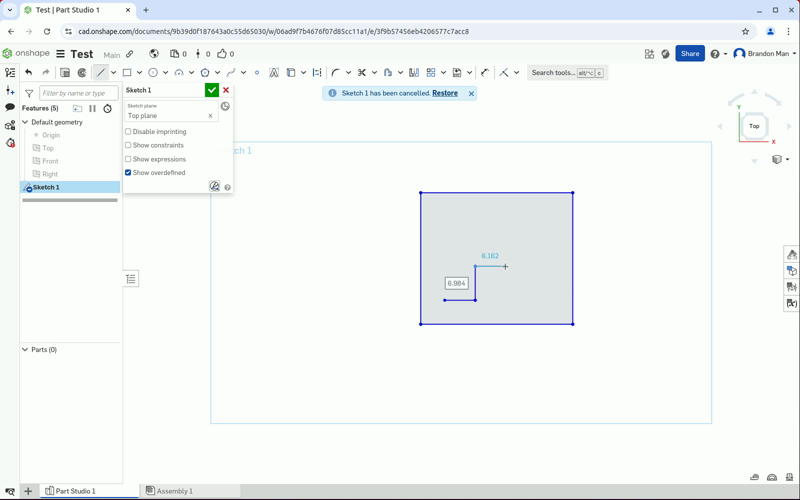
mouse_move(444, 266)
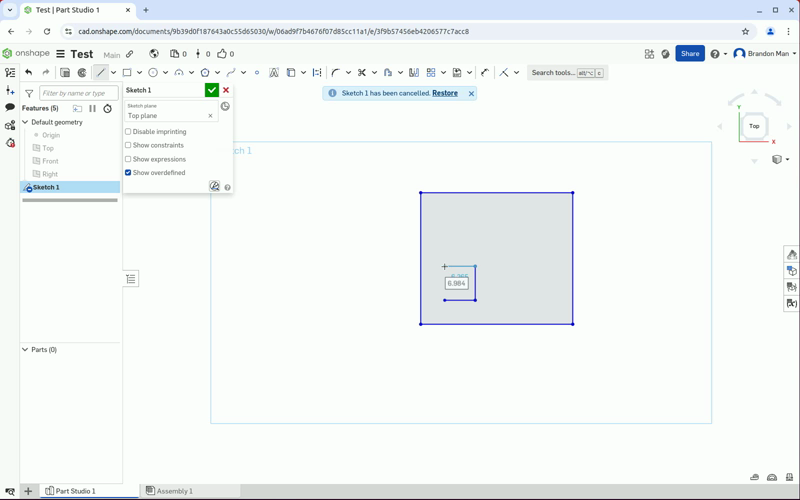
click(444, 266)
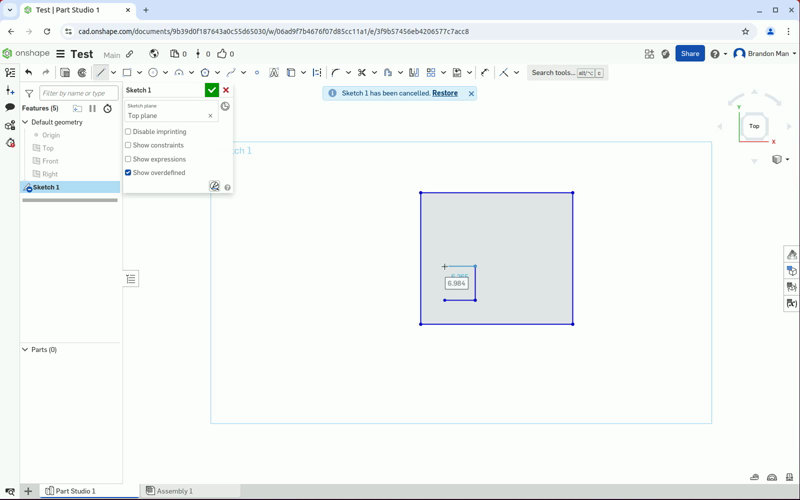
key_up(shift)
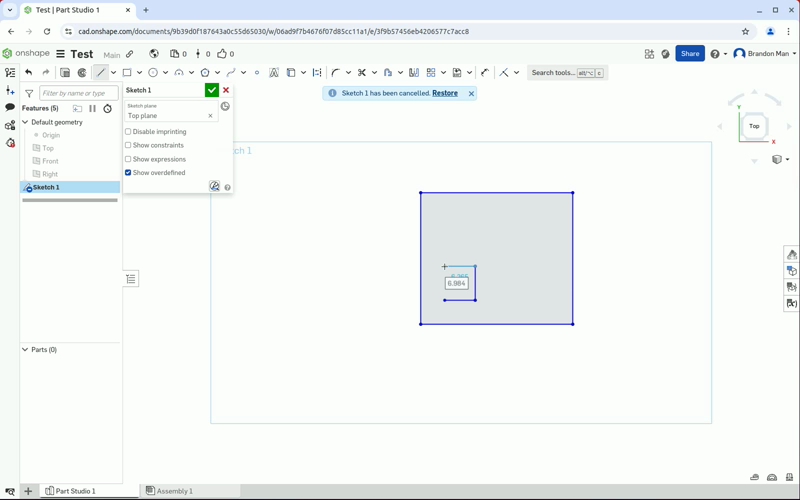
mouse_move(474, 266)
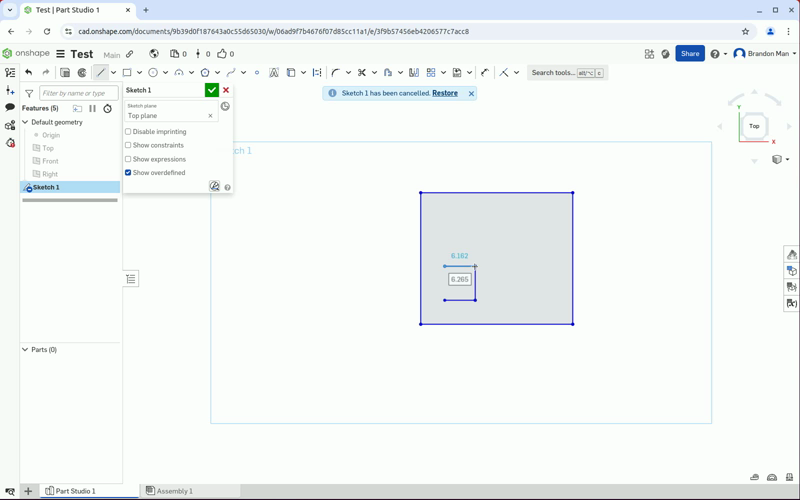
key_down(shift)
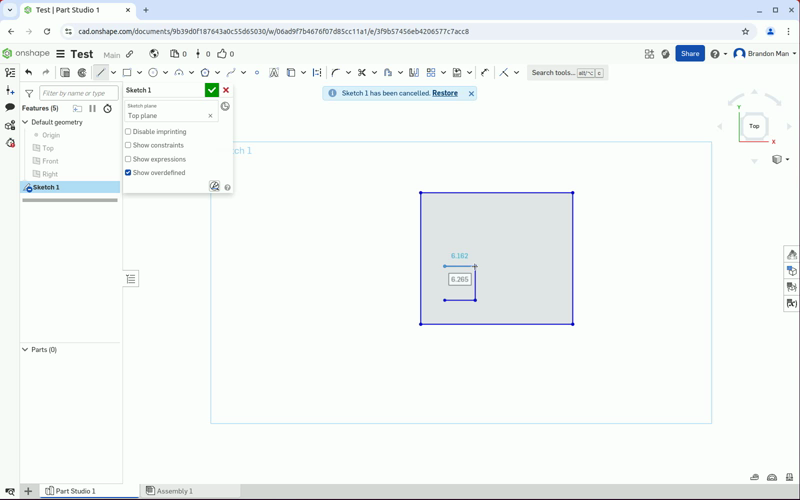
mouse_move(444, 300)
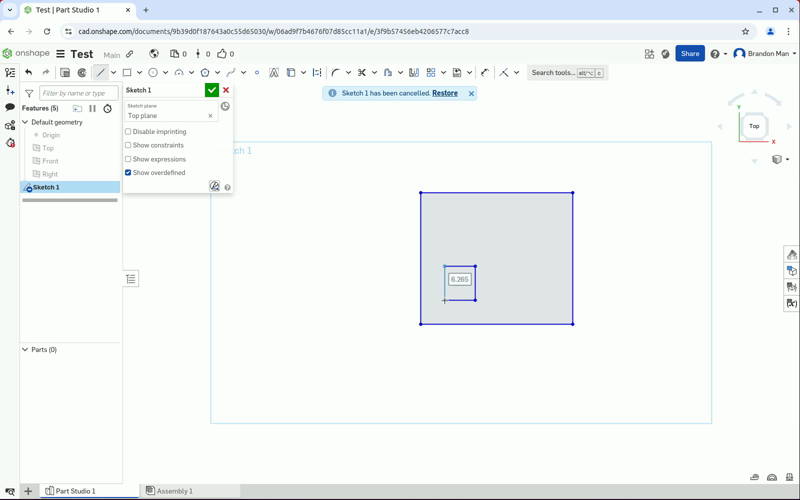
key_up(shift)
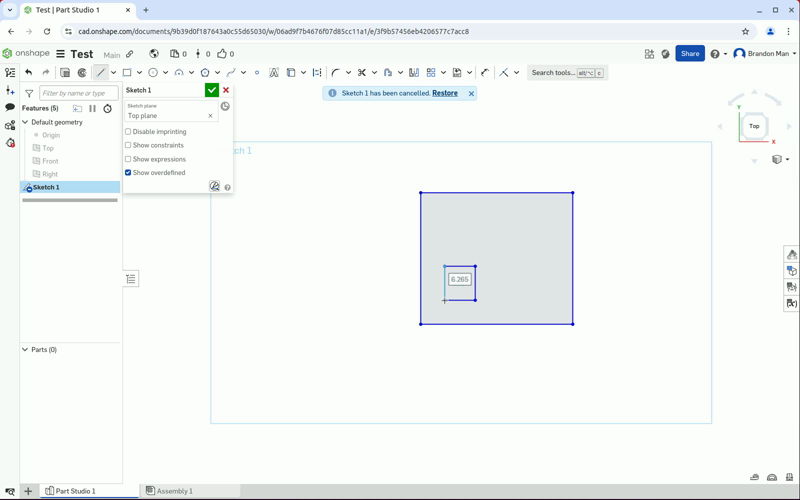
click(444, 300)
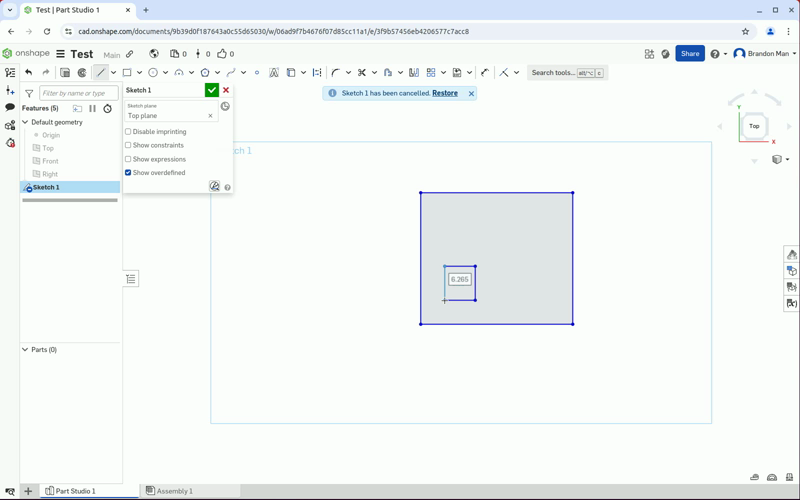
key(esc)
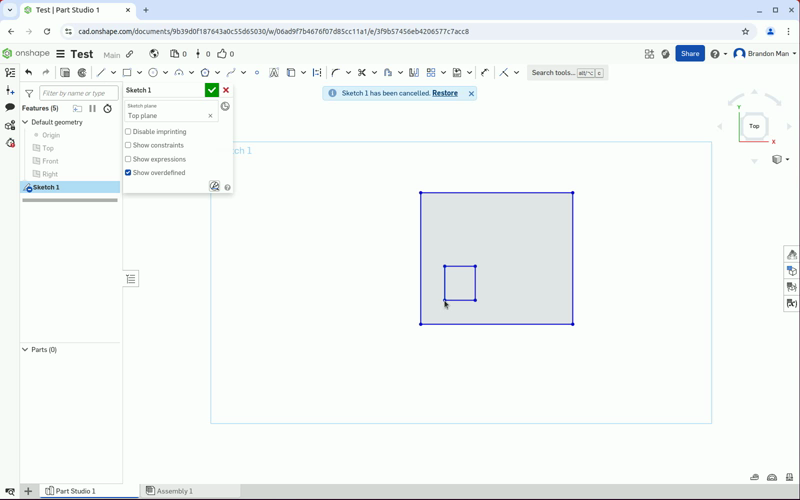
mouse_move(436, 215)
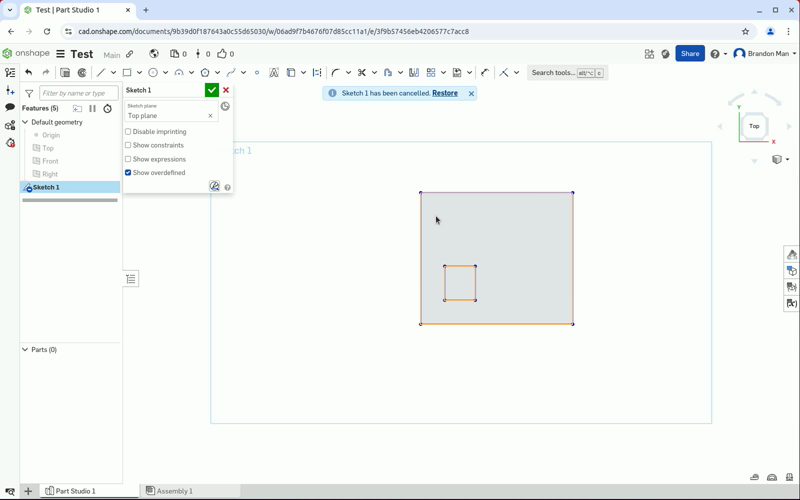
click(436, 215)
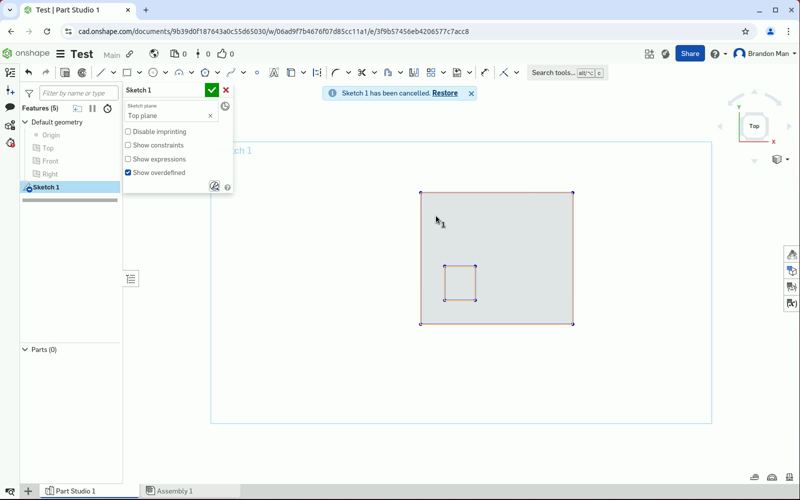
mouse_move(73, 352)
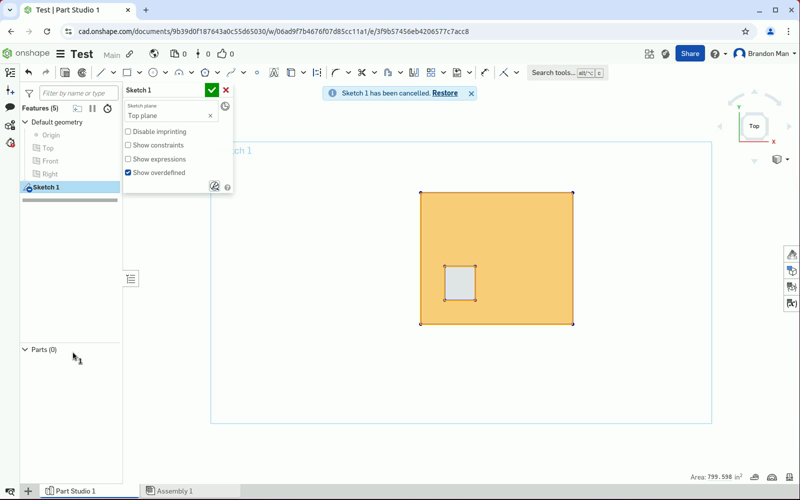
key(shift+y)
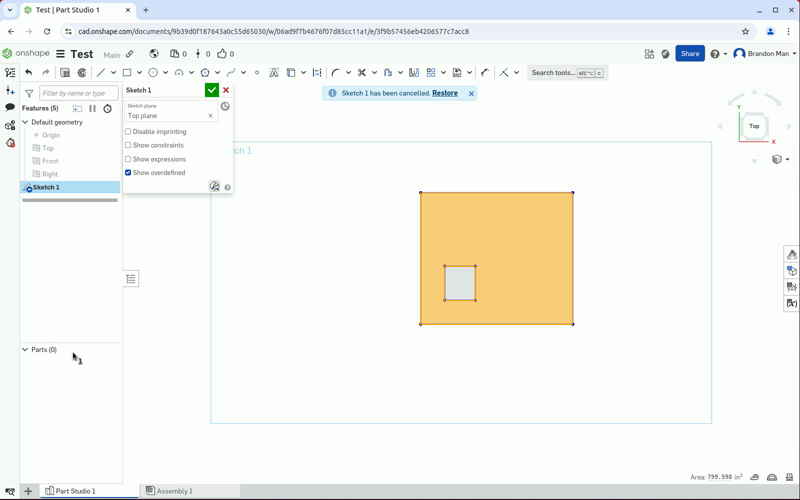
key(shift+e)
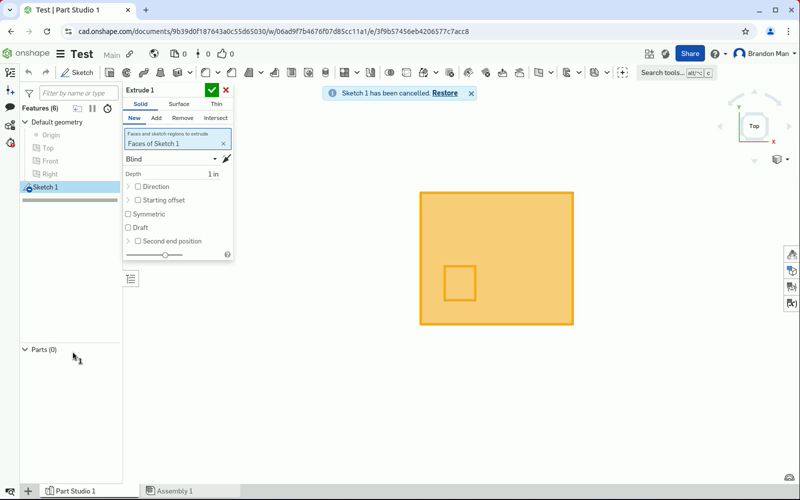
mouse_move(143, 106)
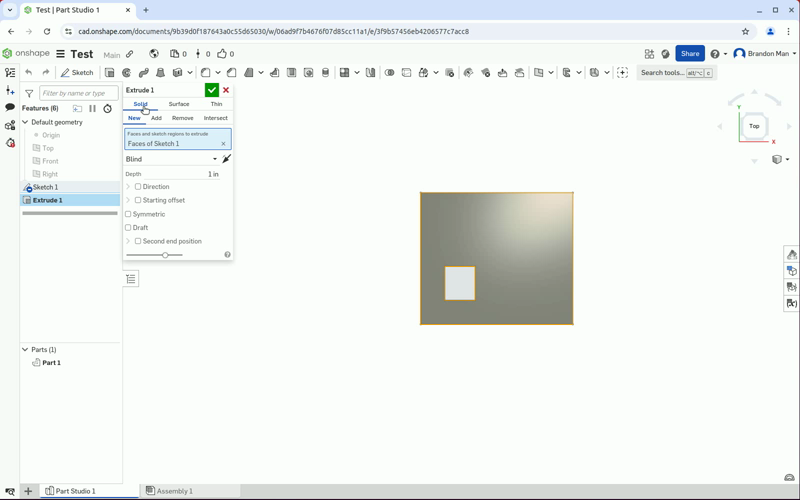
click(143, 106)
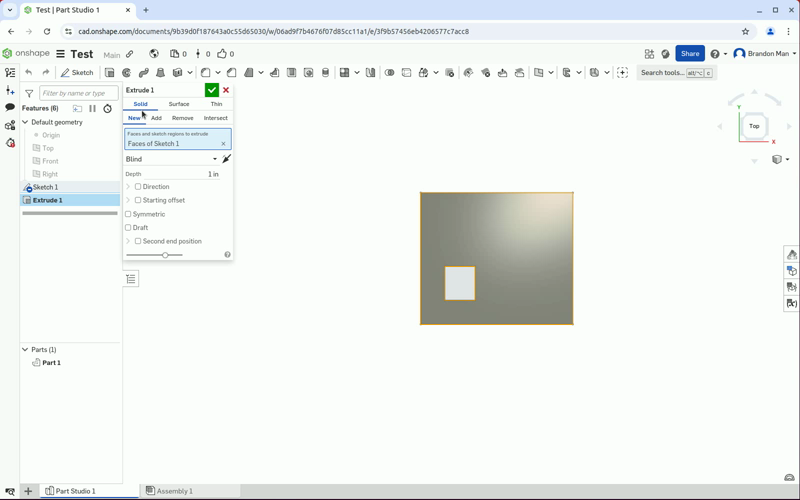
mouse_move(137, 120)
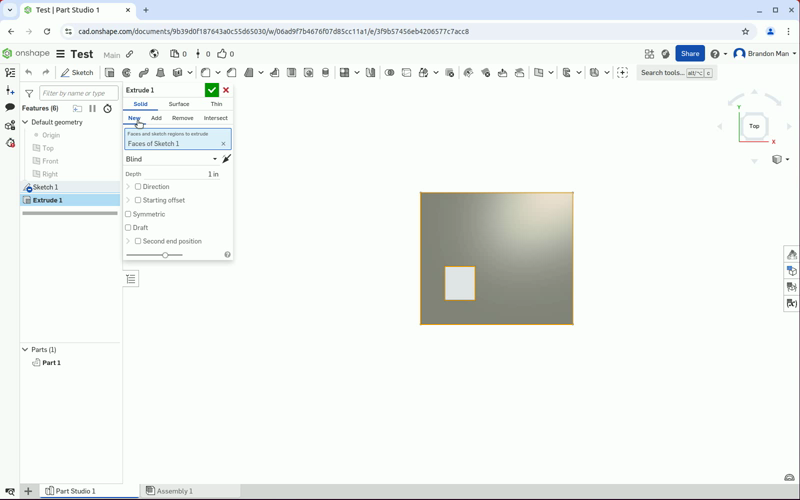
click(137, 120)
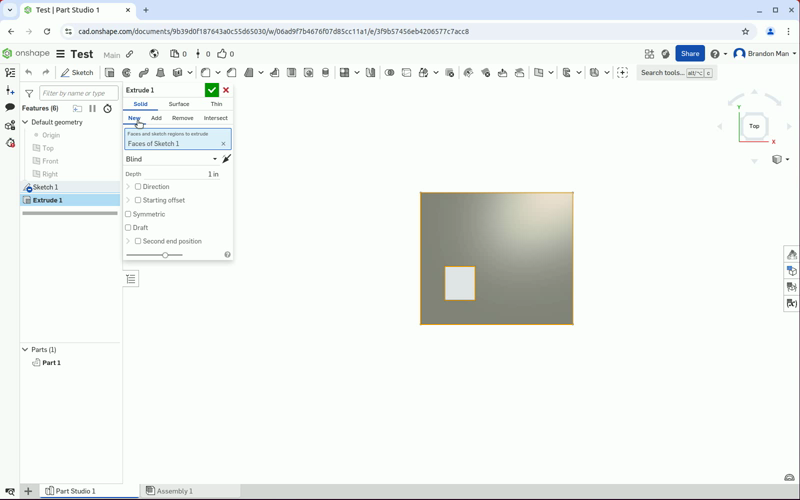
key(tab, 4)
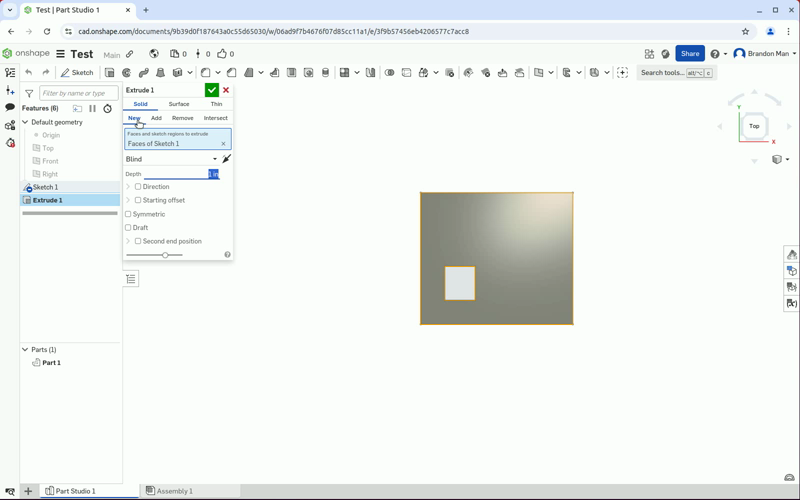
text(0.241)
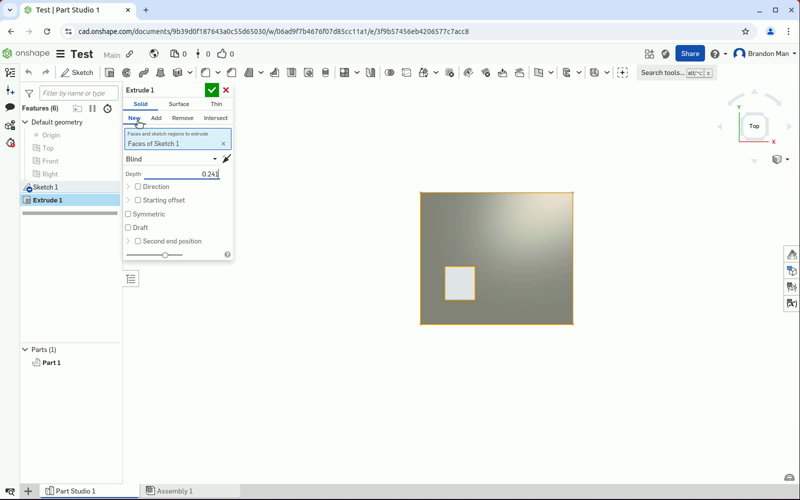
key(enter)
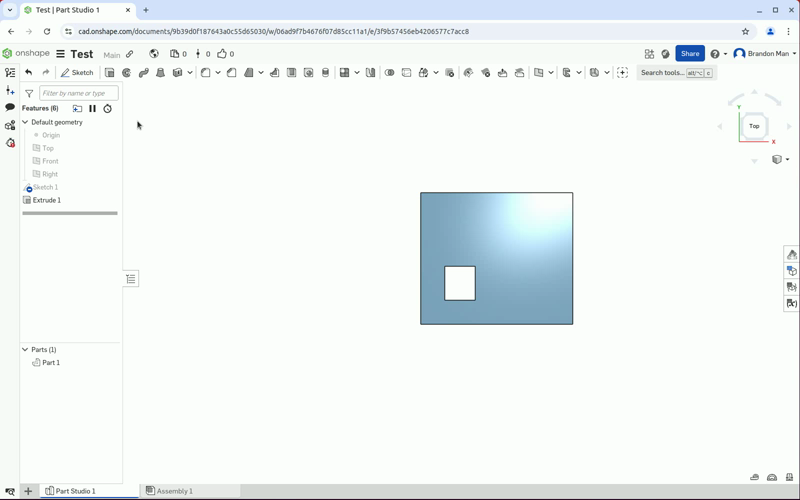
key(shift+h)
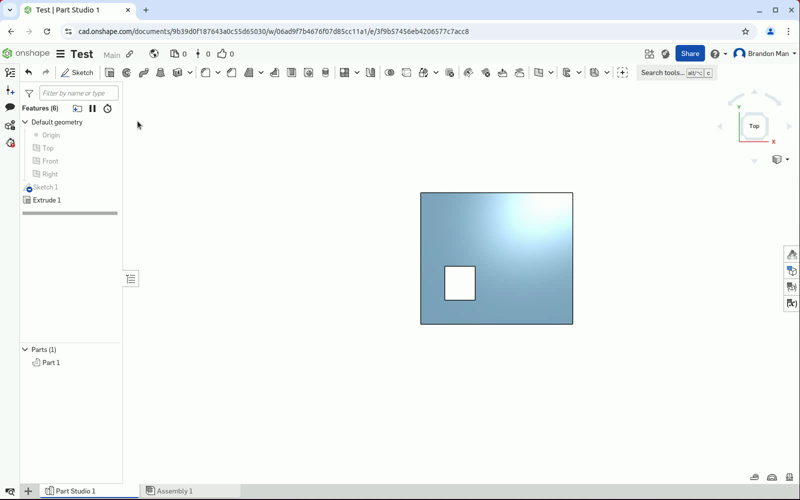
key(shift+h)
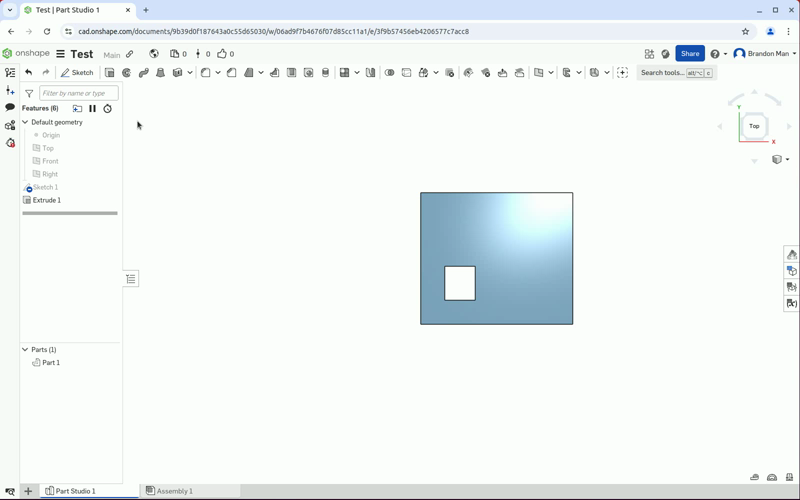
mouse_move(73, 189)
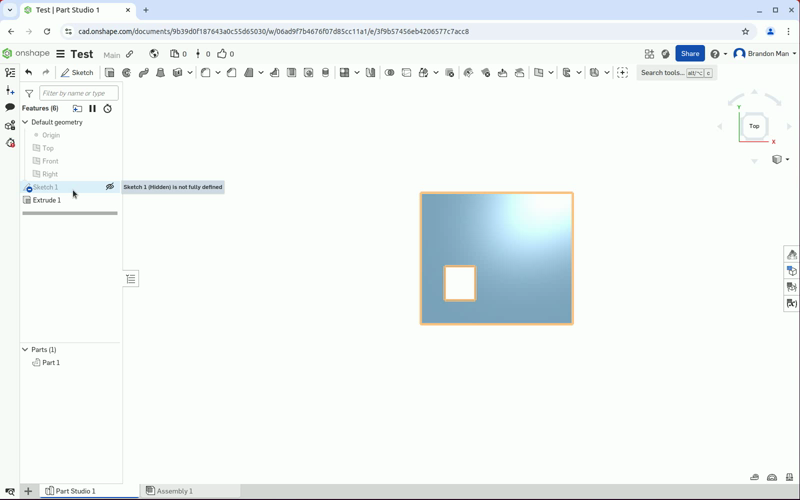
click(73, 189)
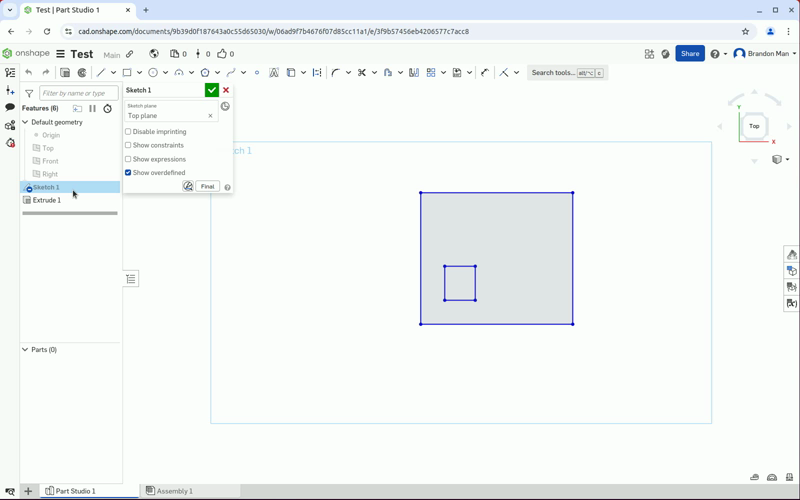
mouse_move(229, 92)
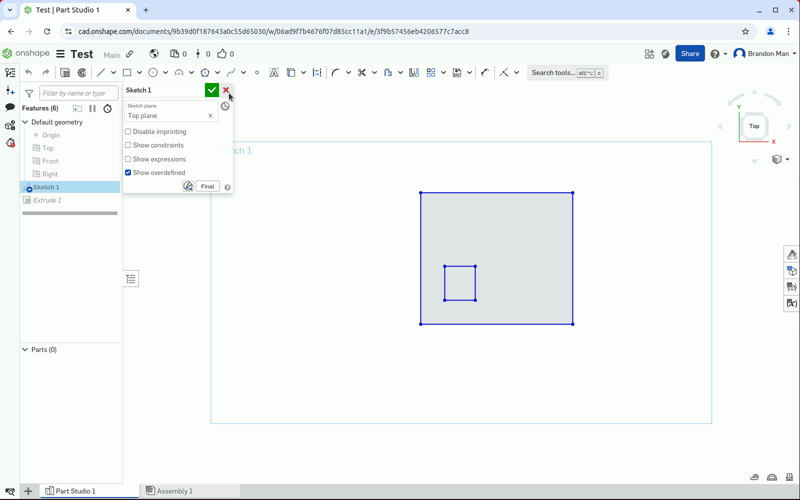
click(229, 92)
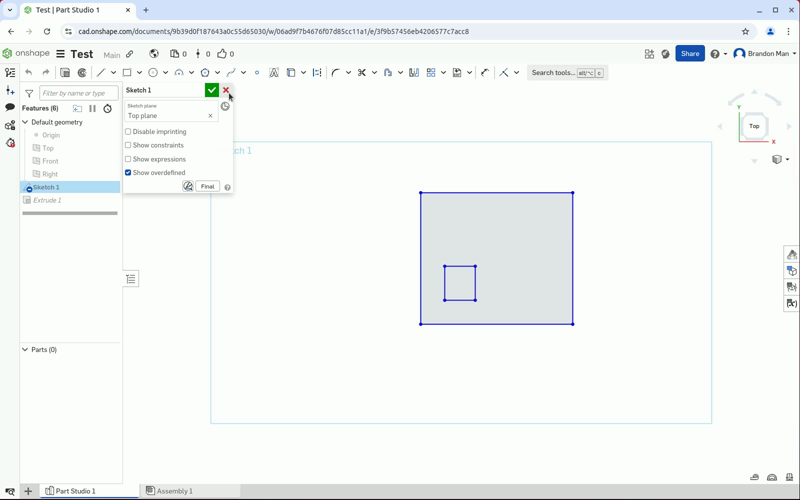
key(shift+s)
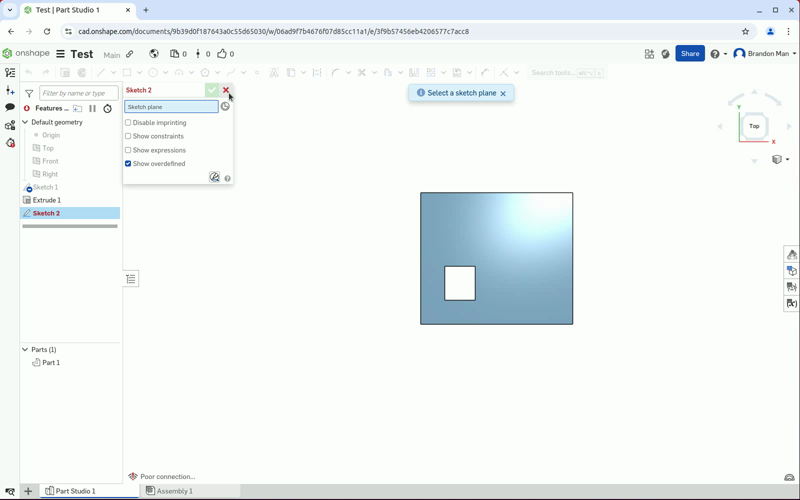
mouse_move(73, 150)
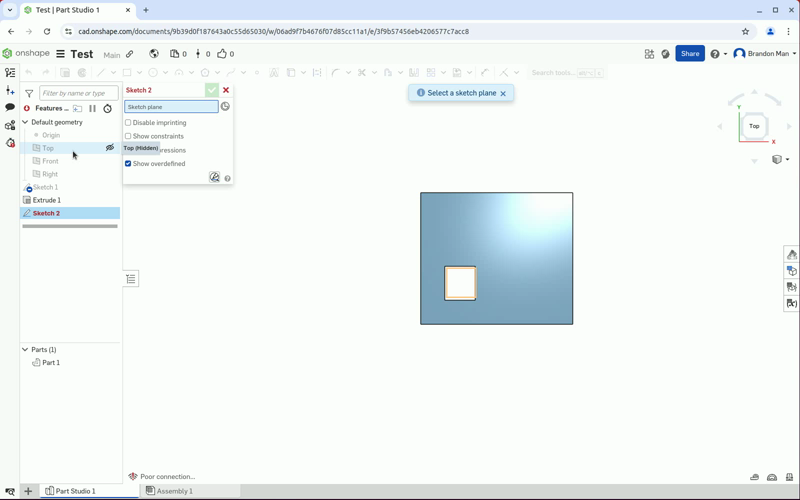
click(73, 150)
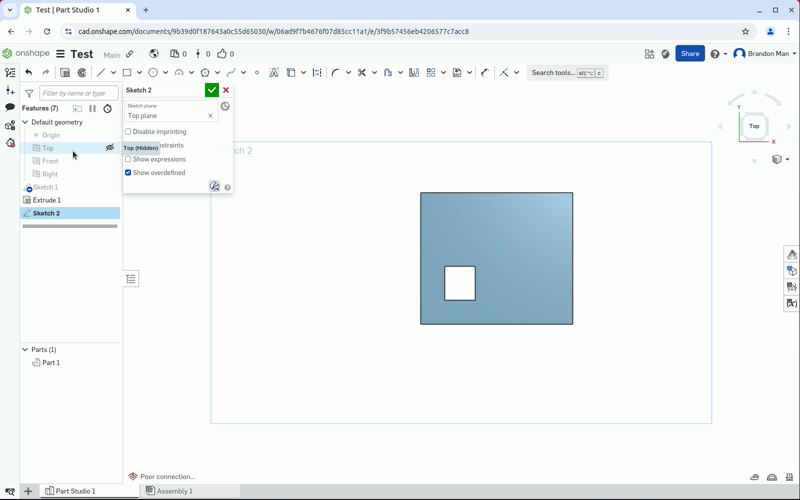
mouse_move(73, 352)
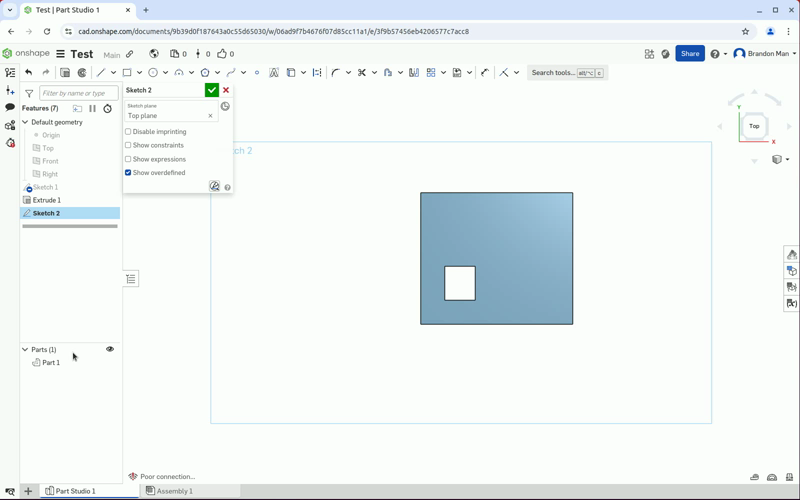
key(y)
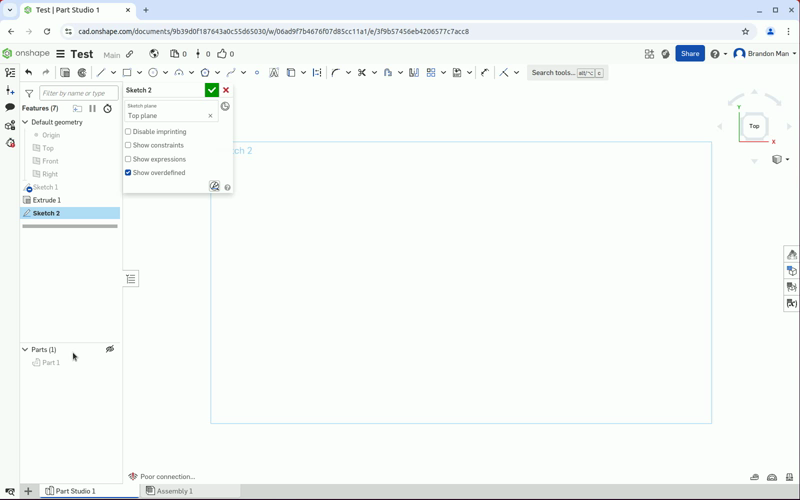
key(l)
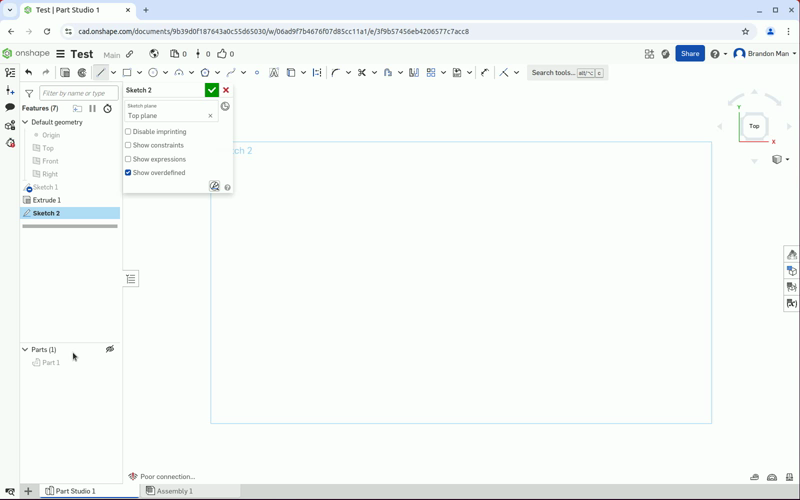
key_down(shift)
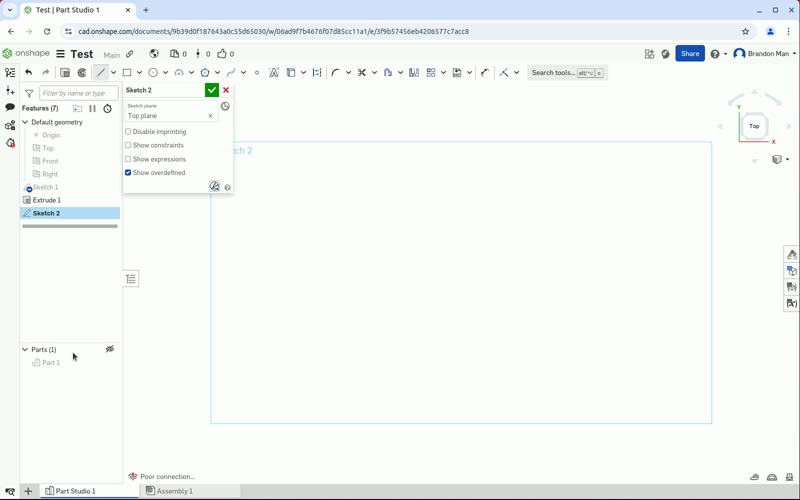
mouse_move(445, 299)
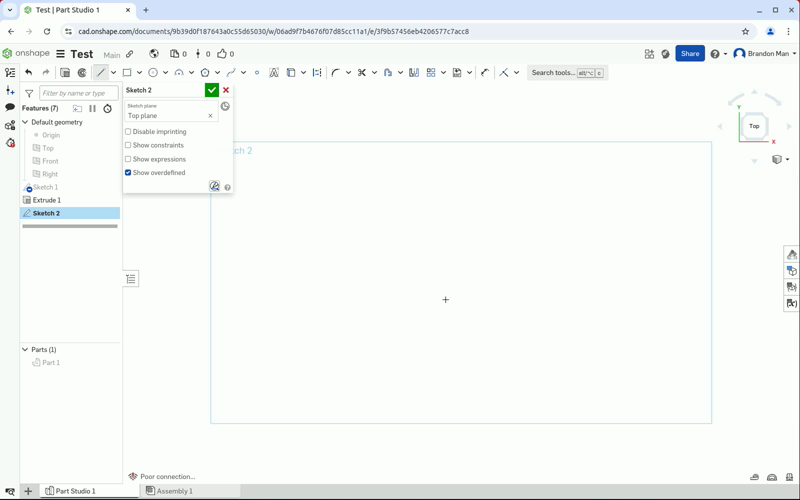
click(445, 299)
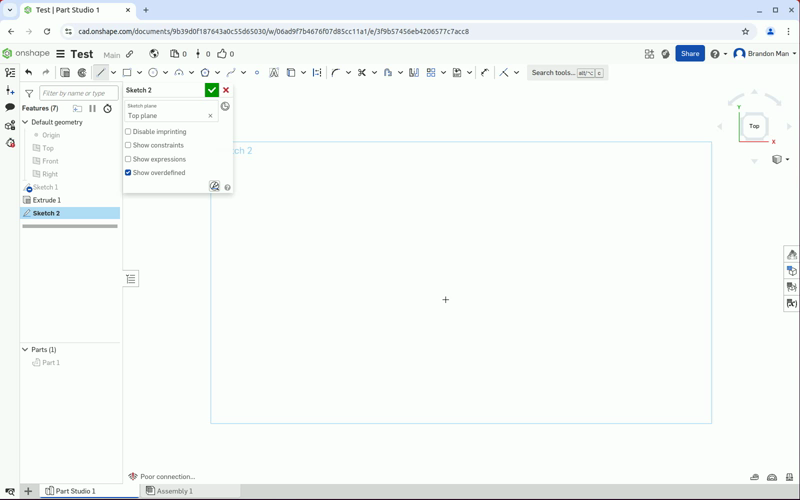
key_up(shift)
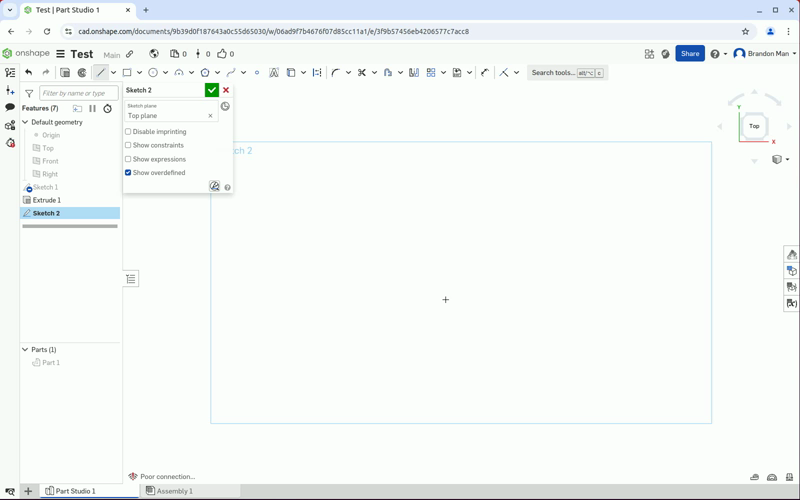
key_down(shift)
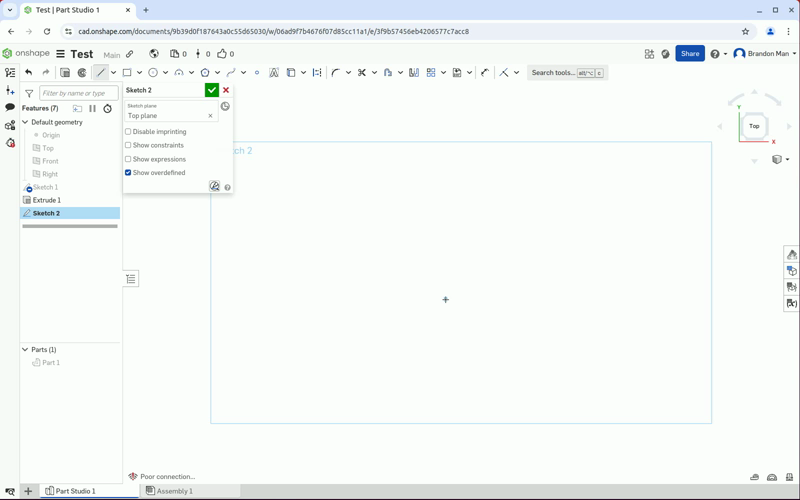
mouse_move(475, 299)
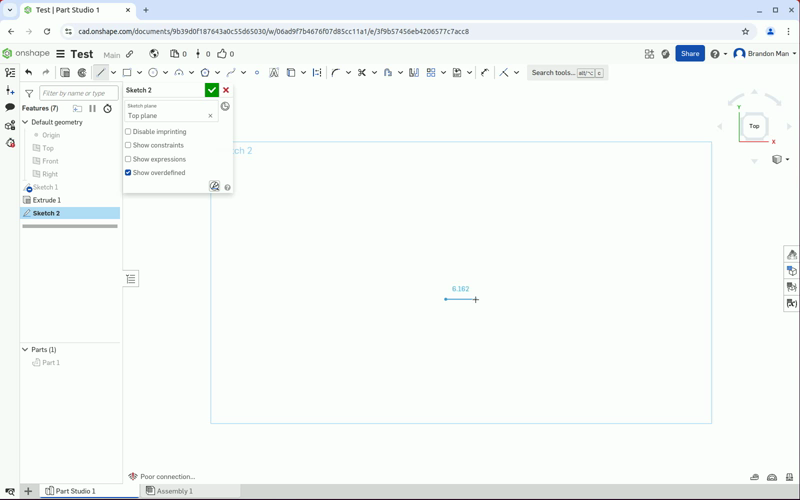
mouse_move(477, 299)
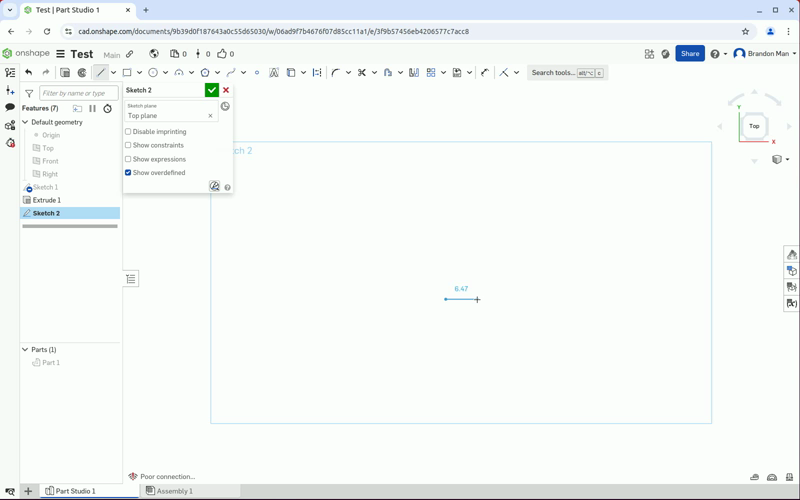
click(477, 299)
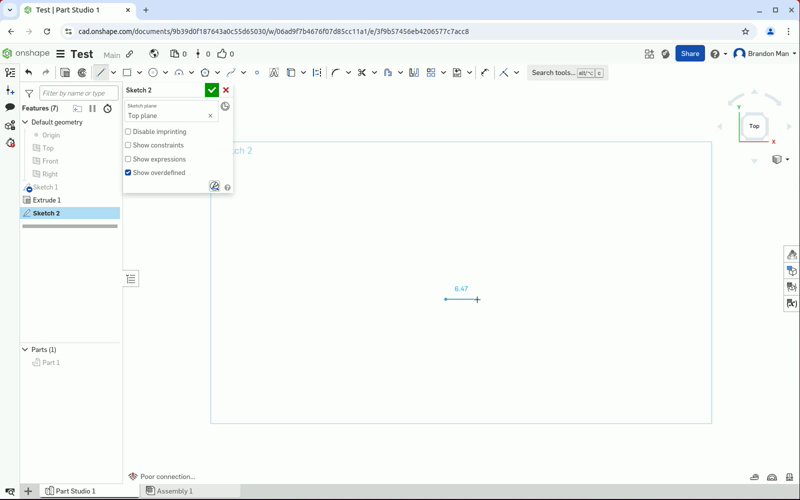
key_up(shift)
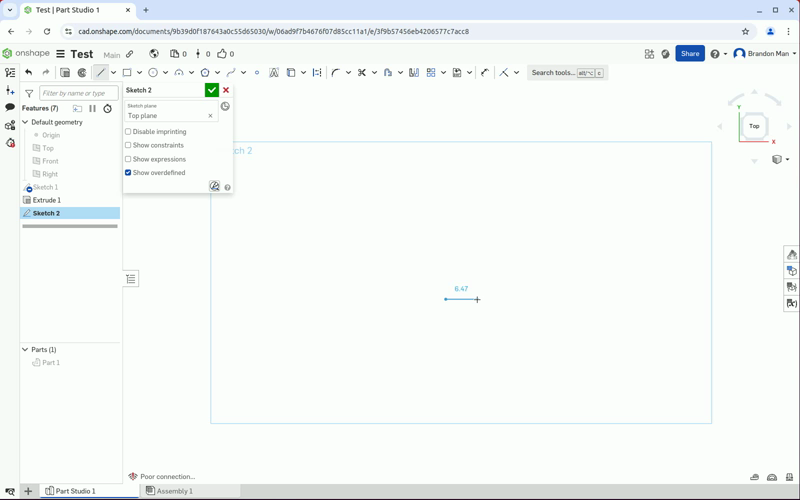
key_down(shift)
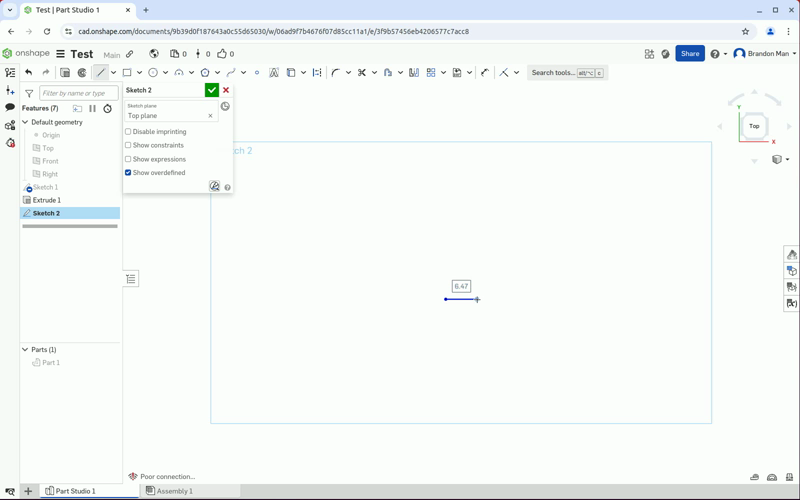
mouse_move(507, 299)
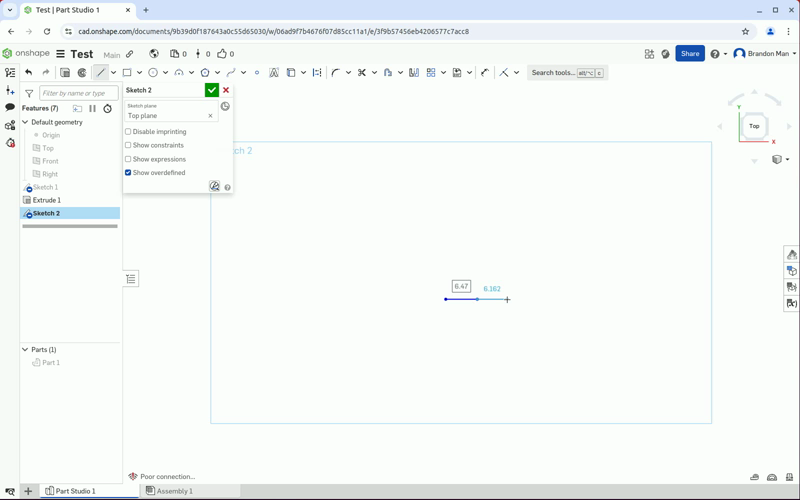
mouse_move(477, 264)
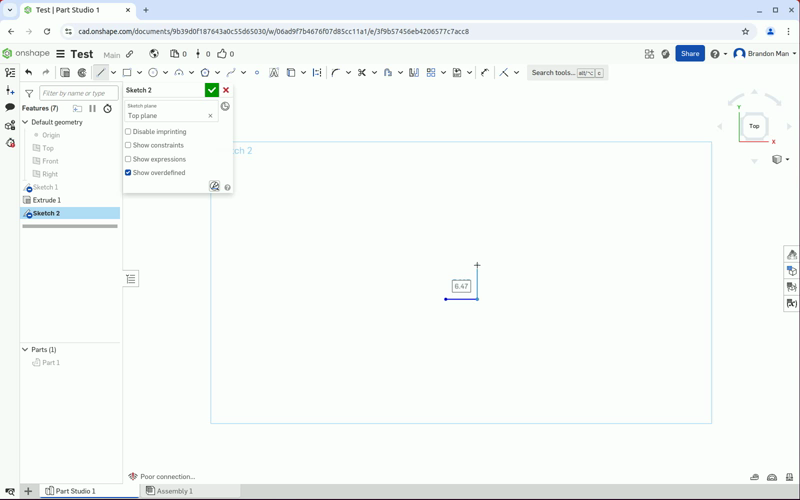
click(477, 264)
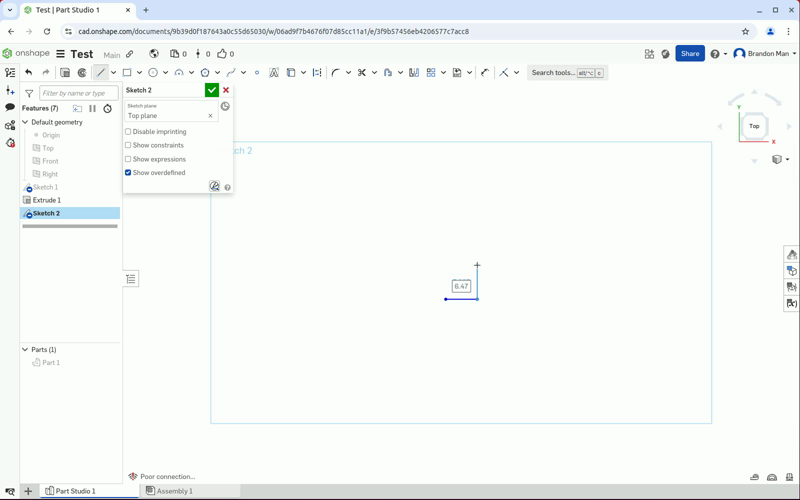
key_up(shift)
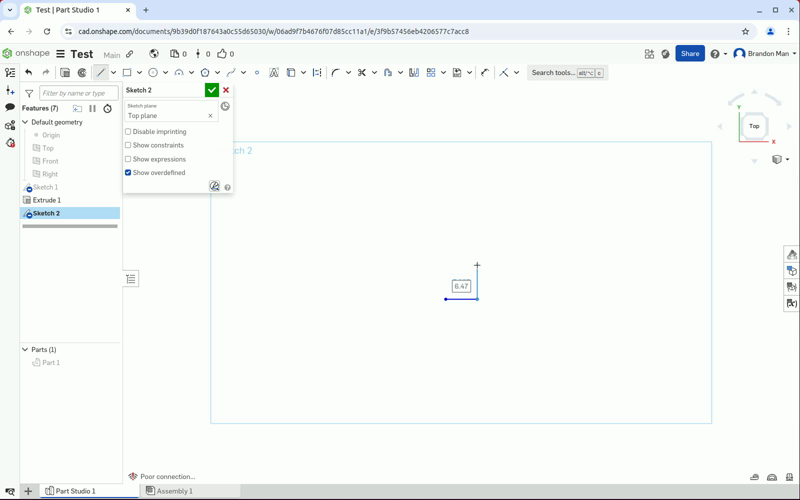
key_down(shift)
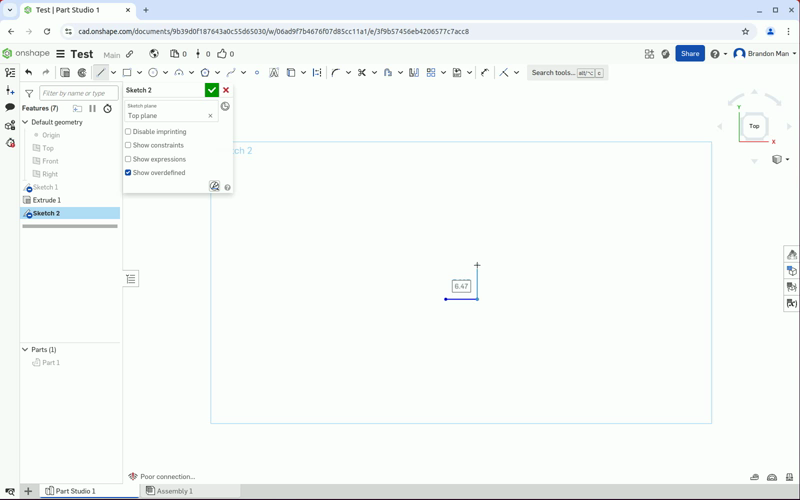
mouse_move(507, 264)
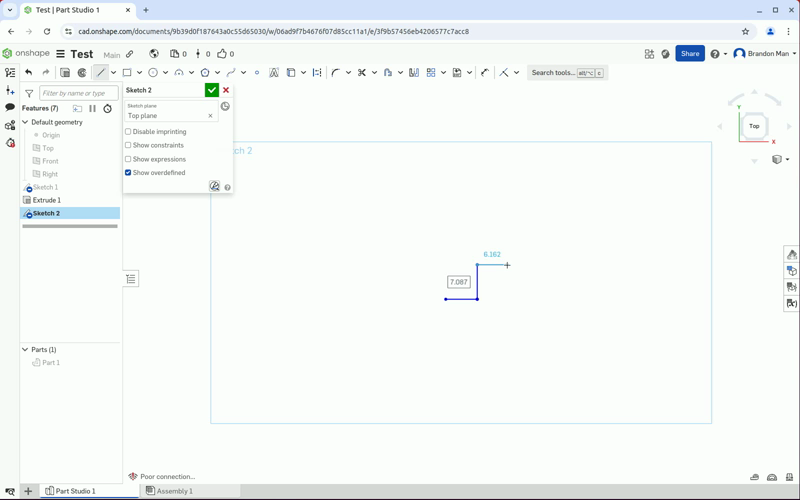
mouse_move(445, 264)
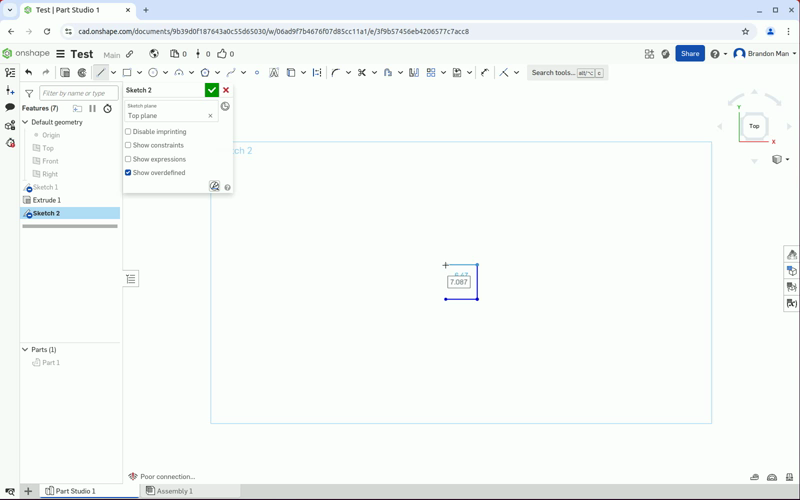
click(445, 264)
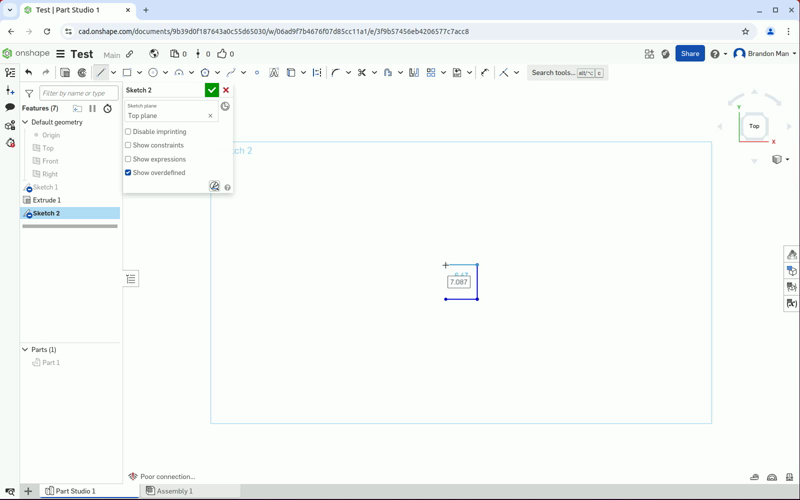
key_up(shift)
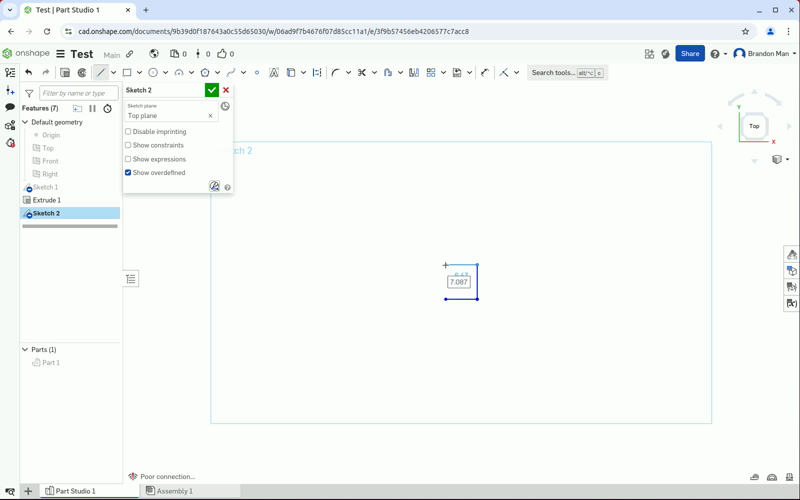
mouse_move(475, 264)
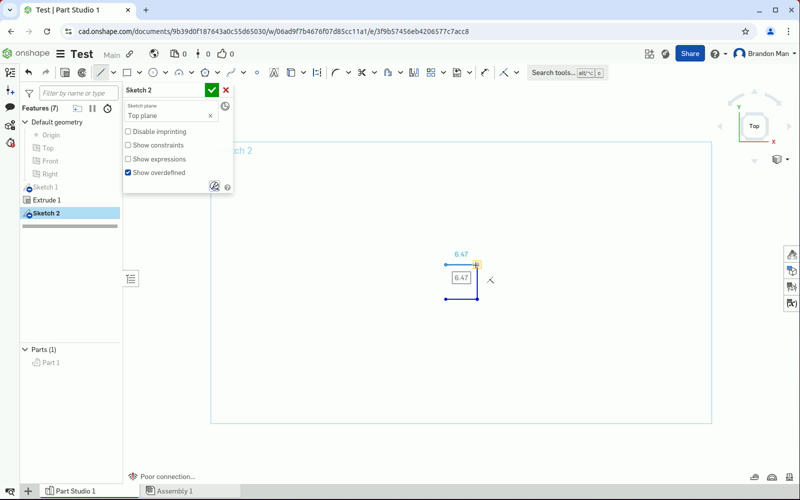
key_down(shift)
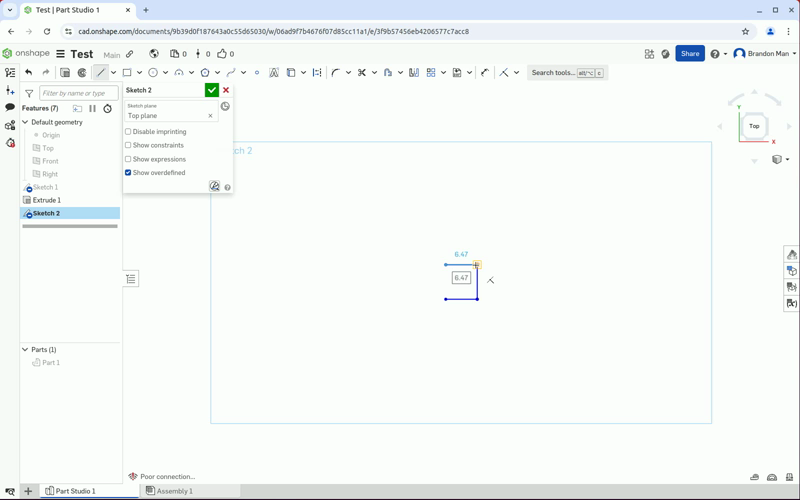
mouse_move(445, 299)
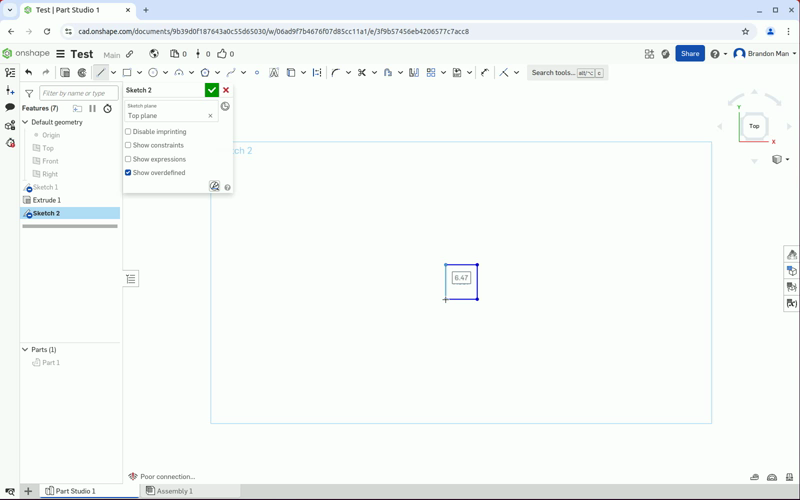
key_up(shift)
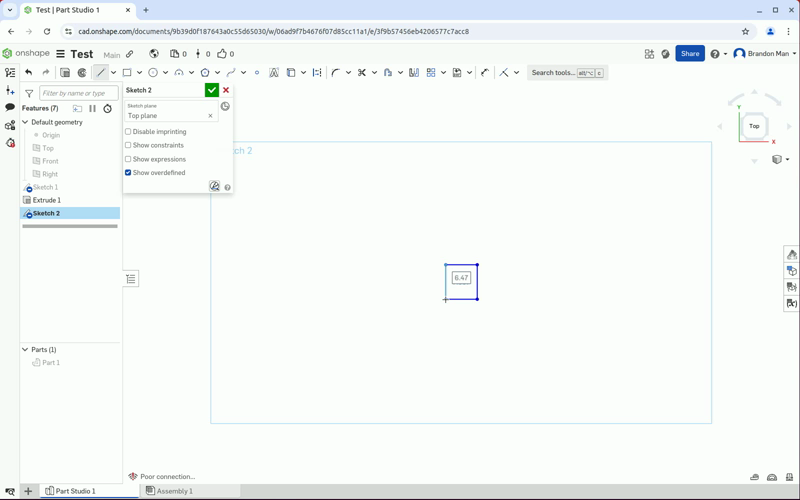
click(445, 299)
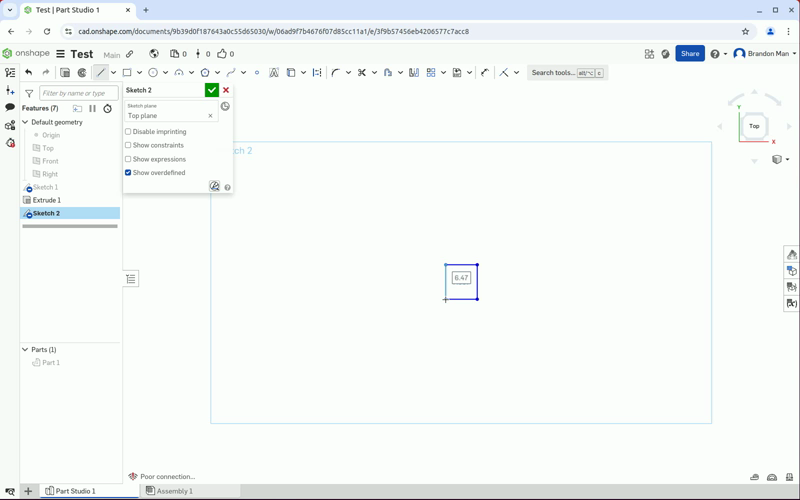
key(esc)
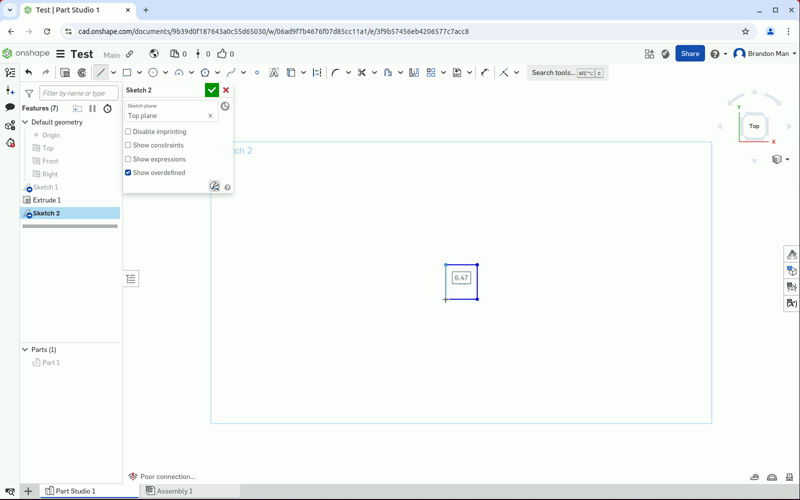
key(l)
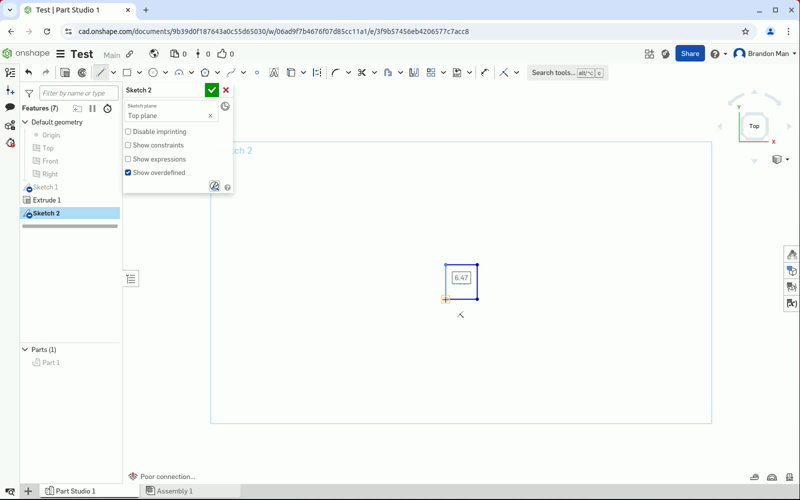
key_down(shift)
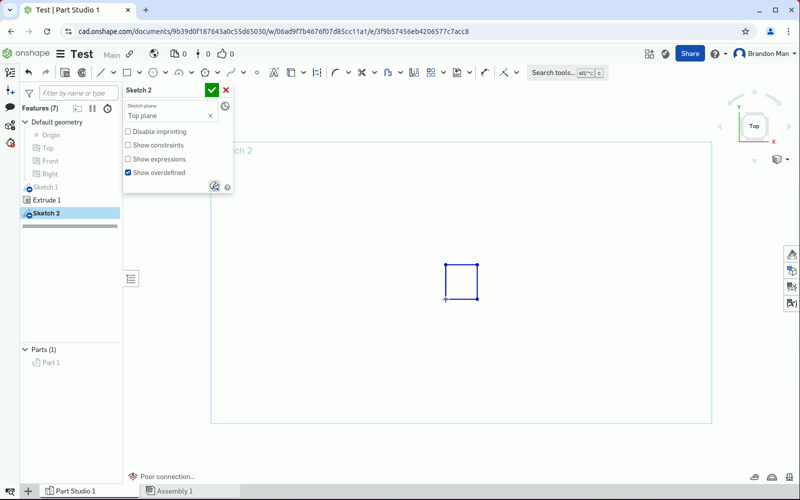
mouse_move(447, 297)
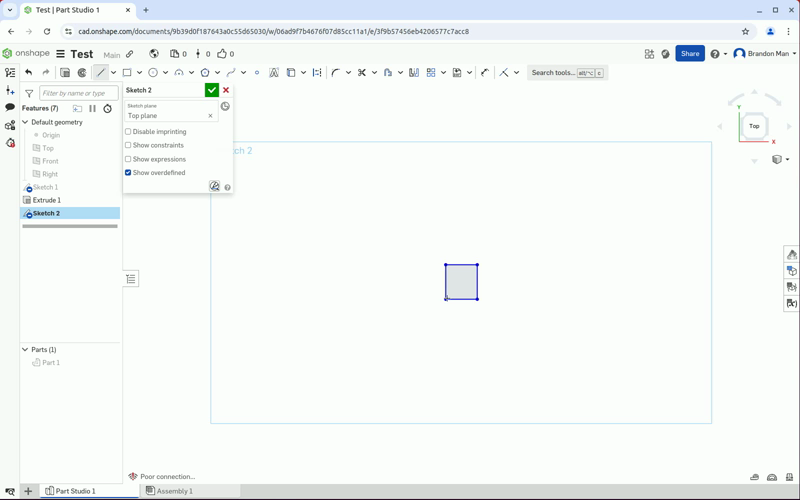
scroll(6)
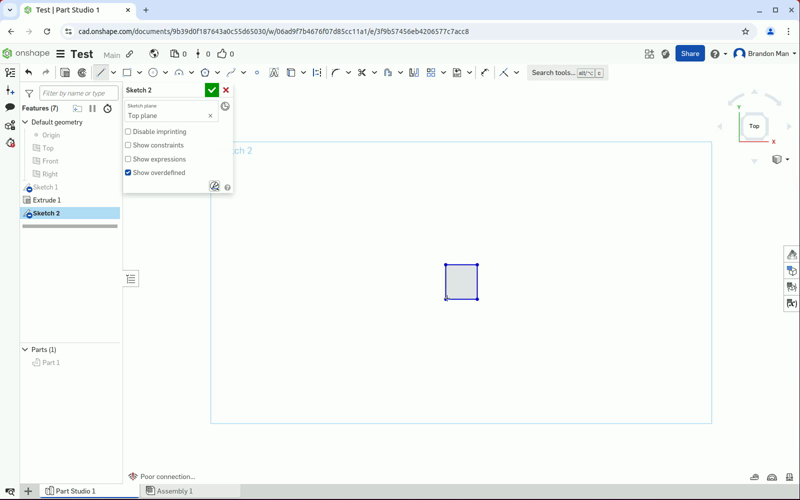
scroll(6)
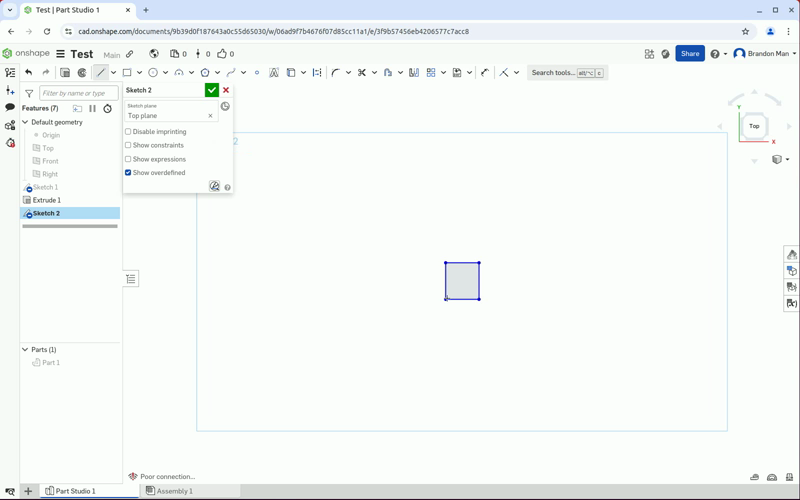
scroll(6)
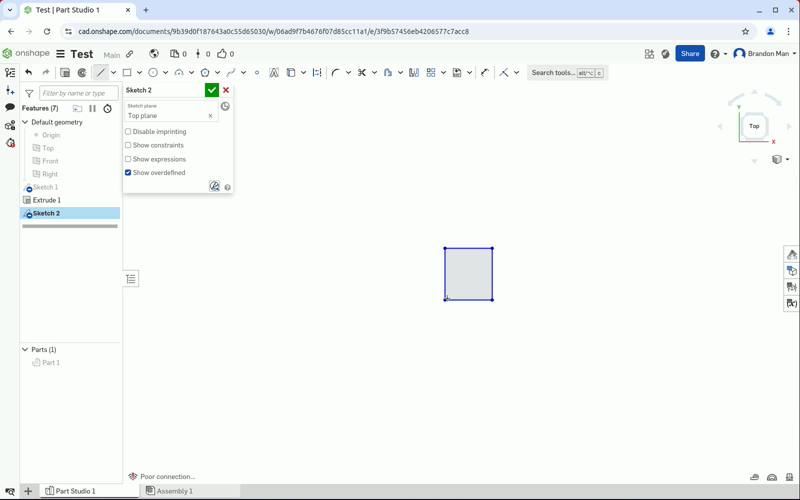
scroll(6)
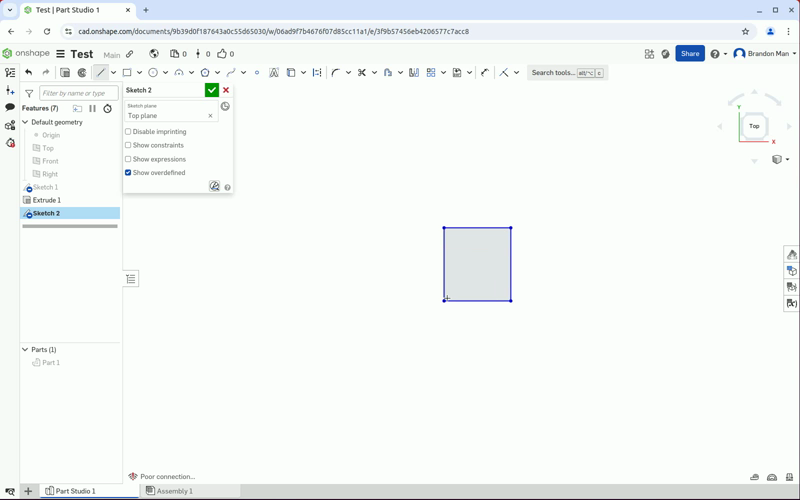
scroll(6)
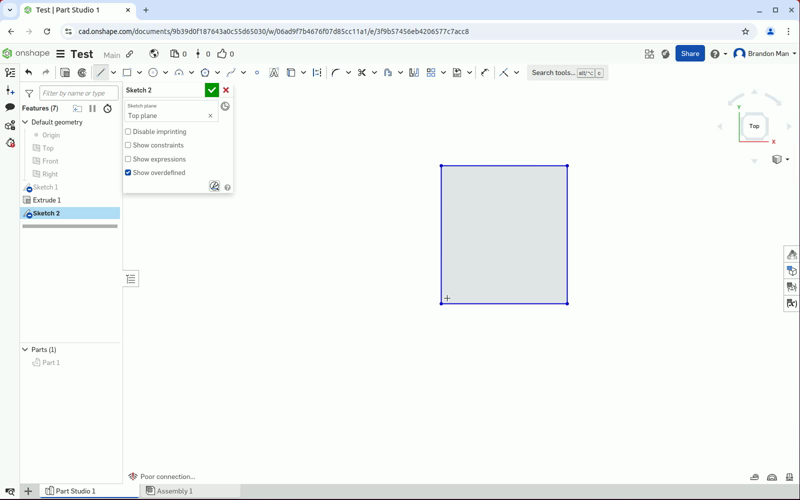
scroll(6)
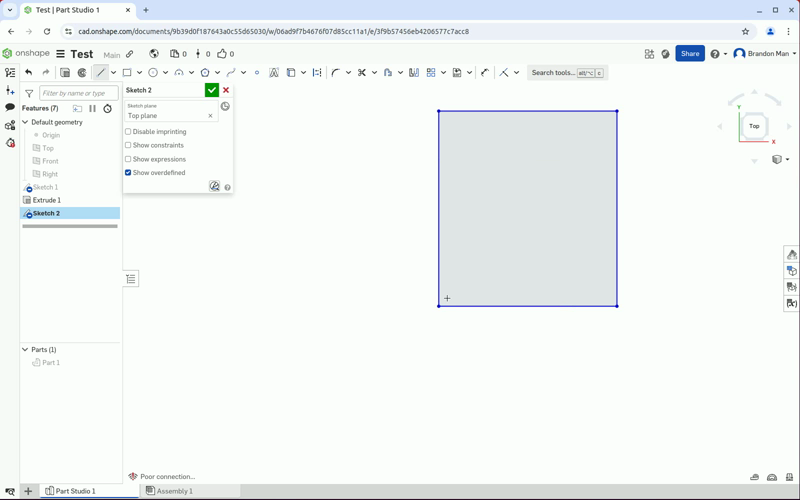
scroll(6)
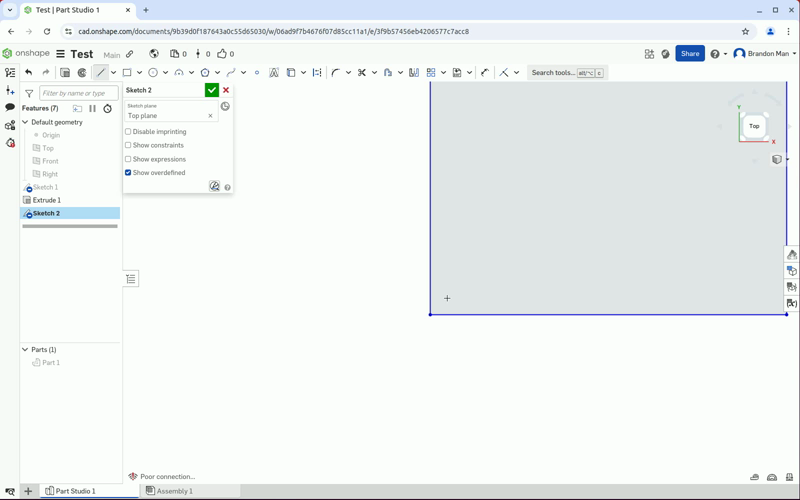
click(447, 297)
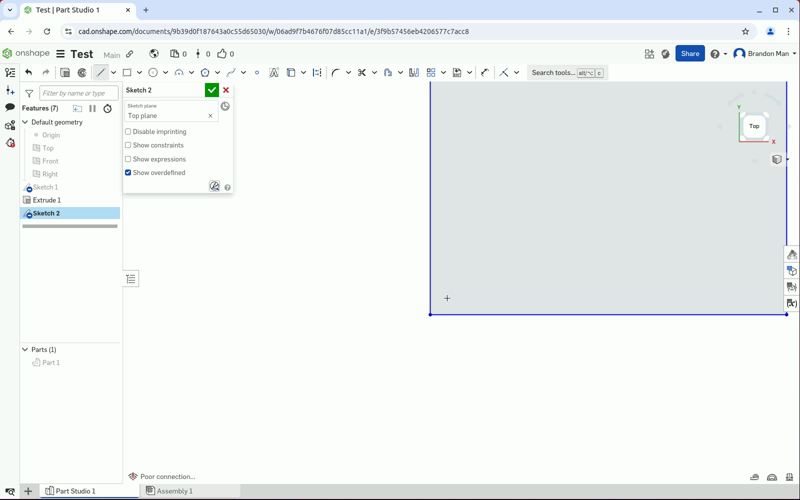
scroll(-6)
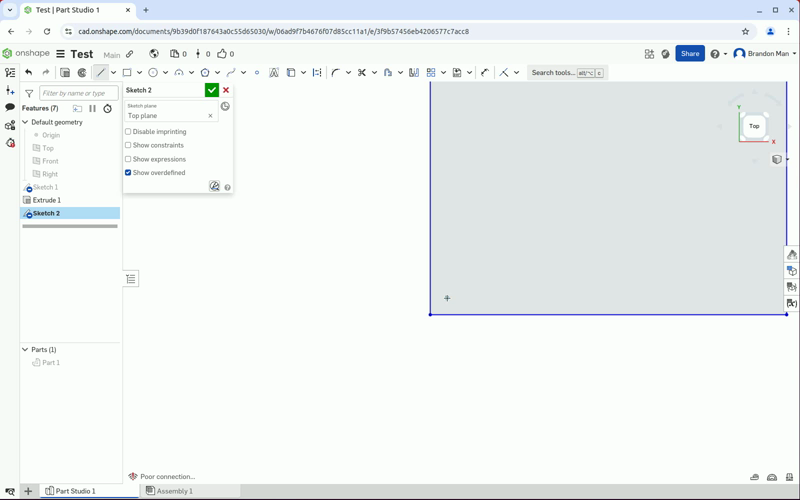
scroll(-6)
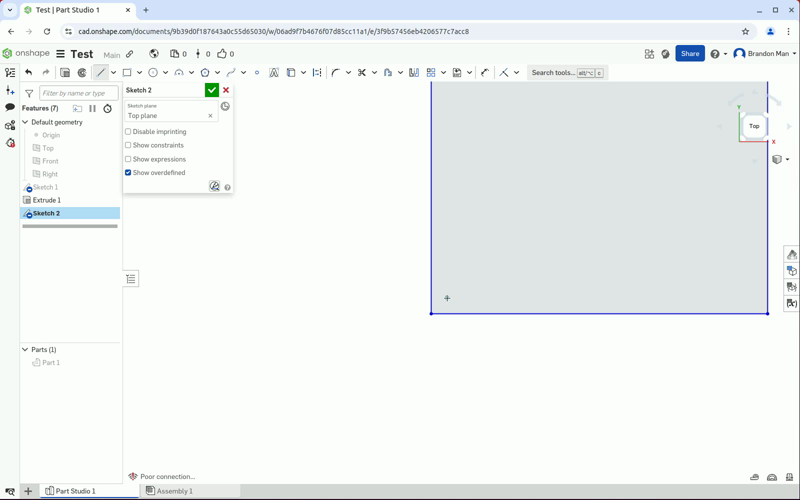
scroll(-6)
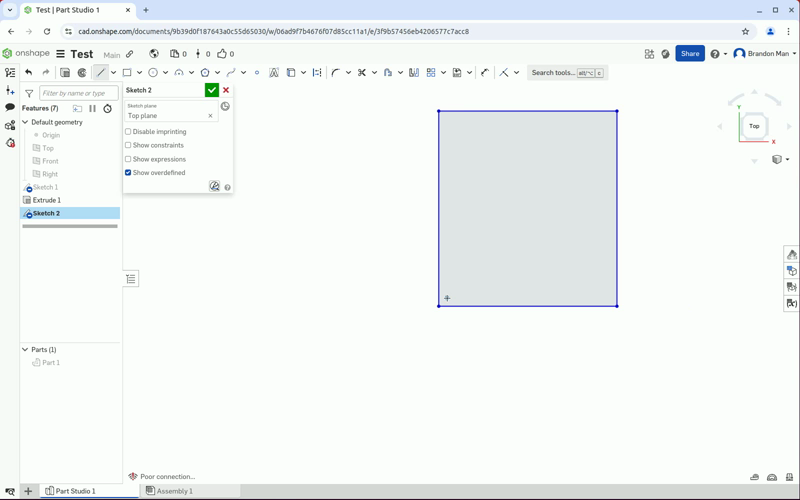
scroll(-6)
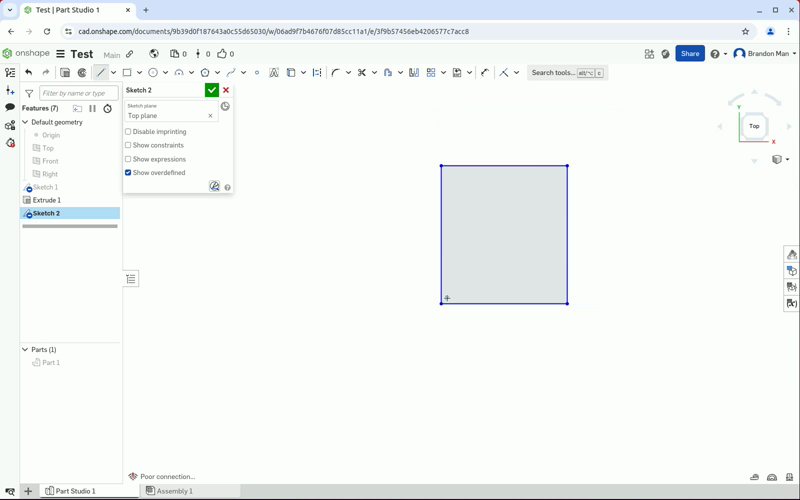
scroll(-6)
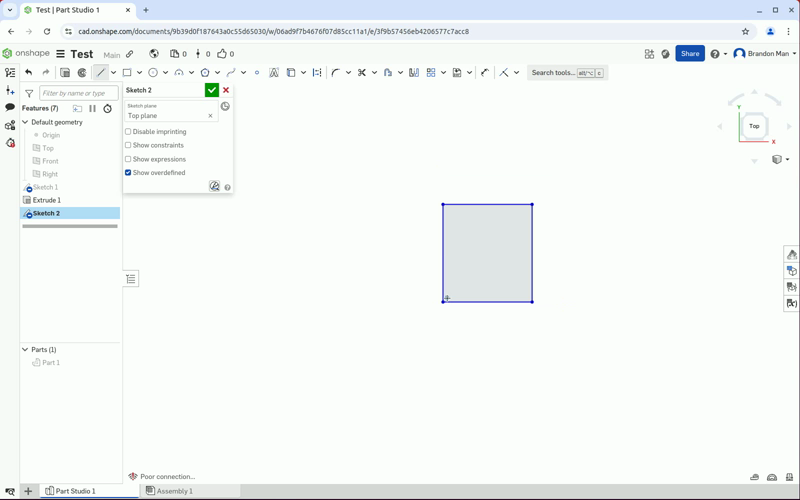
scroll(-6)
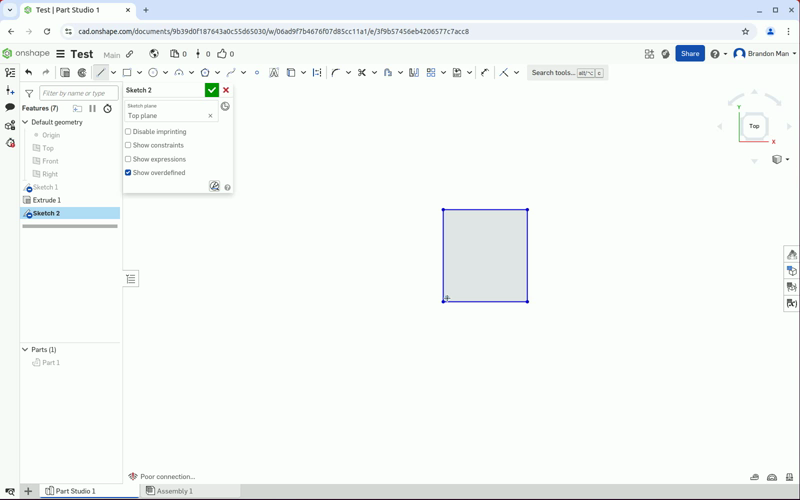
scroll(-6)
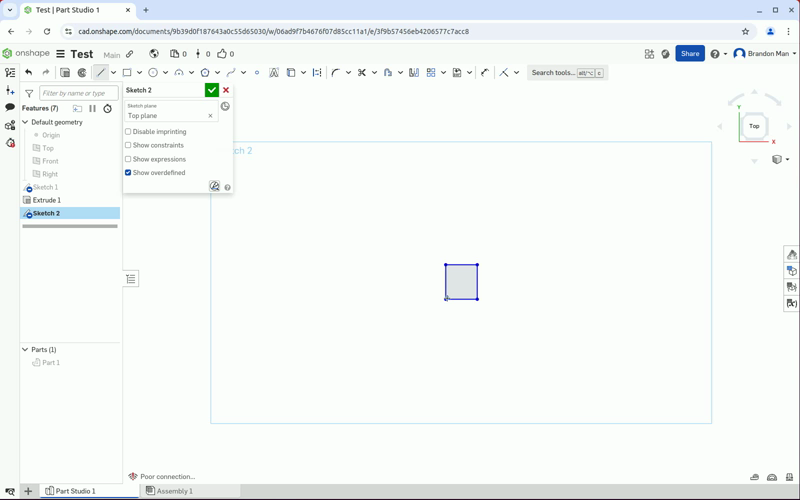
key_up(shift)
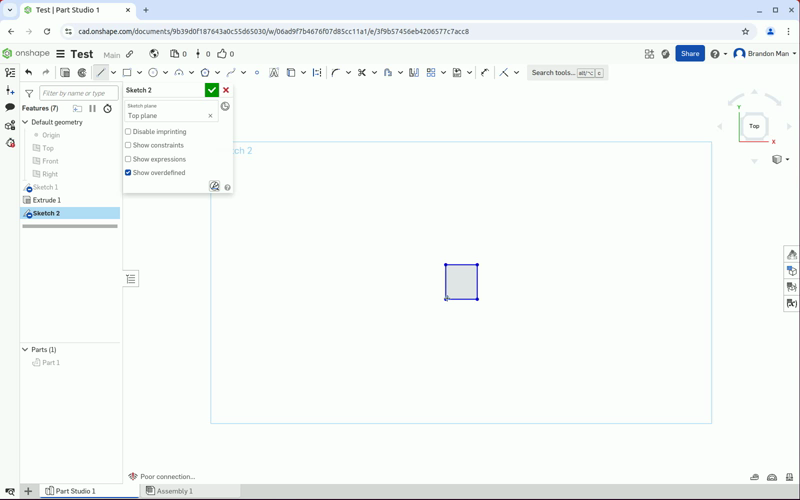
key_down(shift)
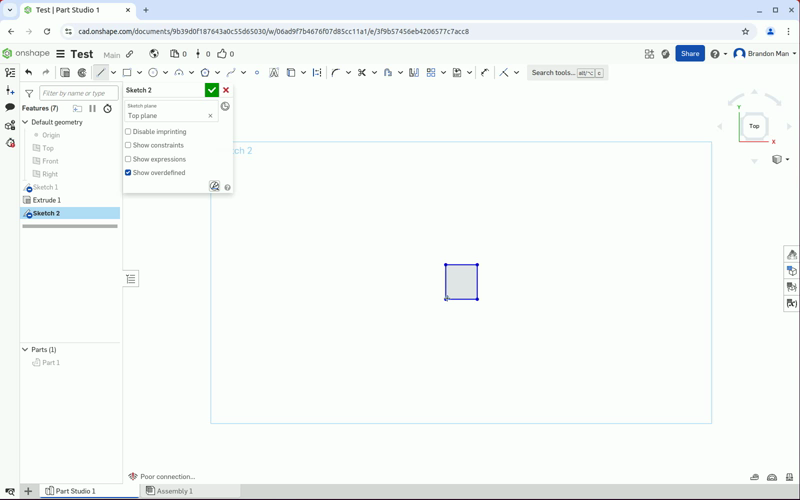
mouse_move(477, 297)
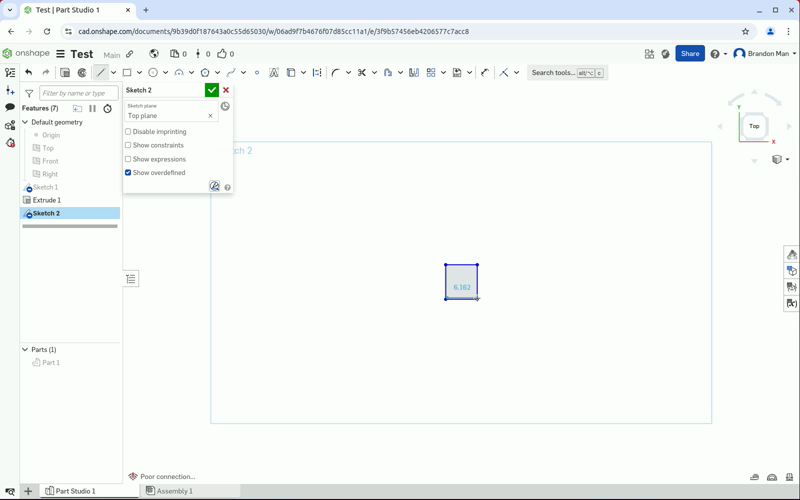
mouse_move(475, 297)
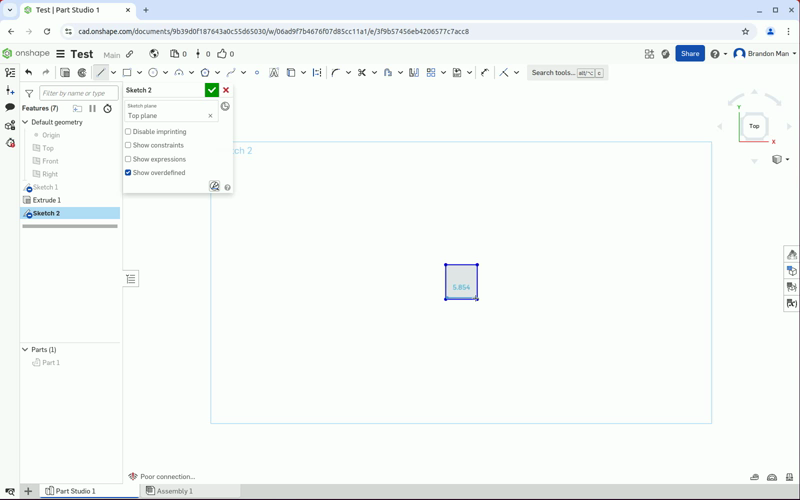
scroll(6)
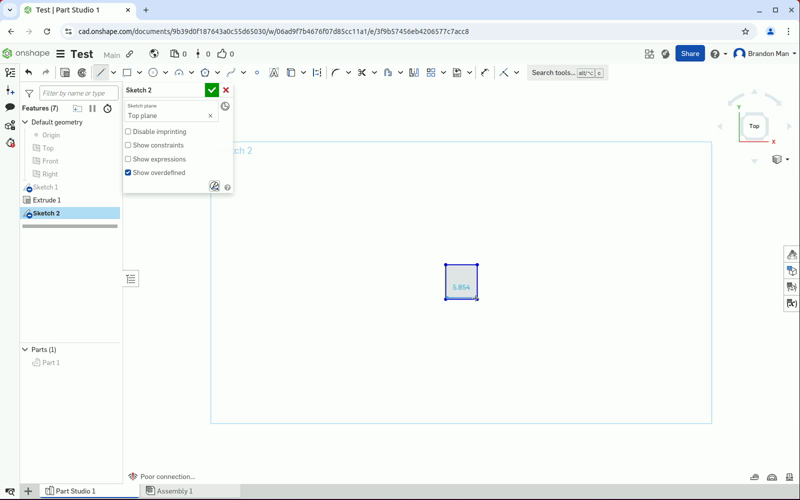
scroll(6)
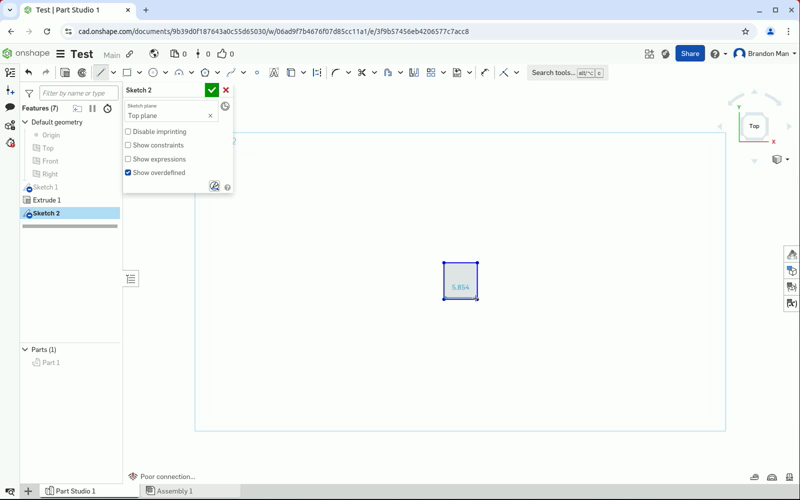
scroll(6)
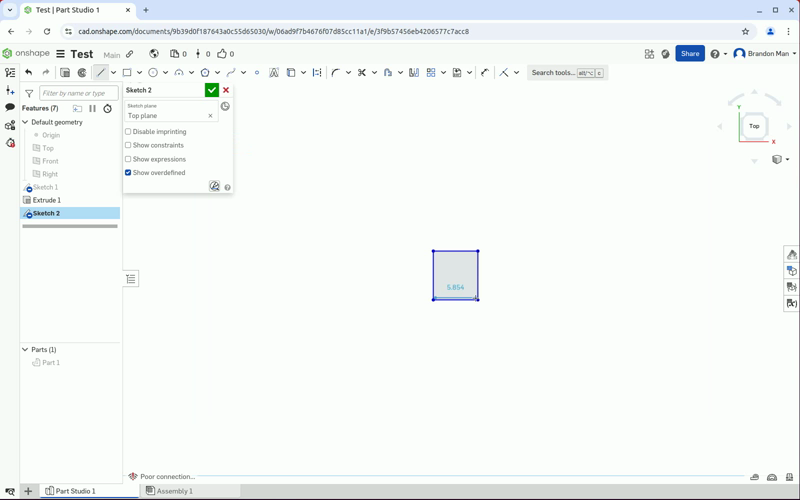
scroll(6)
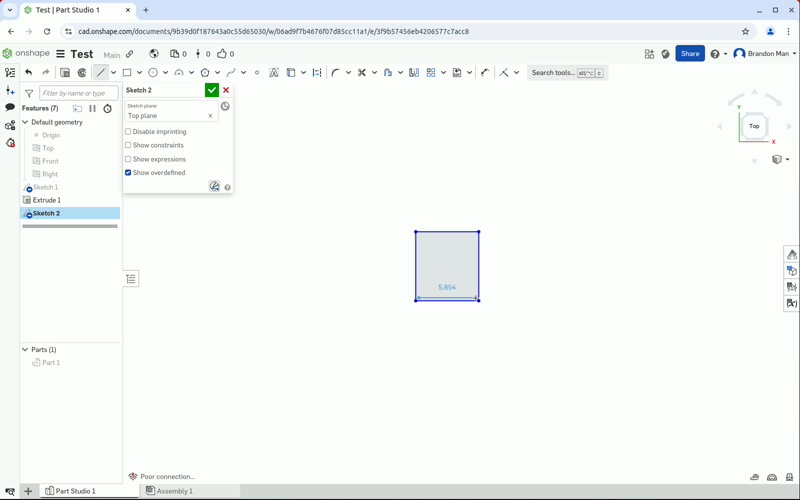
scroll(6)
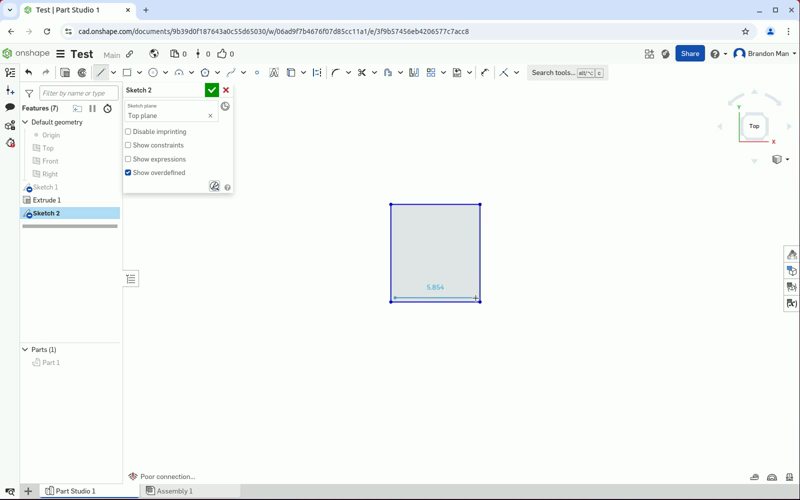
scroll(6)
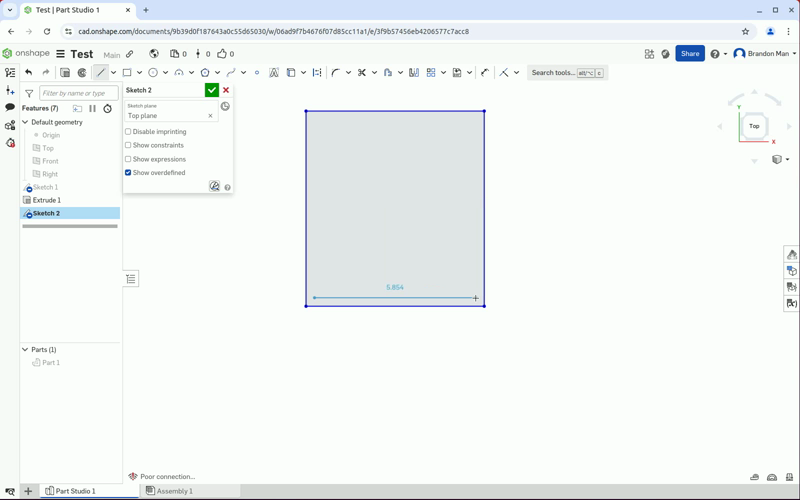
scroll(6)
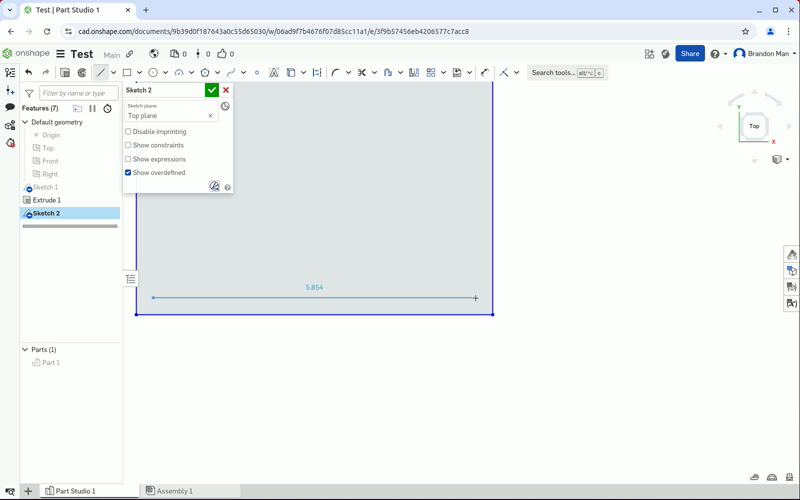
click(475, 297)
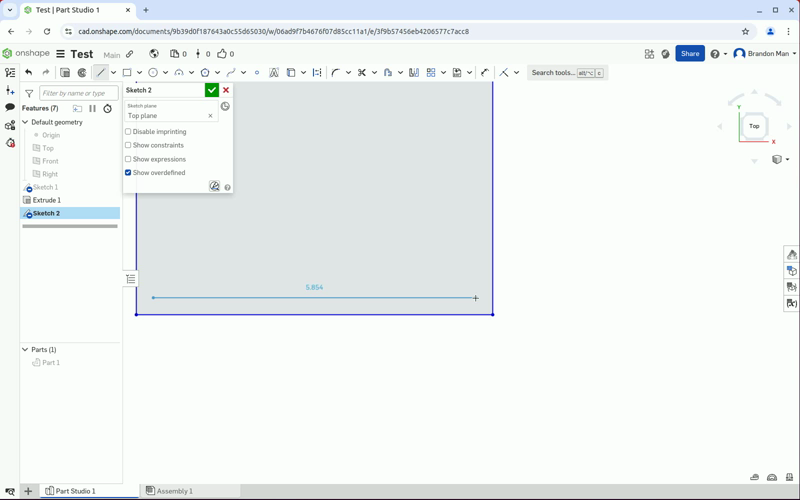
scroll(-6)
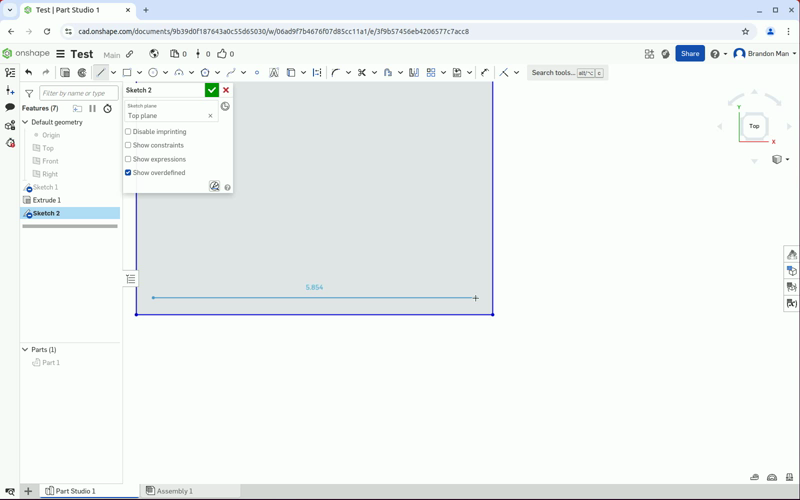
scroll(-6)
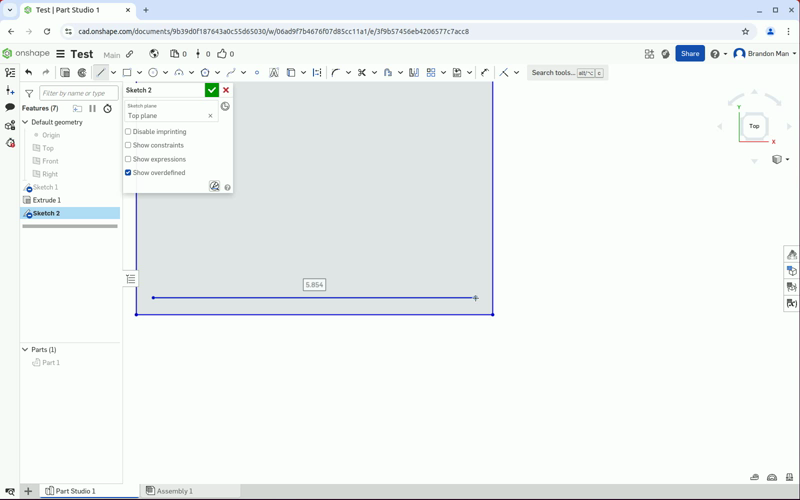
scroll(-6)
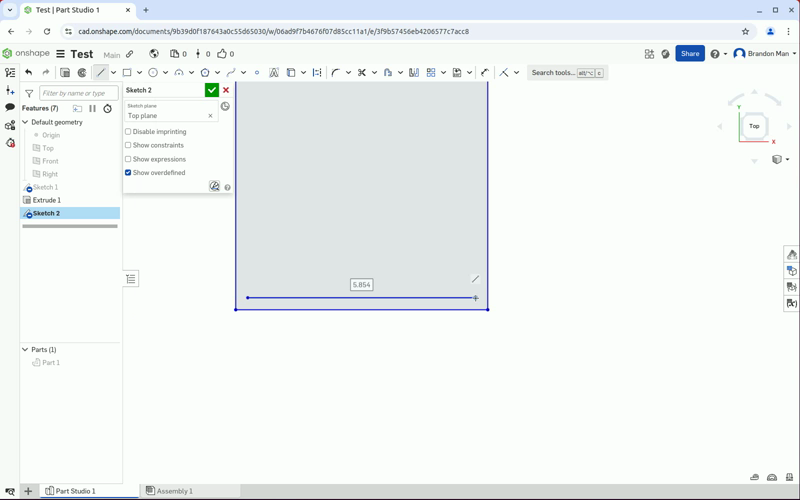
scroll(-6)
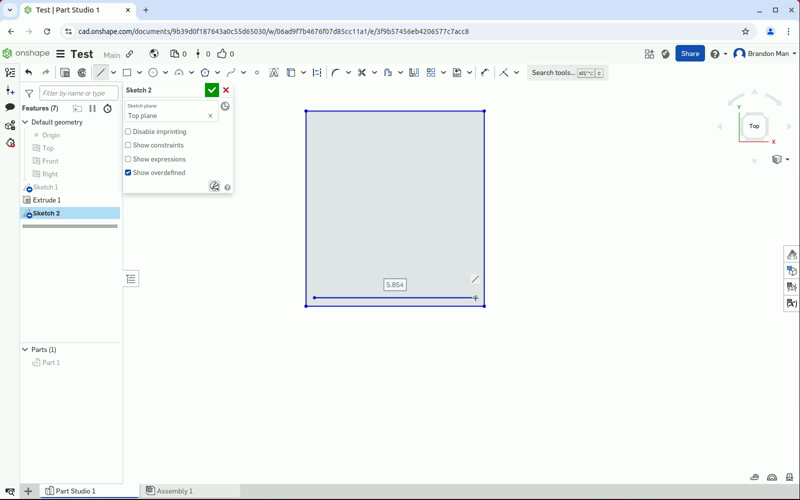
scroll(-6)
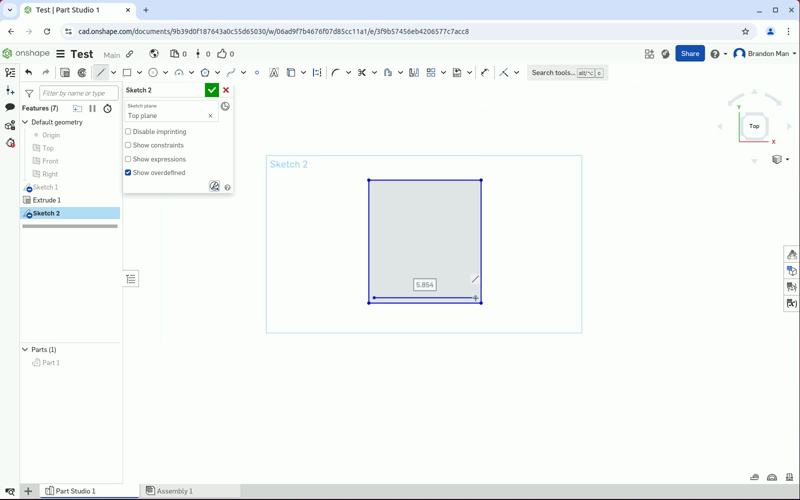
scroll(-6)
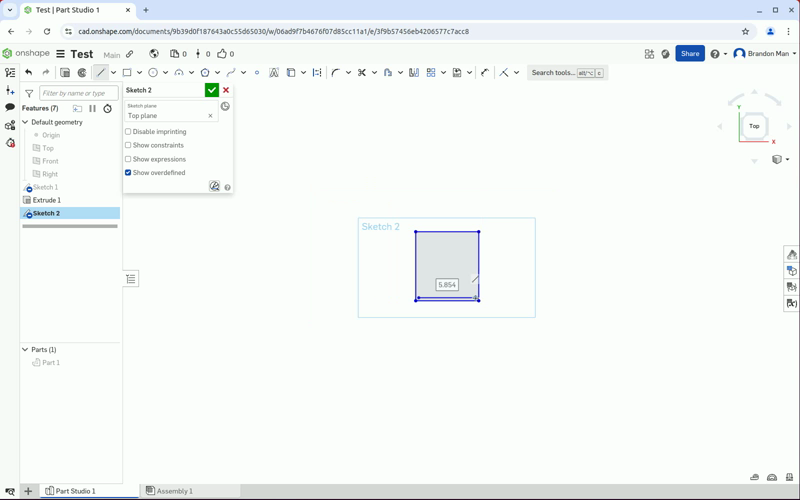
scroll(-6)
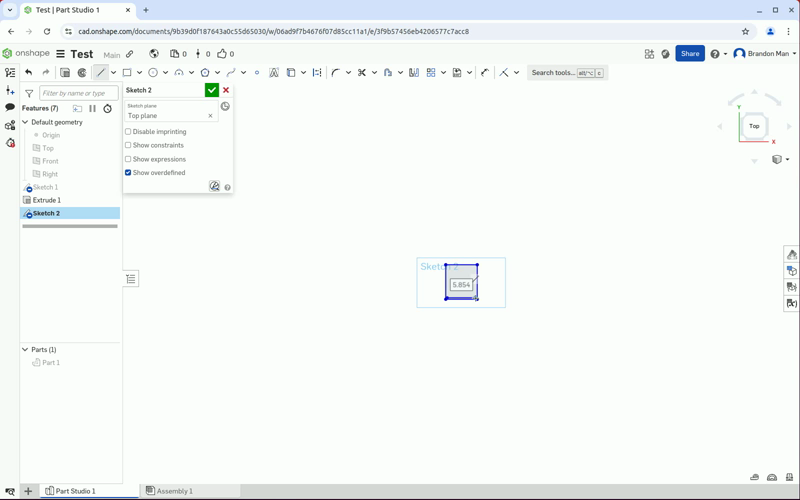
key_up(shift)
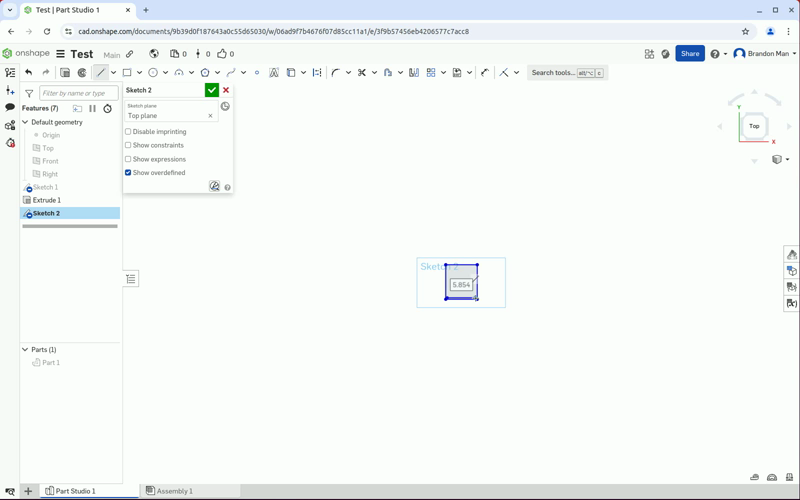
key_down(shift)
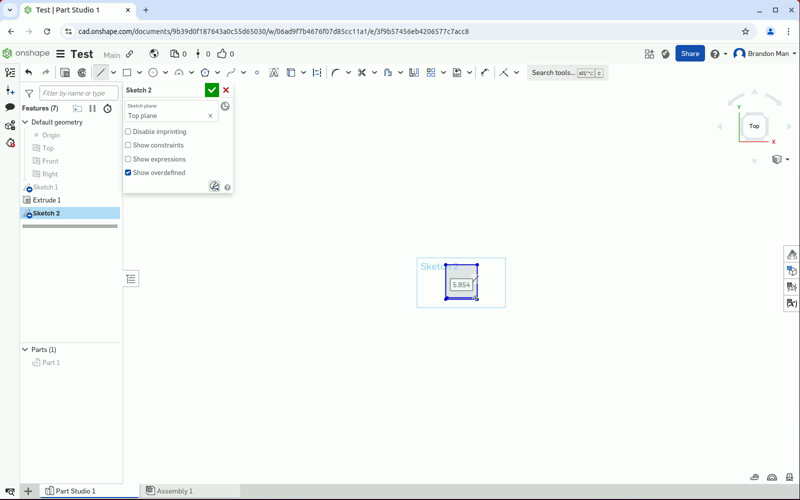
mouse_move(505, 297)
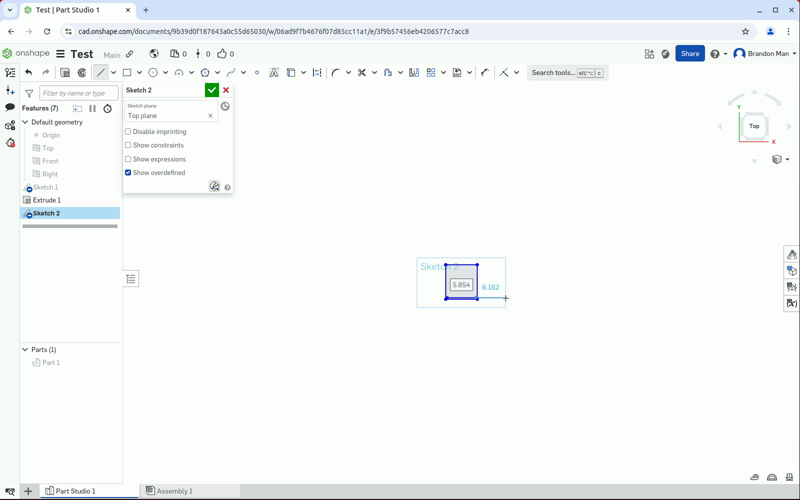
mouse_move(475, 265)
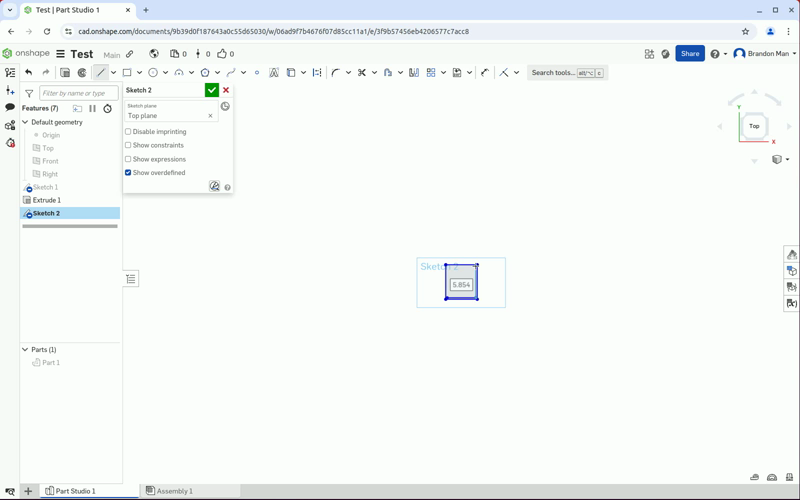
scroll(6)
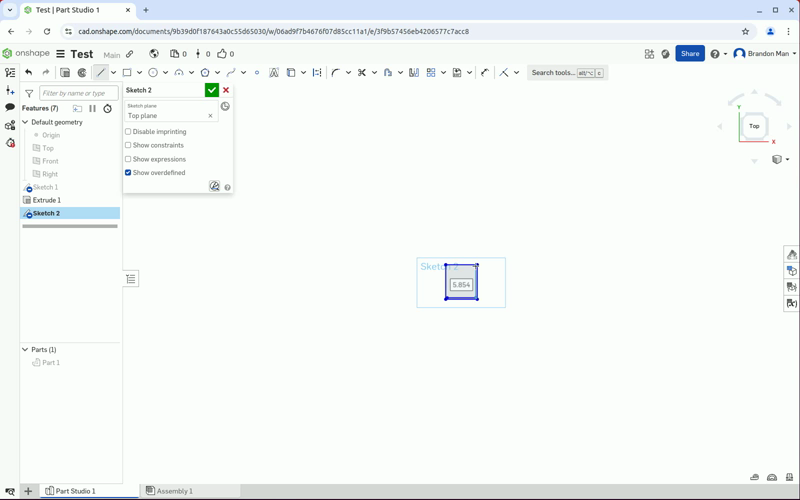
scroll(6)
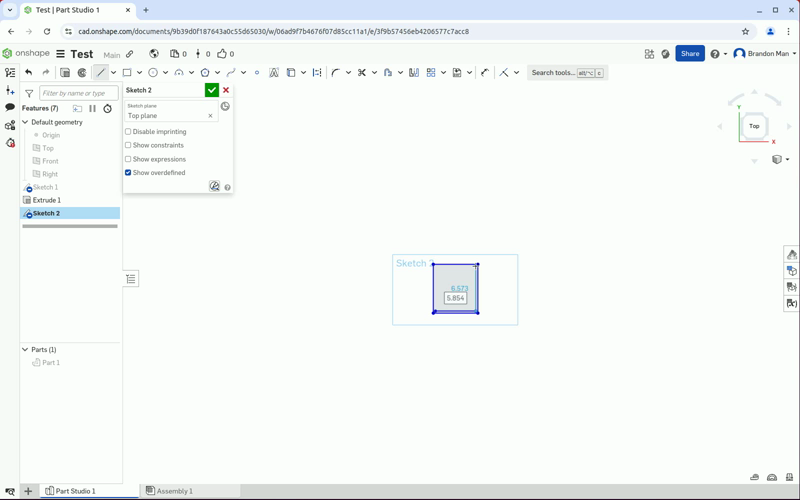
scroll(6)
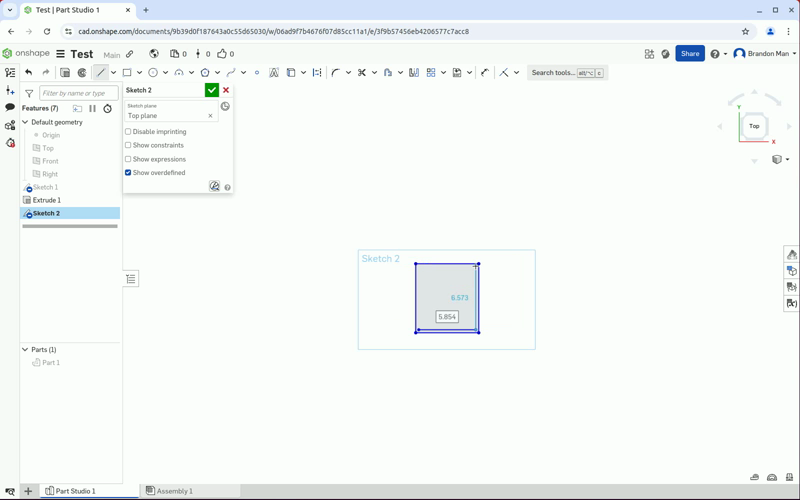
scroll(6)
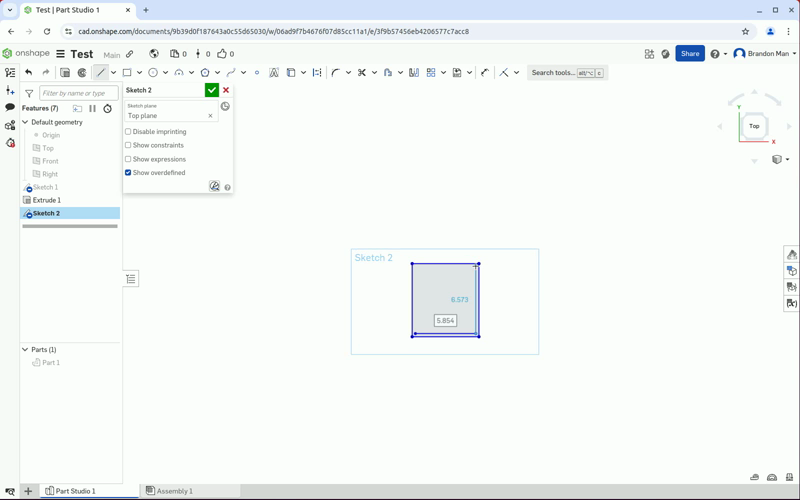
scroll(6)
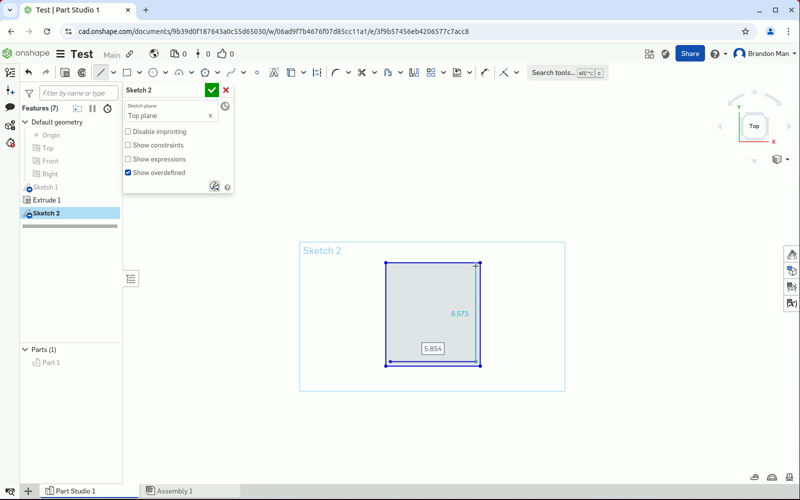
scroll(6)
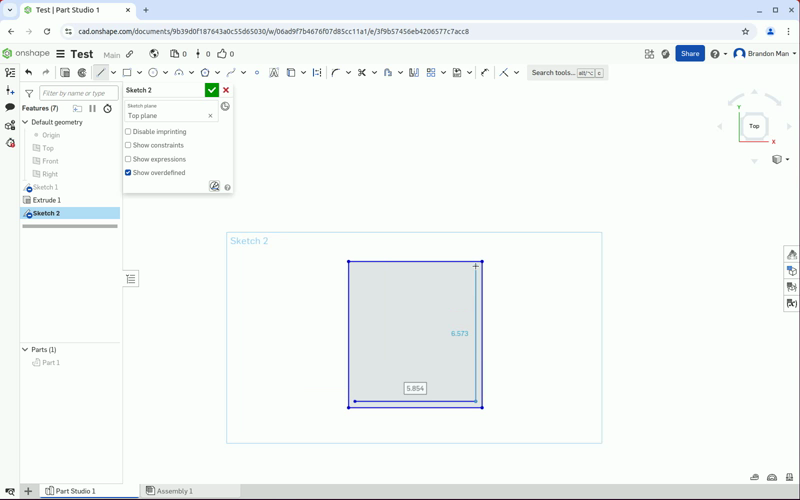
scroll(6)
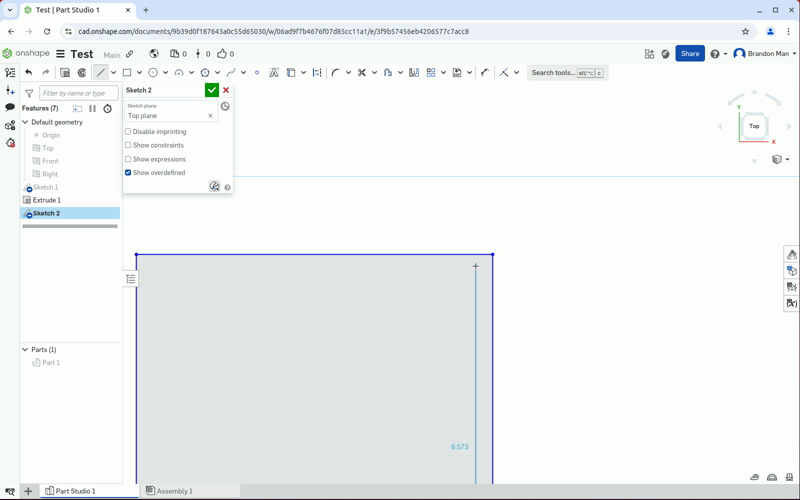
click(475, 265)
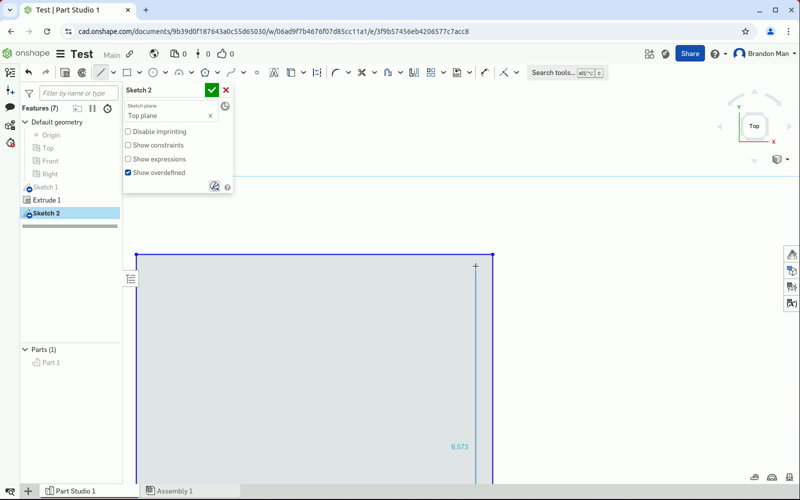
scroll(-6)
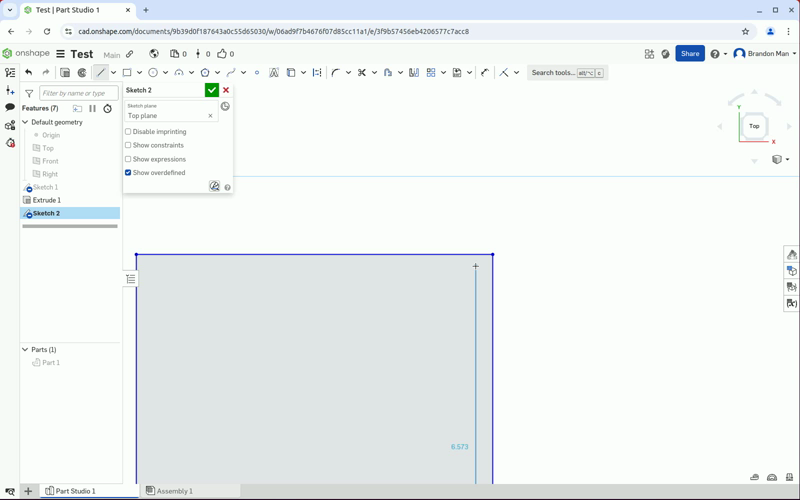
scroll(-6)
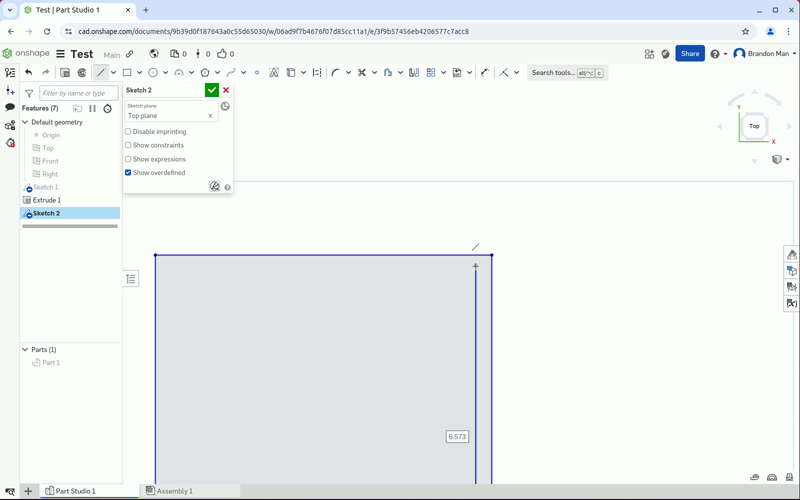
scroll(-6)
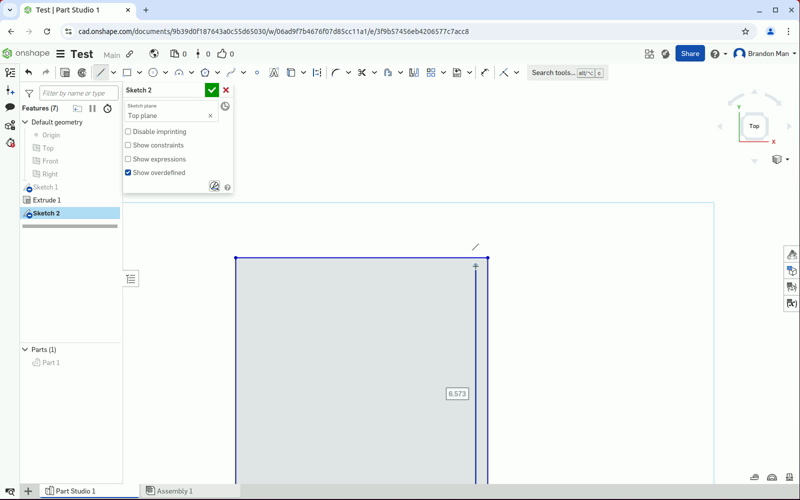
scroll(-6)
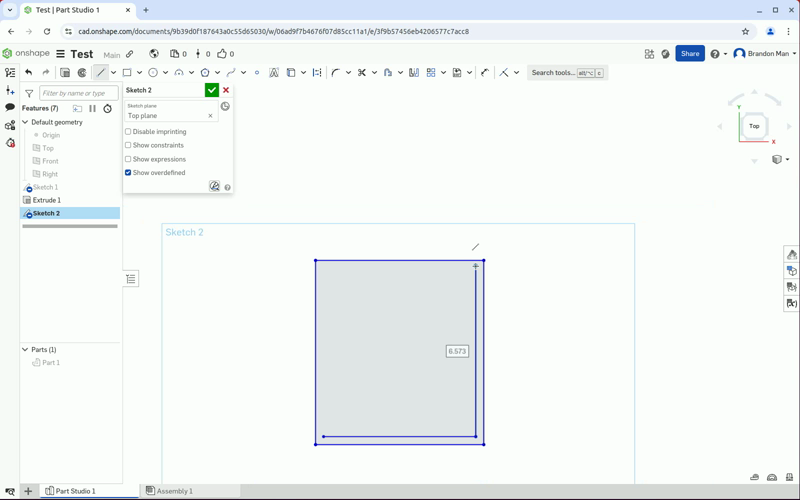
scroll(-6)
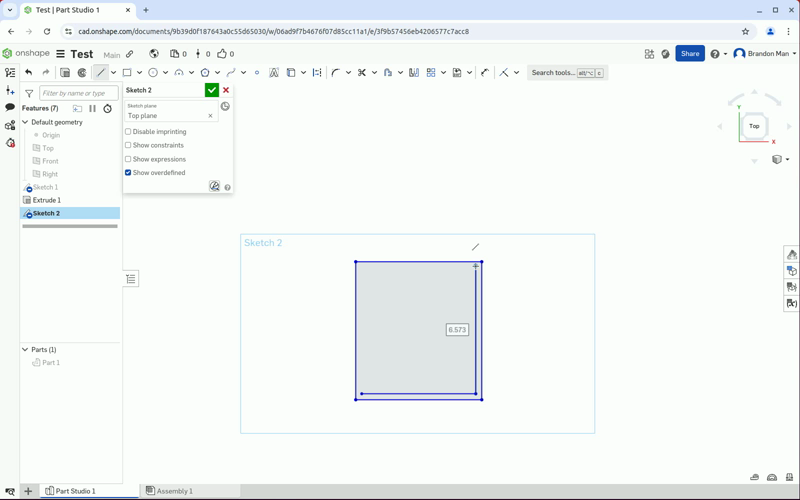
scroll(-6)
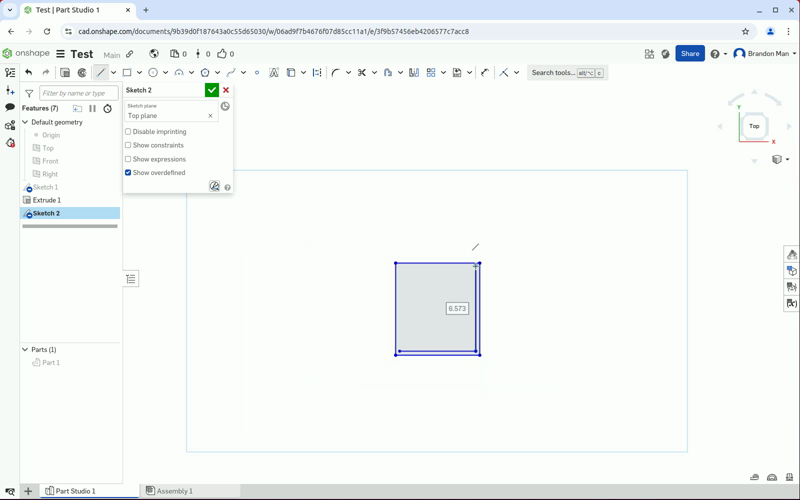
scroll(-6)
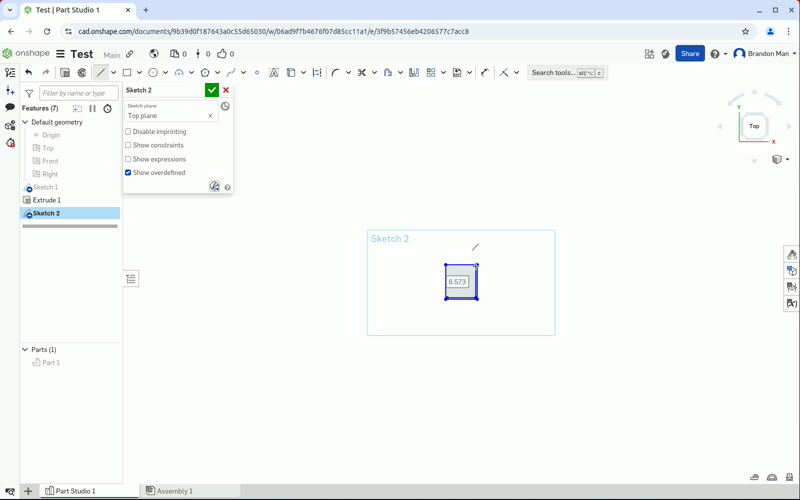
key_up(shift)
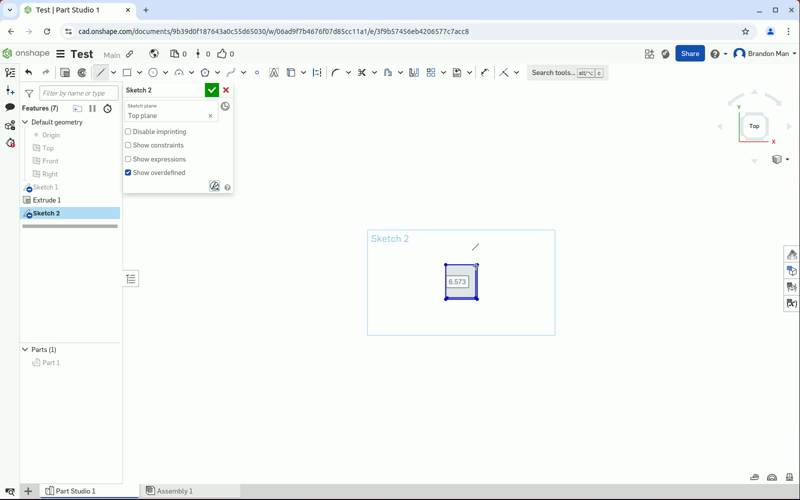
key_down(shift)
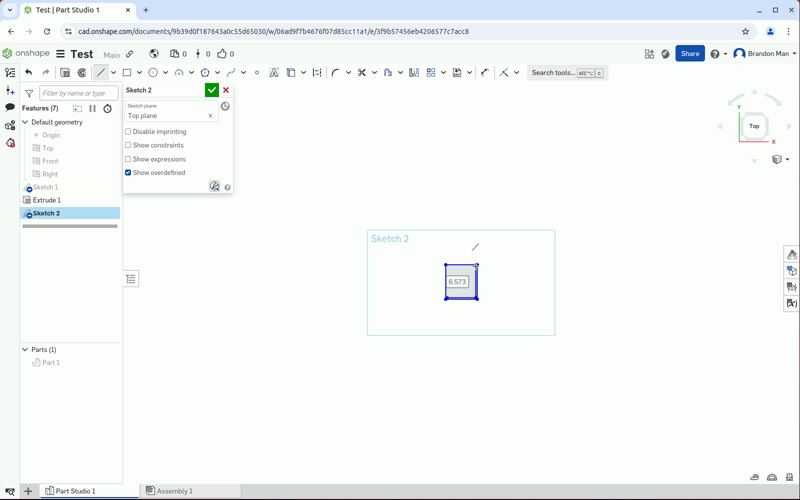
mouse_move(505, 265)
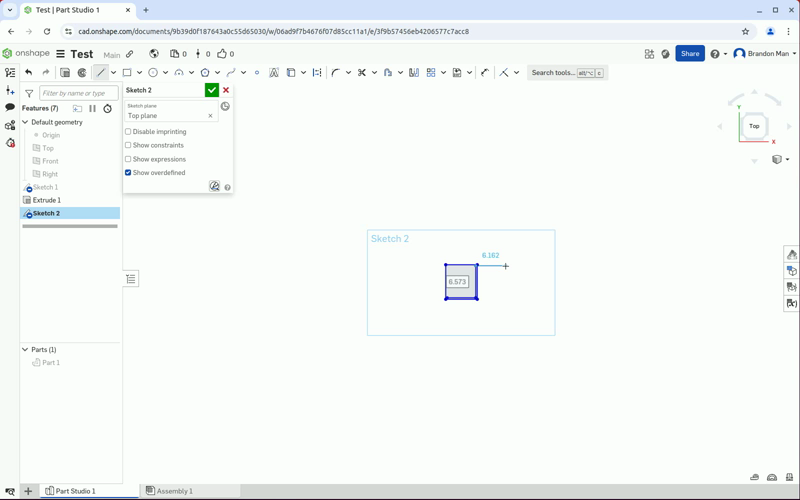
mouse_move(447, 265)
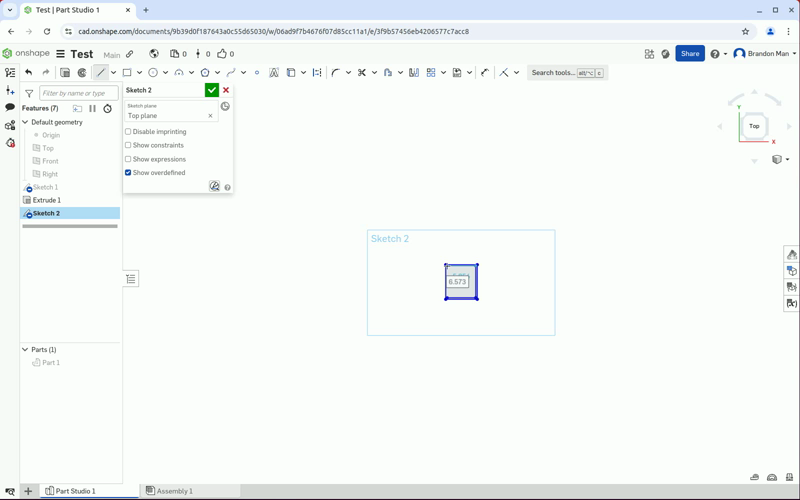
scroll(6)
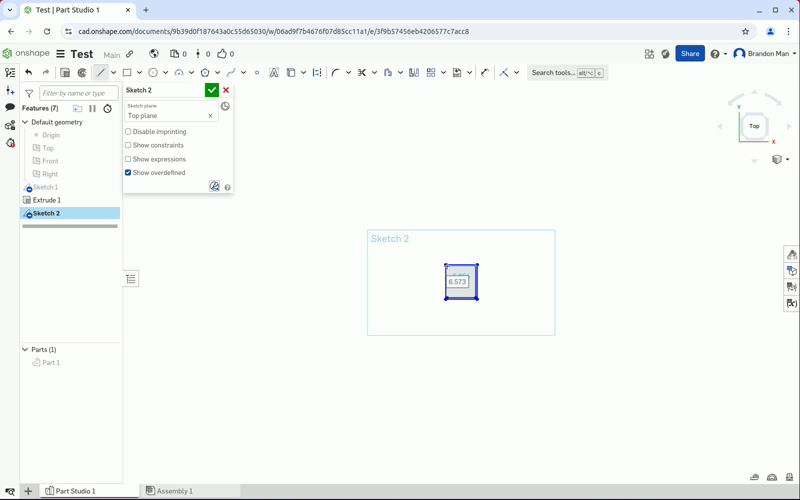
scroll(6)
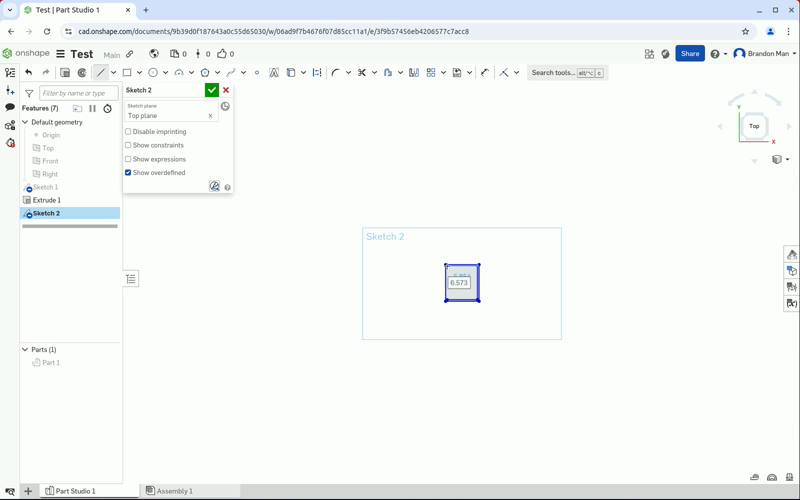
scroll(6)
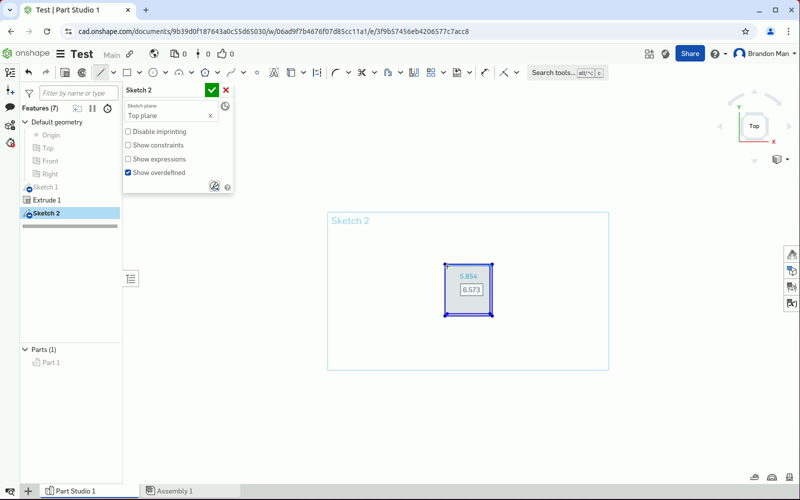
scroll(6)
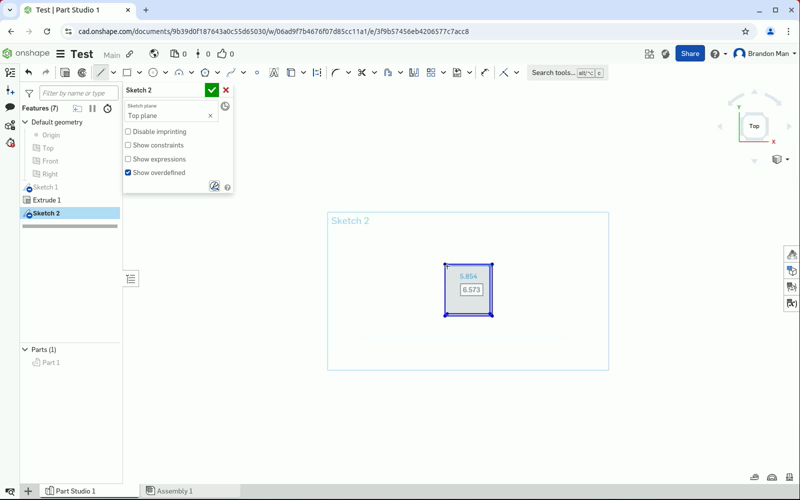
scroll(6)
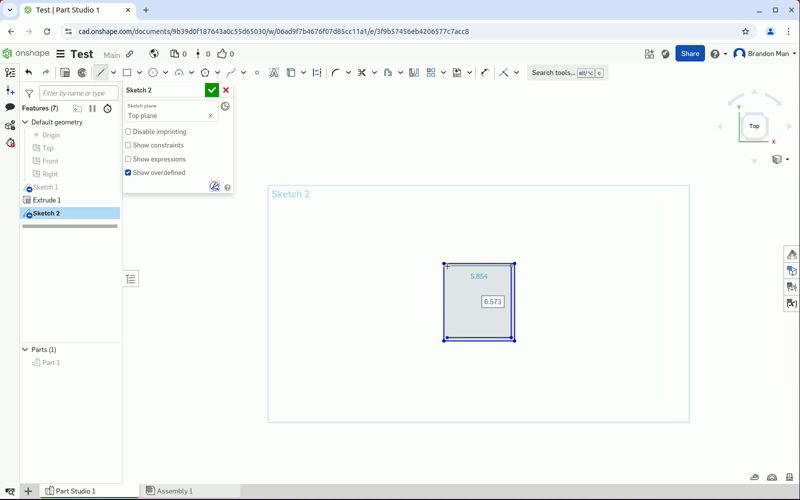
scroll(6)
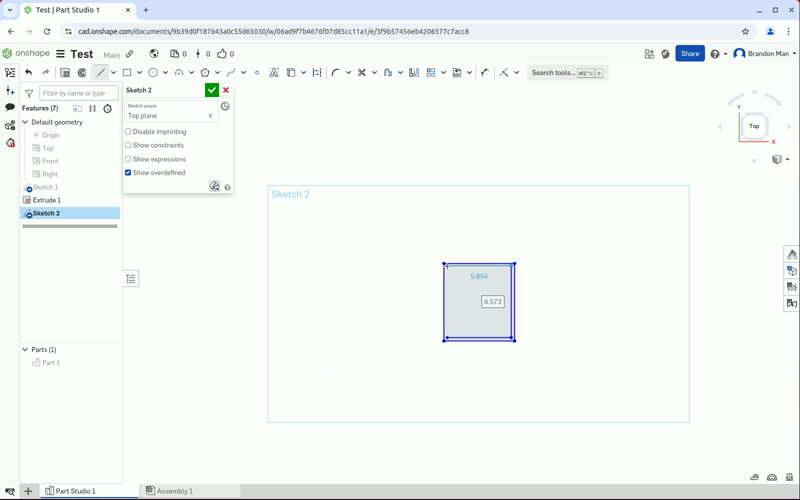
scroll(6)
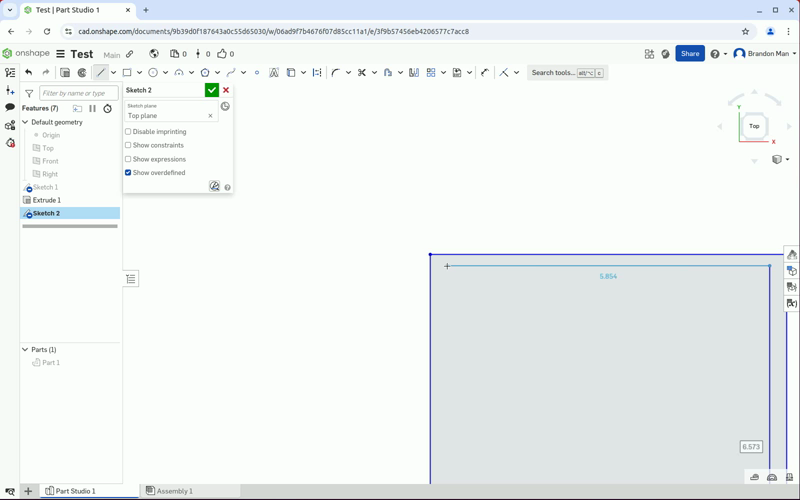
click(447, 265)
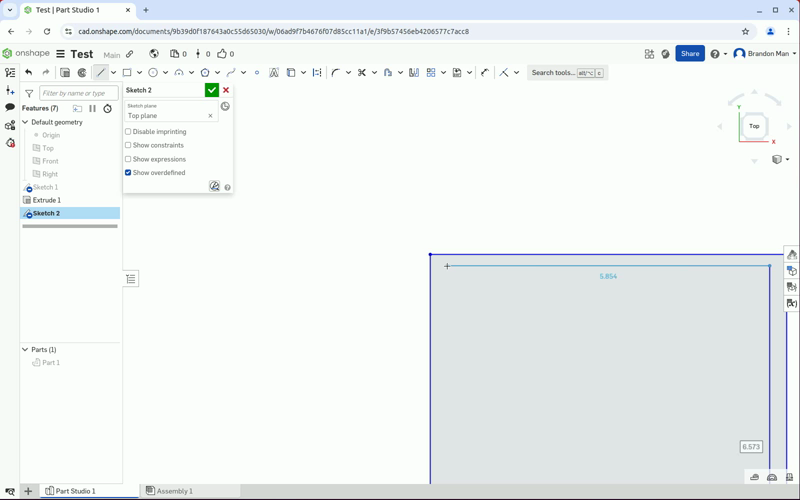
scroll(-6)
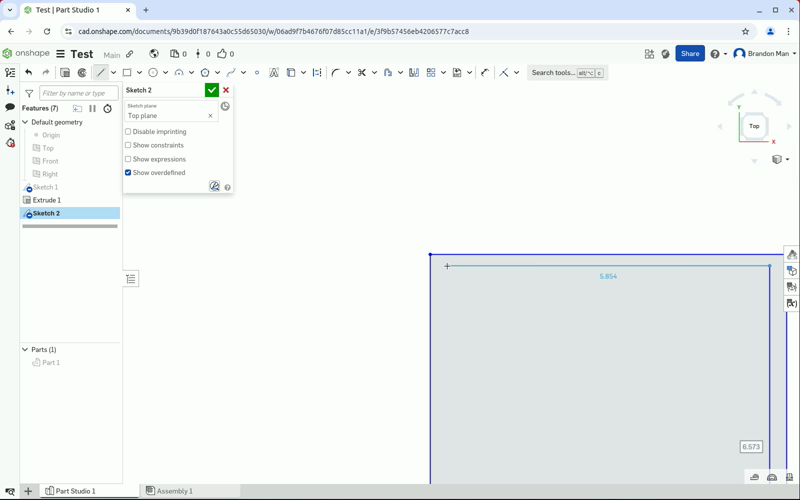
scroll(-6)
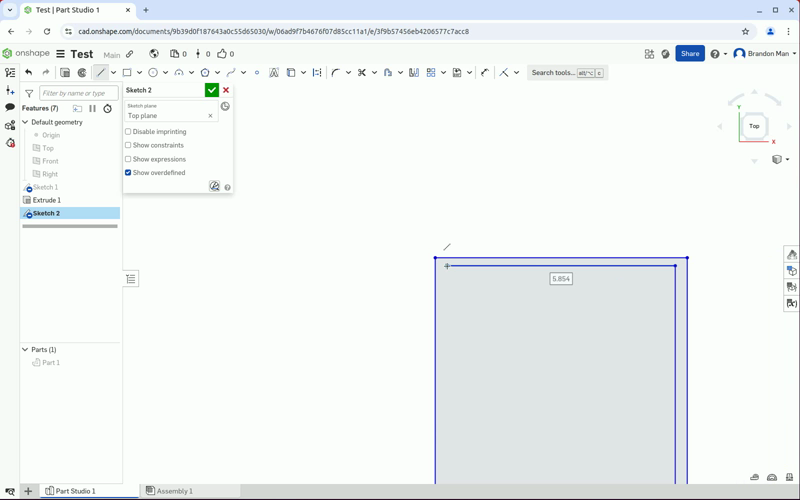
scroll(-6)
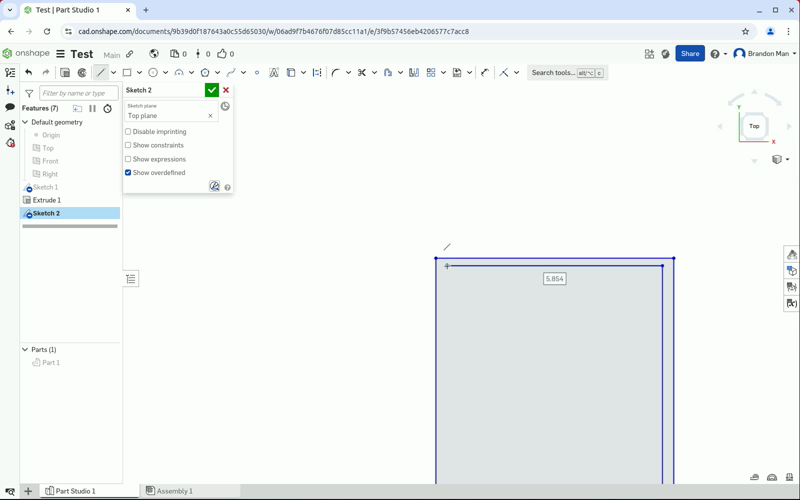
scroll(-6)
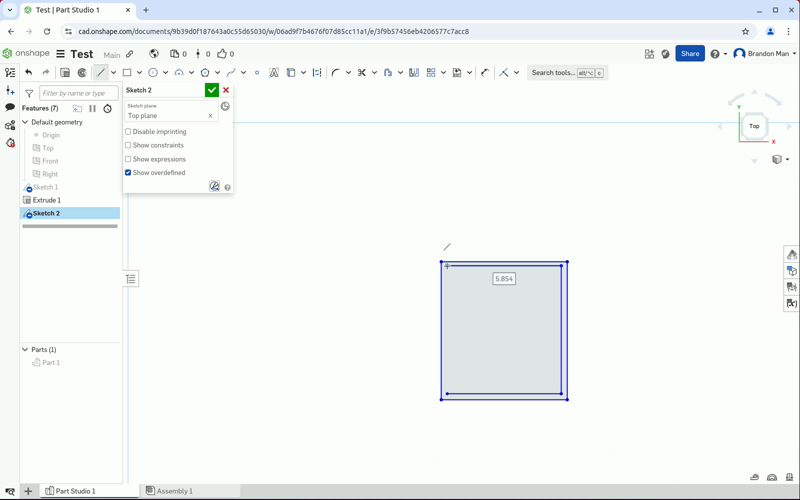
scroll(-6)
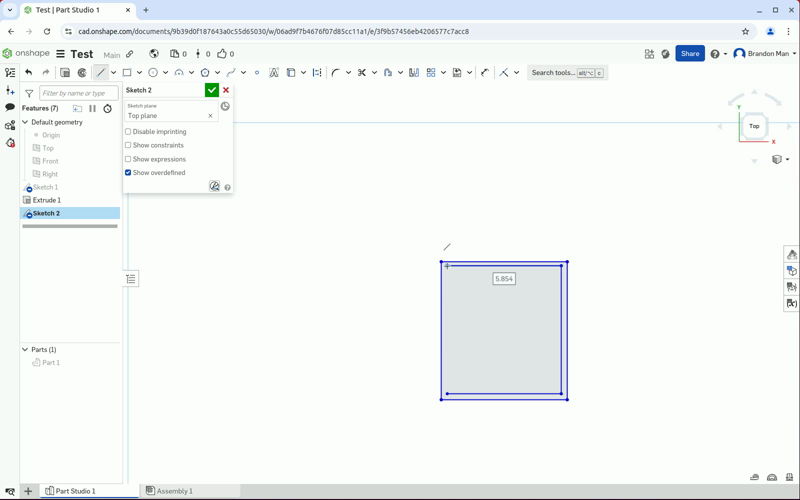
scroll(-6)
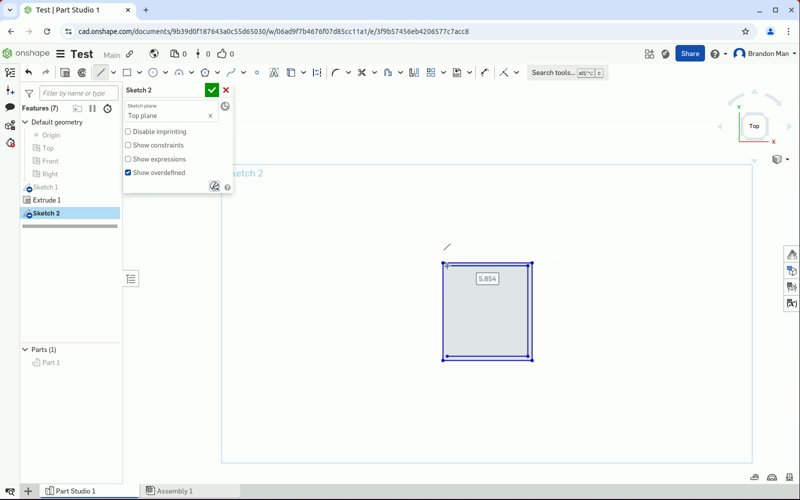
scroll(-6)
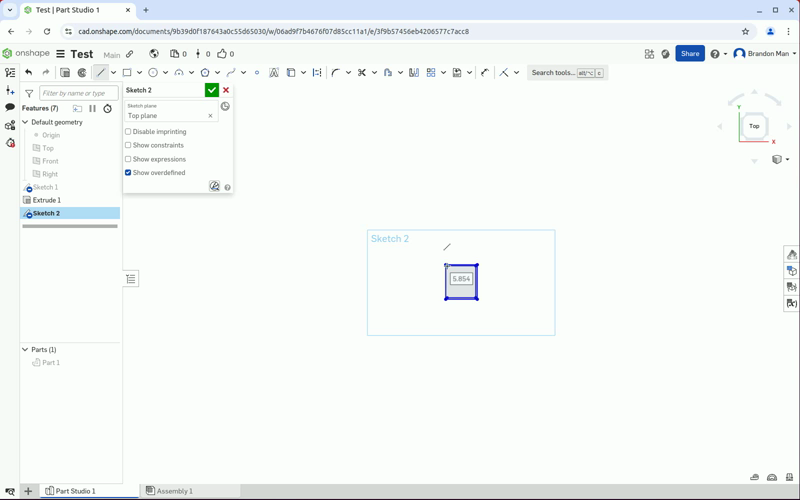
key_up(shift)
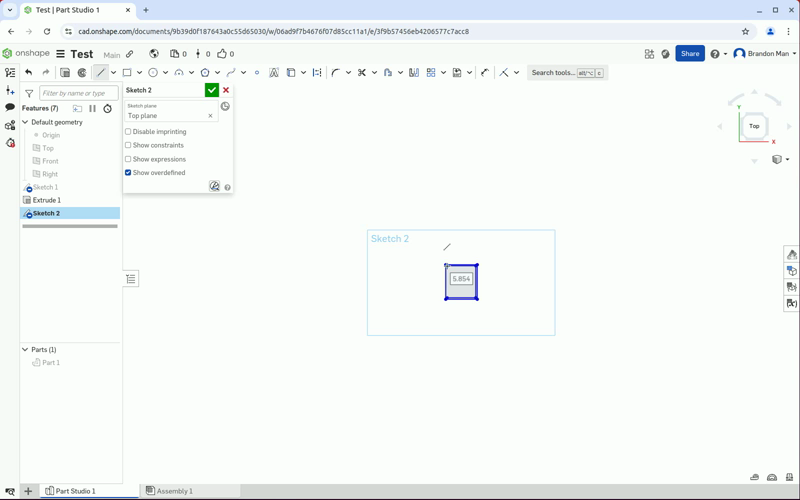
mouse_move(477, 265)
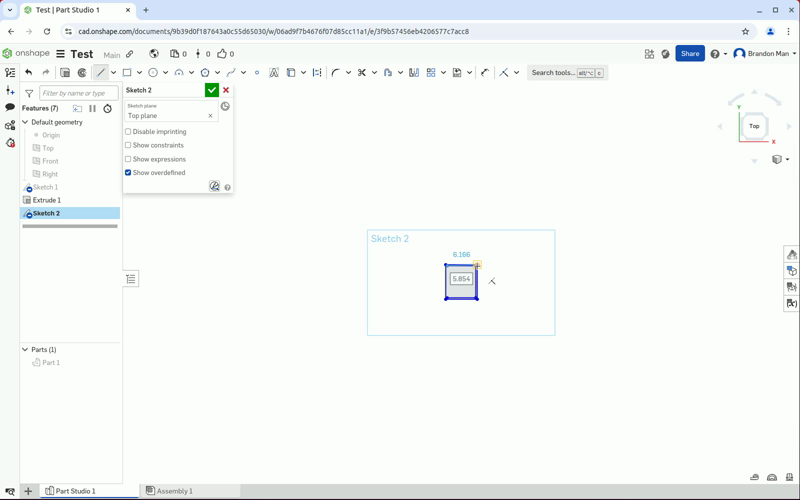
key_down(shift)
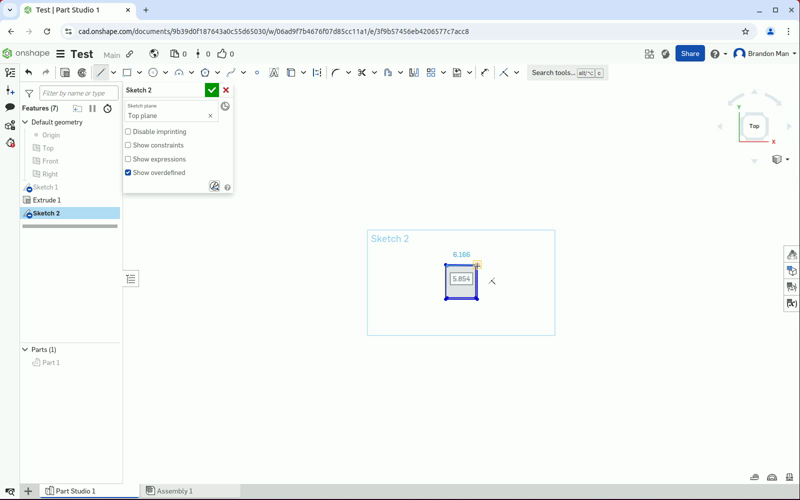
mouse_move(447, 297)
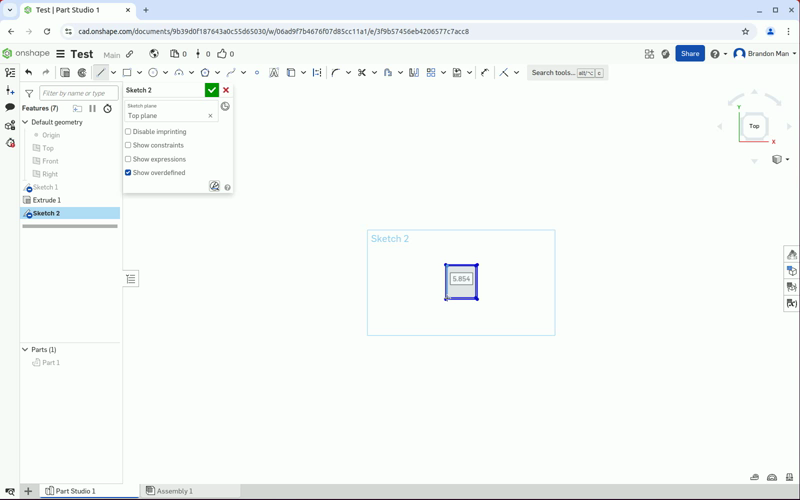
scroll(6)
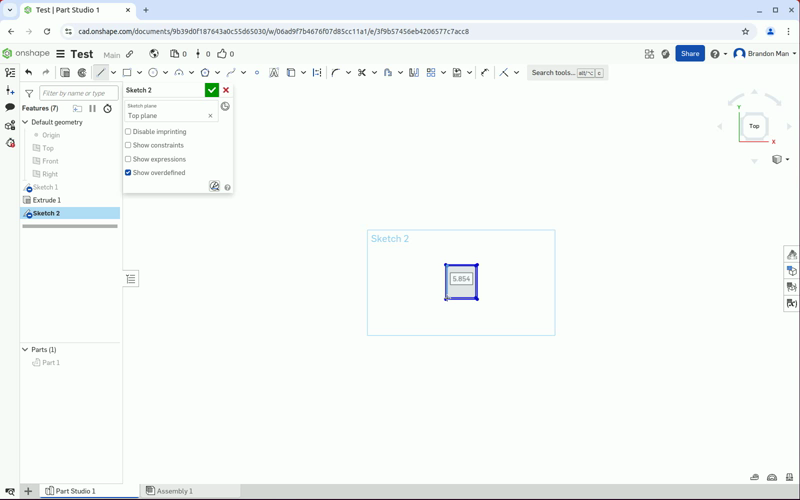
scroll(6)
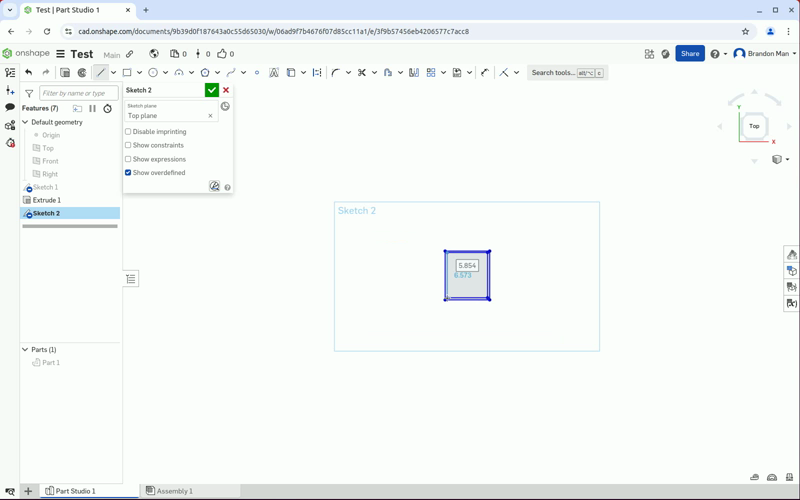
scroll(6)
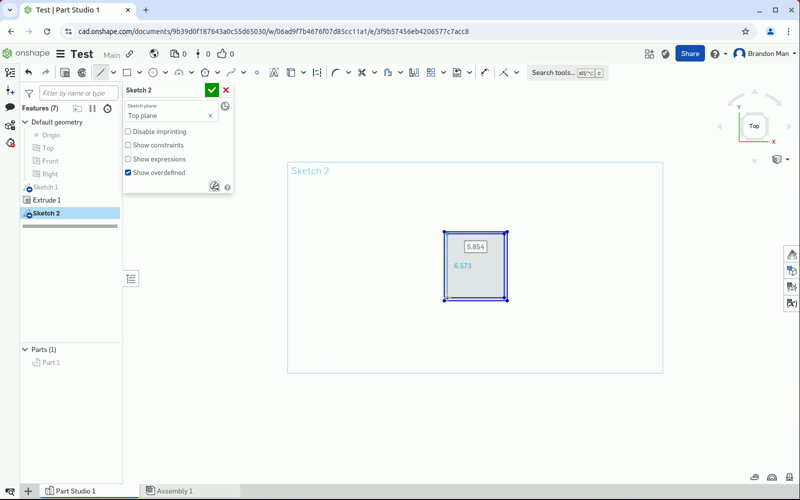
scroll(6)
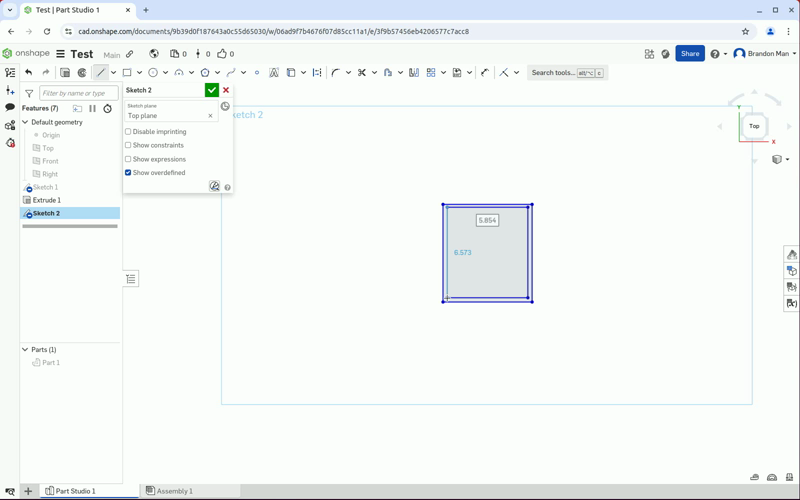
scroll(6)
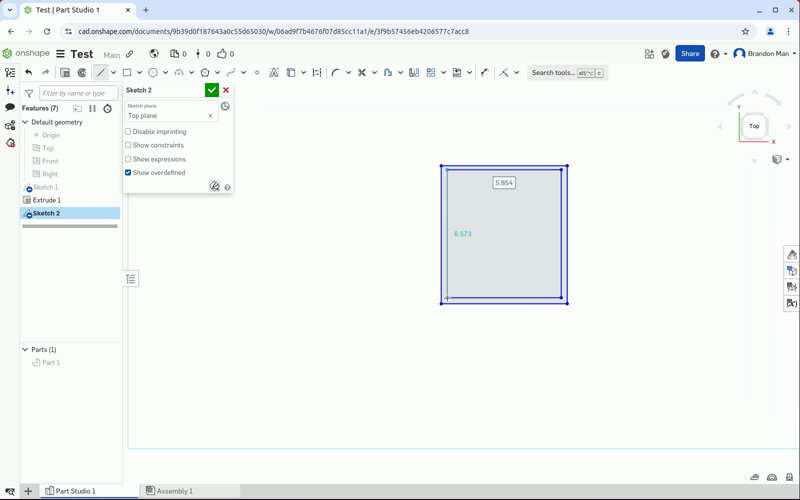
scroll(6)
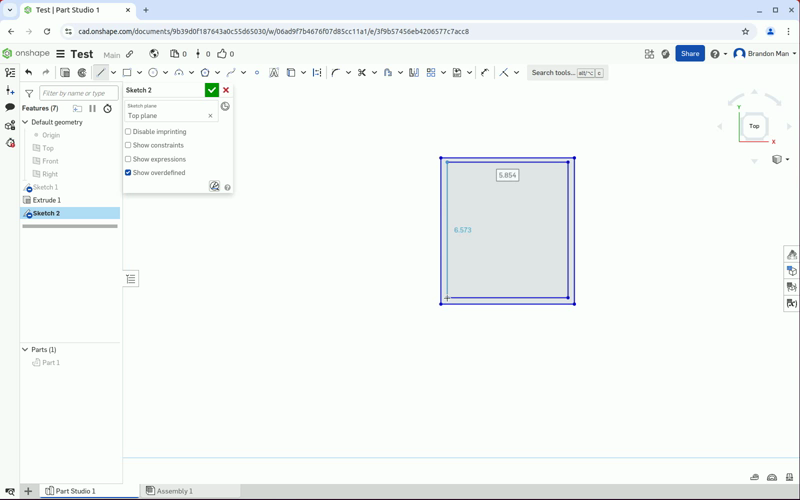
scroll(6)
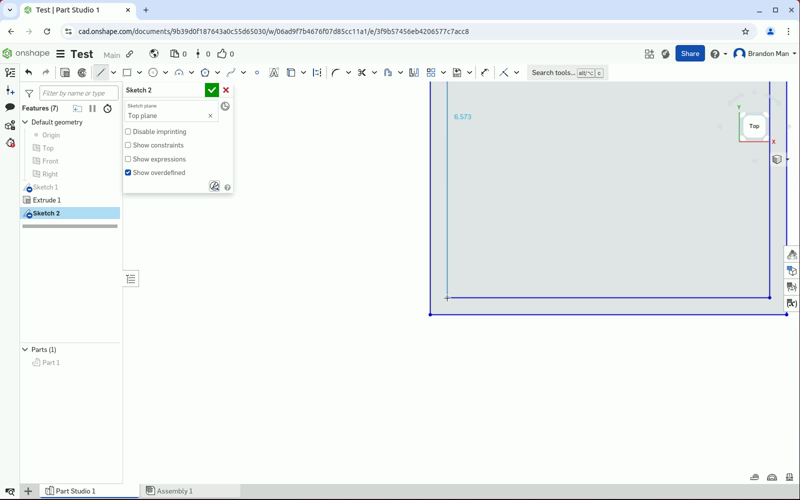
key_up(shift)
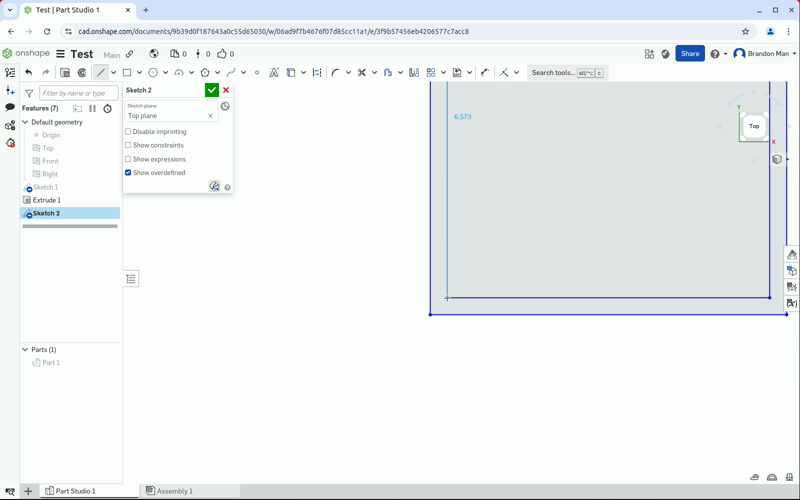
click(447, 297)
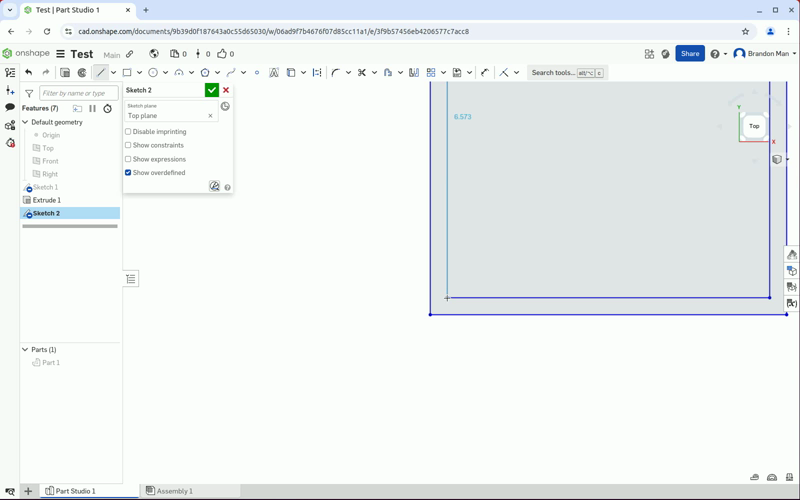
scroll(-6)
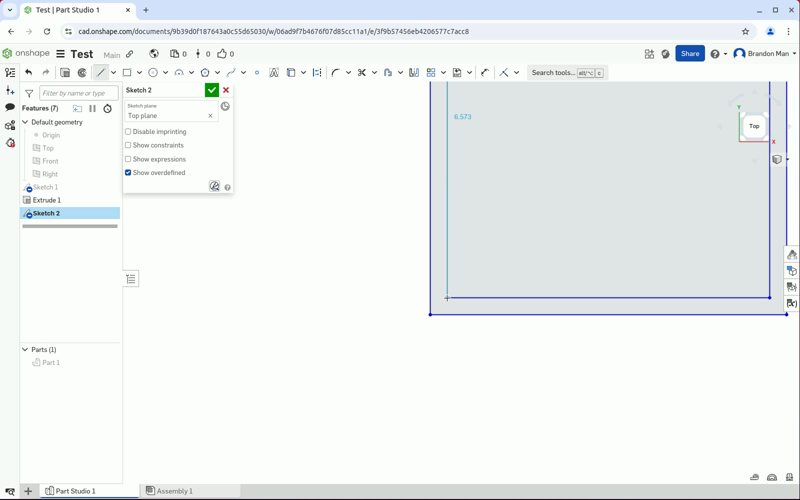
scroll(-6)
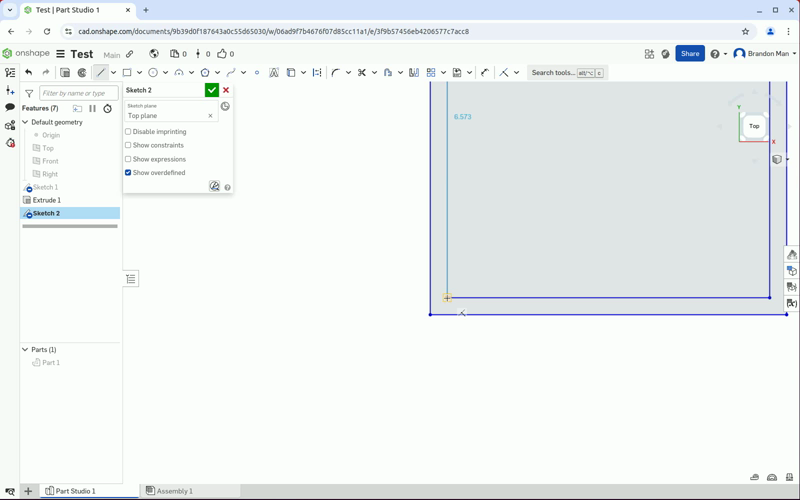
scroll(-6)
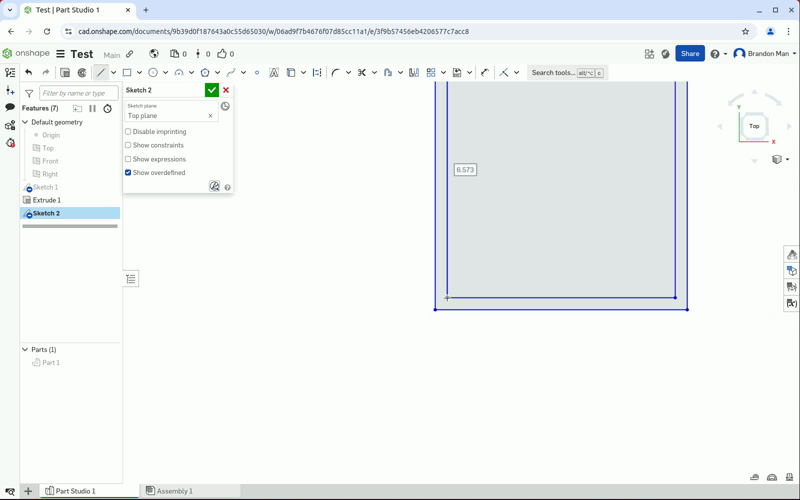
scroll(-6)
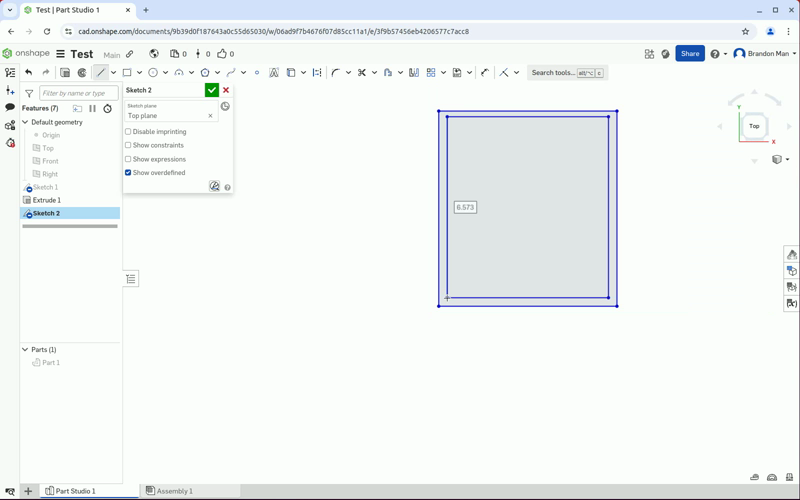
scroll(-6)
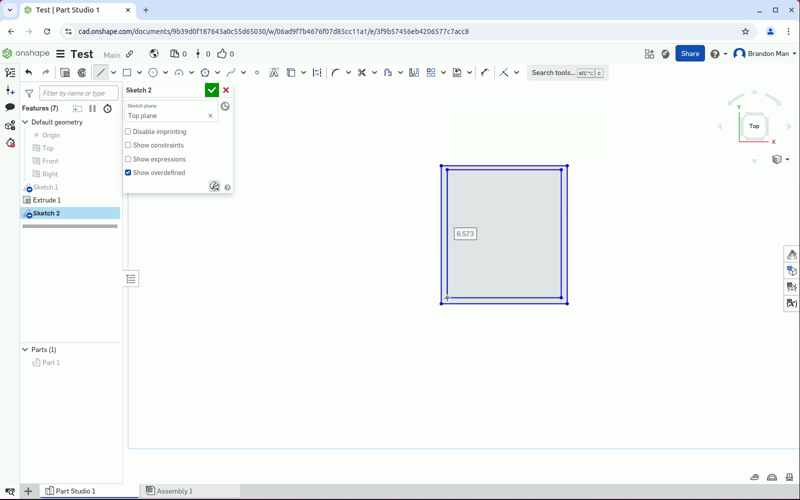
scroll(-6)
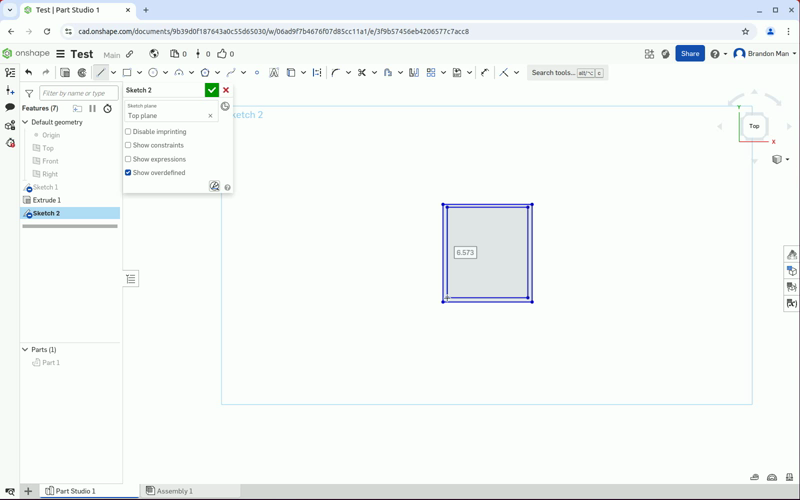
scroll(-6)
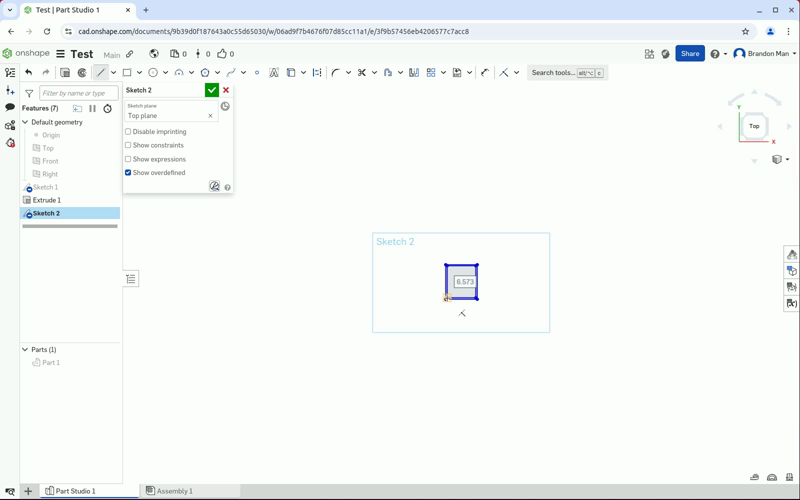
key(esc)
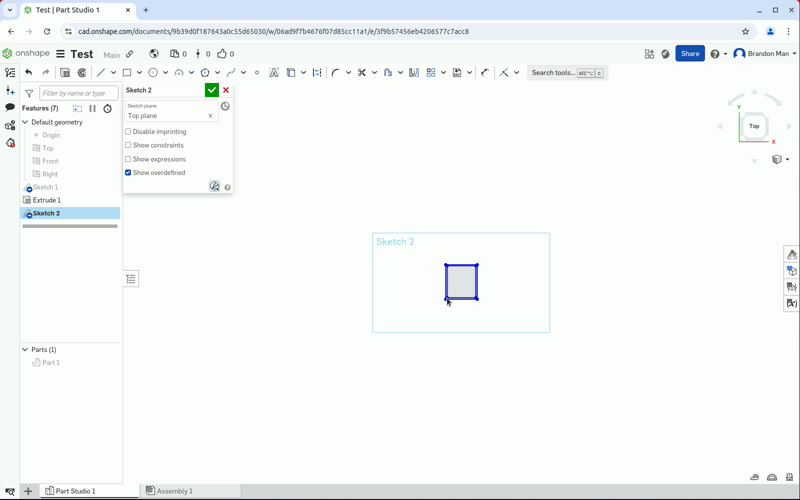
mouse_move(477, 295)
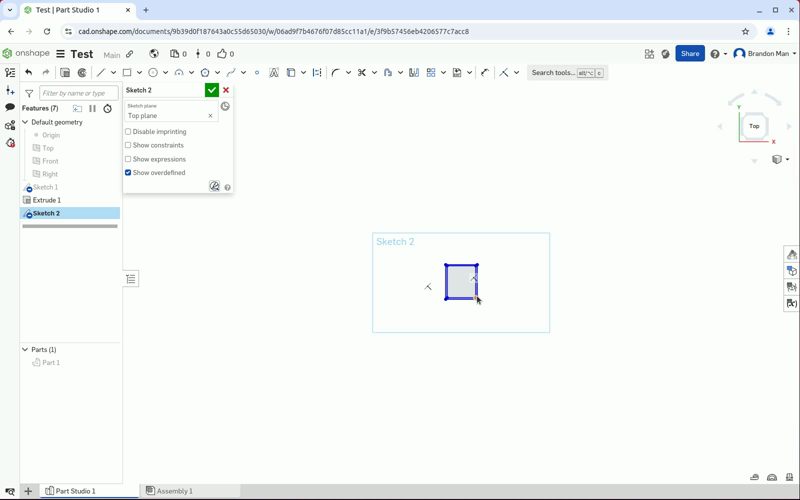
scroll(6)
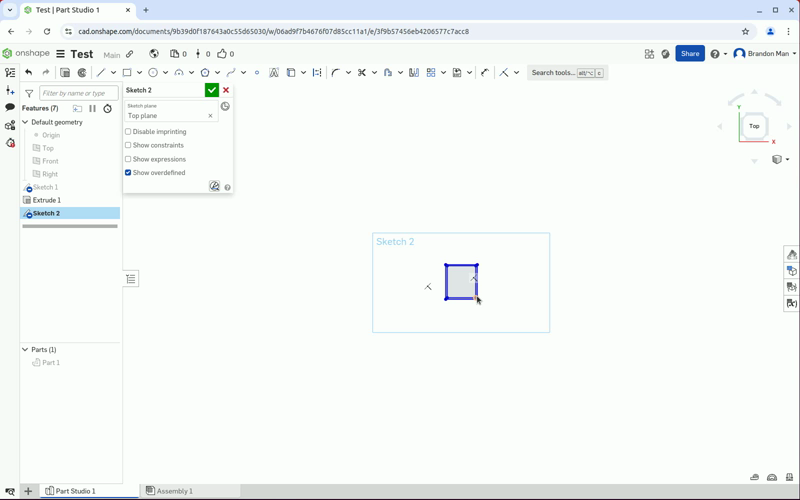
scroll(6)
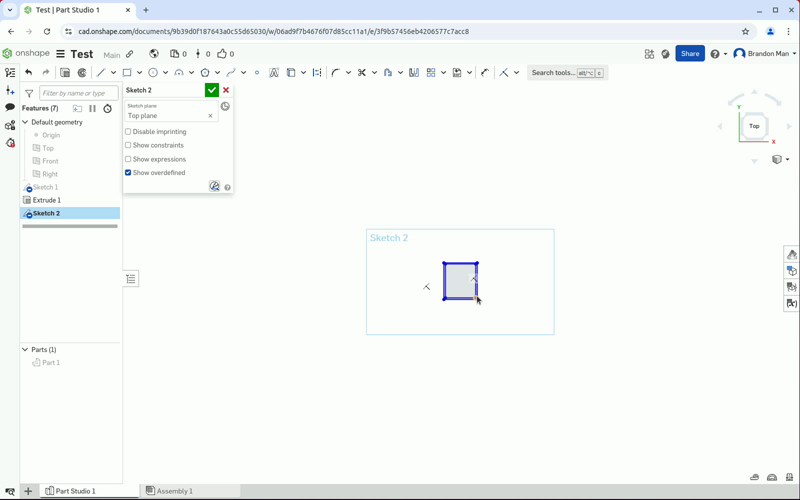
scroll(6)
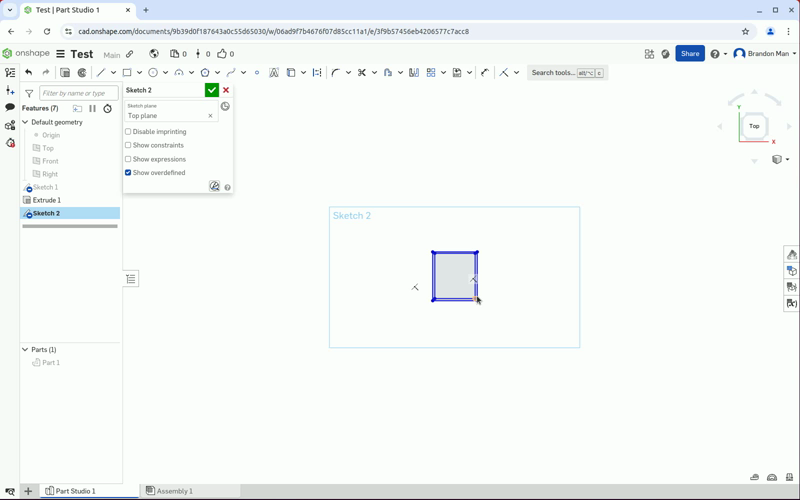
scroll(6)
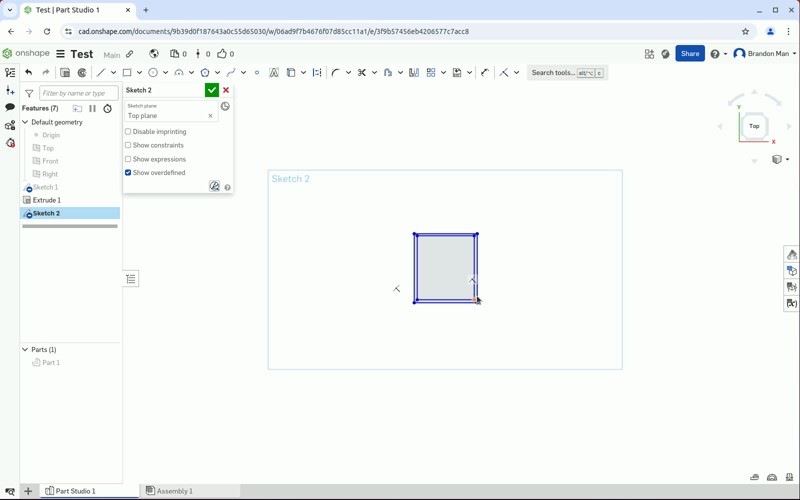
scroll(6)
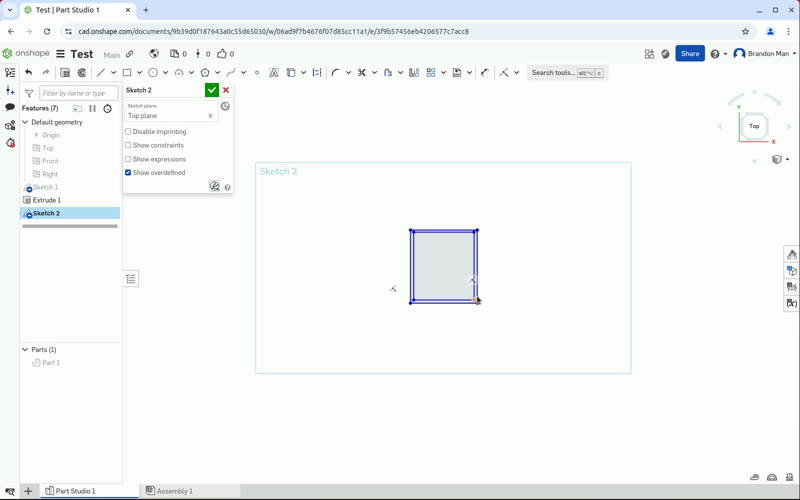
scroll(6)
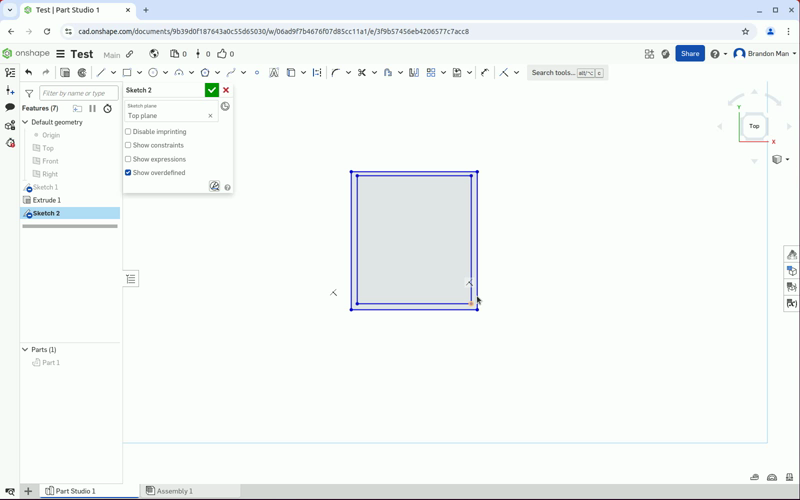
scroll(6)
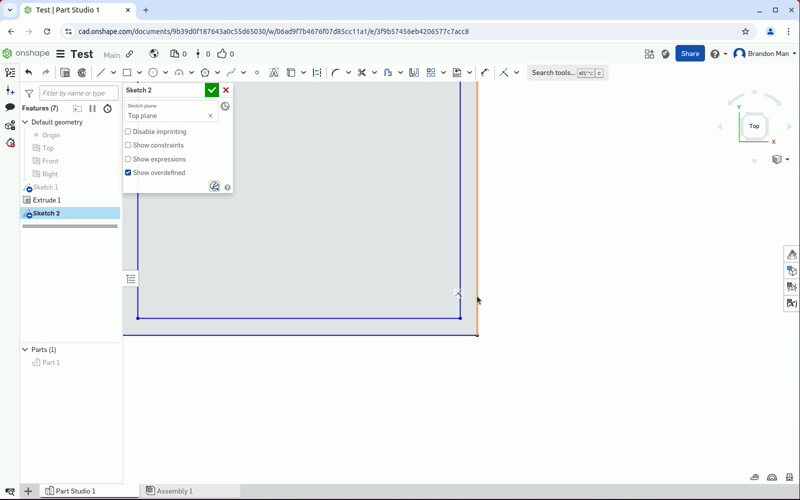
click(477, 295)
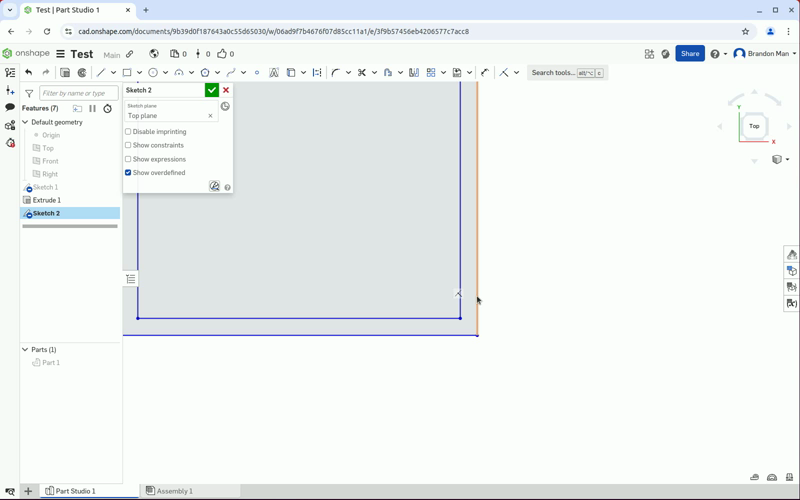
scroll(-6)
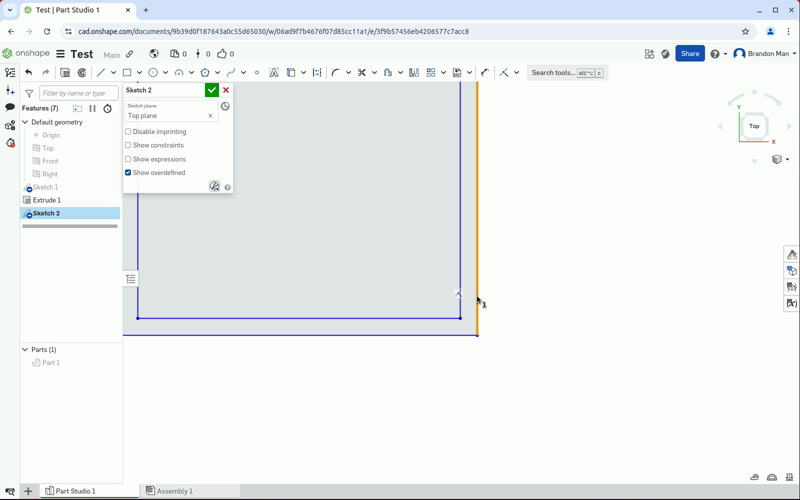
scroll(-6)
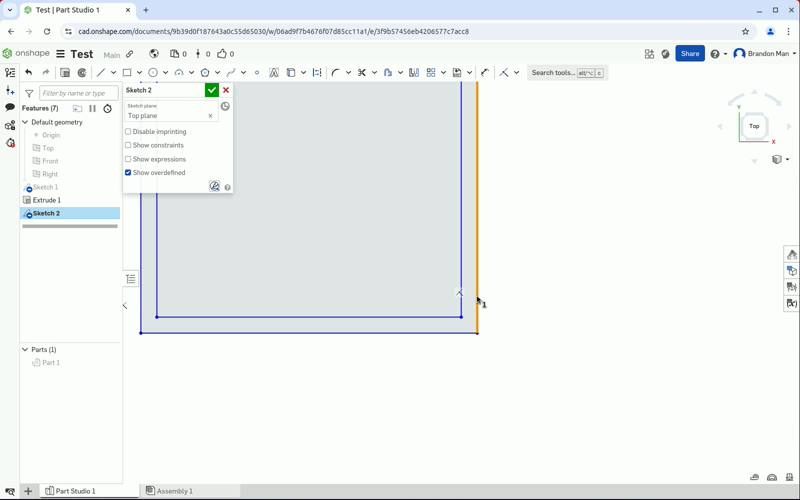
scroll(-6)
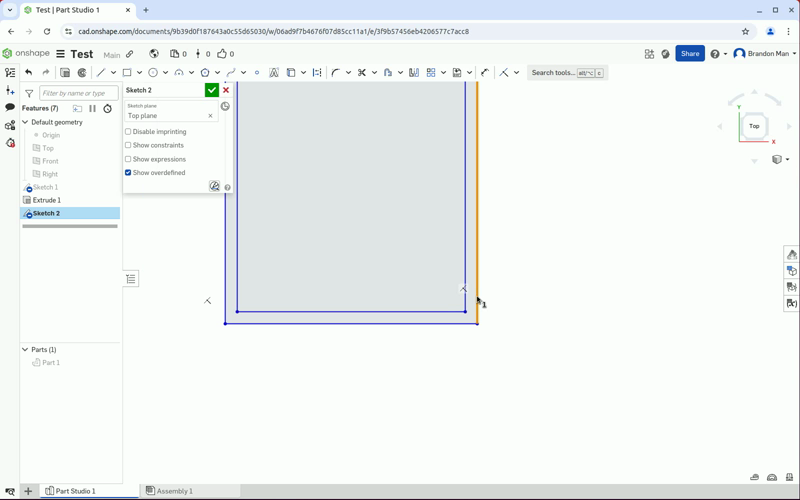
scroll(-6)
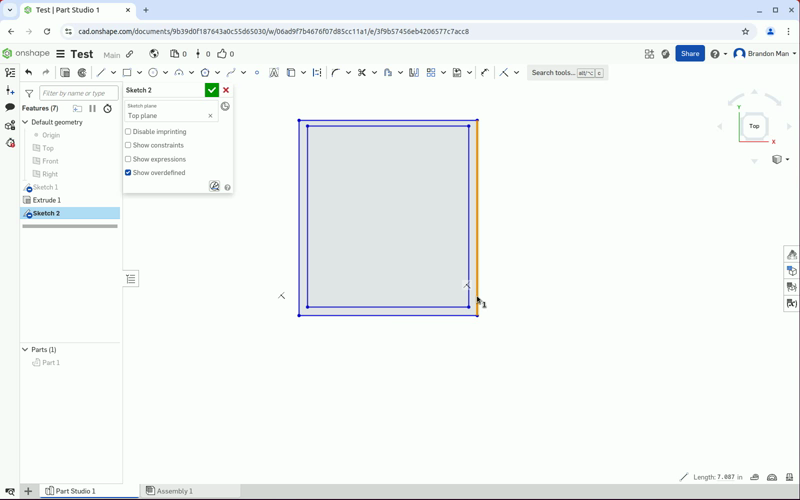
scroll(-6)
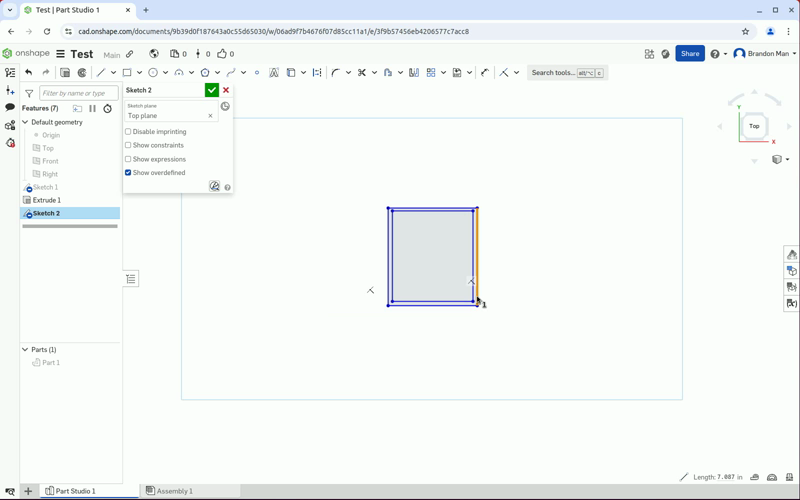
scroll(-6)
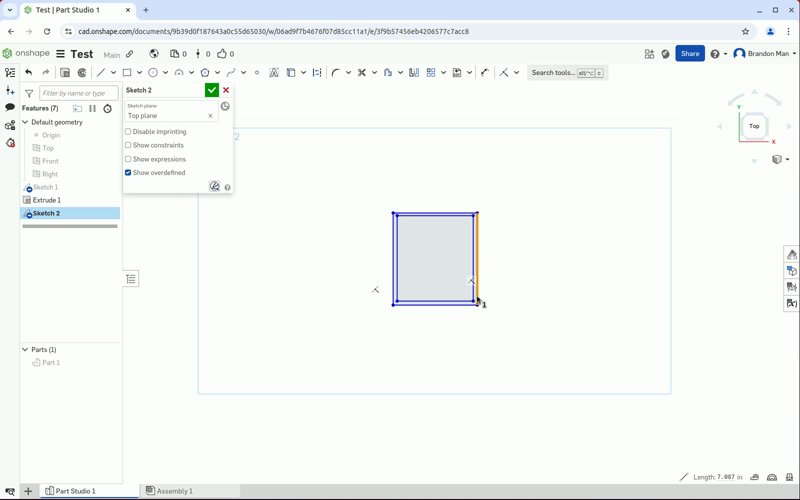
scroll(-6)
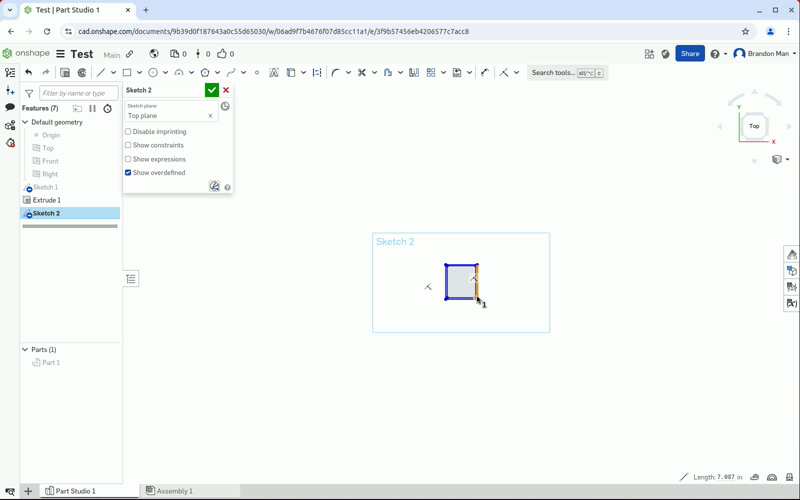
mouse_move(73, 352)
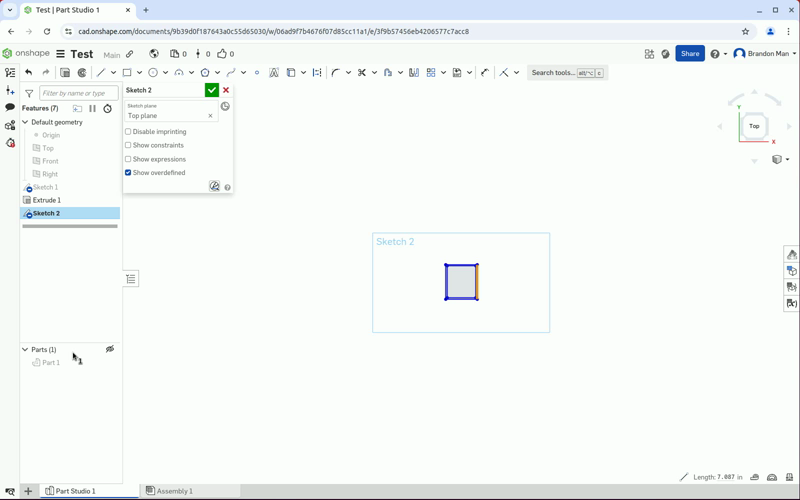
key(shift+y)
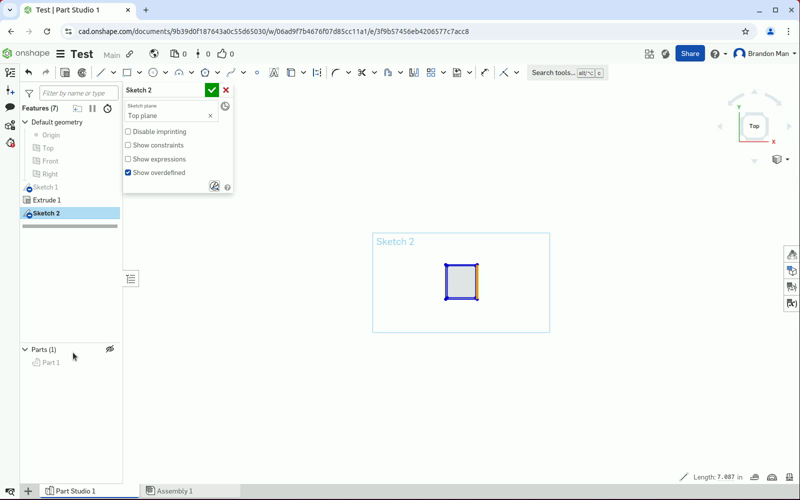
key(shift+e)
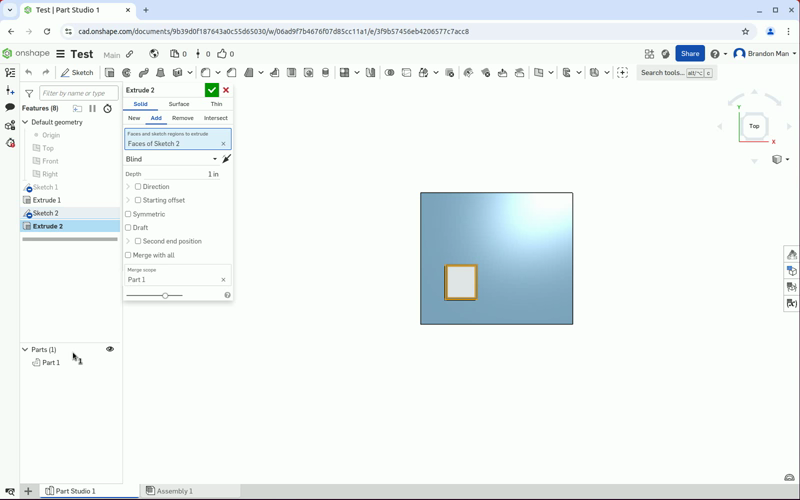
mouse_move(143, 106)
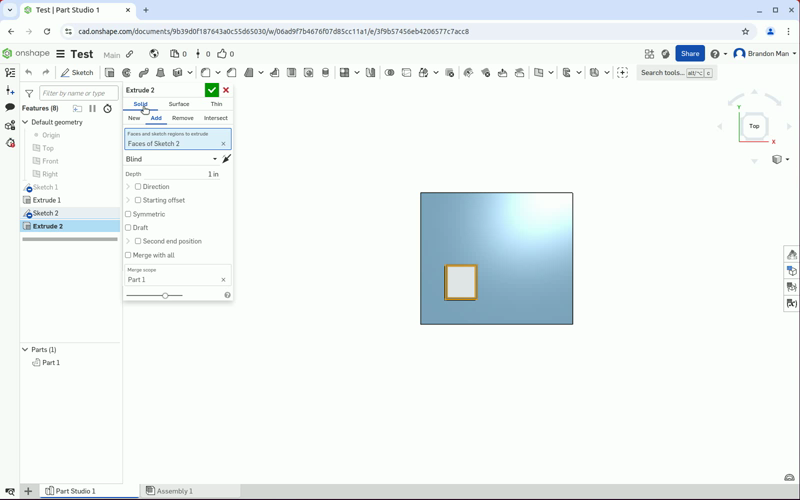
click(143, 106)
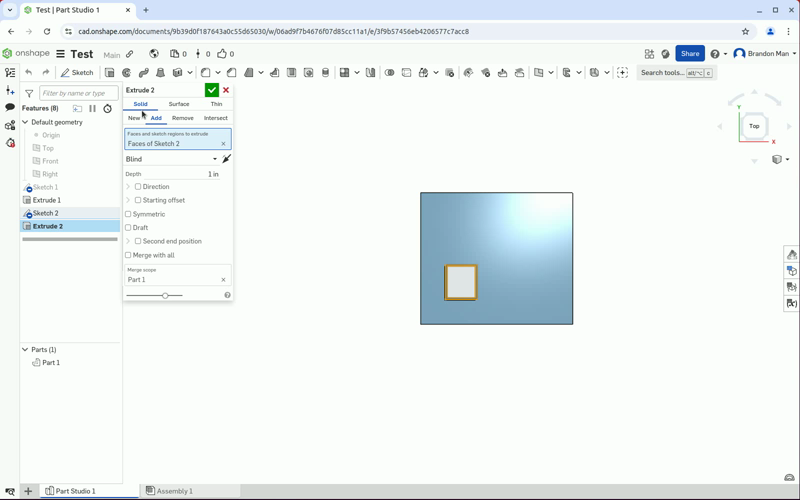
mouse_move(137, 120)
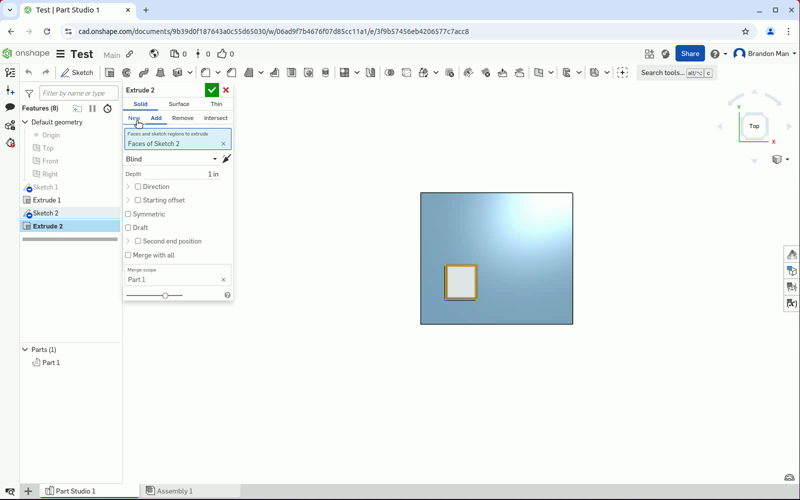
click(137, 120)
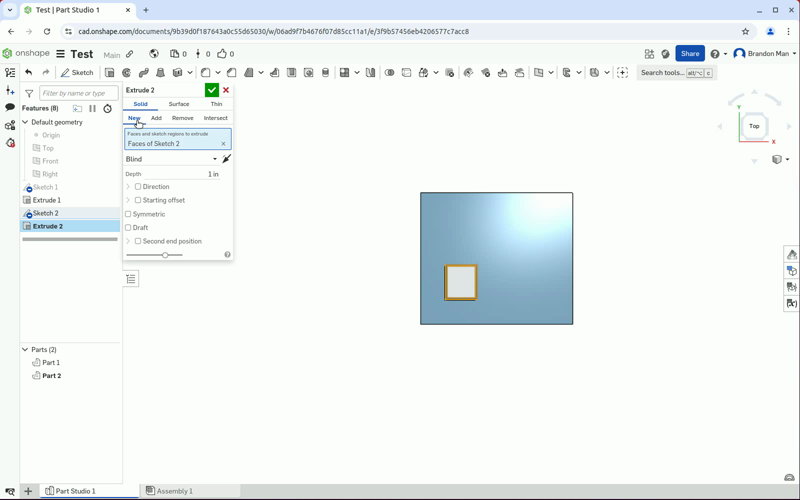
key(tab, 4)
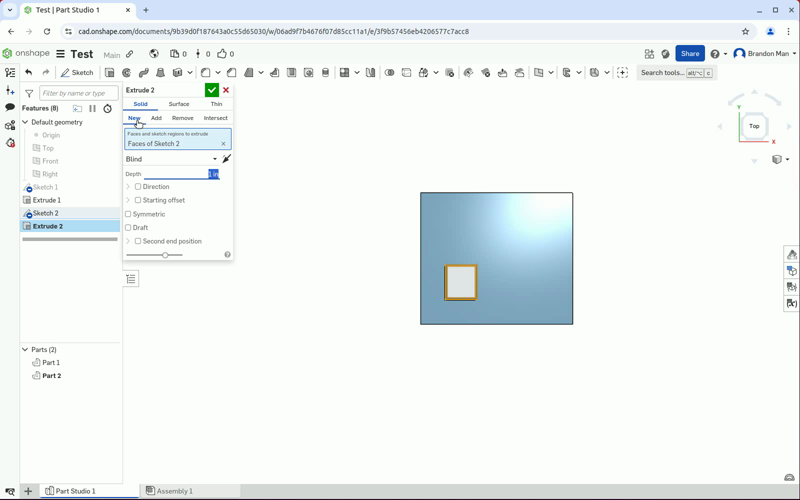
text(0.241)
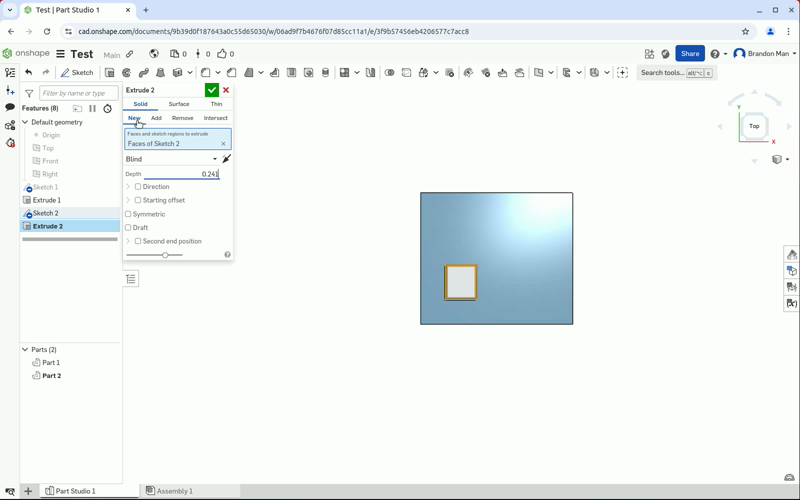
key(enter)
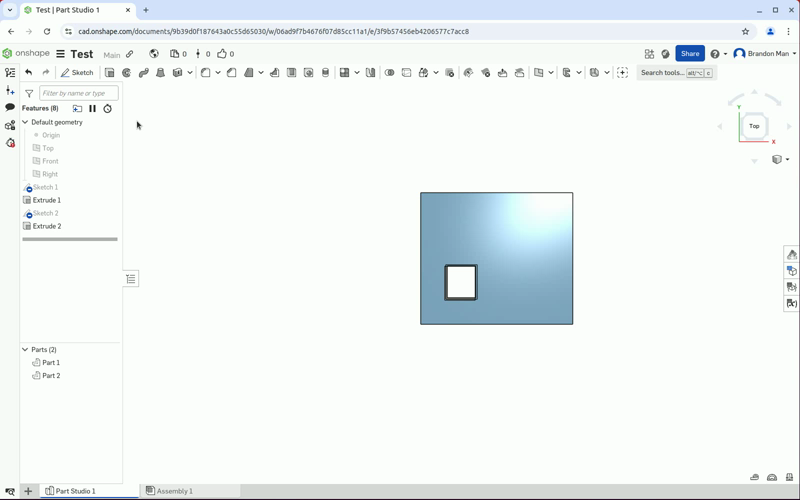
key(shift+h)
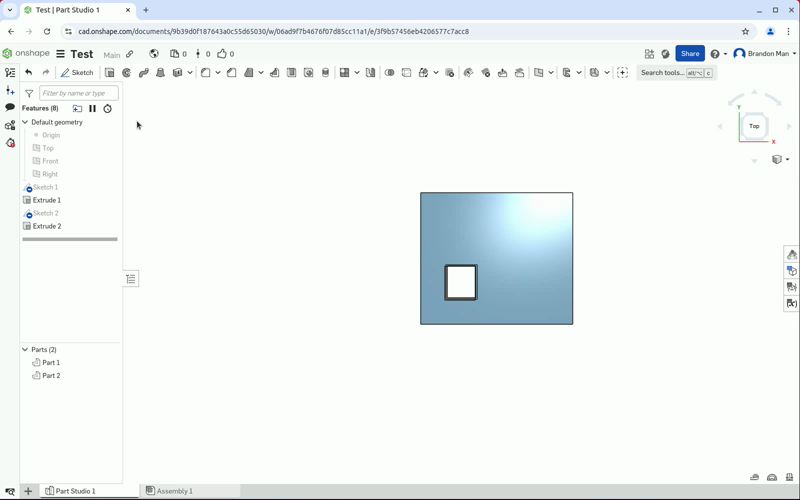
key(shift+h)
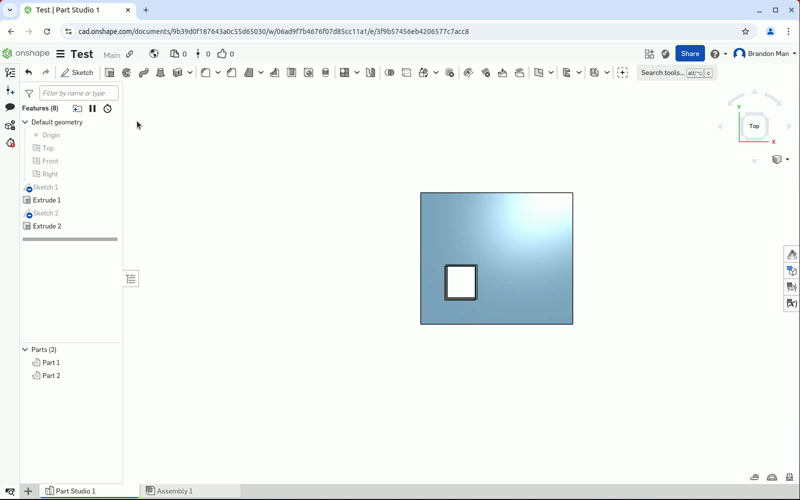
mouse_move(73, 189)
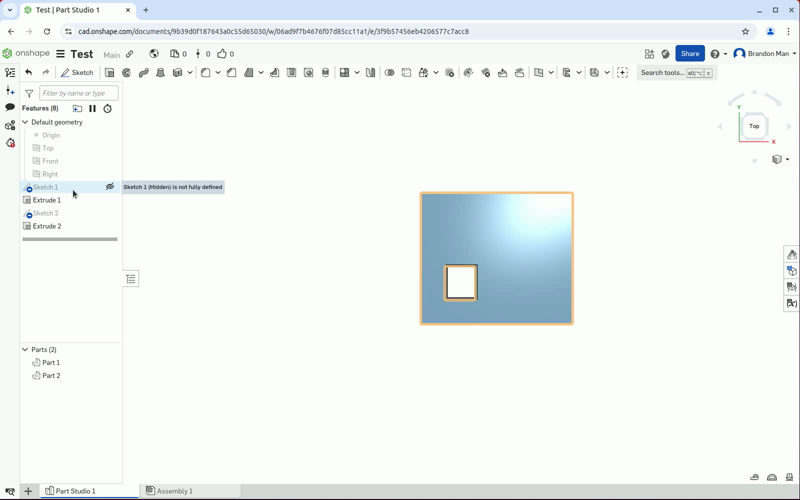
click(73, 189)
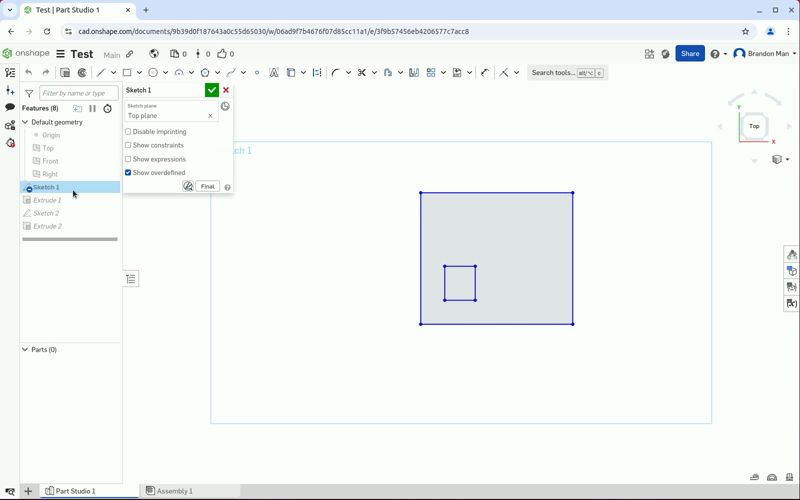
mouse_move(229, 92)
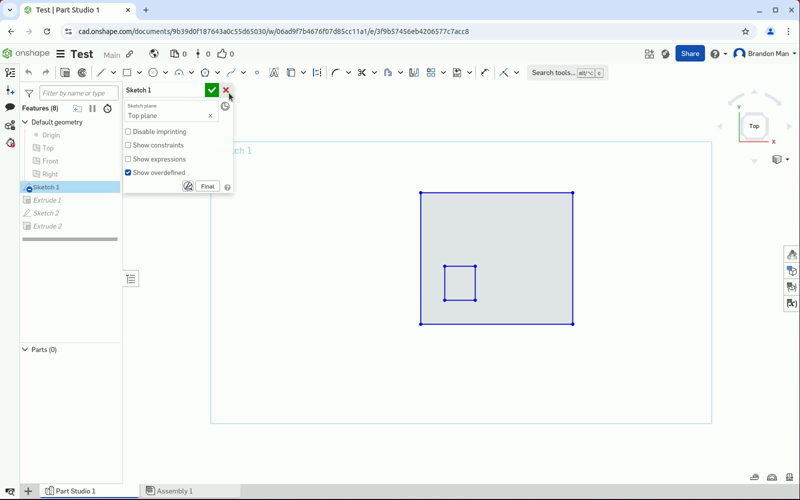
click(229, 92)
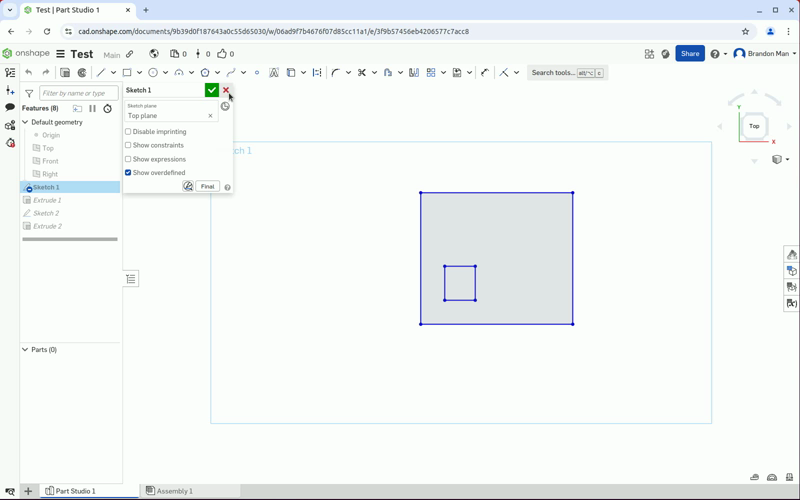
key(shift+s)
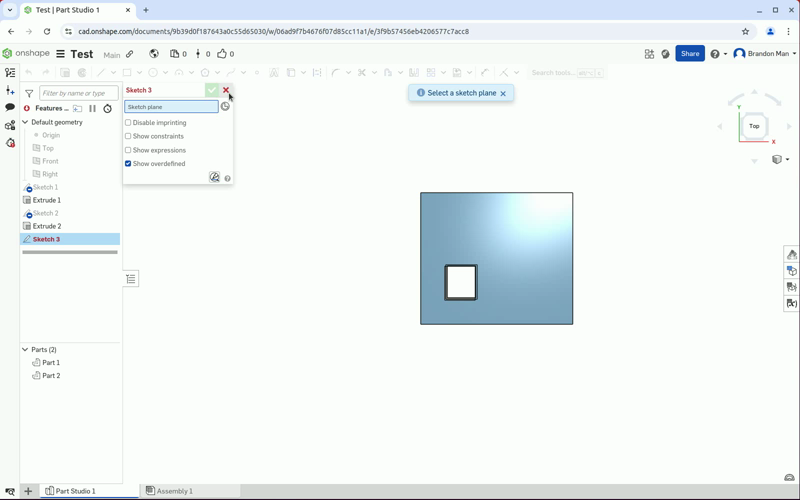
mouse_move(73, 150)
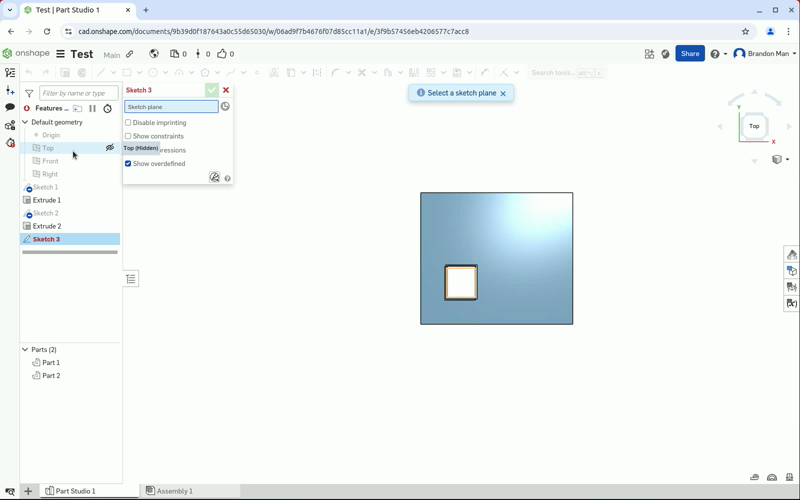
click(73, 150)
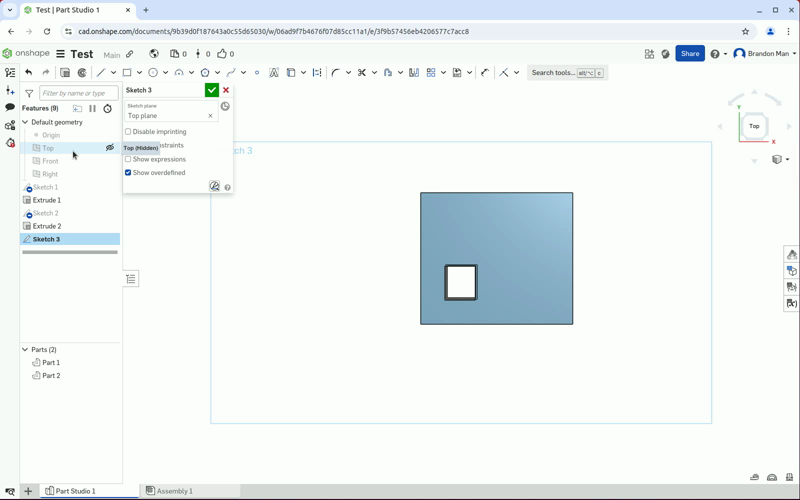
mouse_move(73, 352)
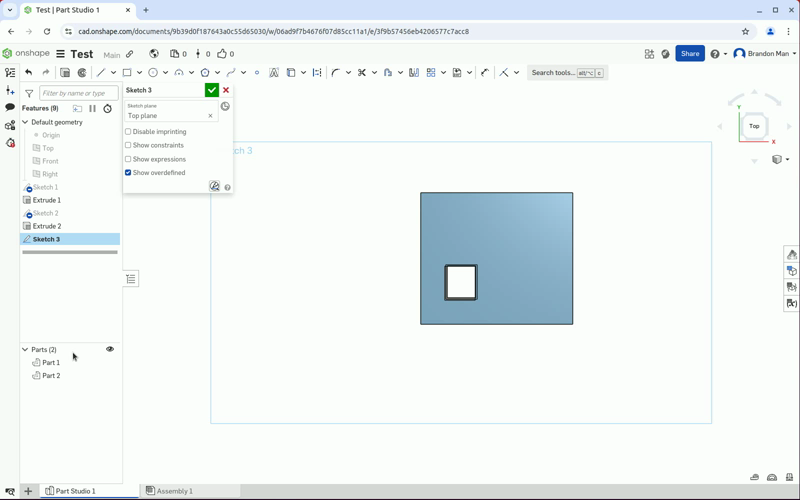
key(y)
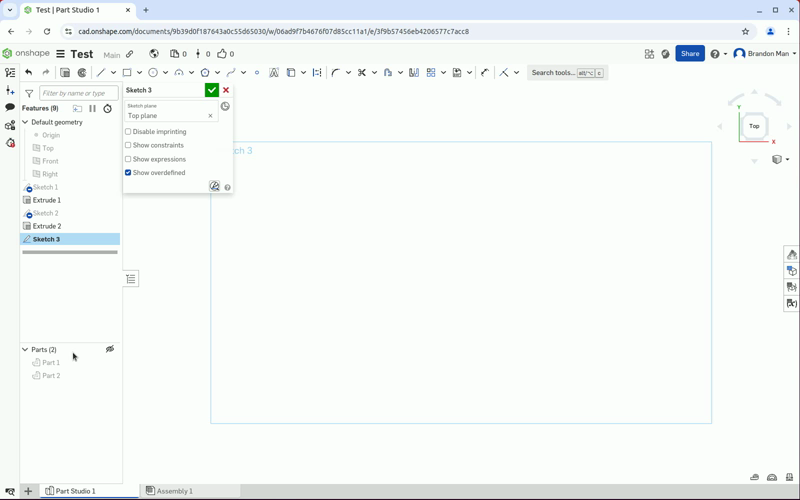
key(l)
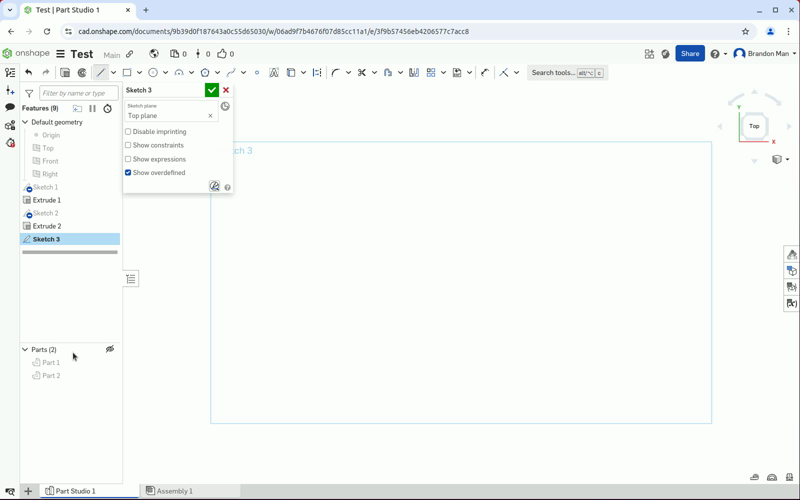
key_down(shift)
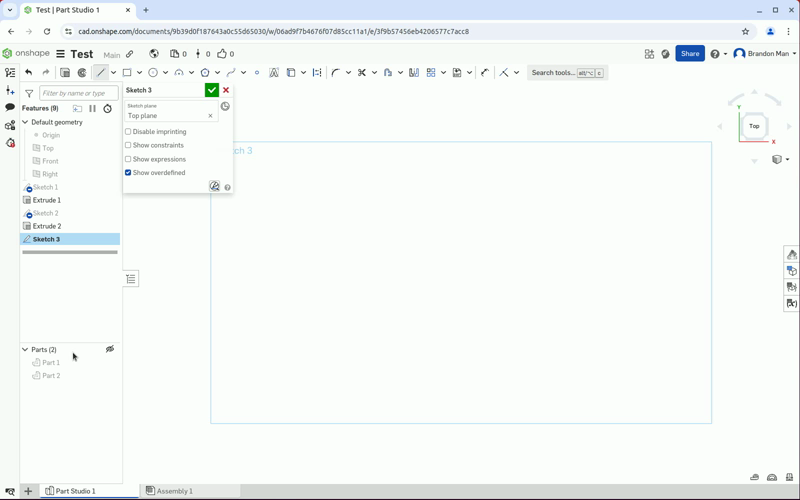
mouse_move(446, 298)
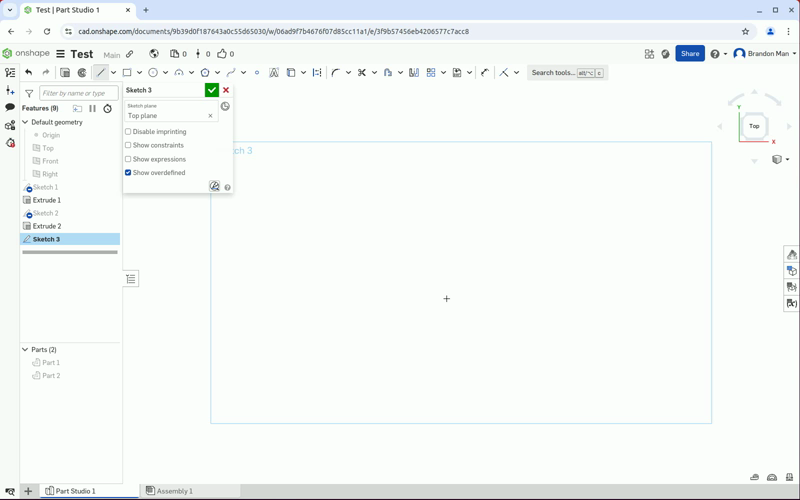
click(446, 298)
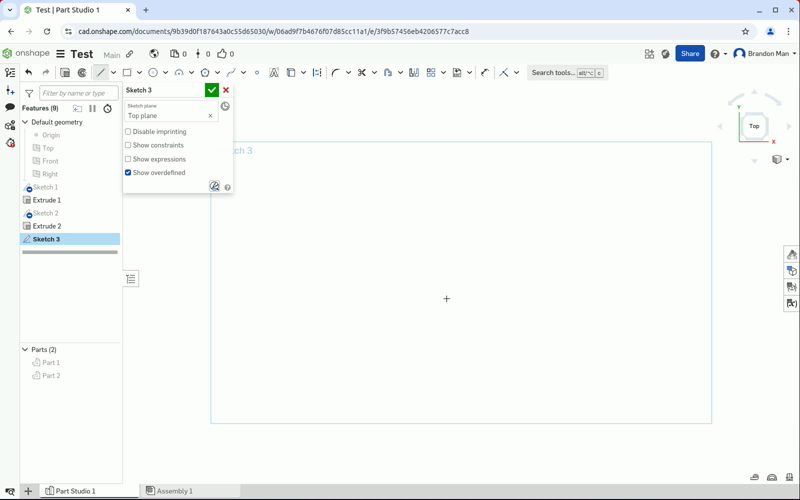
key_up(shift)
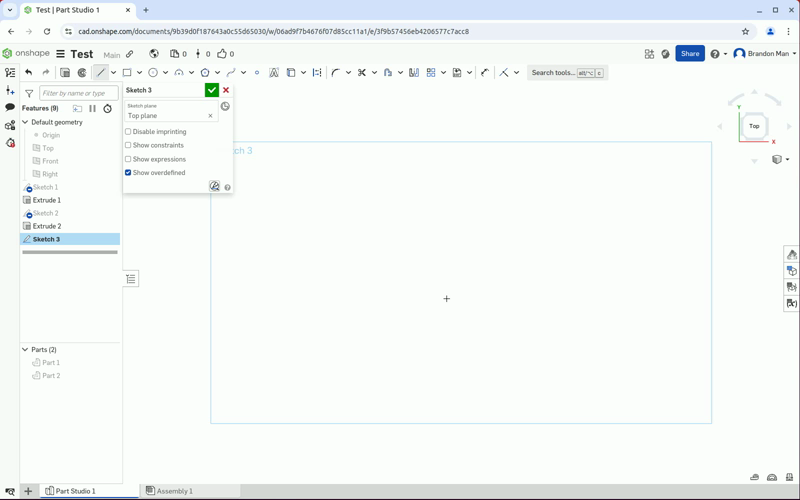
key_down(shift)
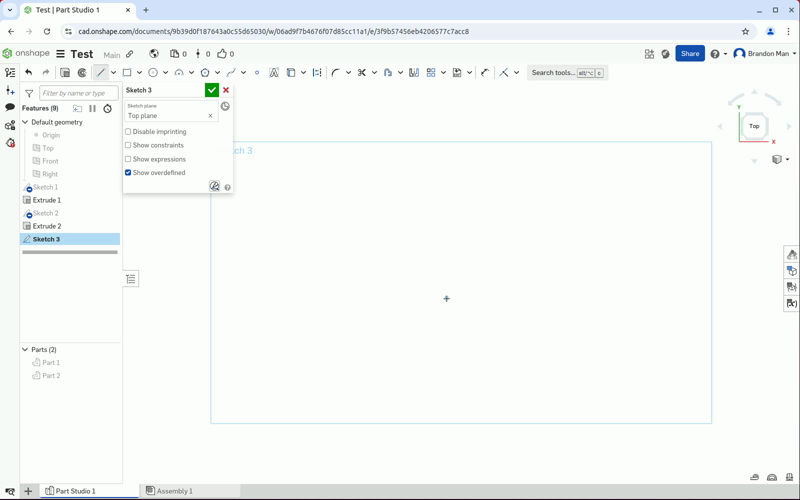
mouse_move(476, 298)
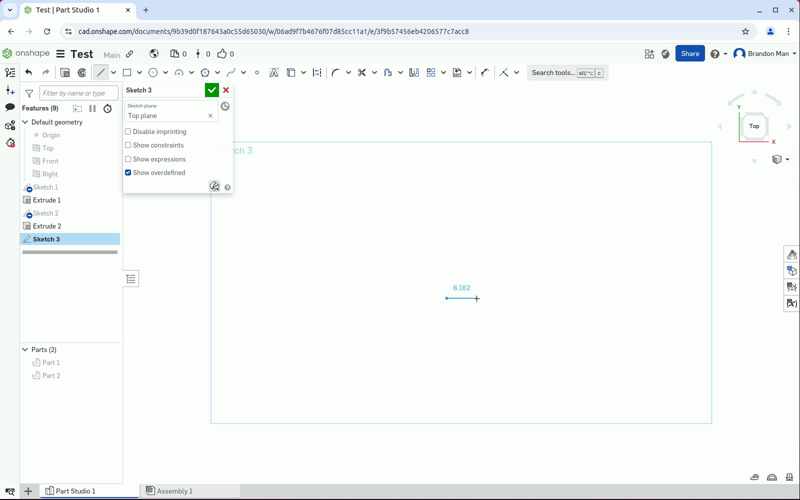
mouse_move(474, 298)
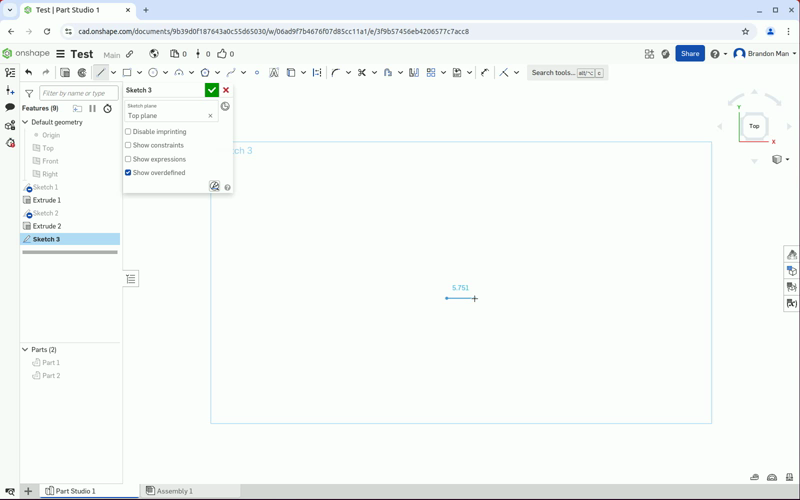
click(474, 298)
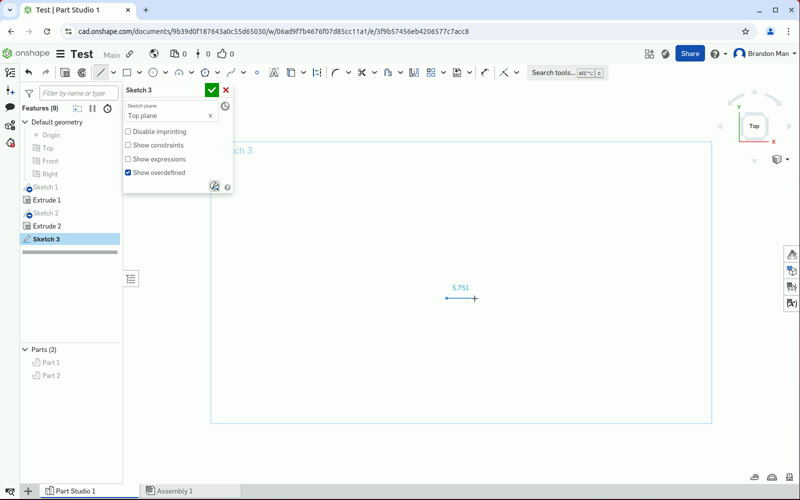
key_up(shift)
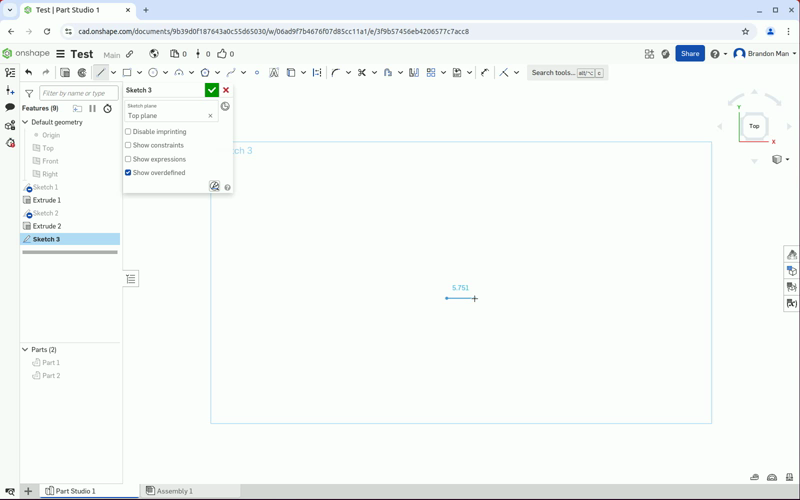
key_down(shift)
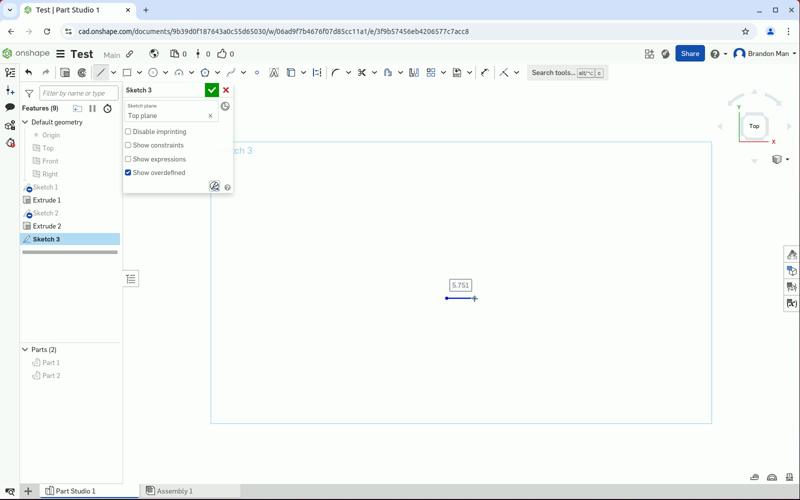
mouse_move(504, 298)
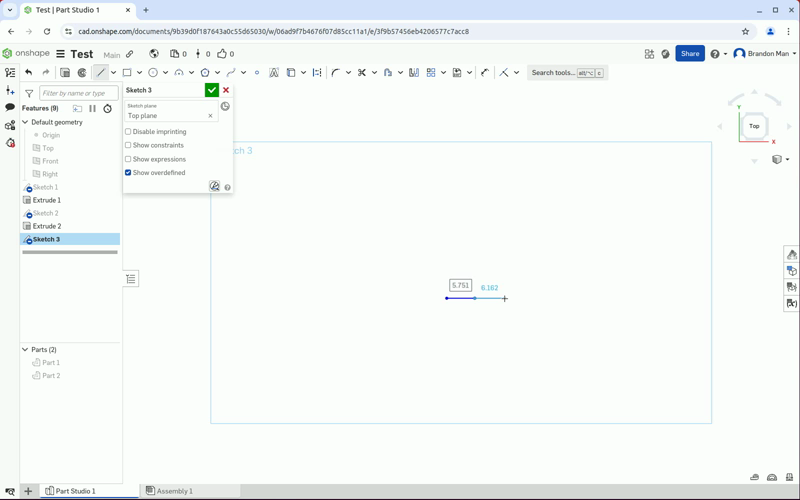
mouse_move(474, 267)
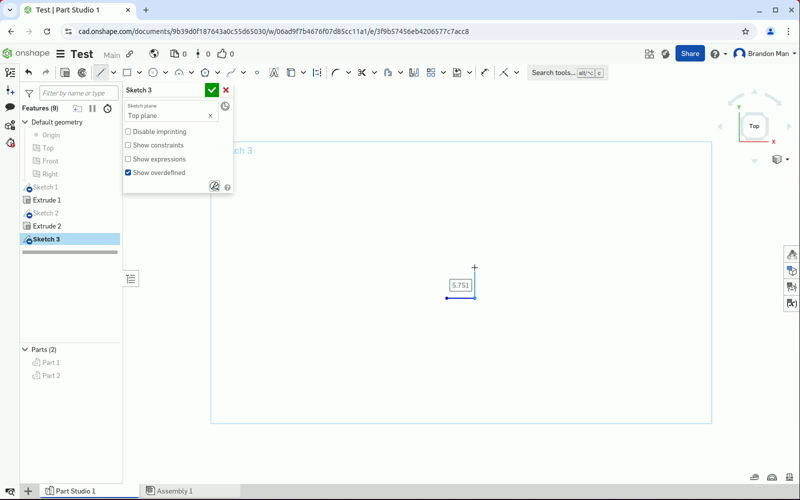
click(474, 267)
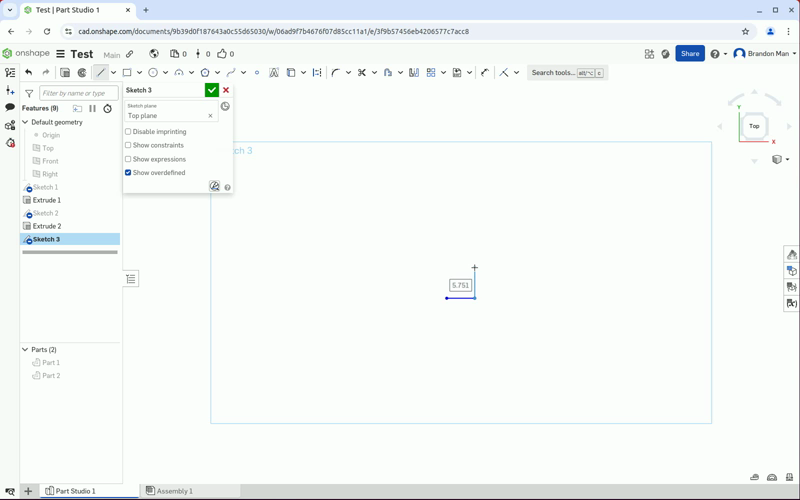
key_up(shift)
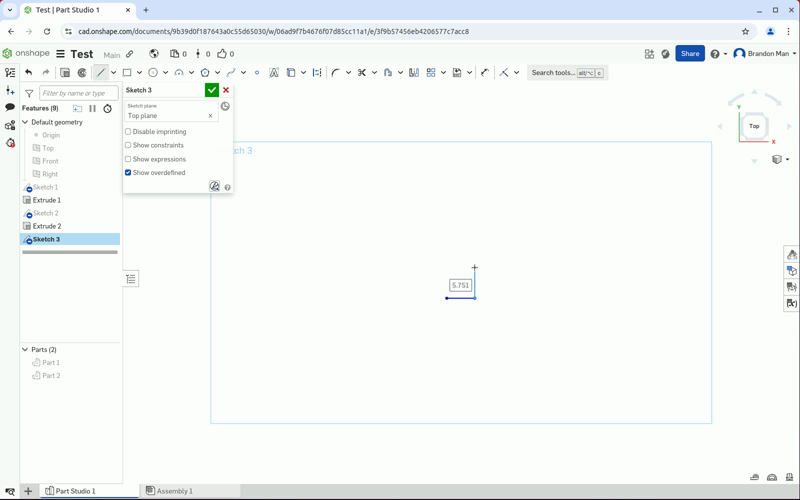
key_down(shift)
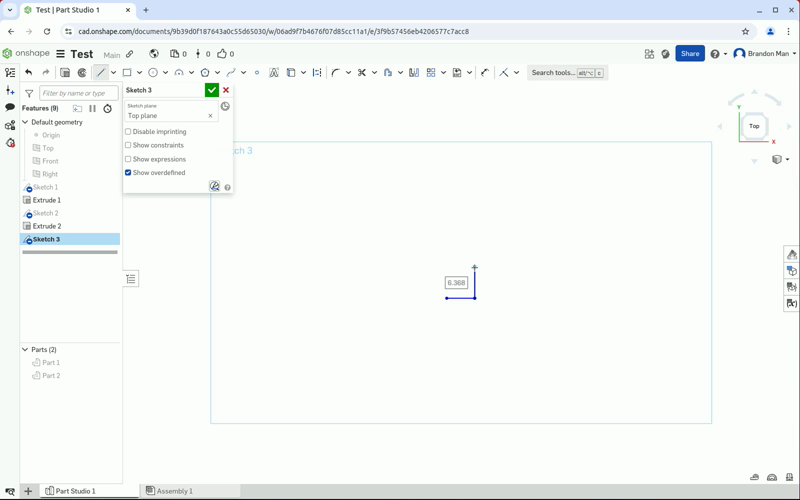
mouse_move(504, 267)
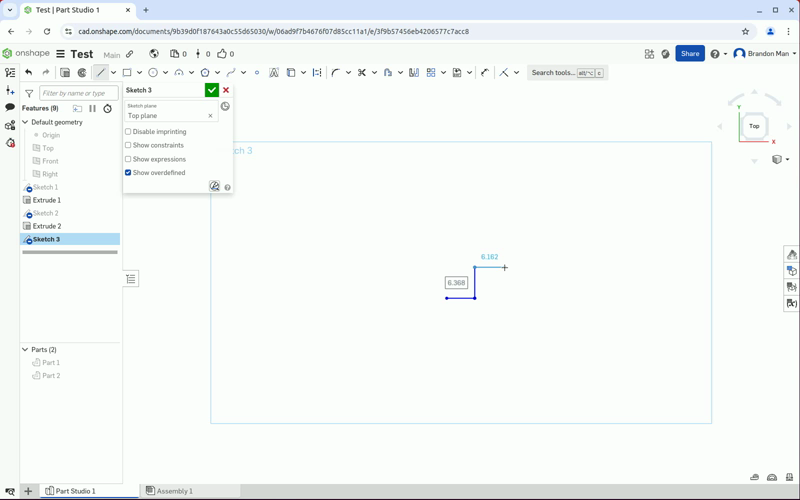
mouse_move(446, 267)
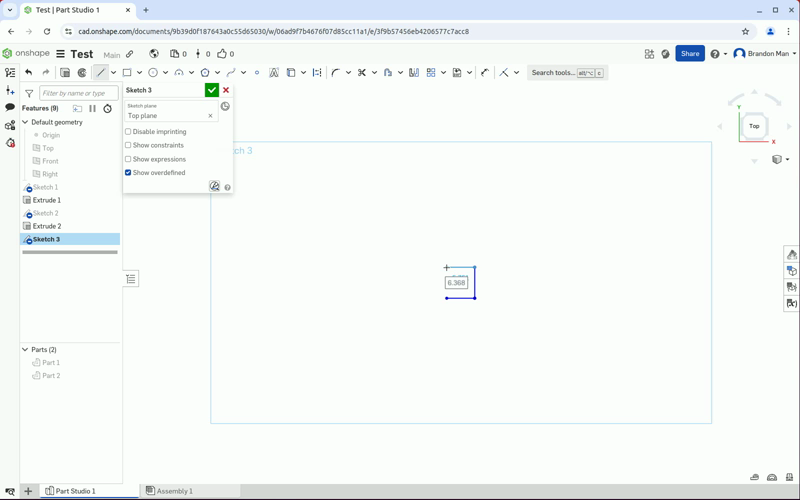
click(446, 267)
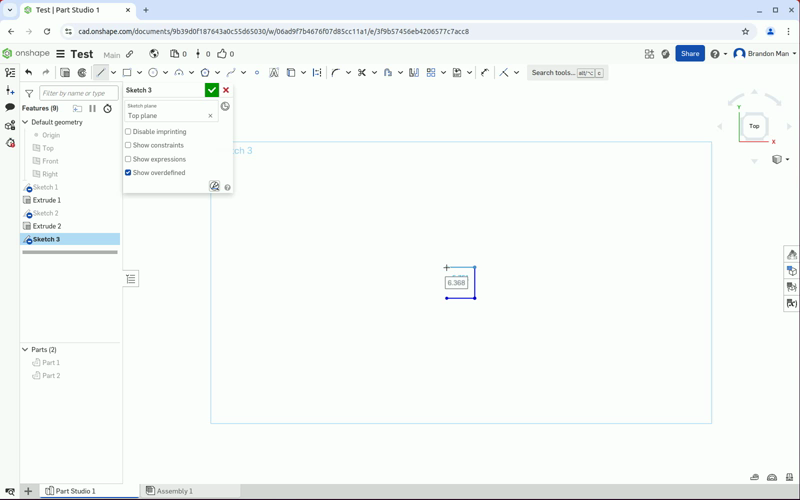
key_up(shift)
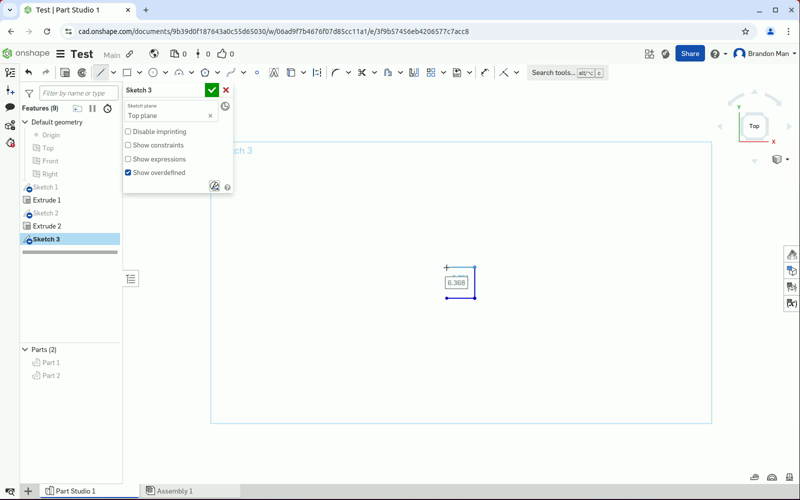
mouse_move(476, 267)
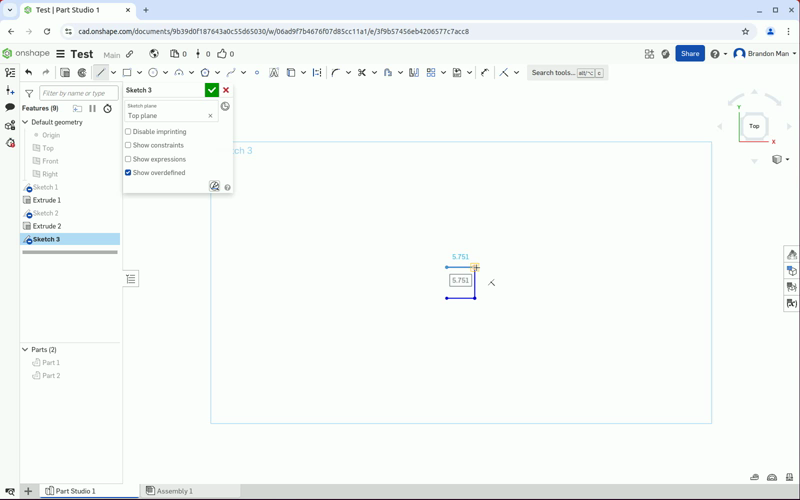
key_down(shift)
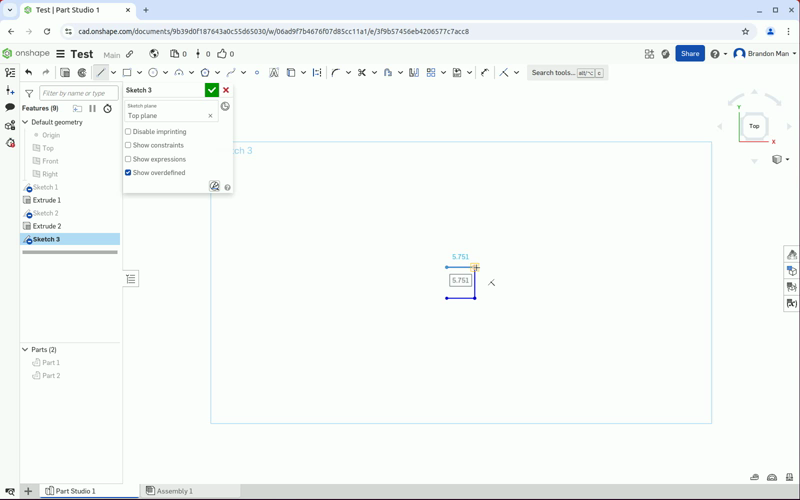
mouse_move(446, 298)
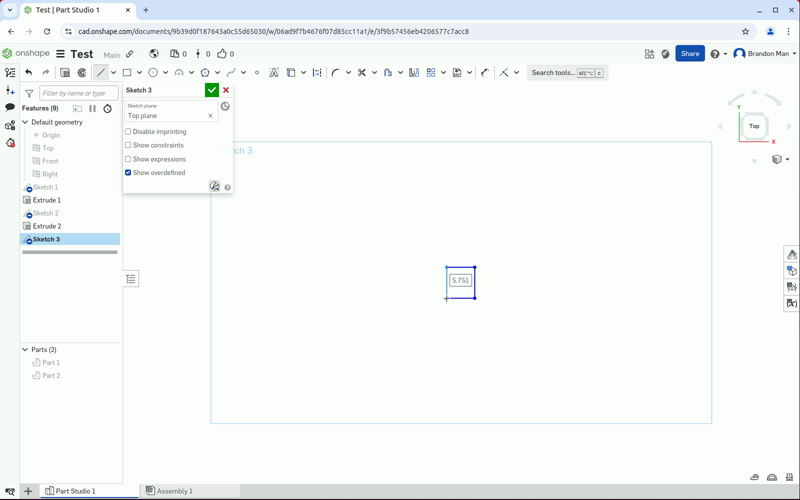
key_up(shift)
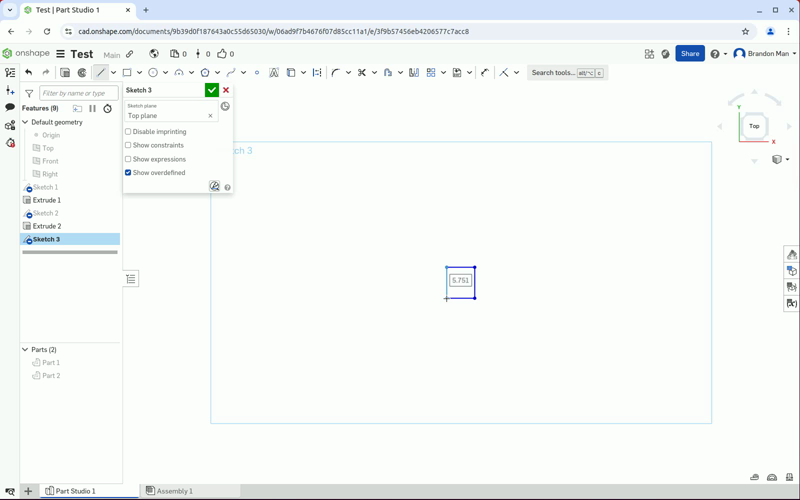
click(446, 298)
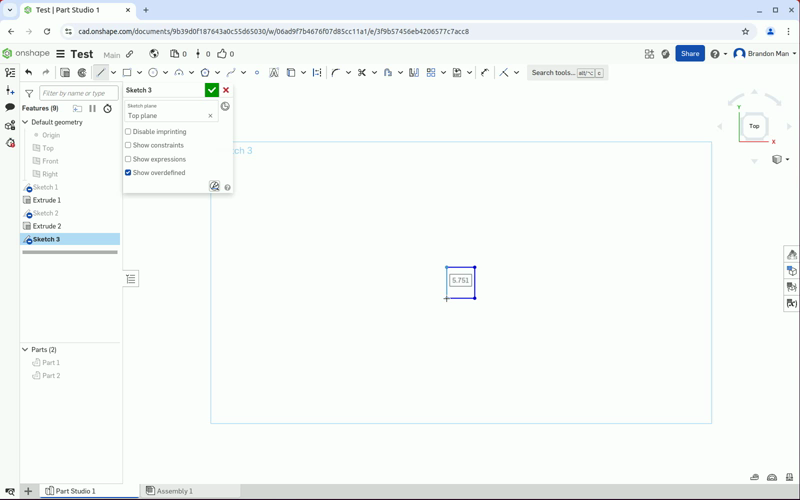
key(esc)
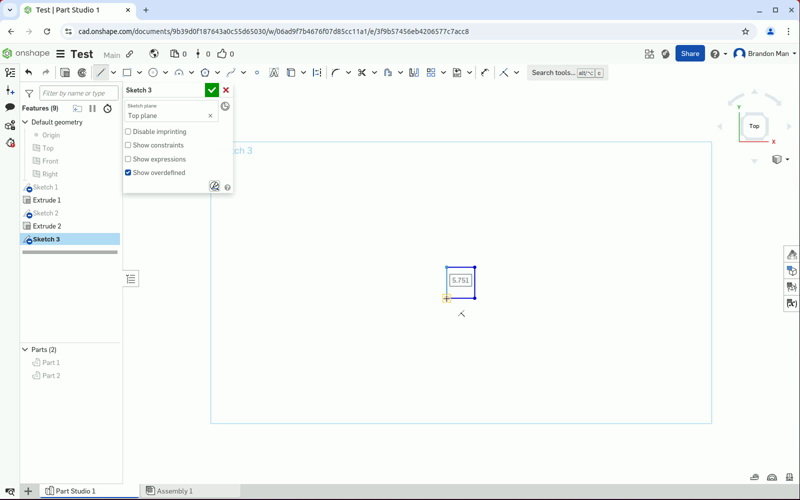
key(l)
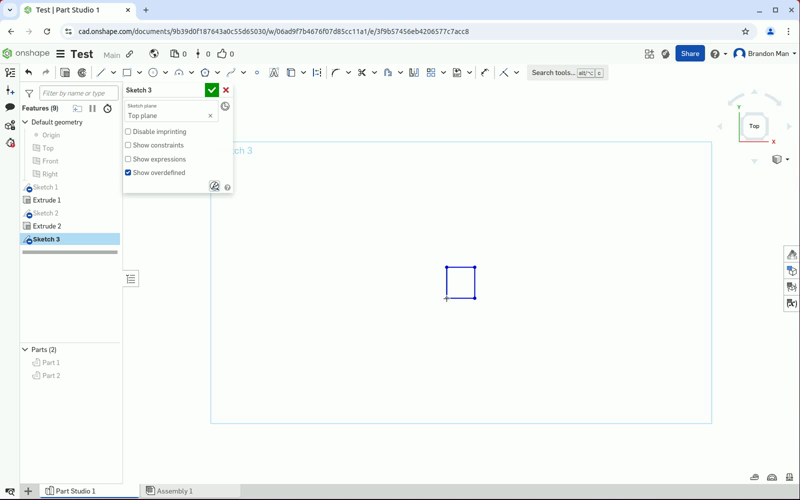
key_down(shift)
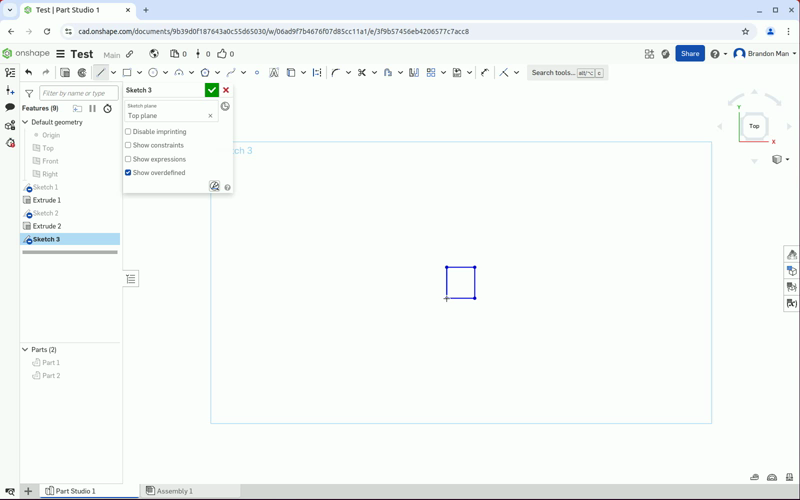
mouse_move(447, 297)
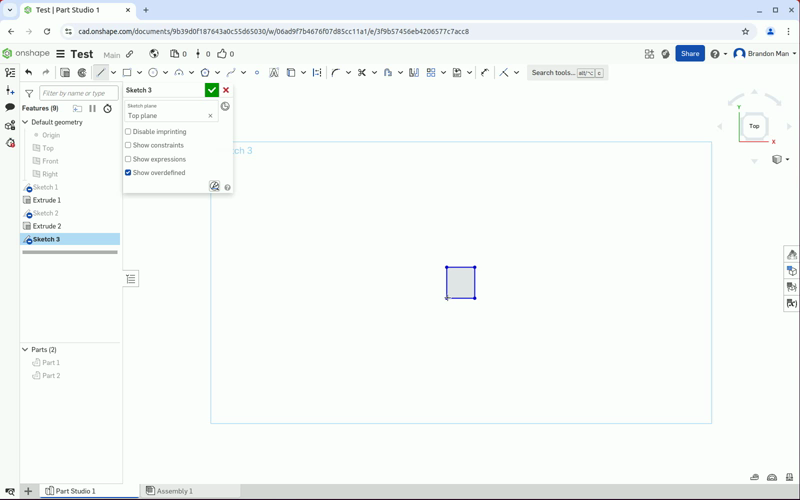
scroll(6)
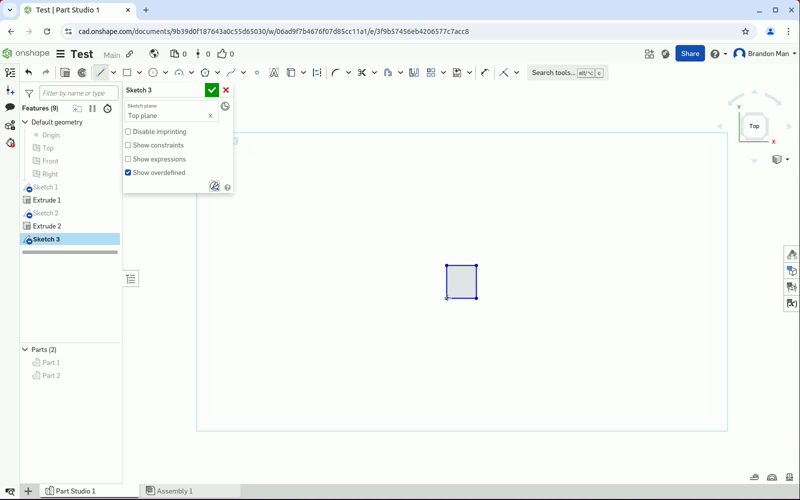
scroll(6)
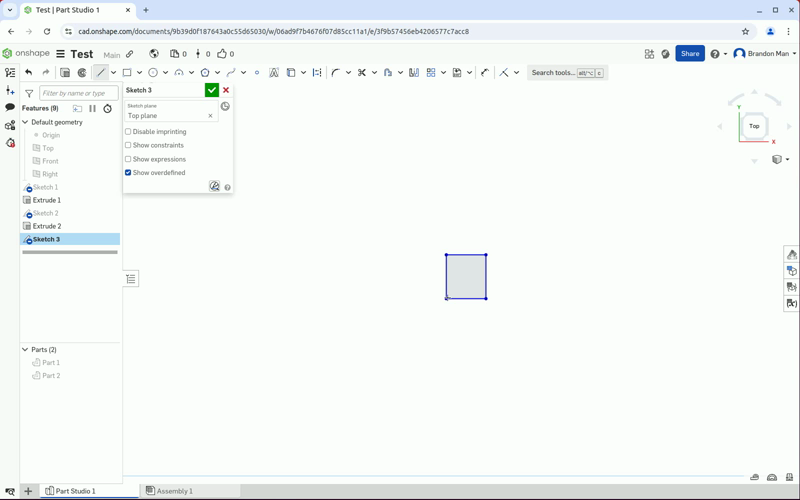
scroll(6)
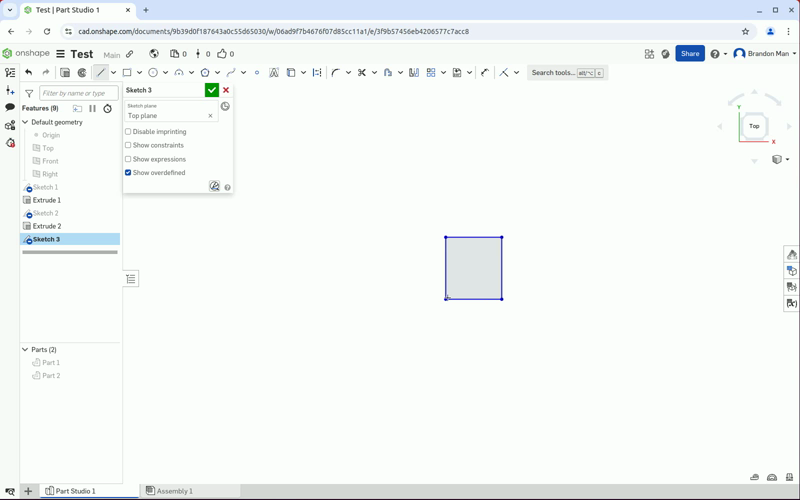
scroll(6)
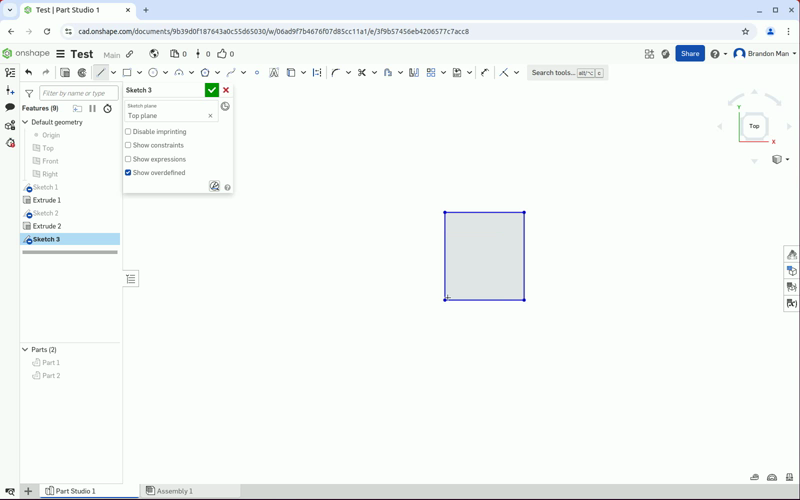
scroll(6)
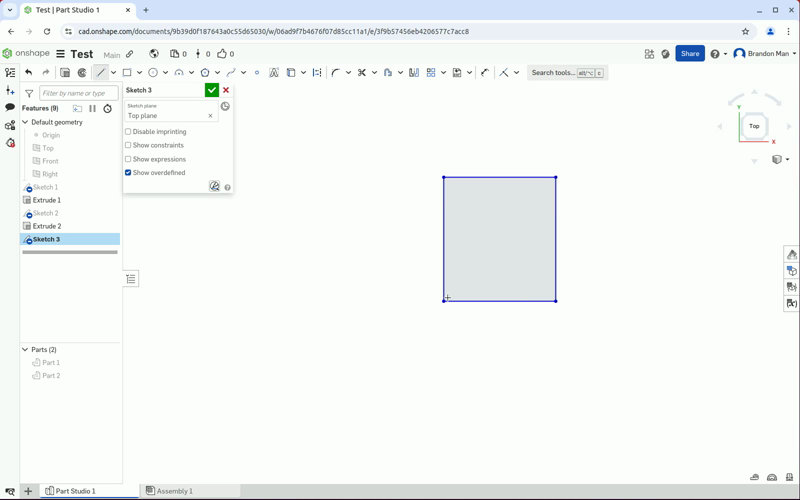
scroll(6)
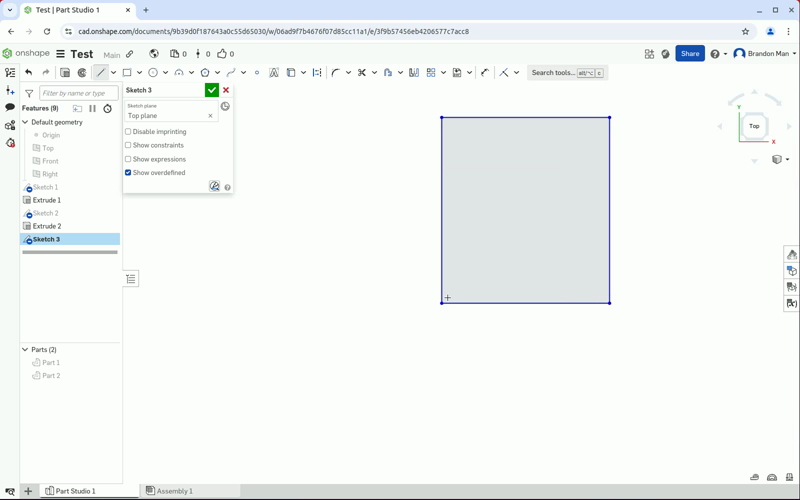
scroll(6)
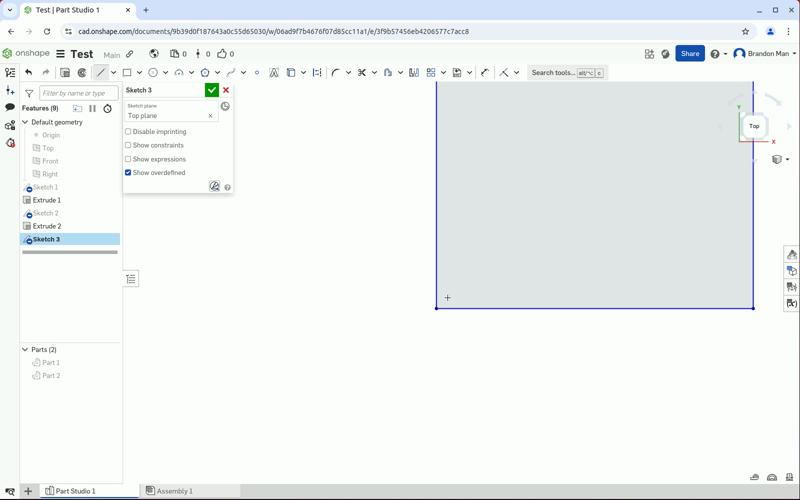
click(447, 297)
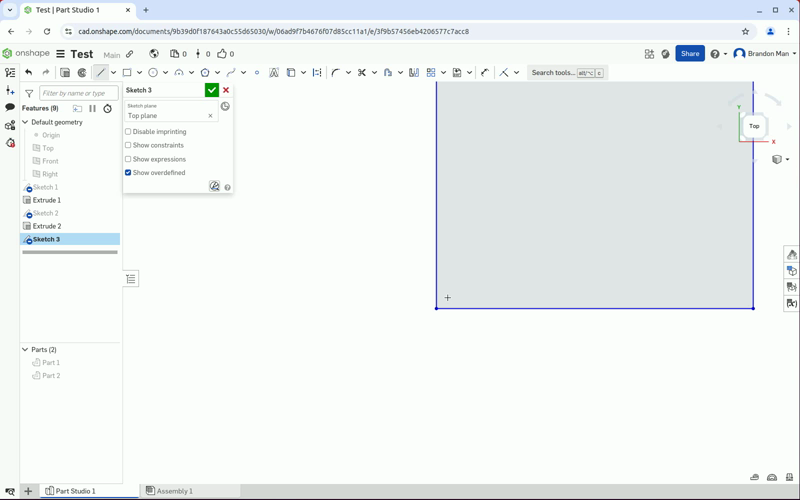
scroll(-6)
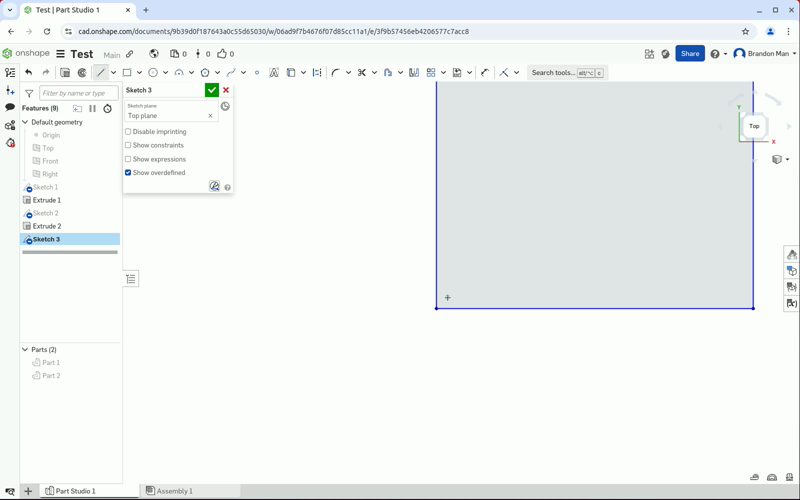
scroll(-6)
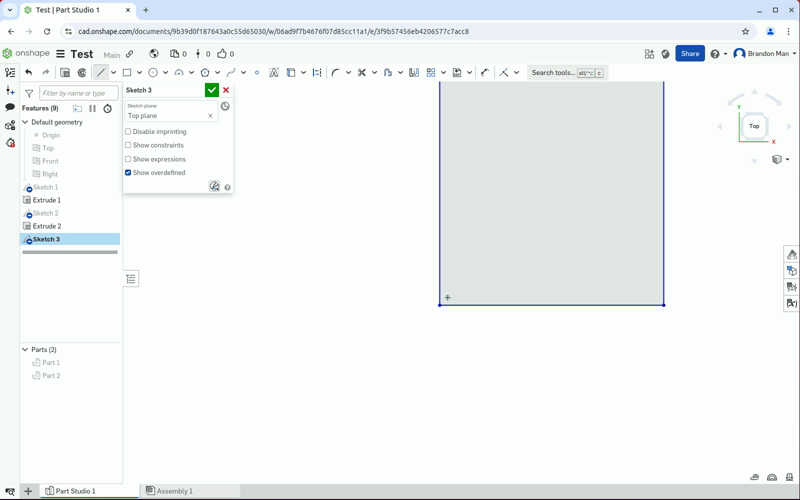
scroll(-6)
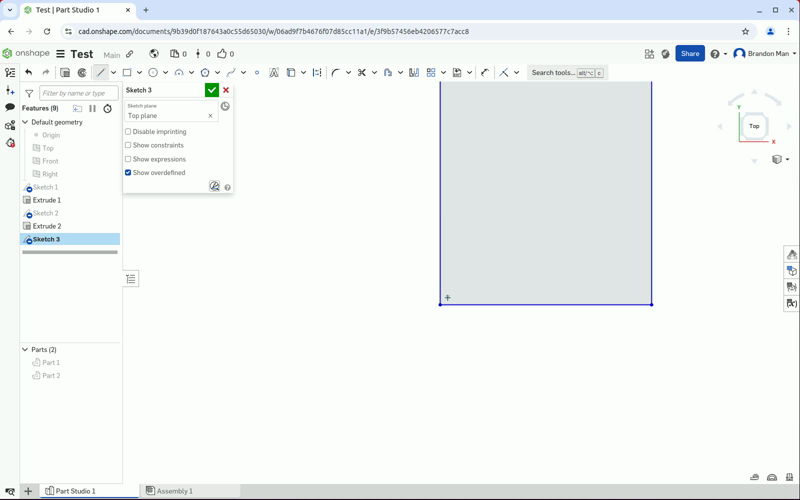
scroll(-6)
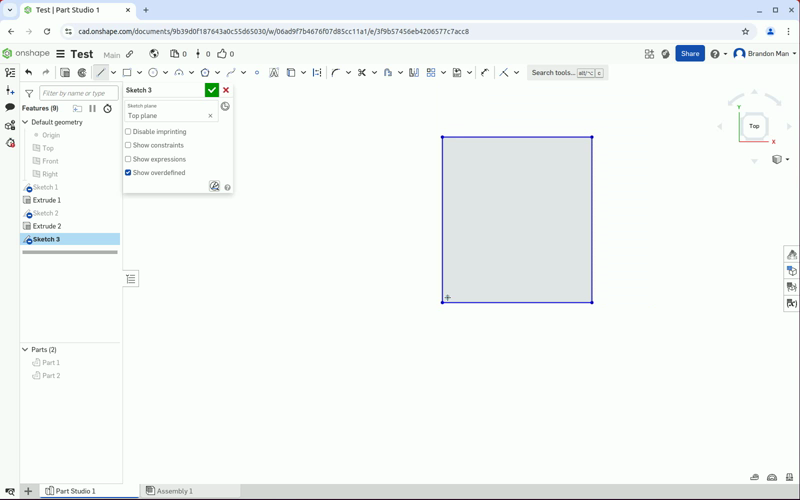
scroll(-6)
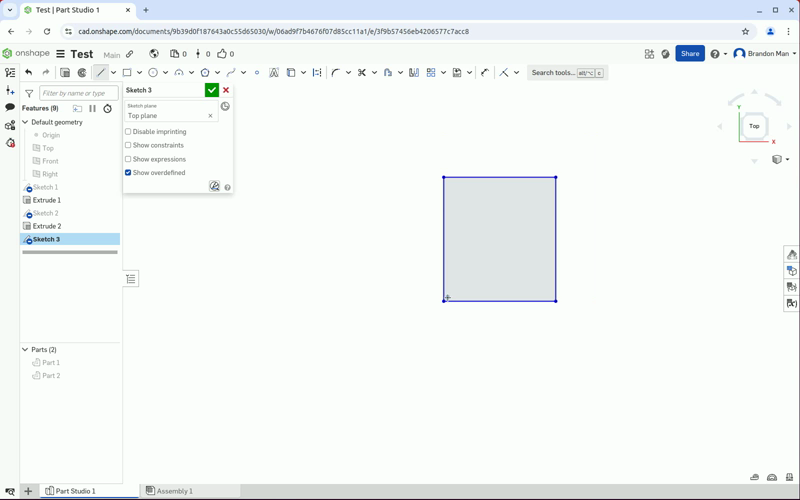
scroll(-6)
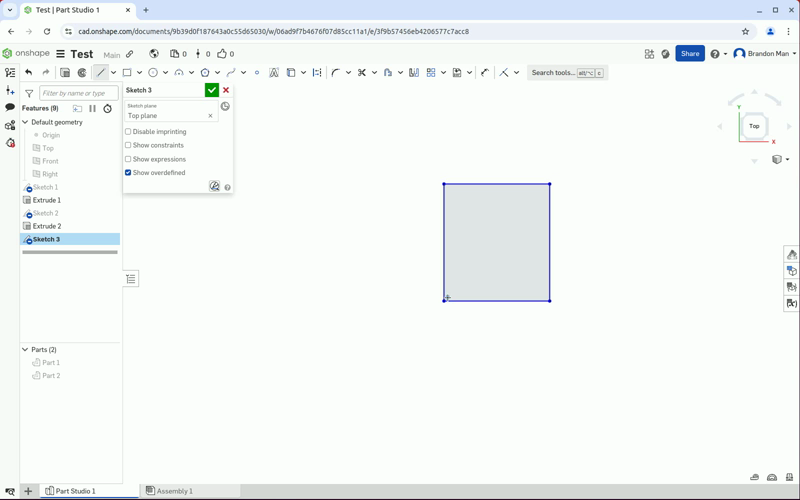
scroll(-6)
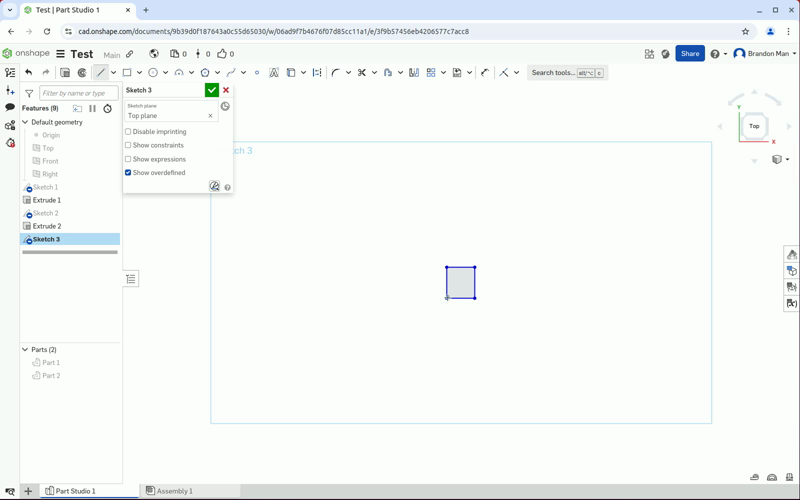
key_up(shift)
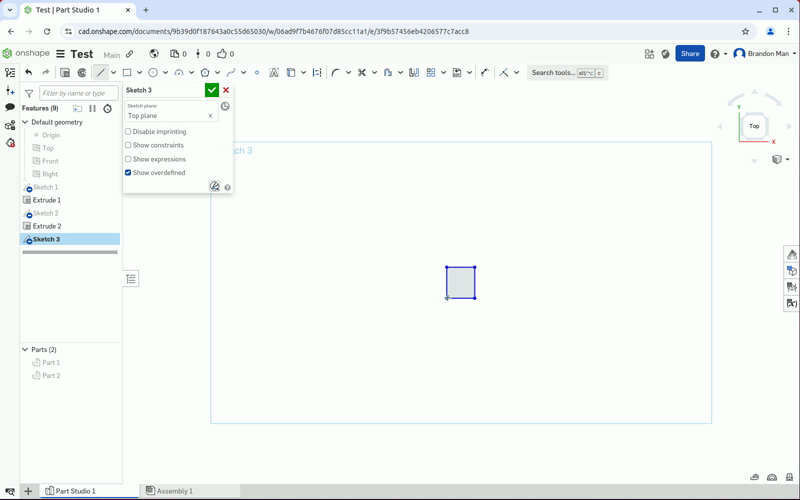
key_down(shift)
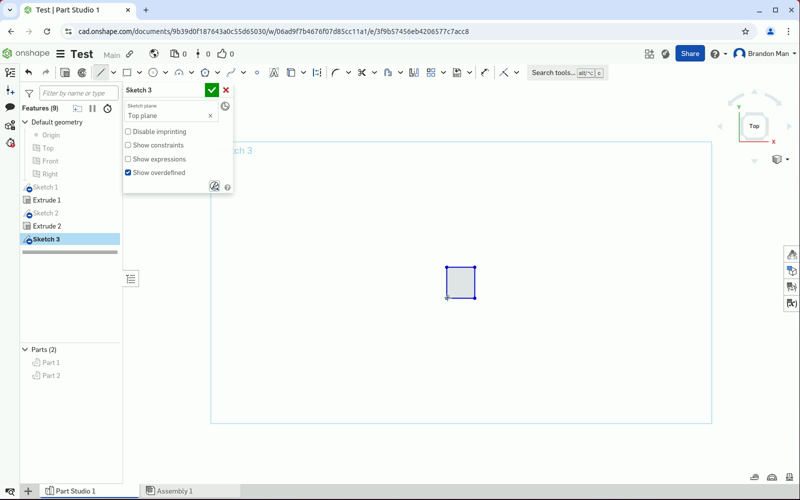
mouse_move(477, 297)
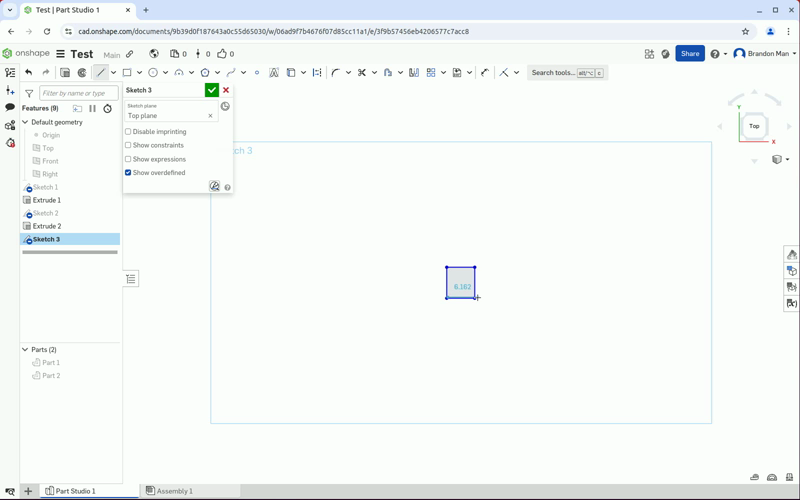
mouse_move(473, 297)
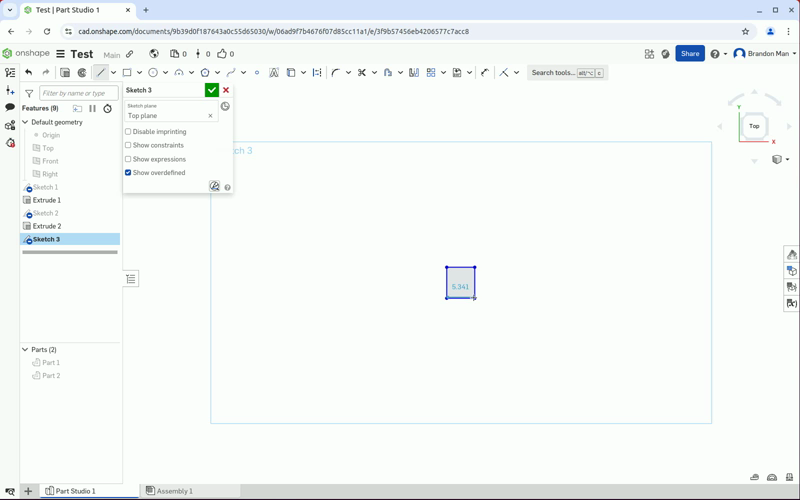
scroll(6)
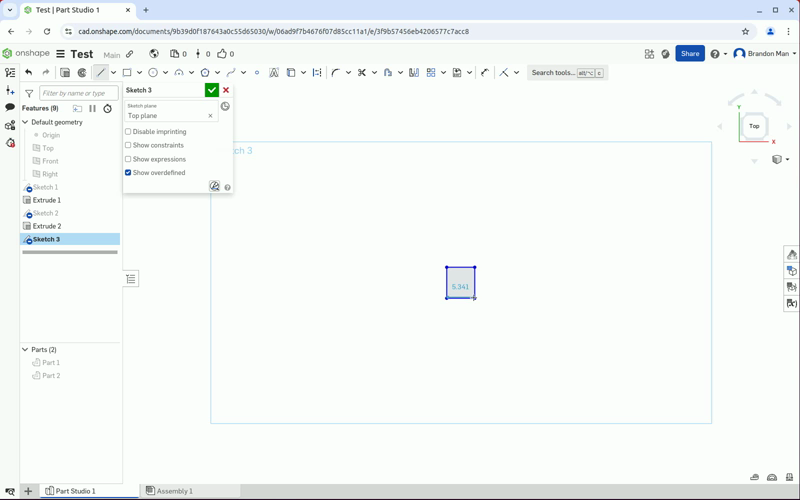
scroll(6)
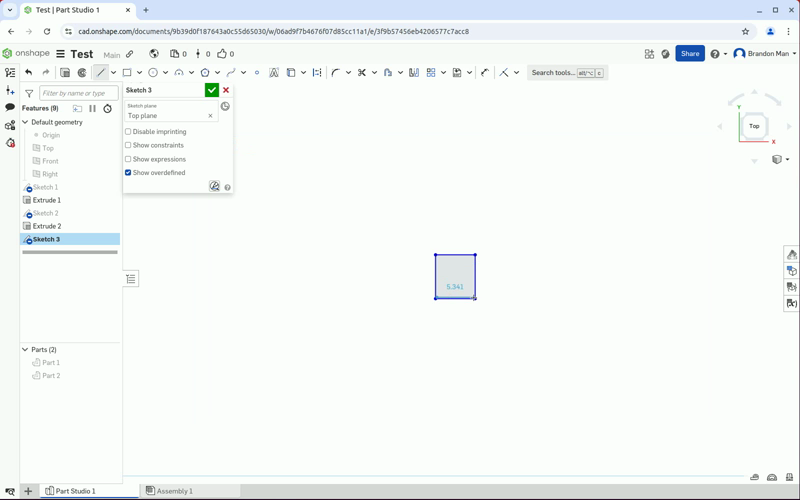
scroll(6)
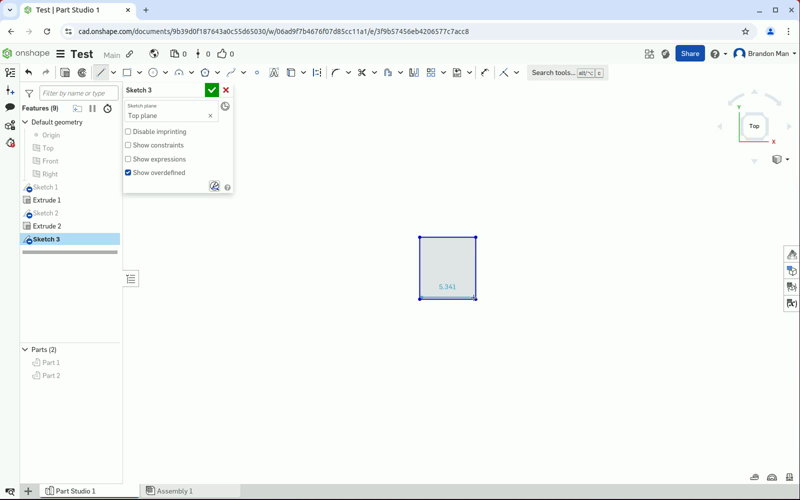
scroll(6)
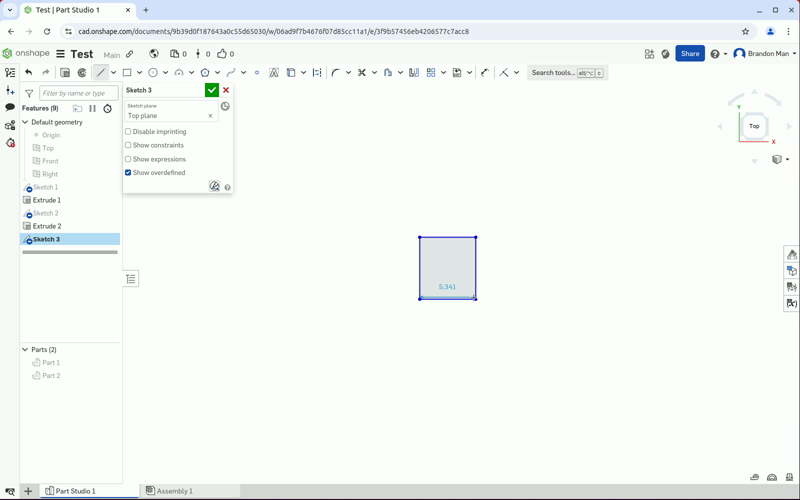
scroll(6)
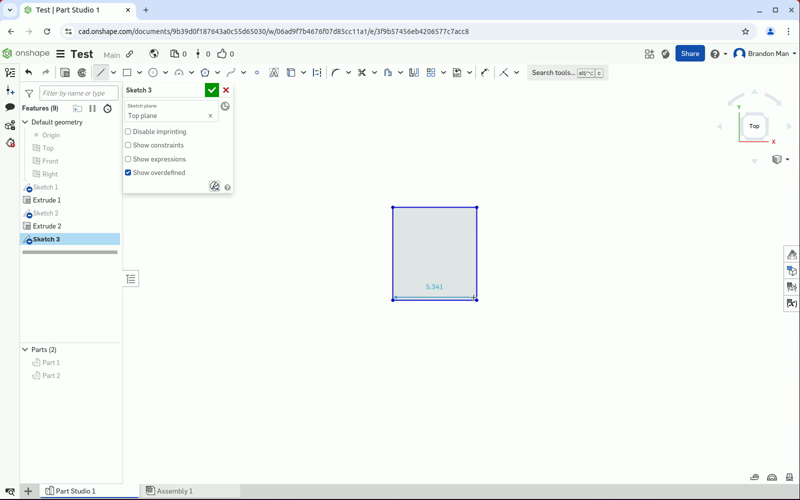
scroll(6)
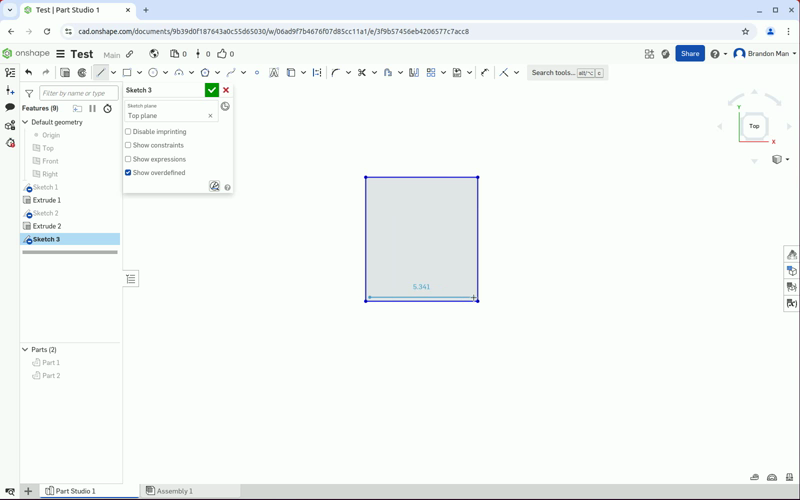
scroll(6)
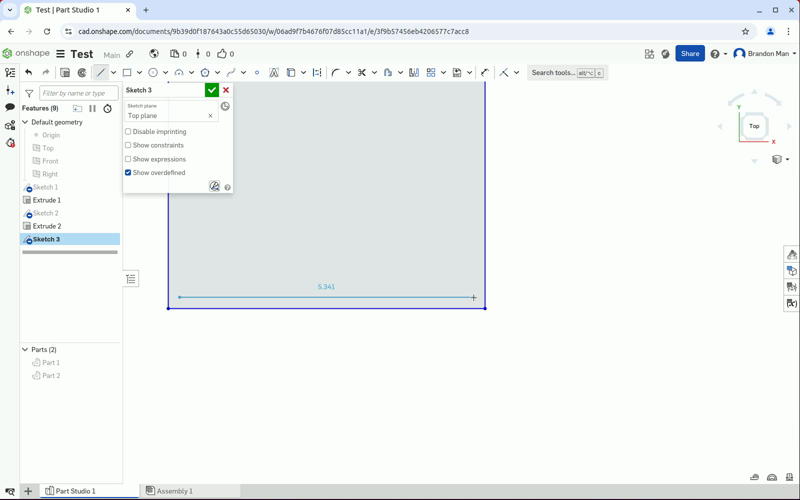
click(473, 297)
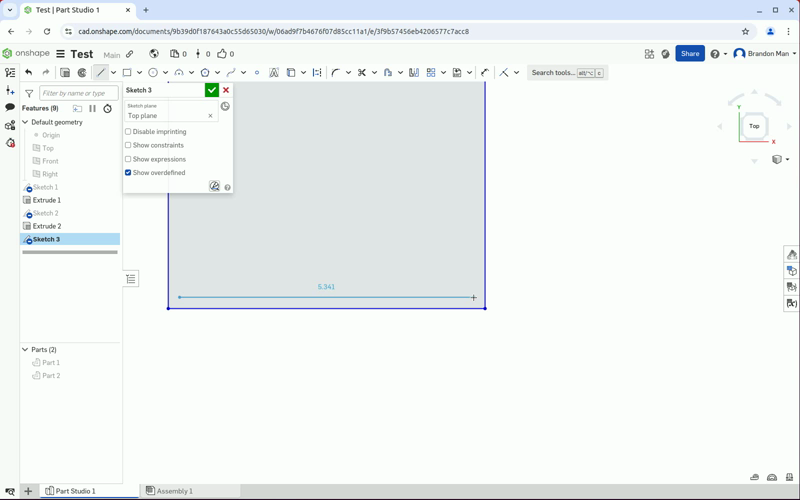
scroll(-6)
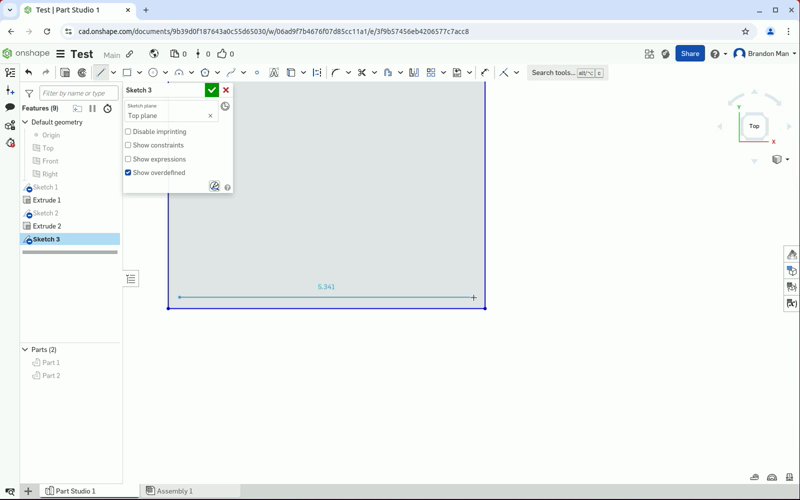
scroll(-6)
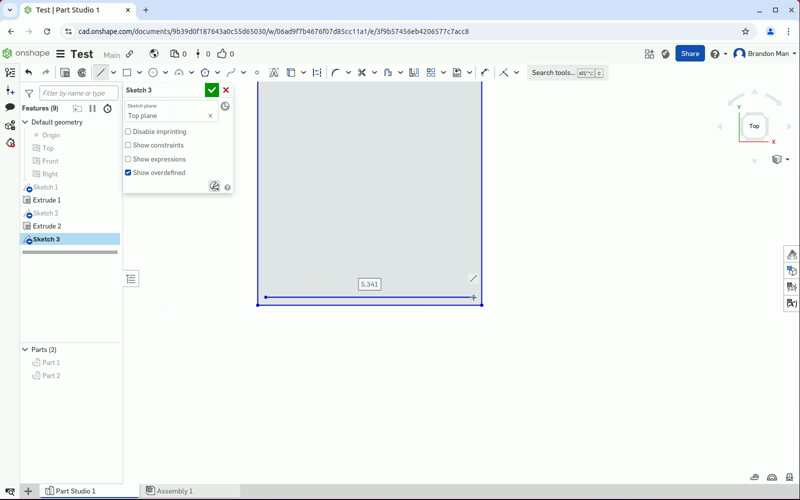
scroll(-6)
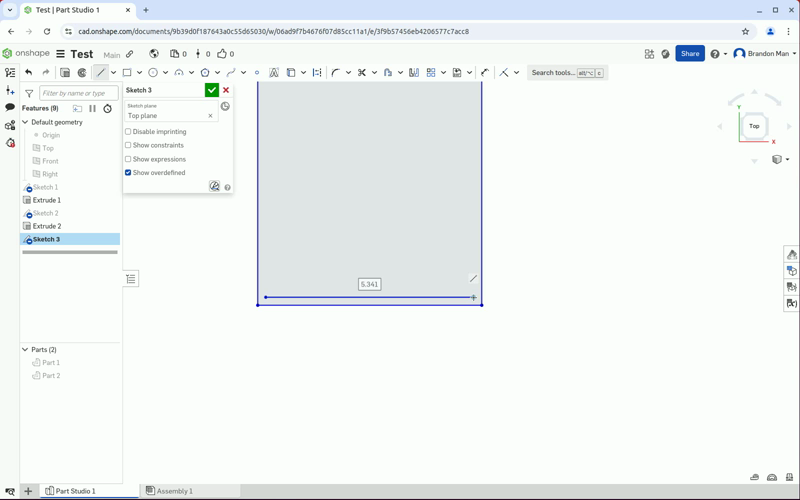
scroll(-6)
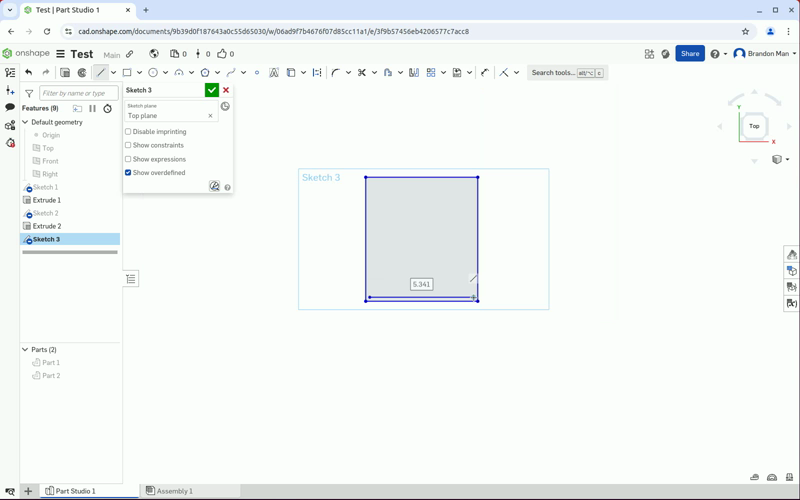
scroll(-6)
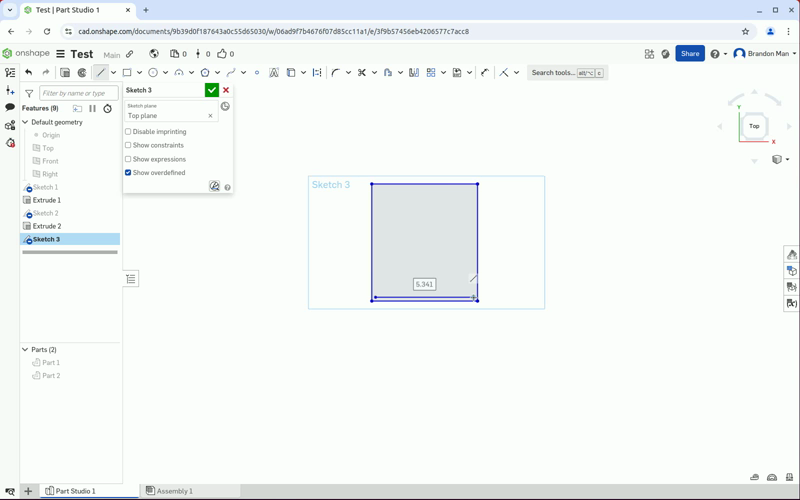
scroll(-6)
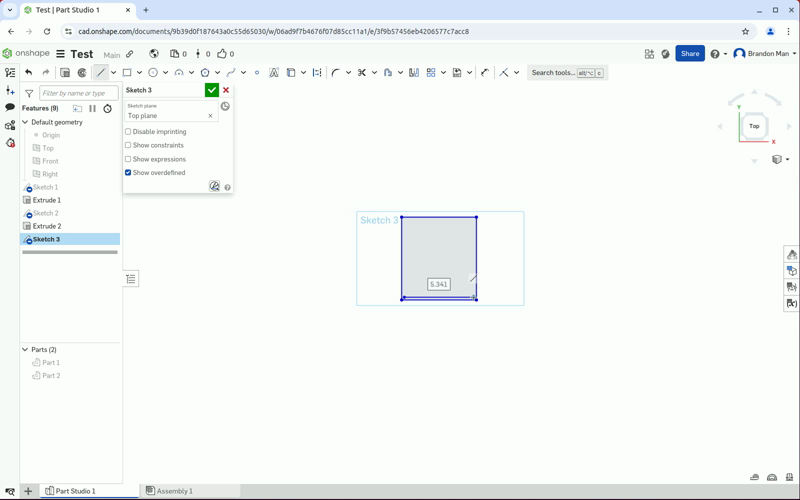
scroll(-6)
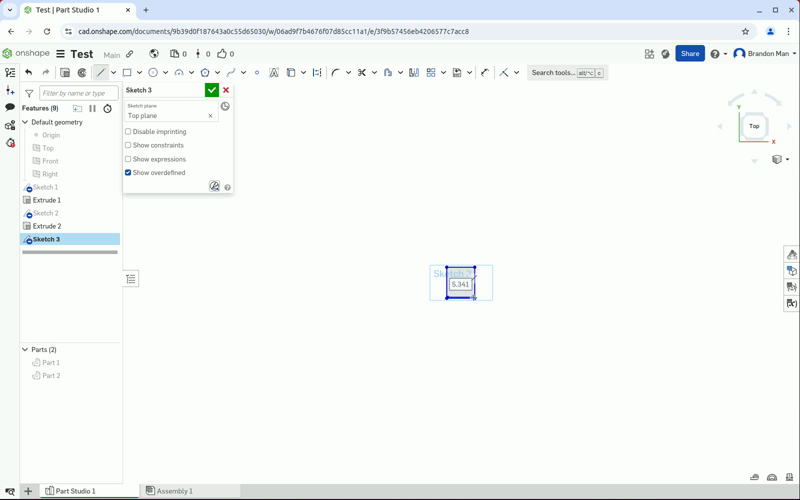
key_up(shift)
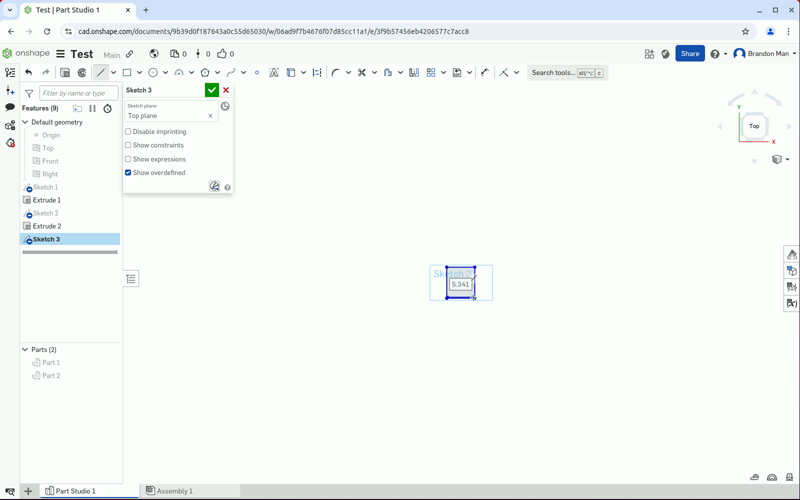
key_down(shift)
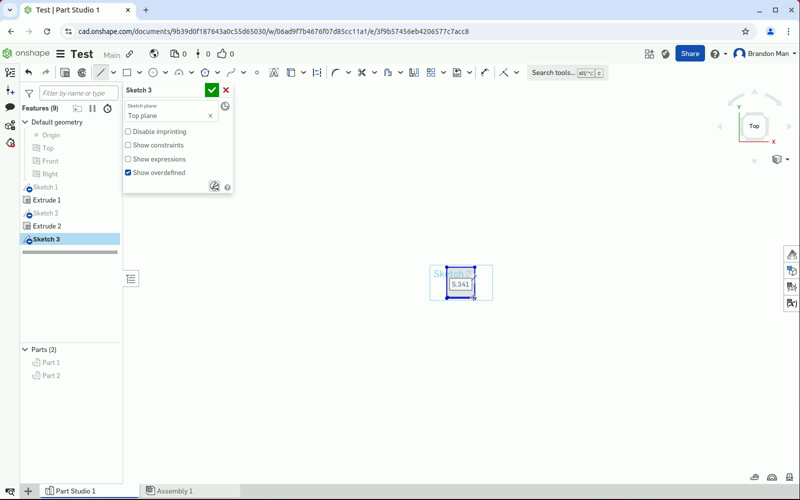
mouse_move(503, 297)
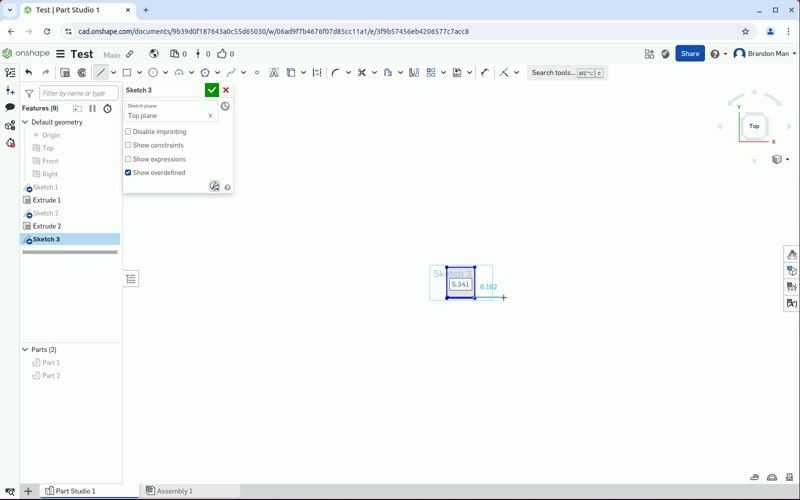
mouse_move(473, 268)
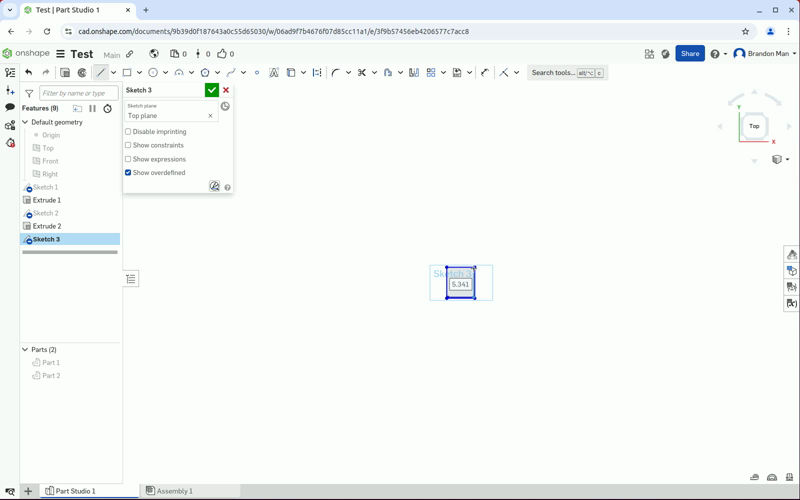
scroll(6)
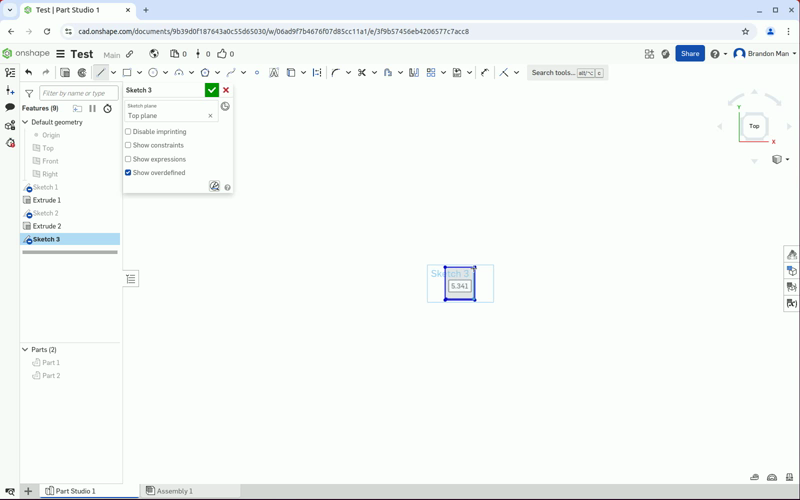
scroll(6)
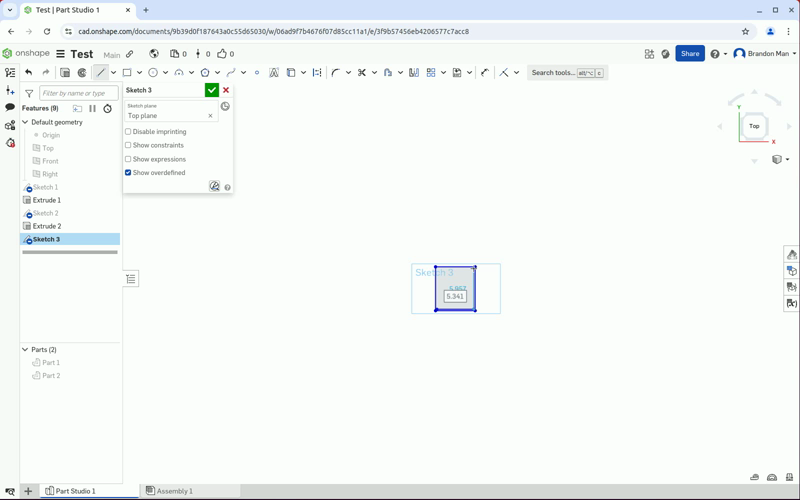
scroll(6)
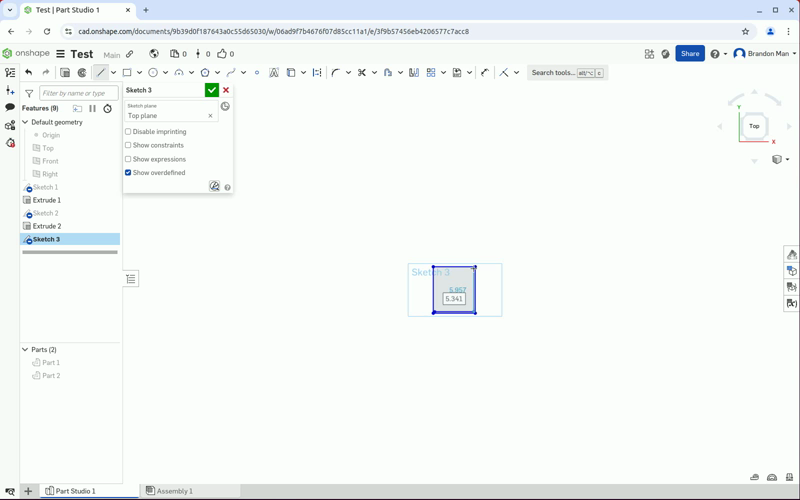
scroll(6)
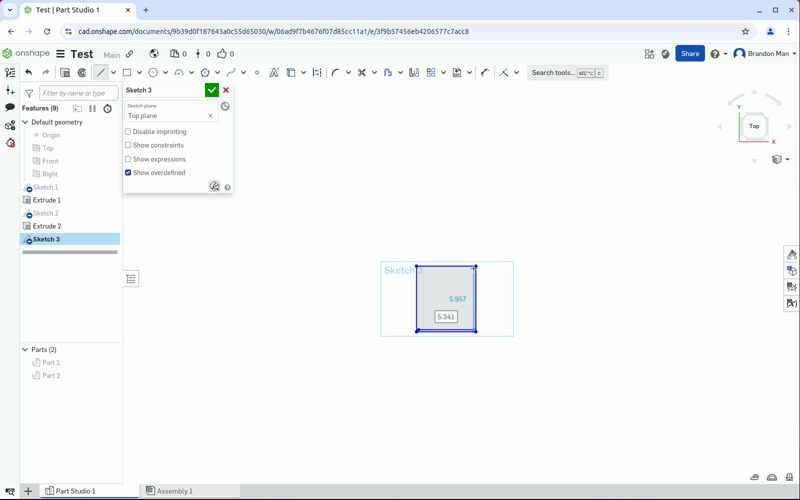
scroll(6)
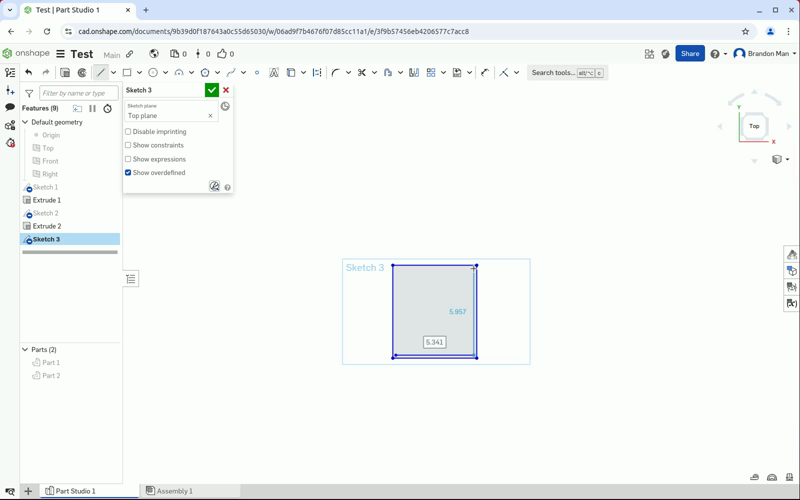
scroll(6)
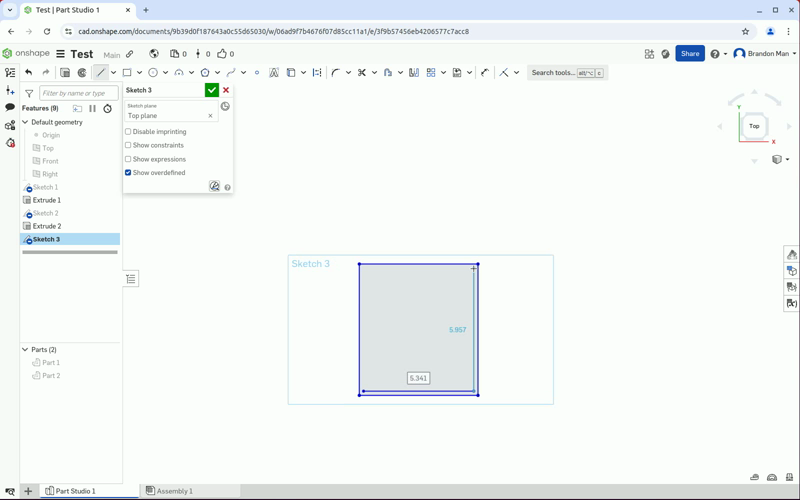
scroll(6)
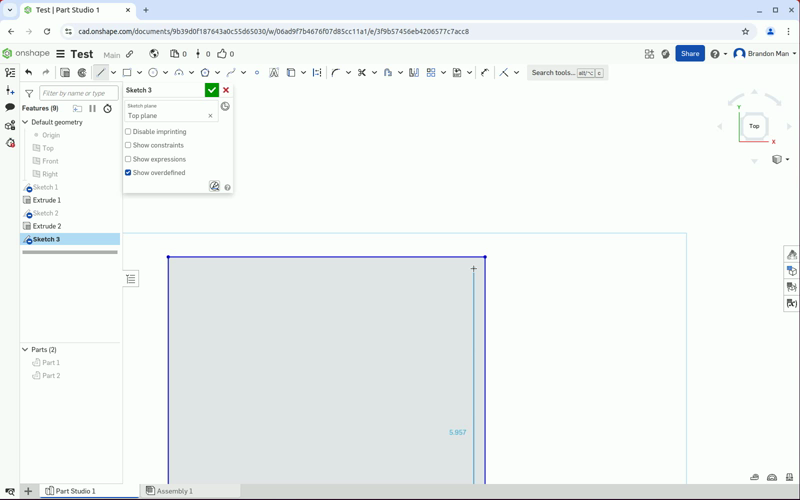
click(473, 268)
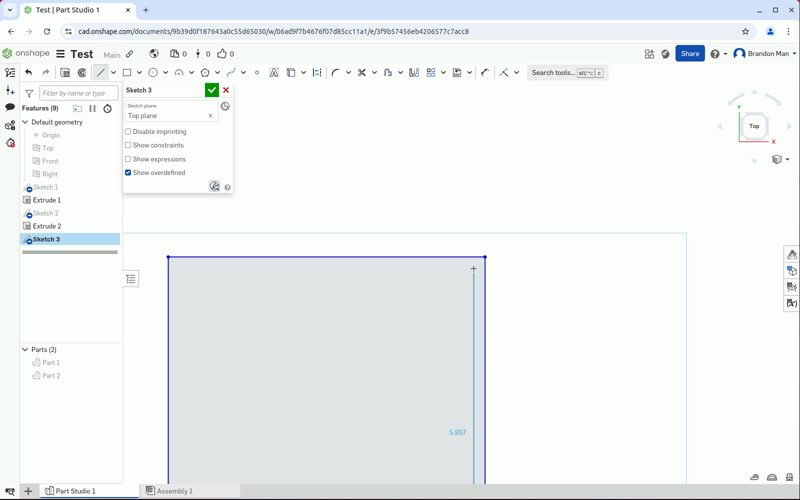
scroll(-6)
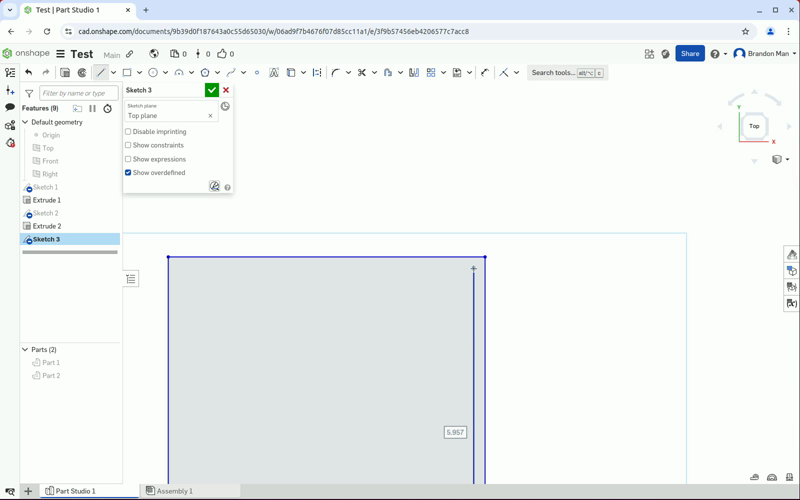
scroll(-6)
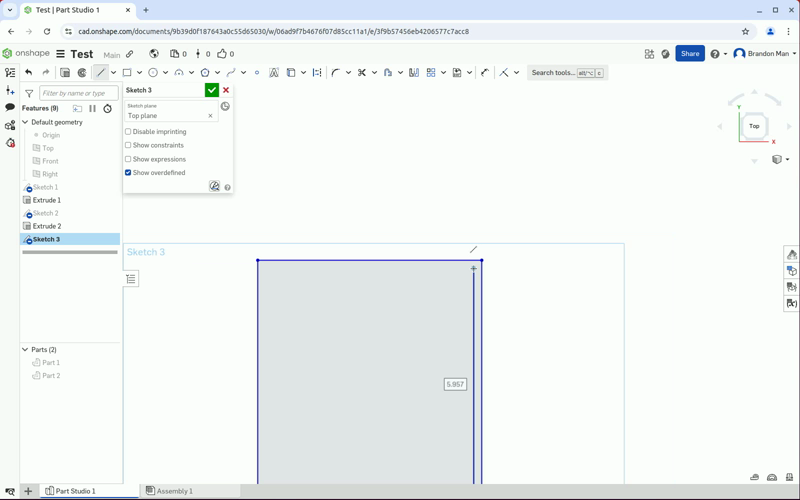
scroll(-6)
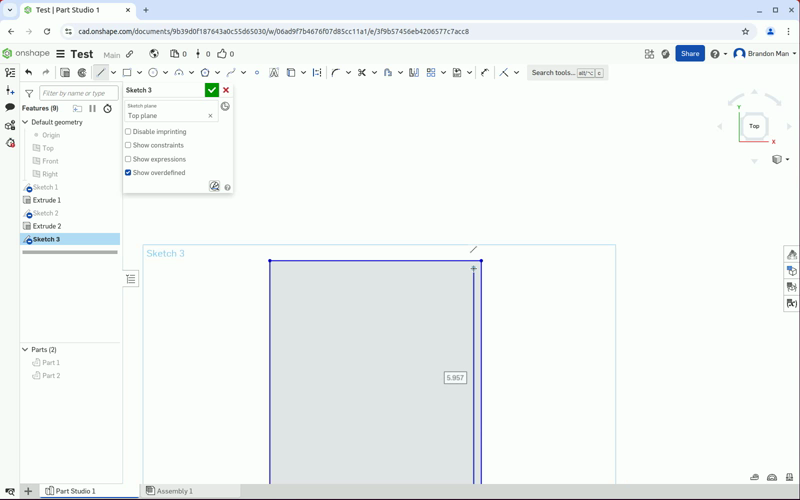
scroll(-6)
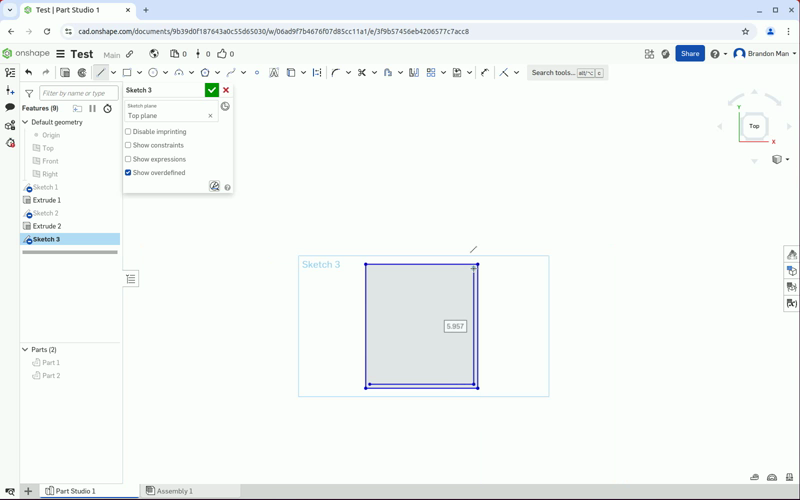
scroll(-6)
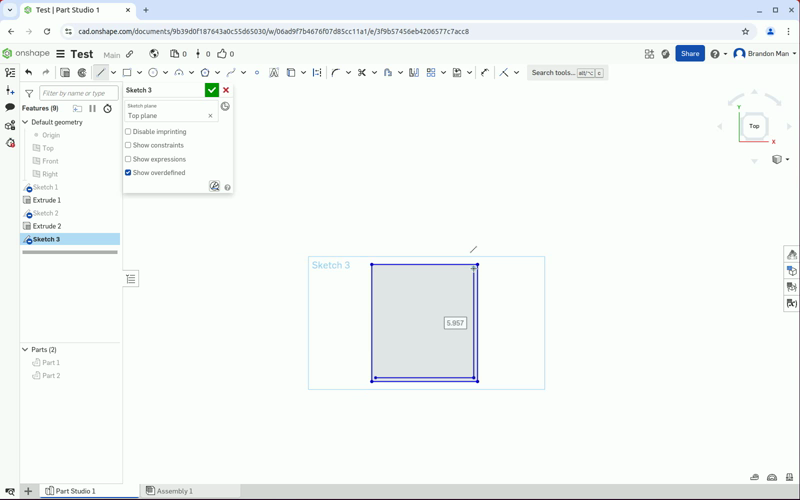
scroll(-6)
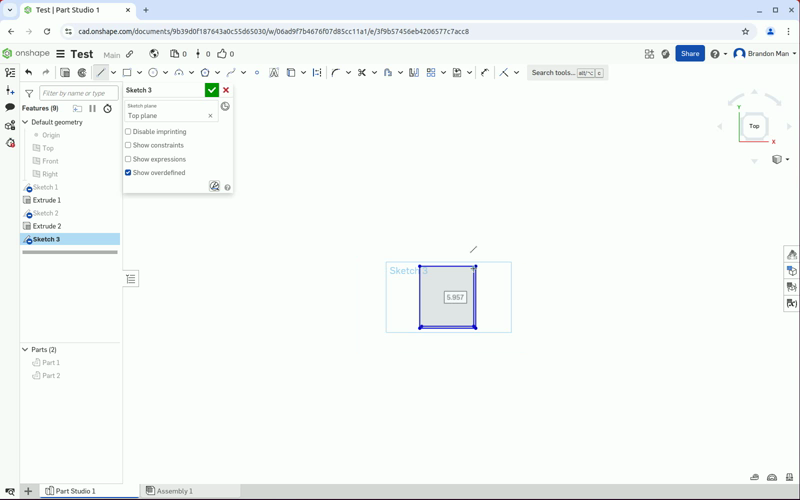
scroll(-6)
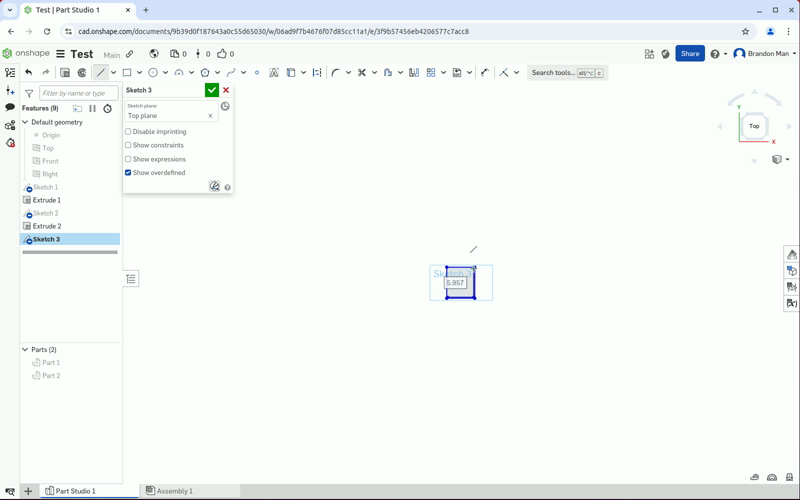
key_up(shift)
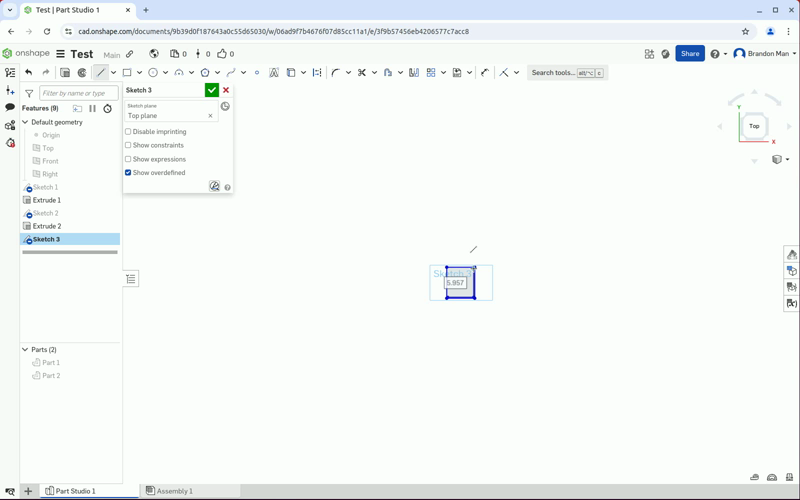
key_down(shift)
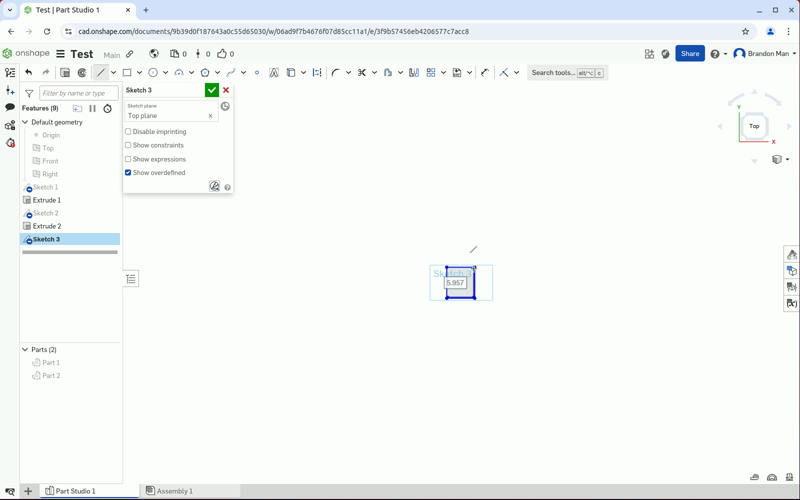
mouse_move(503, 268)
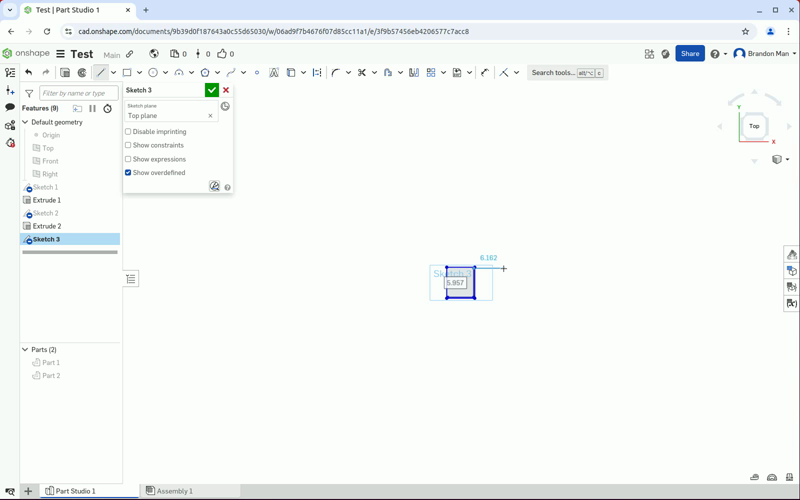
mouse_move(447, 268)
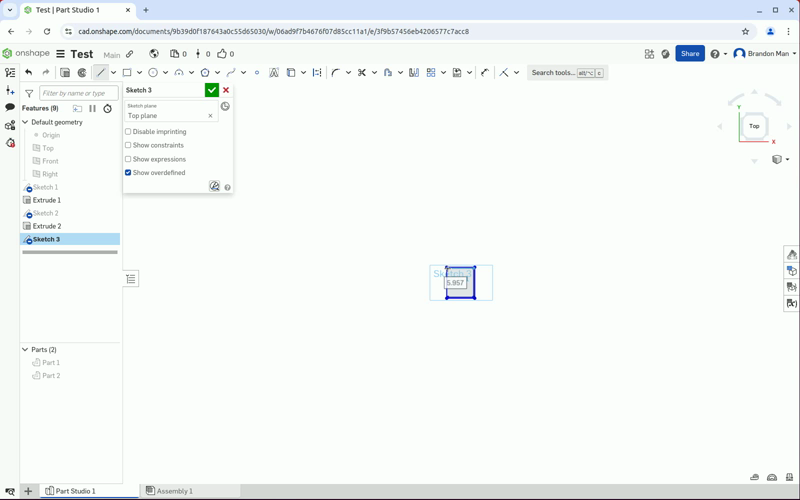
scroll(6)
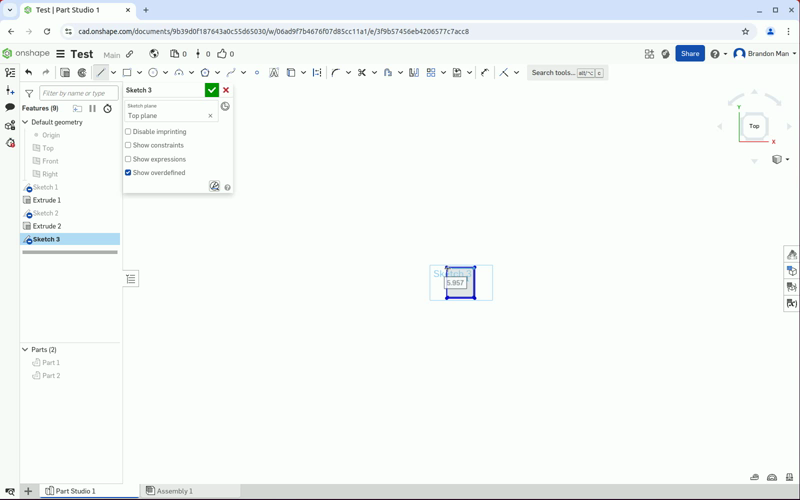
scroll(6)
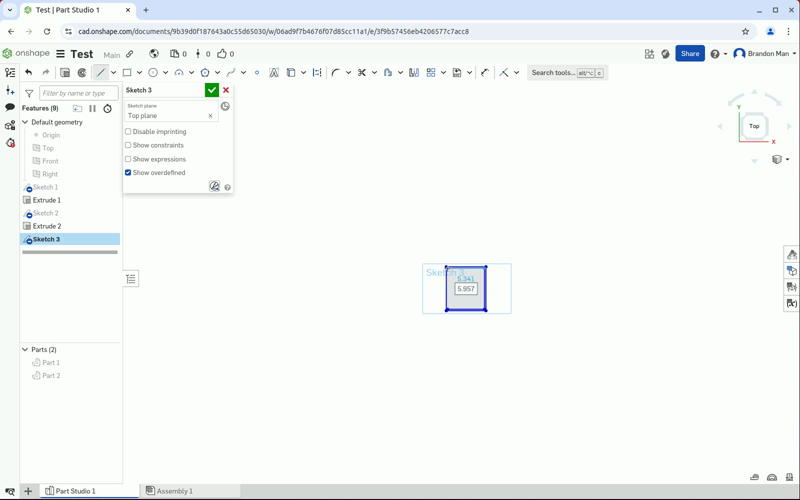
scroll(6)
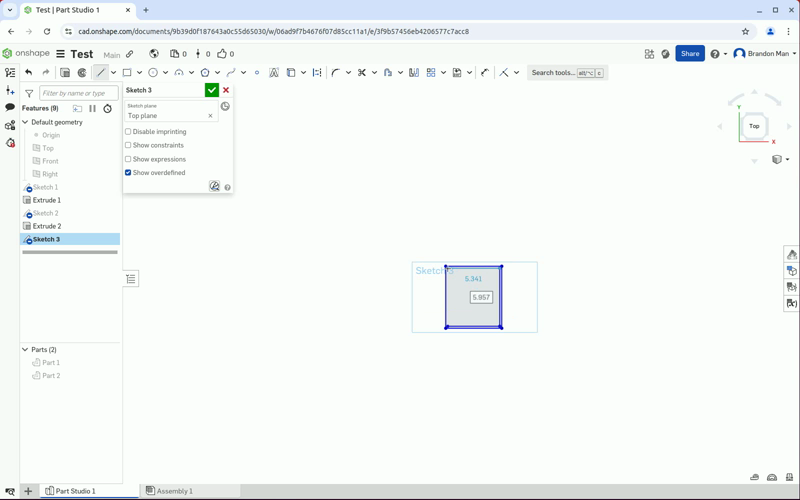
scroll(6)
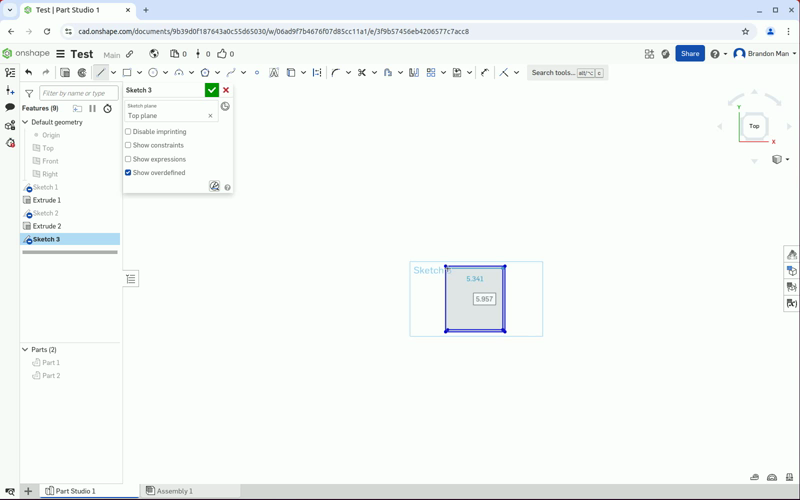
scroll(6)
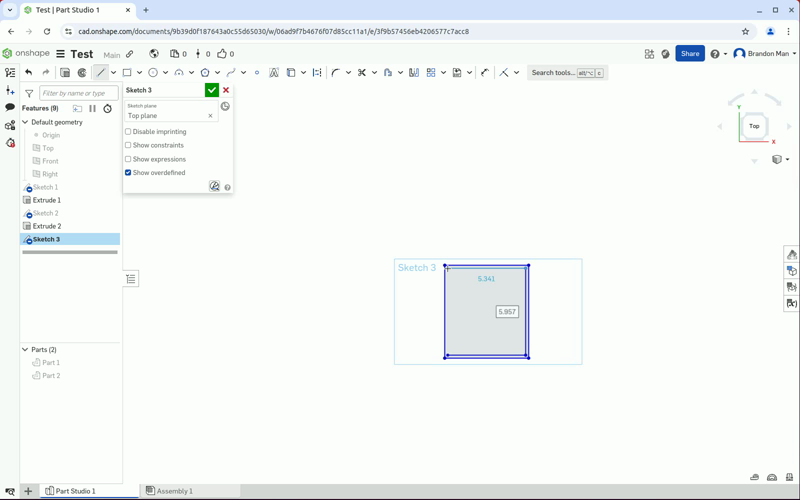
scroll(6)
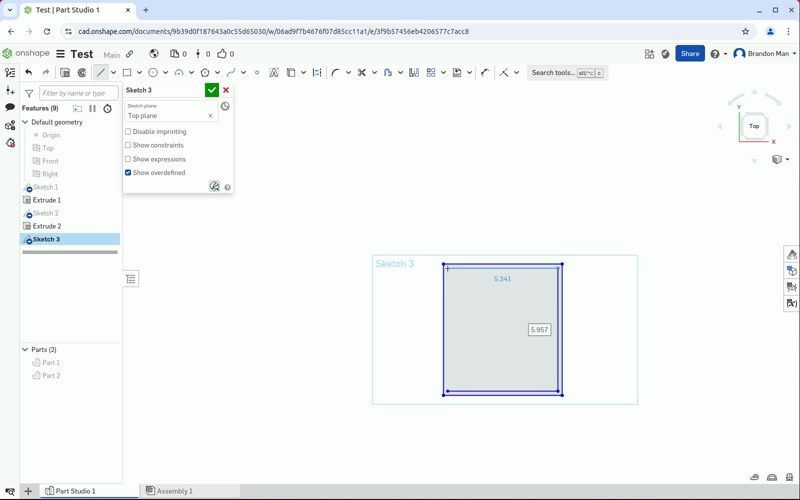
scroll(6)
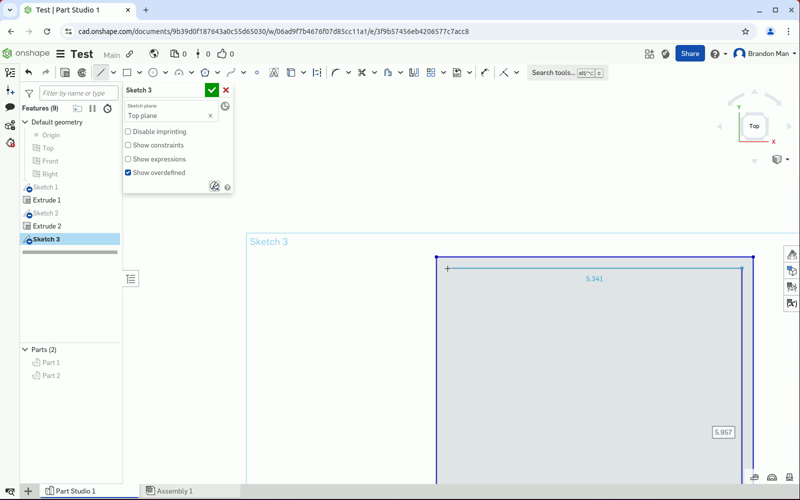
click(447, 268)
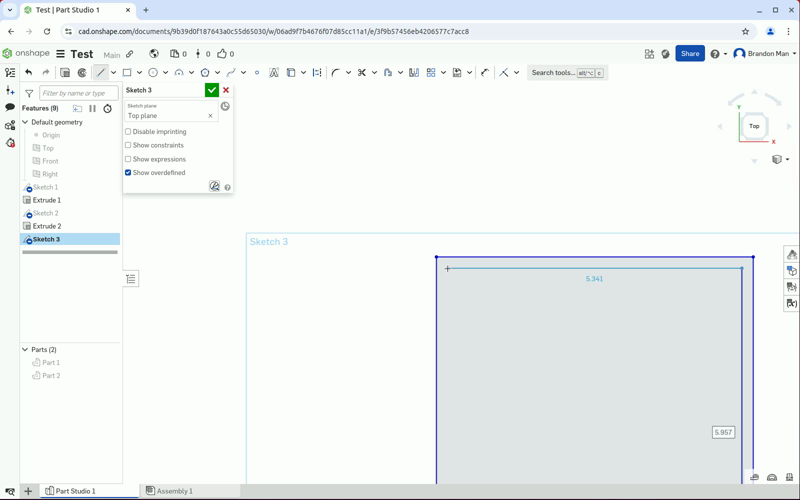
scroll(-6)
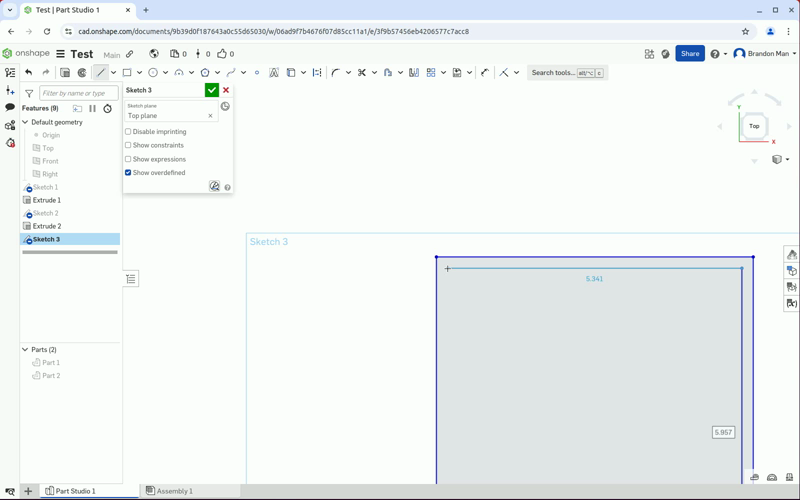
scroll(-6)
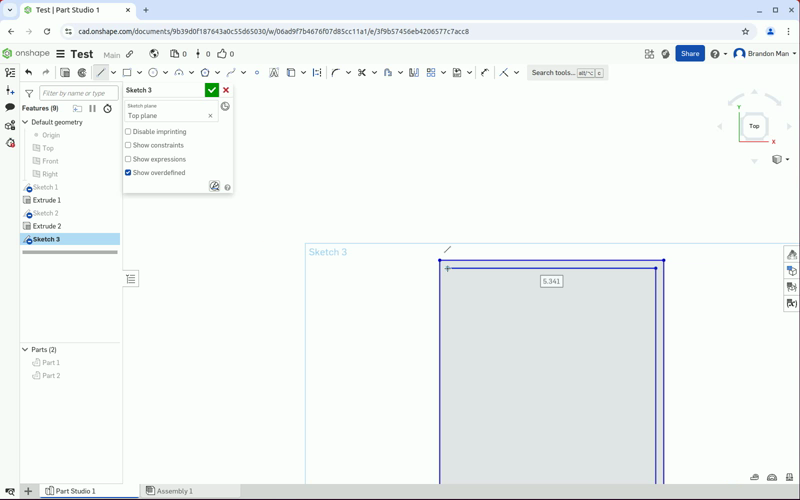
scroll(-6)
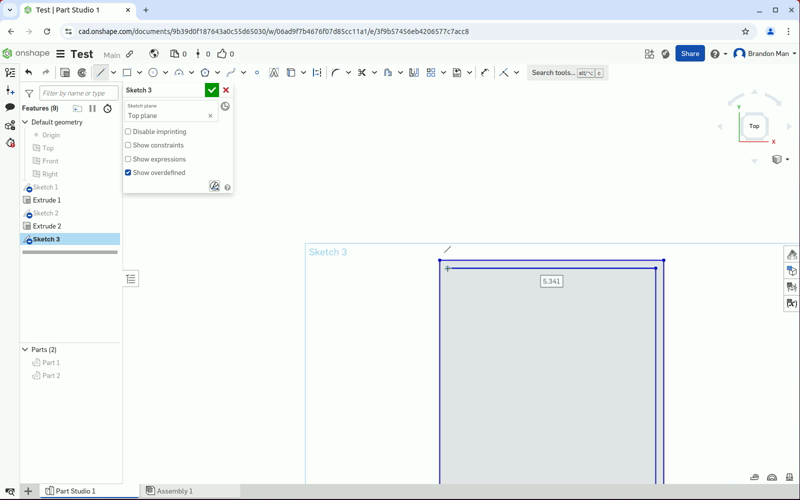
scroll(-6)
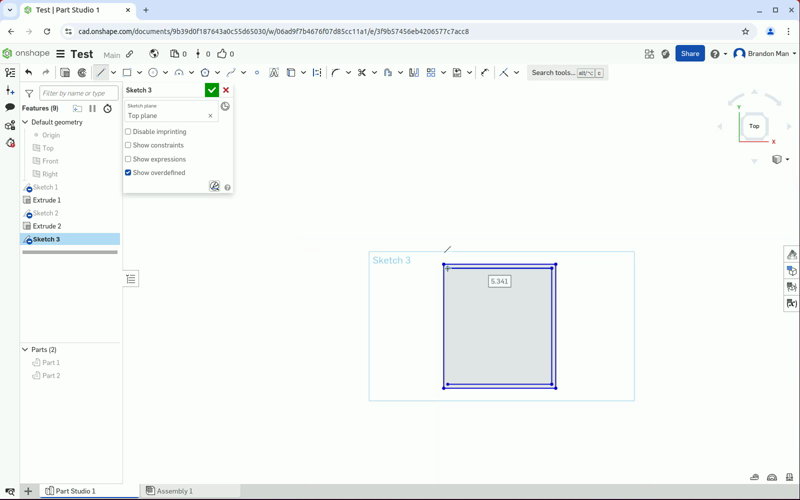
scroll(-6)
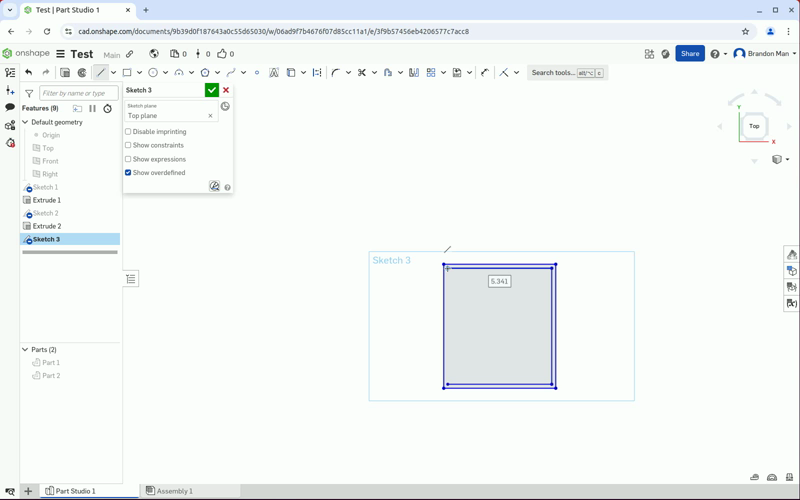
scroll(-6)
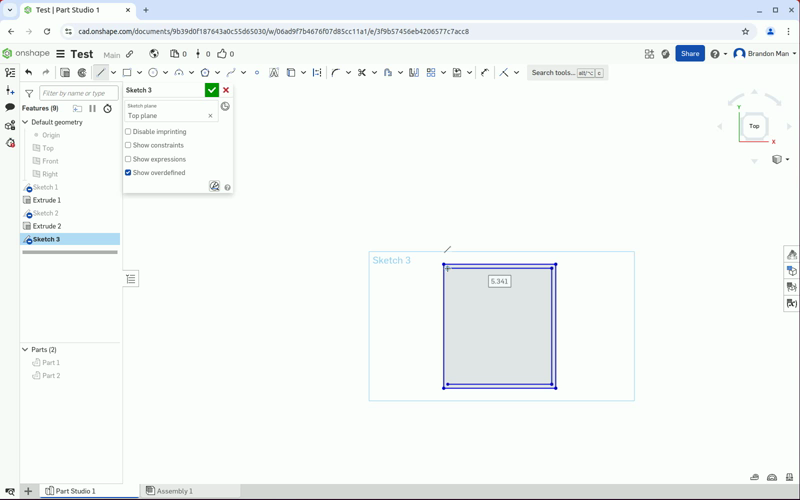
scroll(-6)
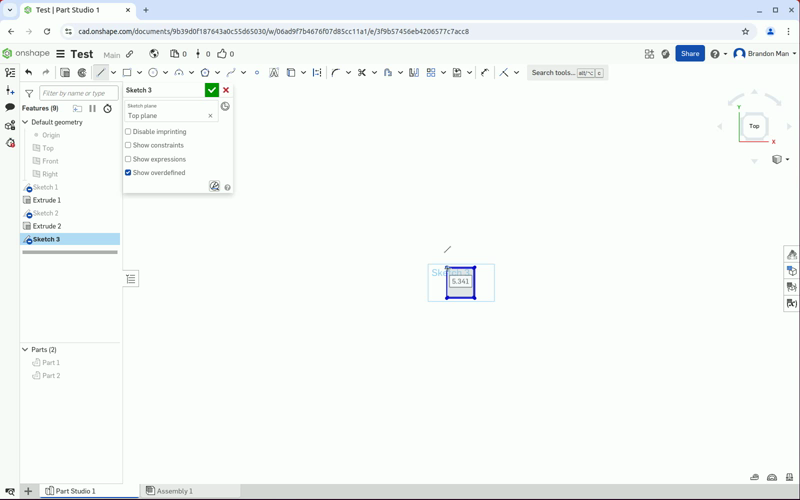
key_up(shift)
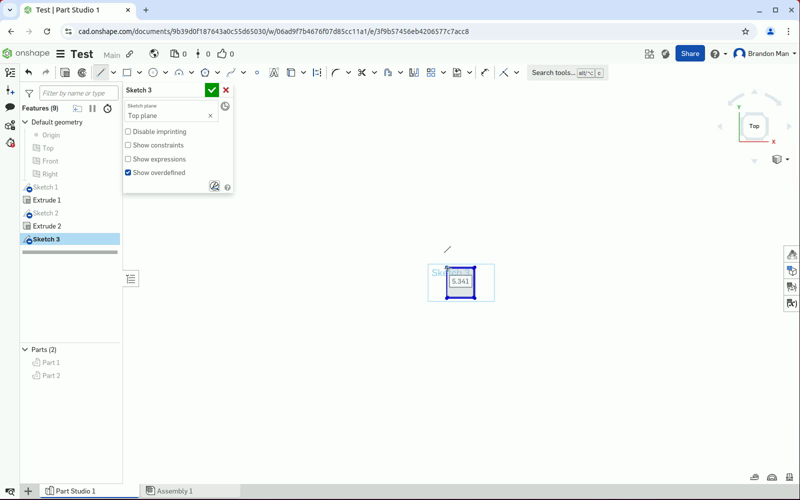
mouse_move(477, 268)
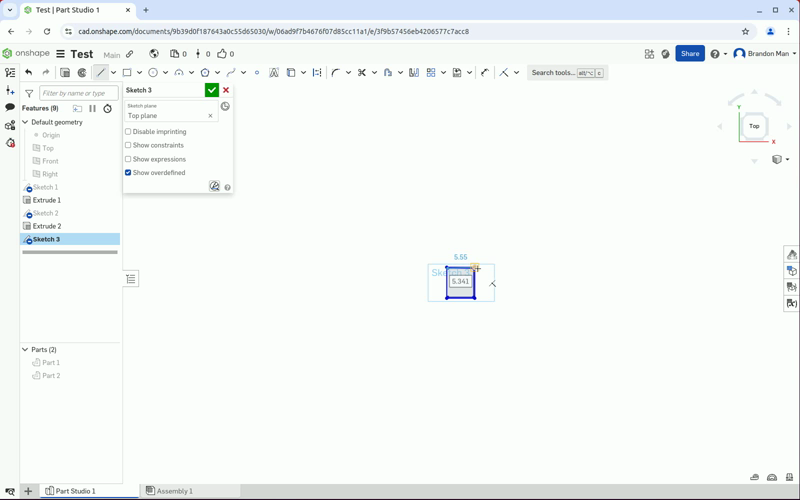
key_down(shift)
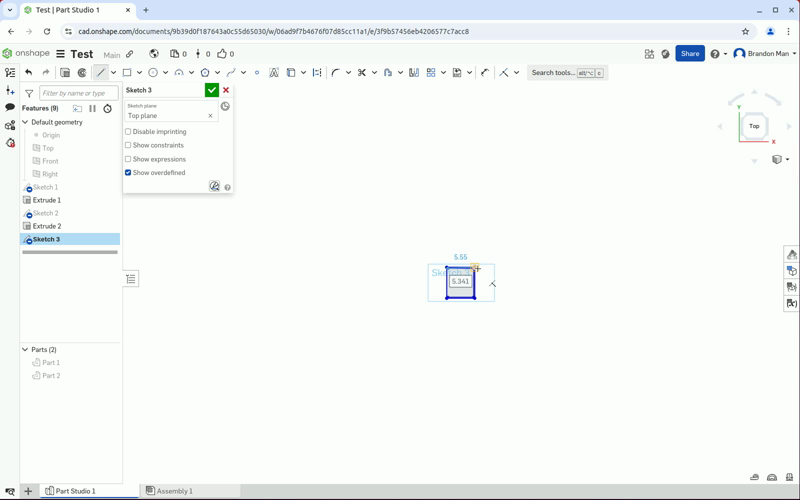
mouse_move(447, 297)
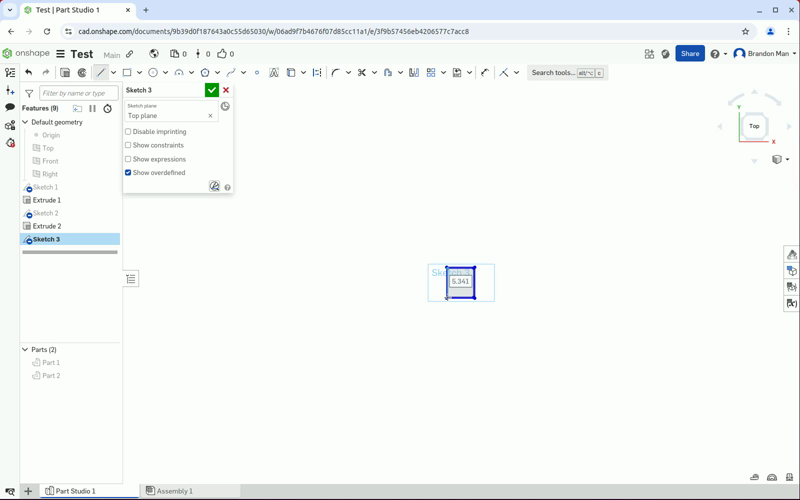
scroll(6)
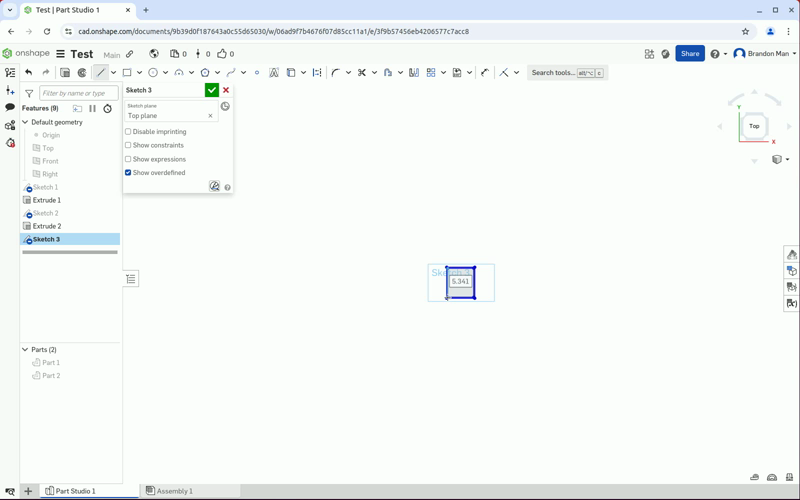
scroll(6)
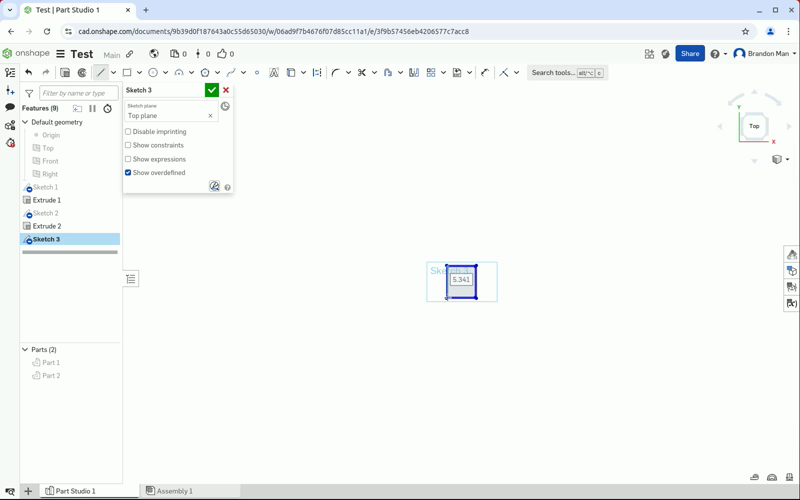
scroll(6)
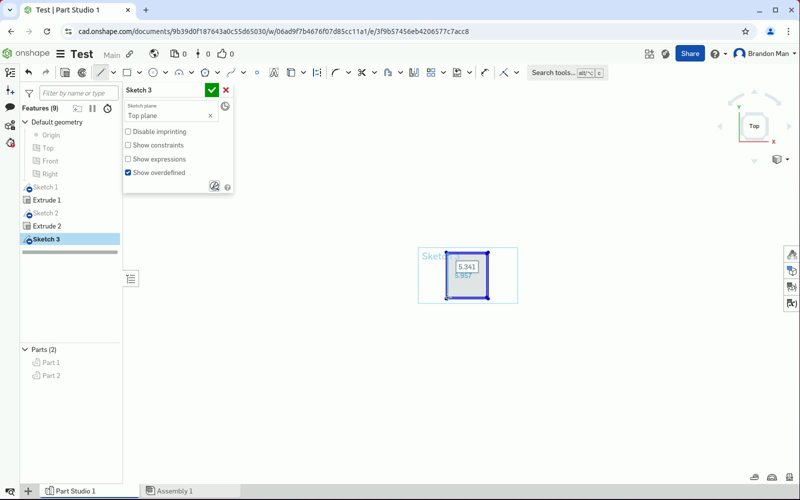
scroll(6)
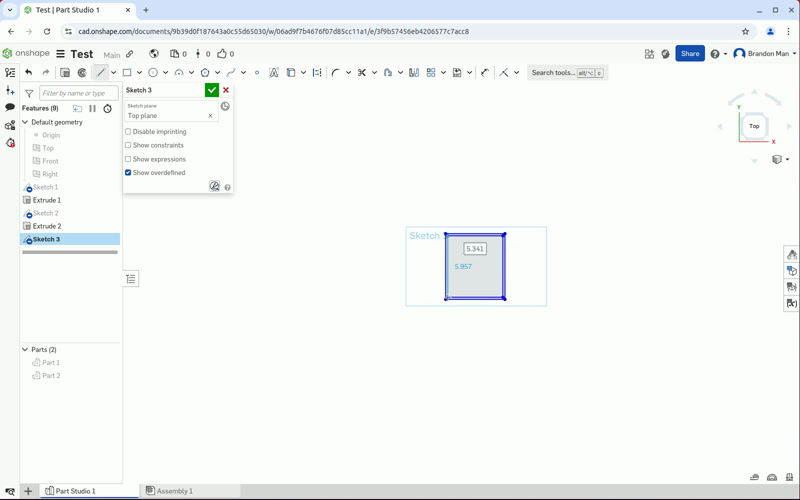
scroll(6)
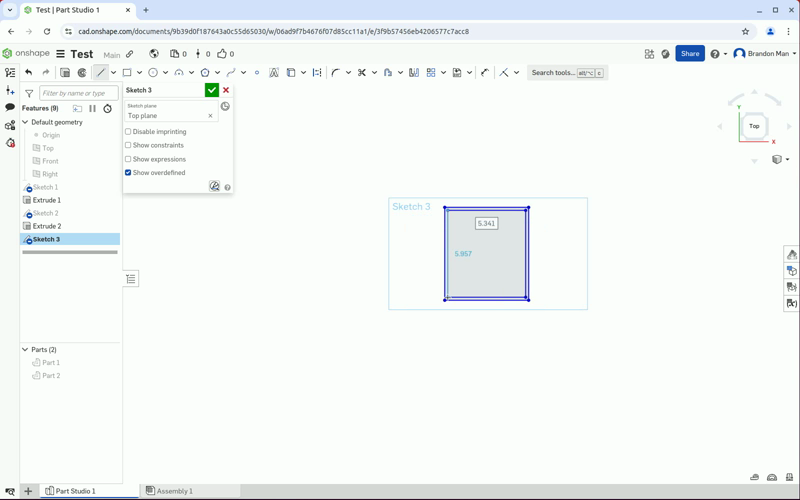
scroll(6)
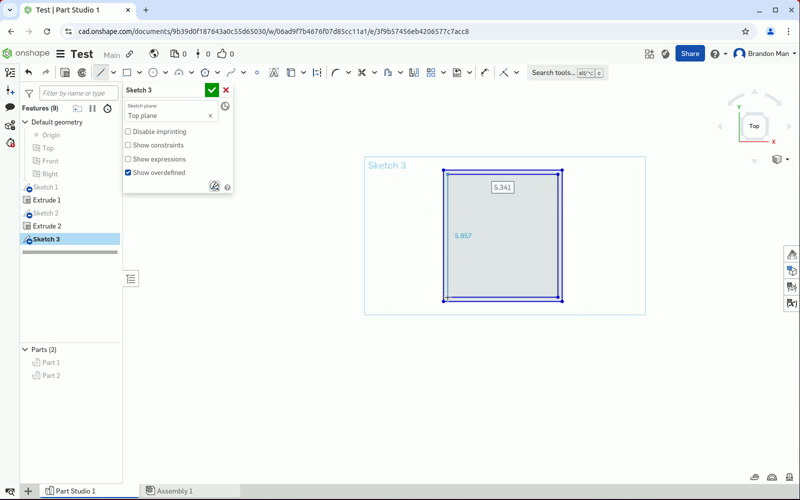
scroll(6)
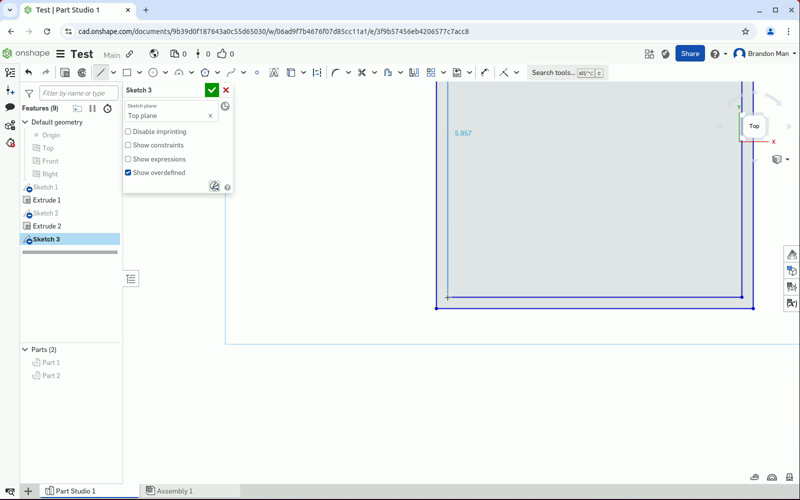
key_up(shift)
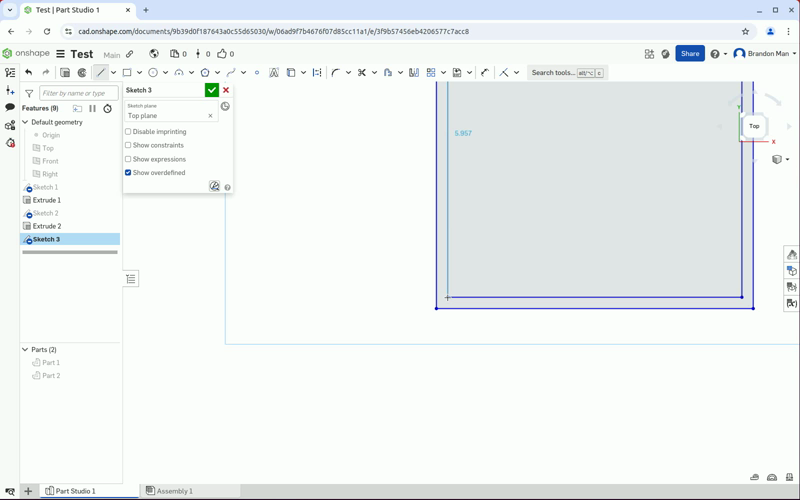
click(447, 297)
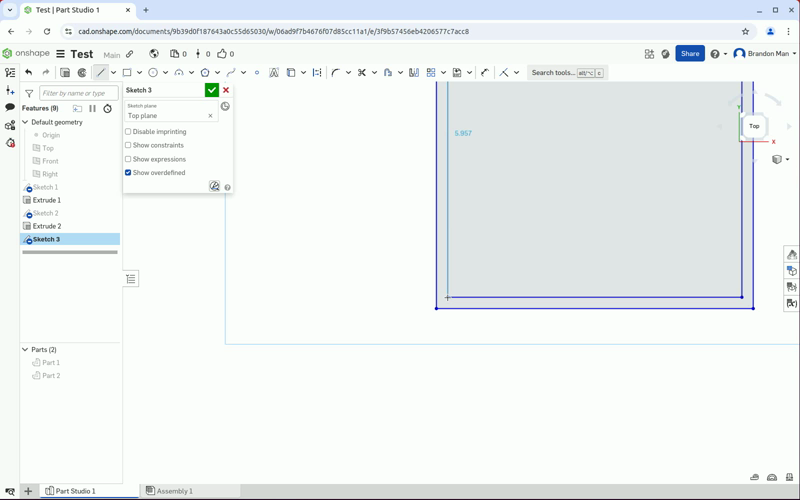
scroll(-6)
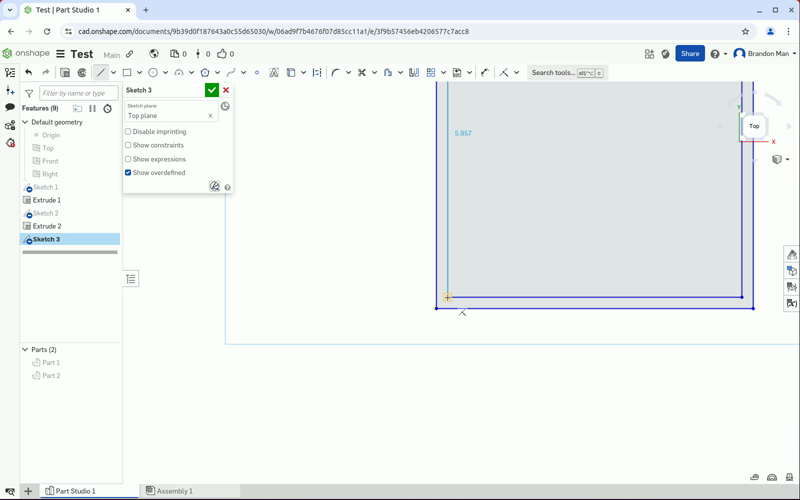
scroll(-6)
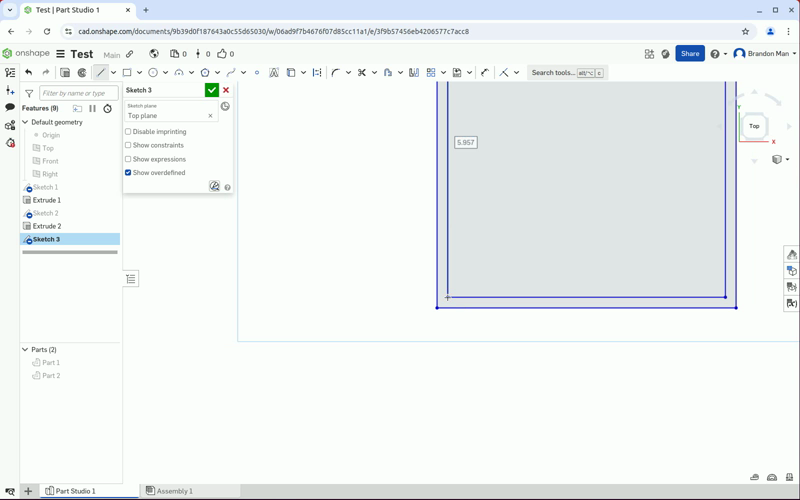
scroll(-6)
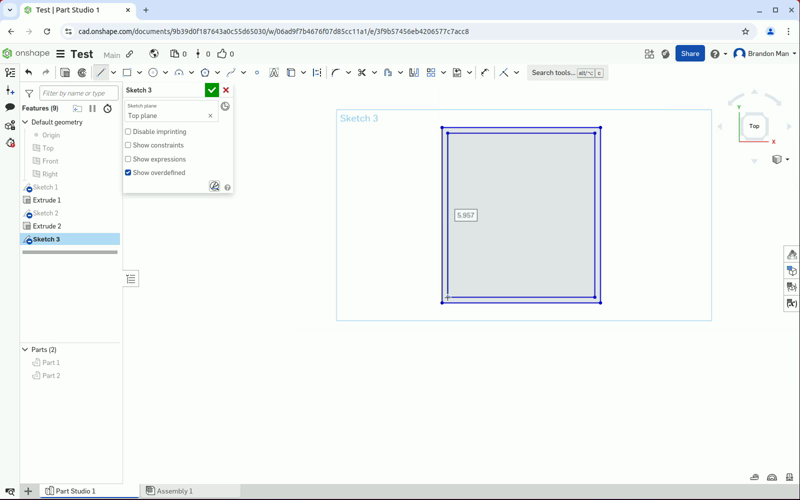
scroll(-6)
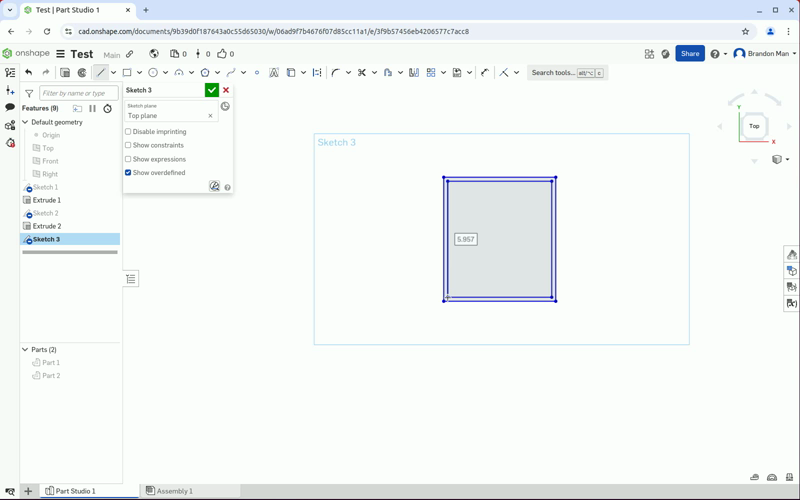
scroll(-6)
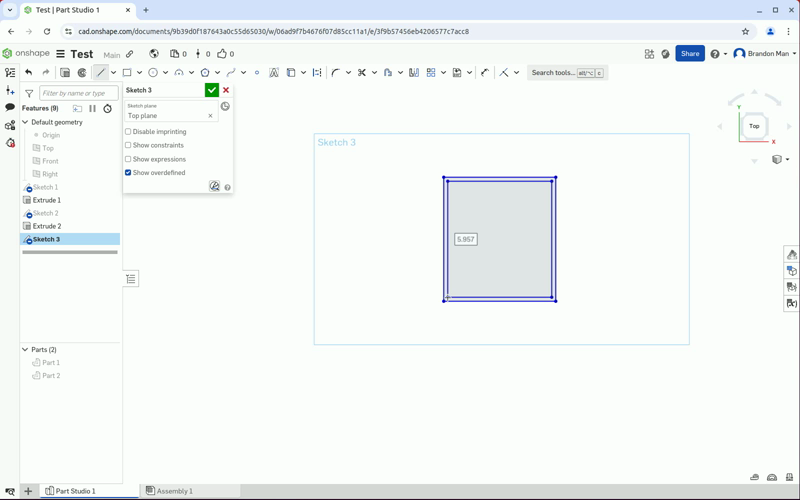
scroll(-6)
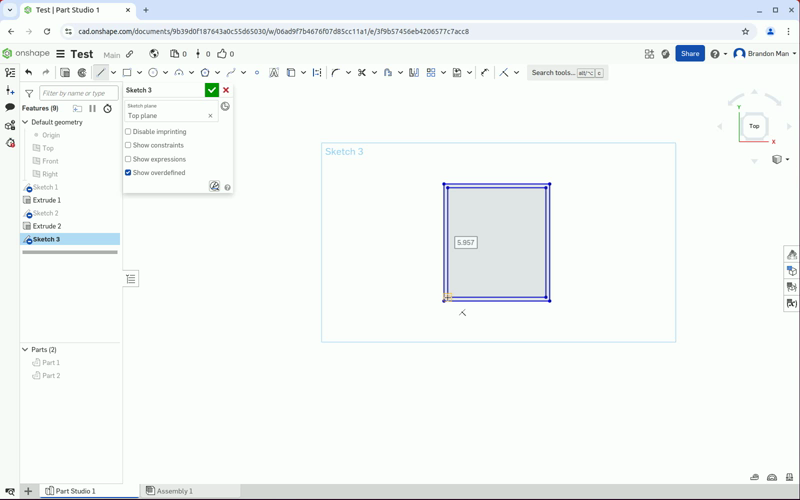
scroll(-6)
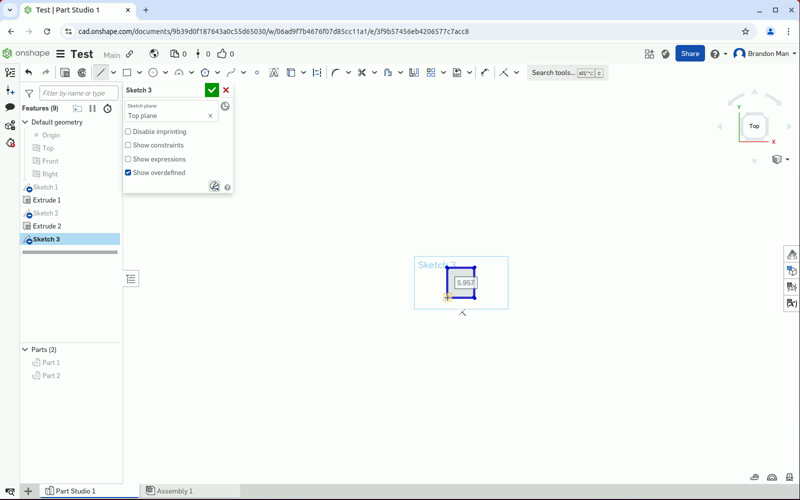
key(esc)
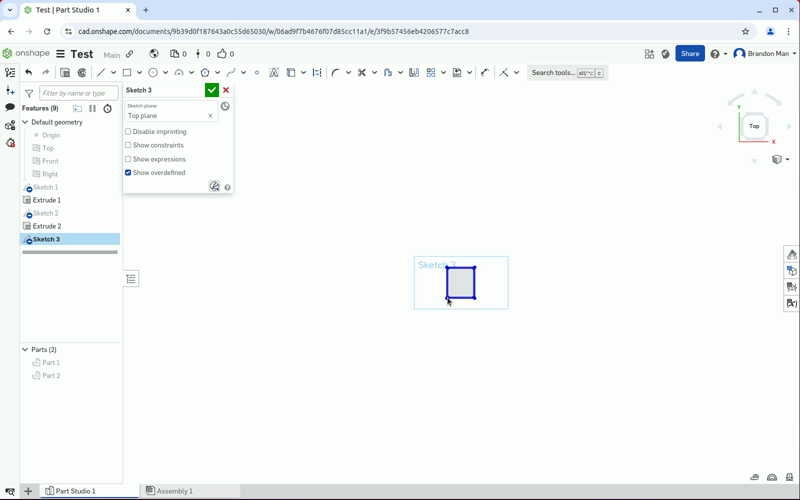
mouse_move(466, 267)
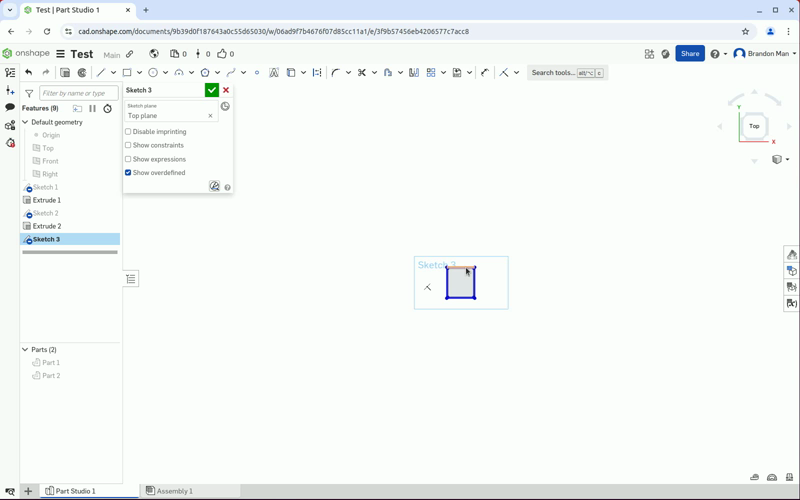
scroll(6)
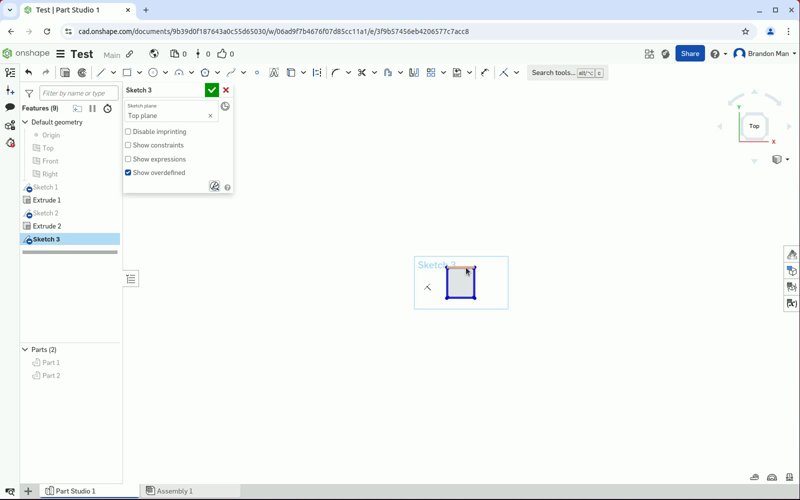
scroll(6)
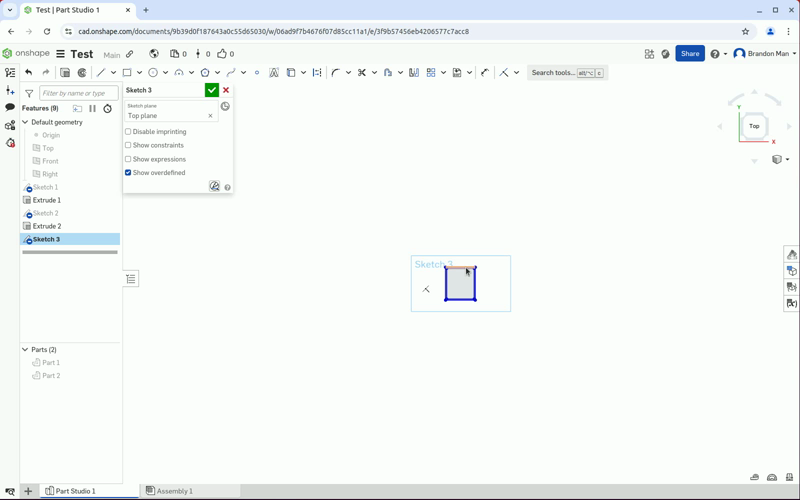
scroll(6)
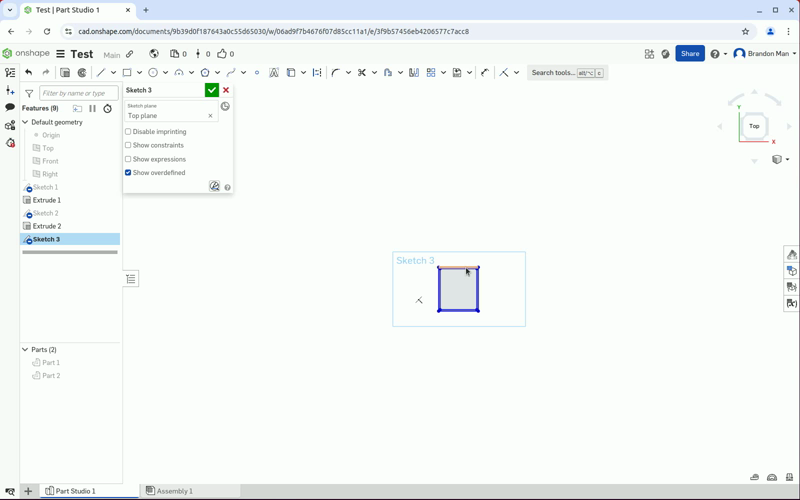
scroll(6)
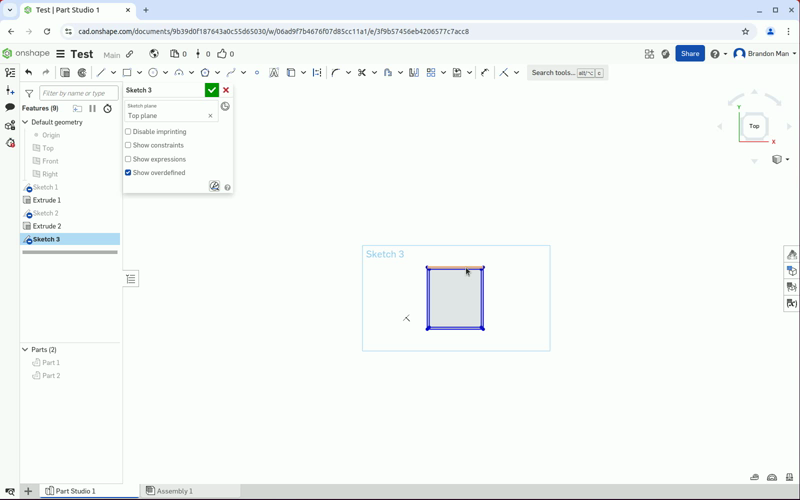
scroll(6)
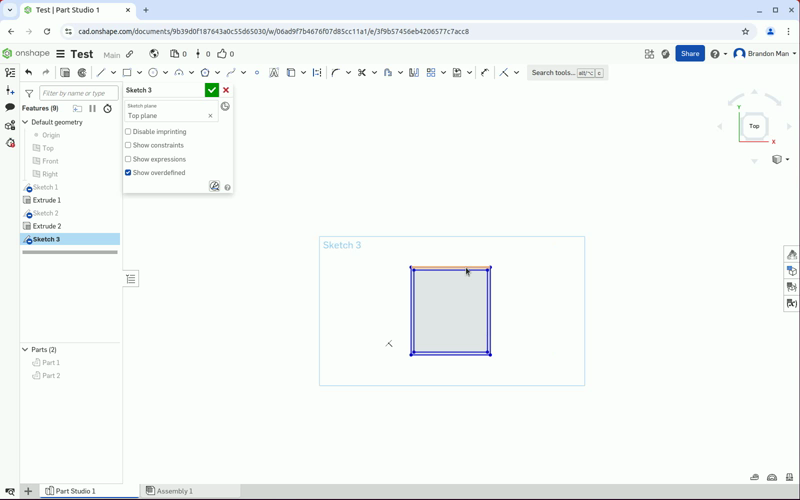
scroll(6)
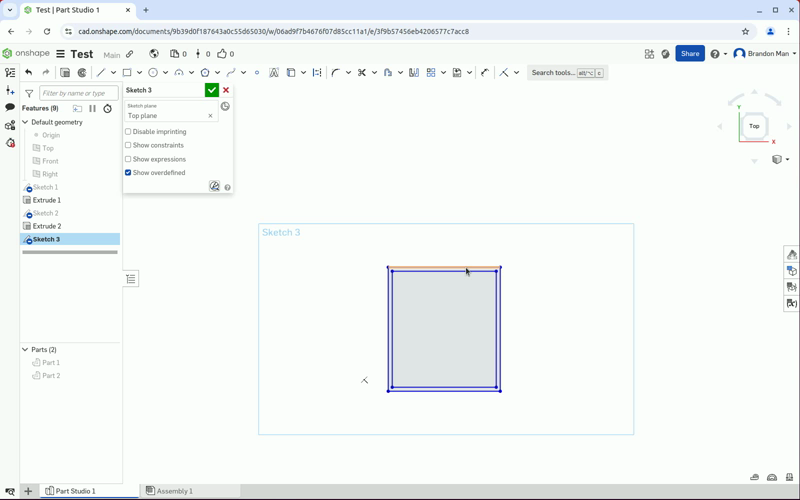
scroll(6)
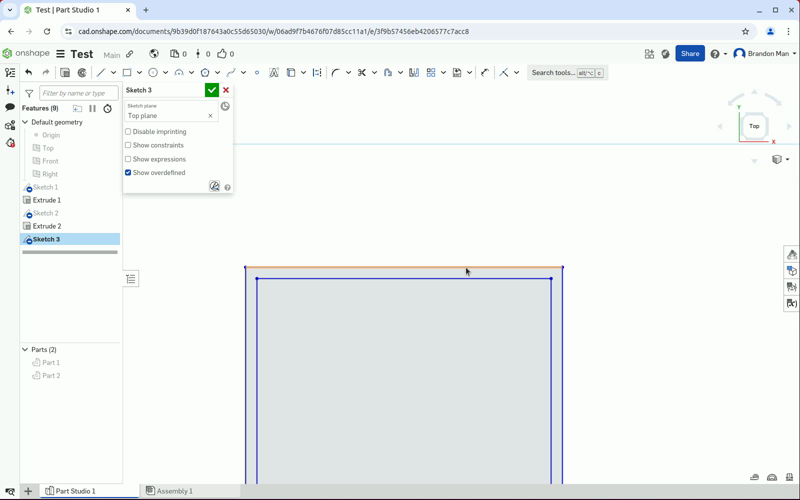
click(466, 267)
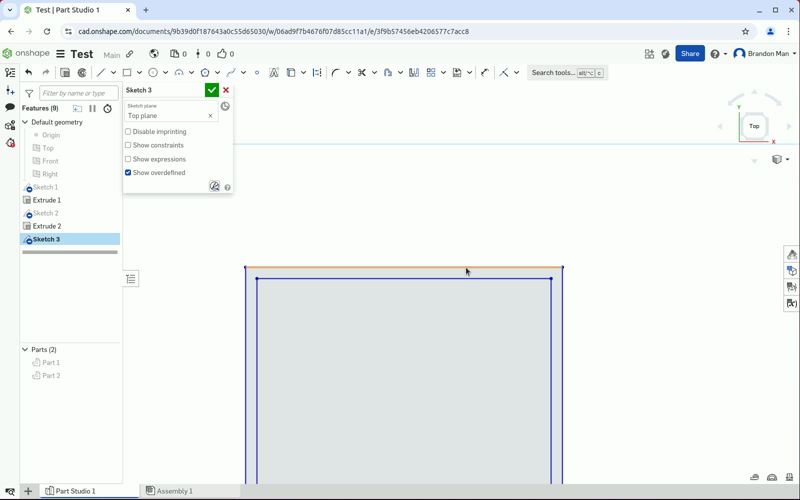
scroll(-6)
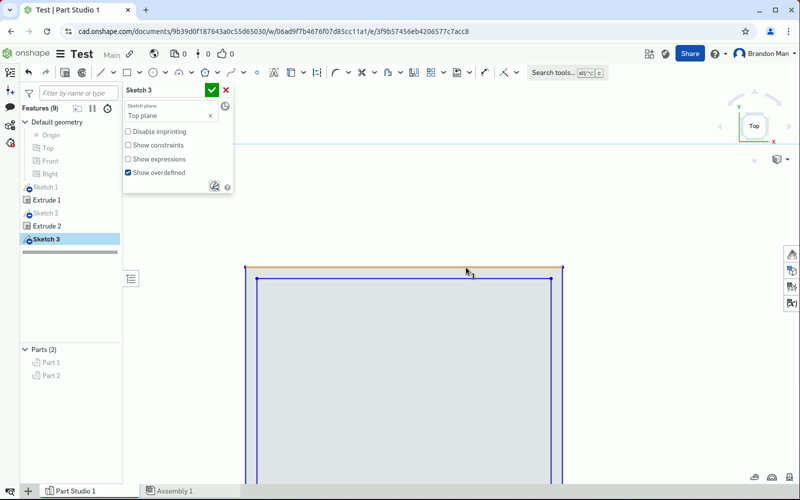
scroll(-6)
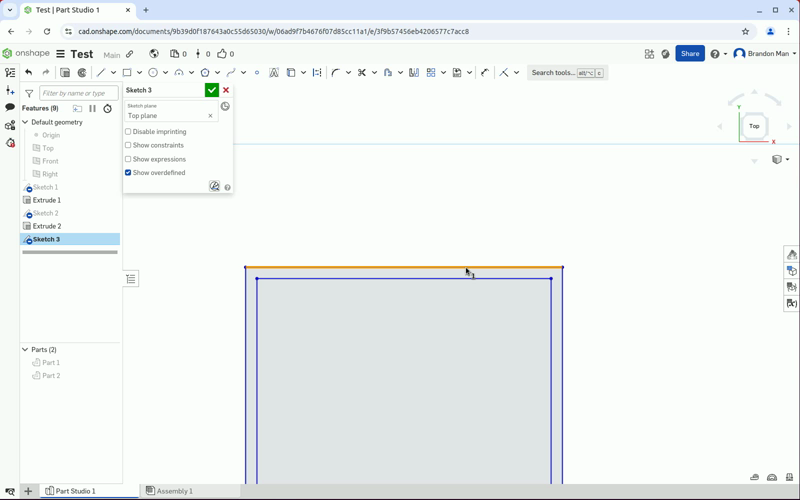
scroll(-6)
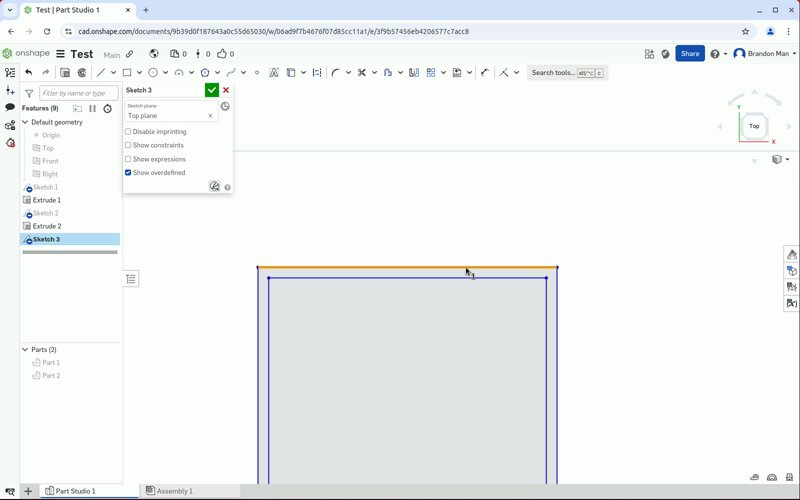
scroll(-6)
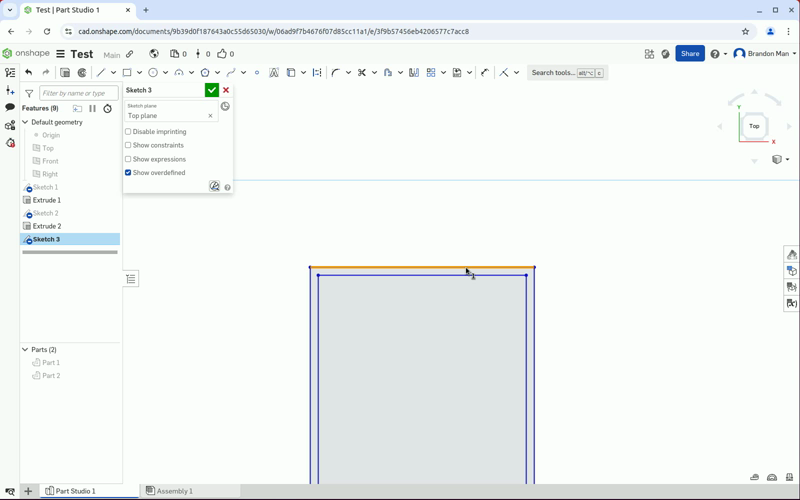
scroll(-6)
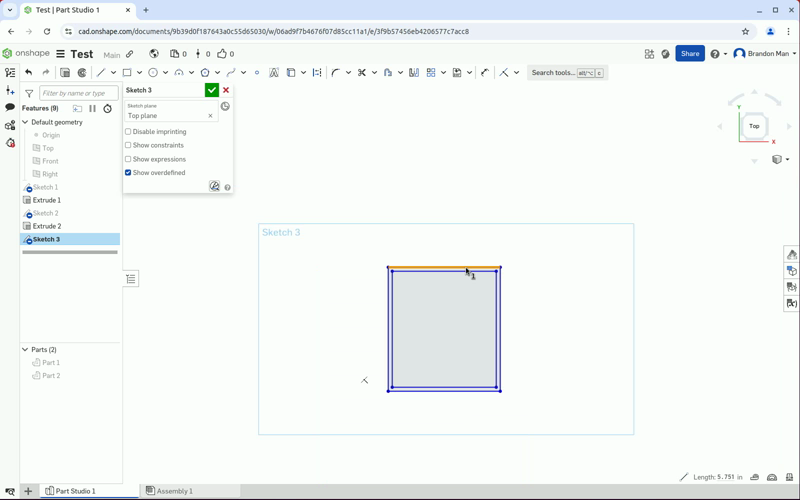
scroll(-6)
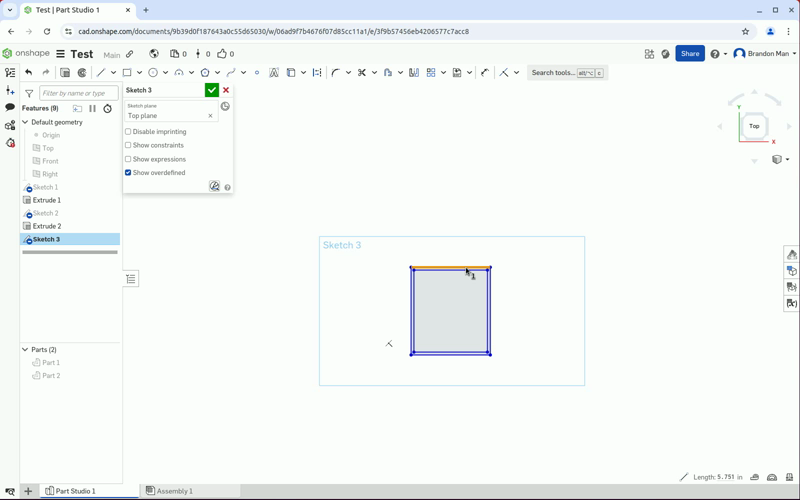
scroll(-6)
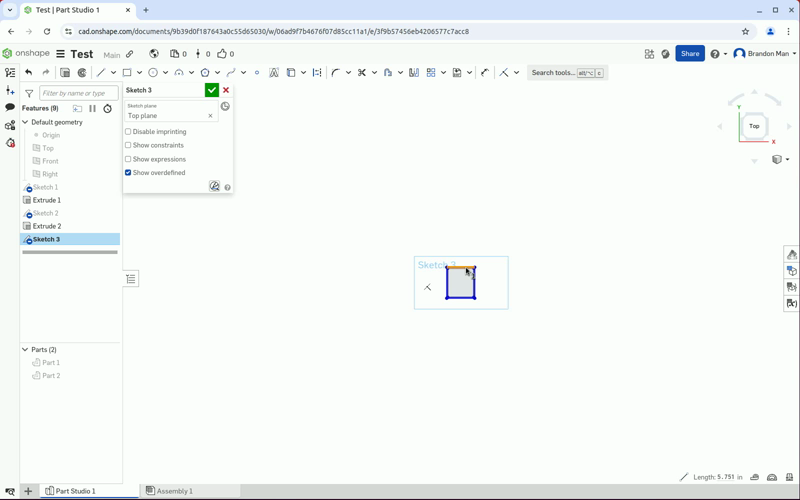
mouse_move(73, 352)
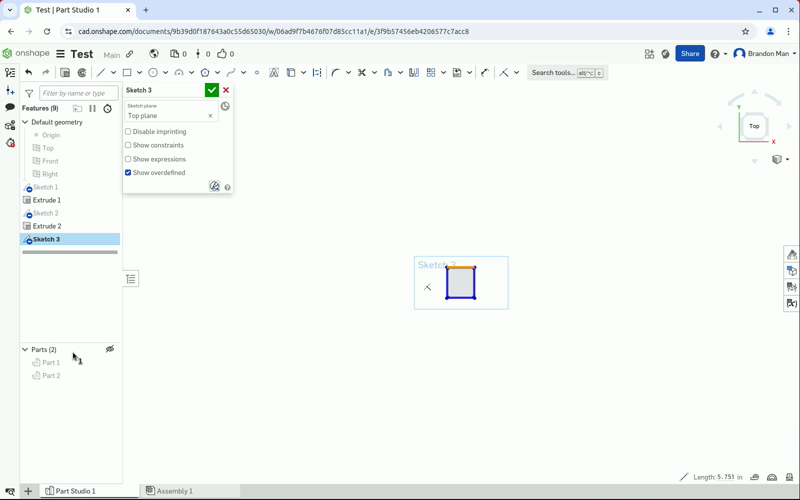
key(shift+y)
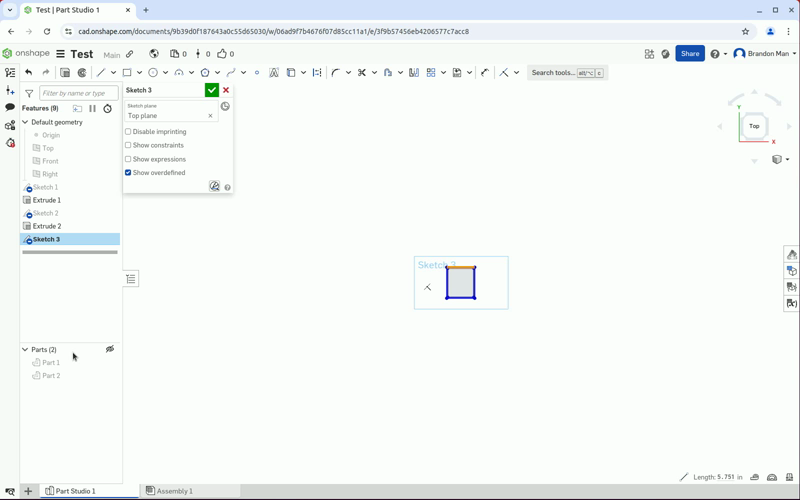
key(shift+e)
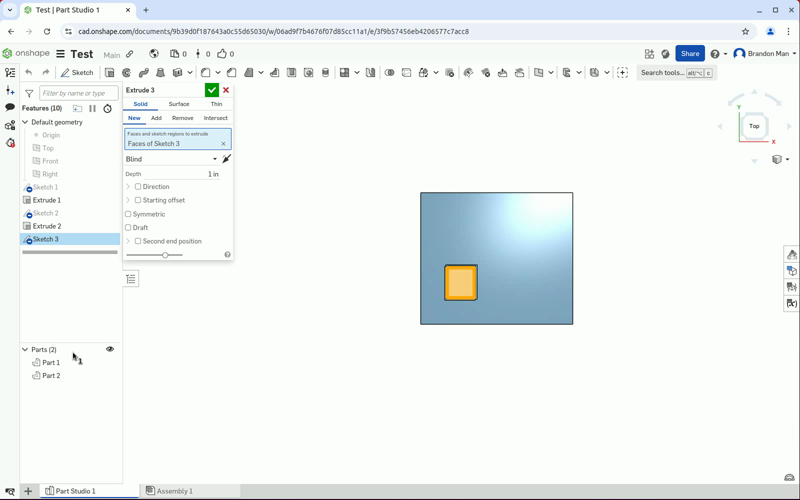
mouse_move(143, 106)
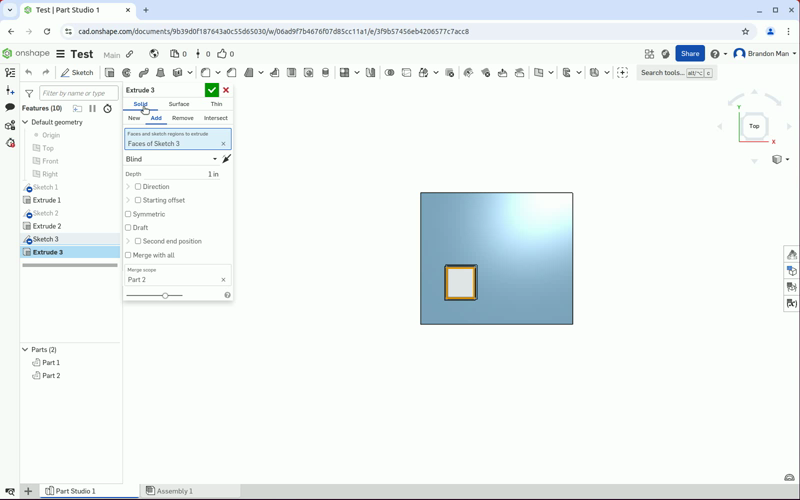
click(143, 106)
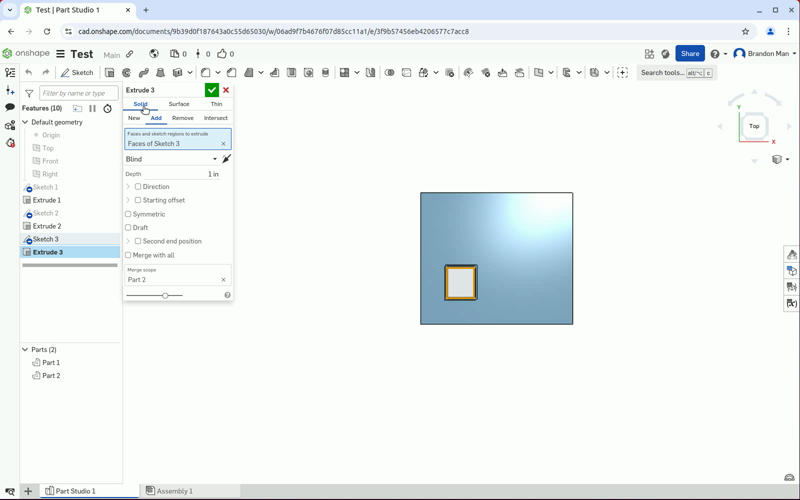
mouse_move(137, 120)
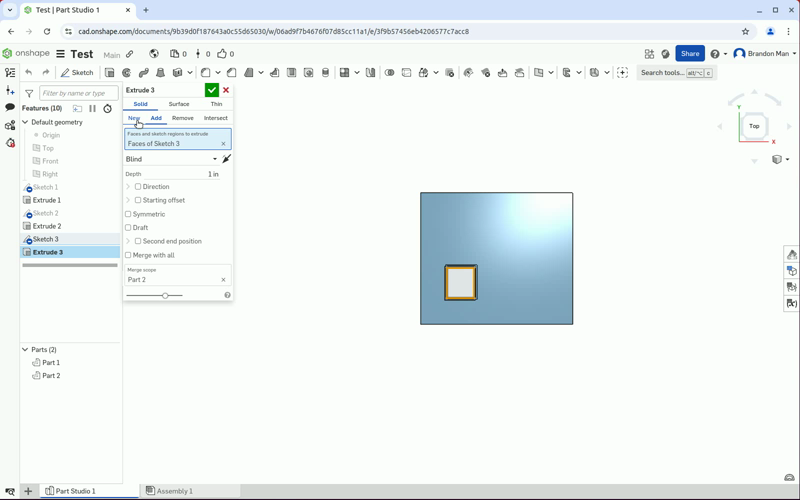
click(137, 120)
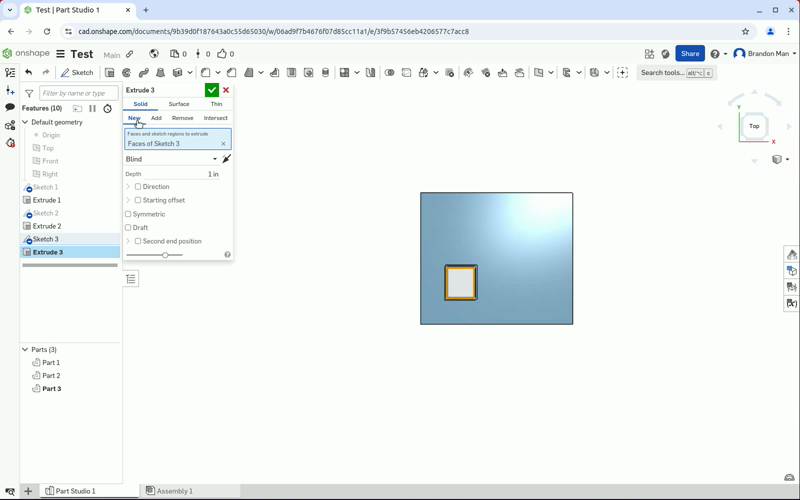
key(tab, 4)
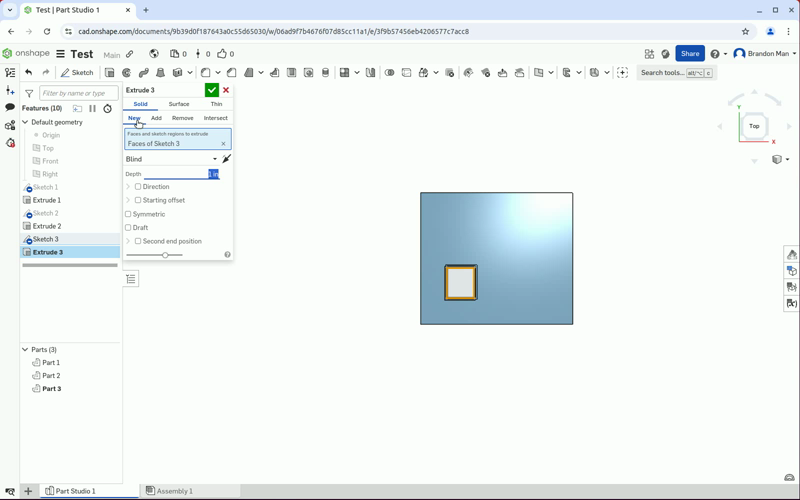
text(0.241)
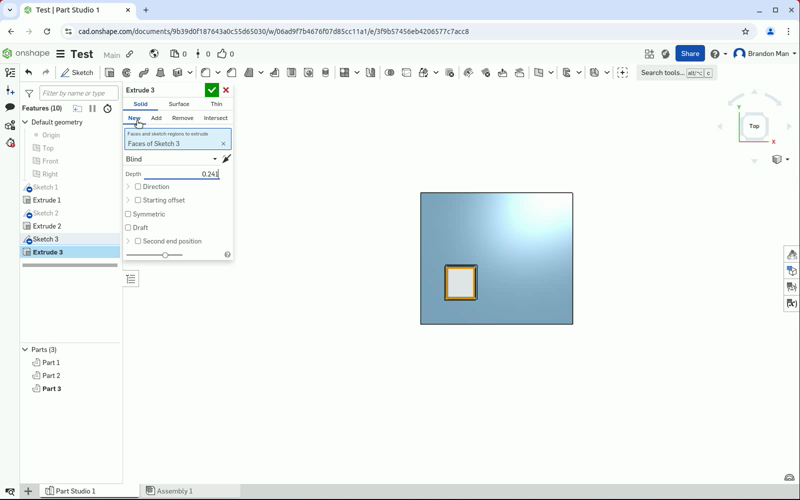
key(enter)
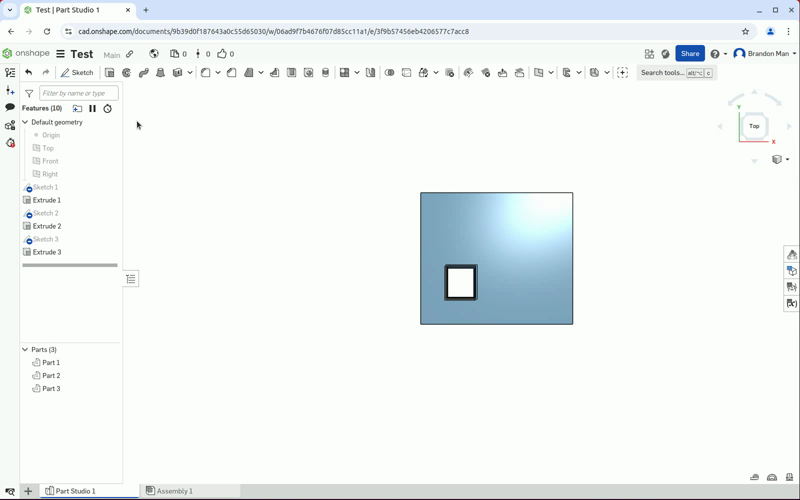
key(shift+h)
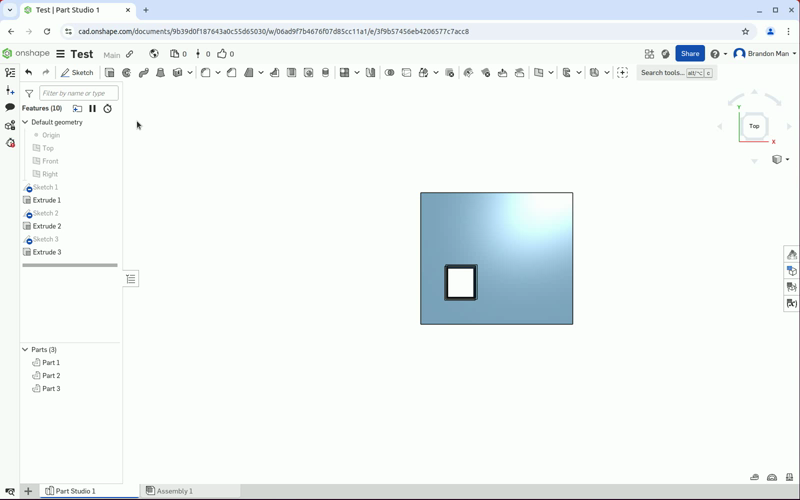
key(shift+h)
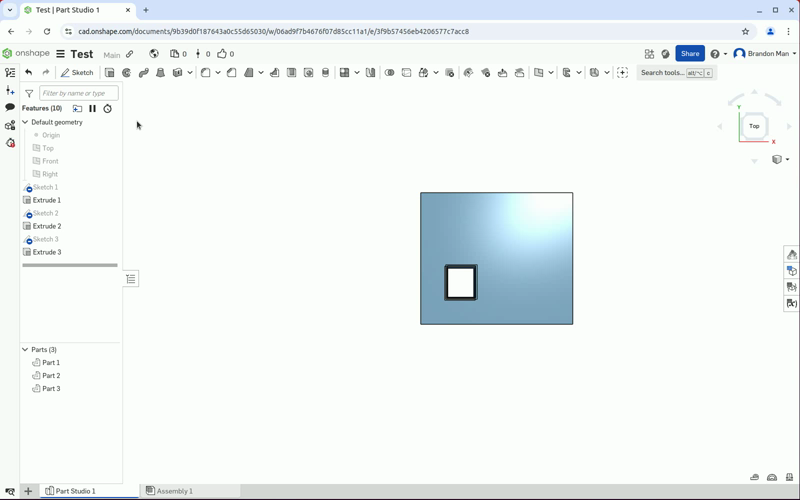
mouse_move(73, 189)
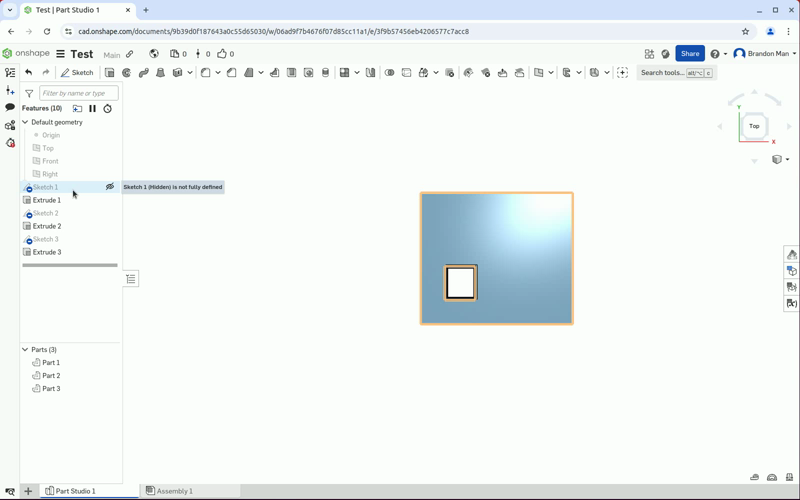
click(73, 189)
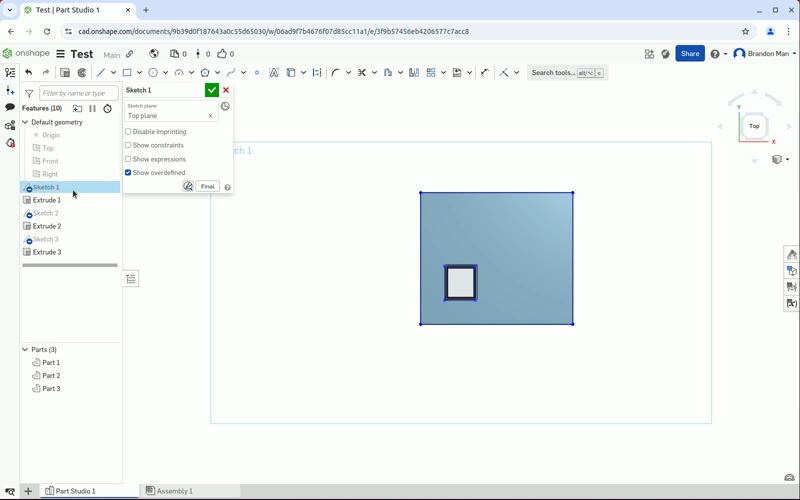
mouse_move(229, 92)
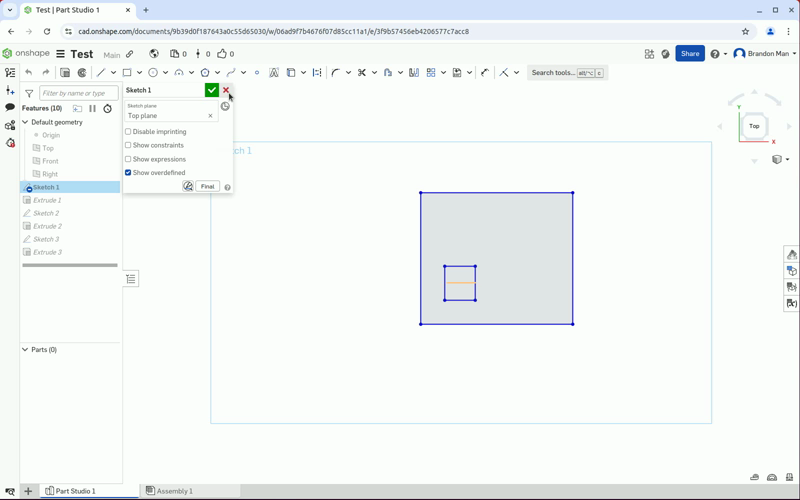
click(229, 92)
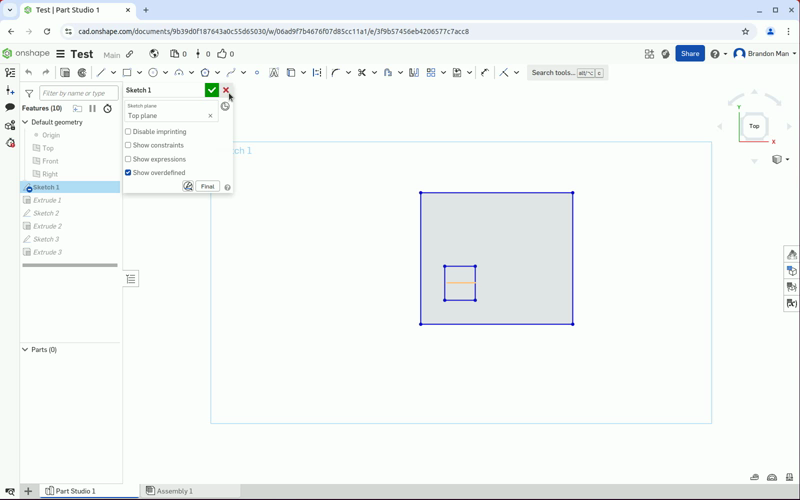
key(shift+s)
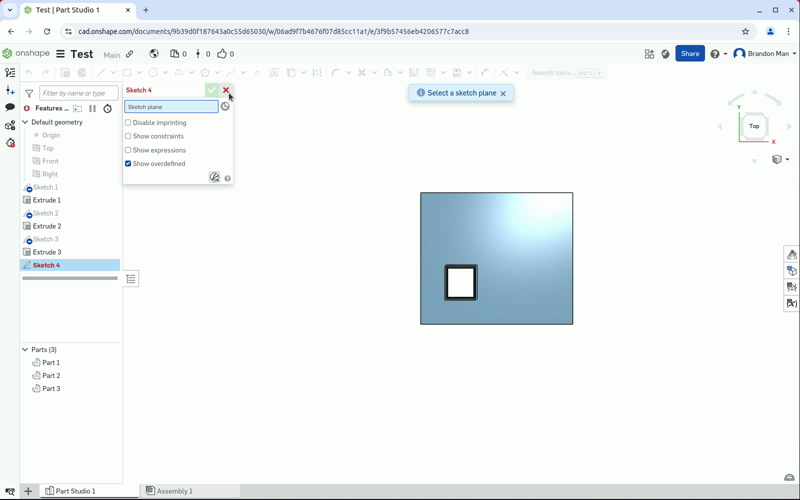
mouse_move(73, 150)
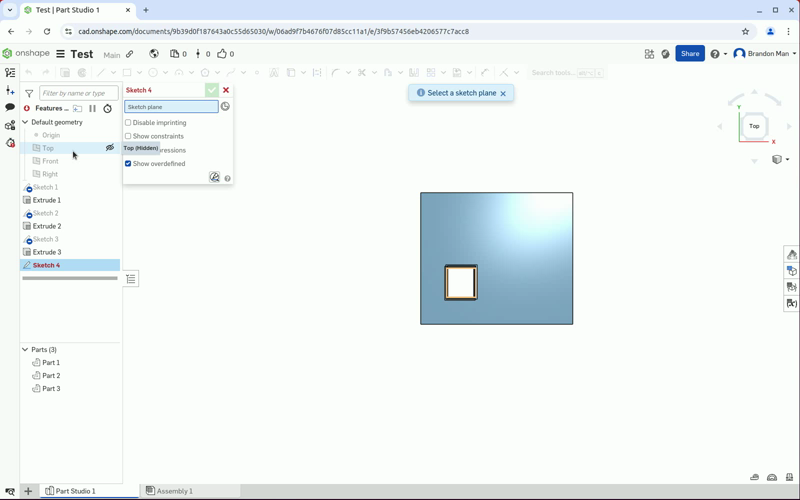
click(73, 150)
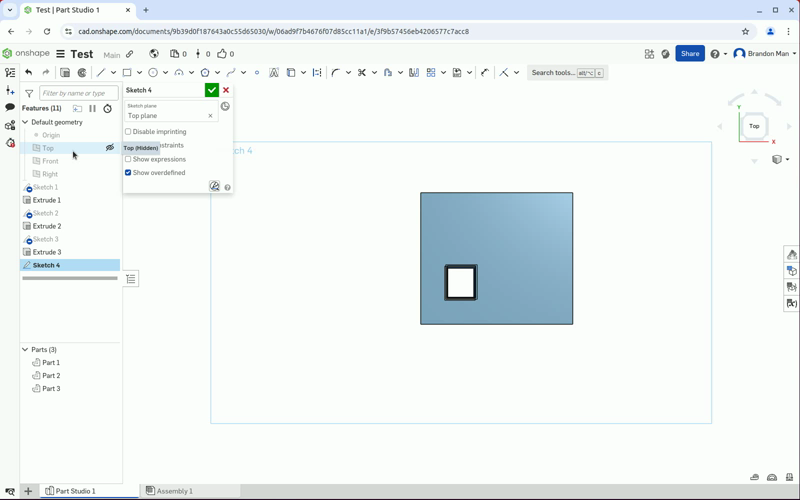
mouse_move(73, 352)
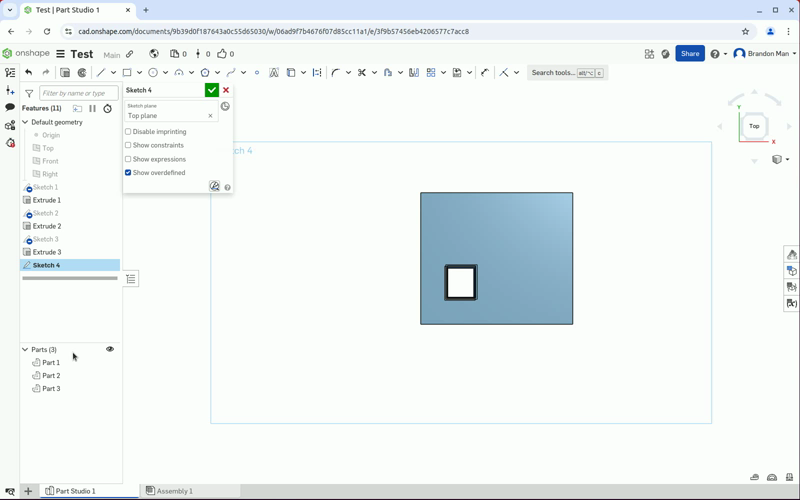
key(y)
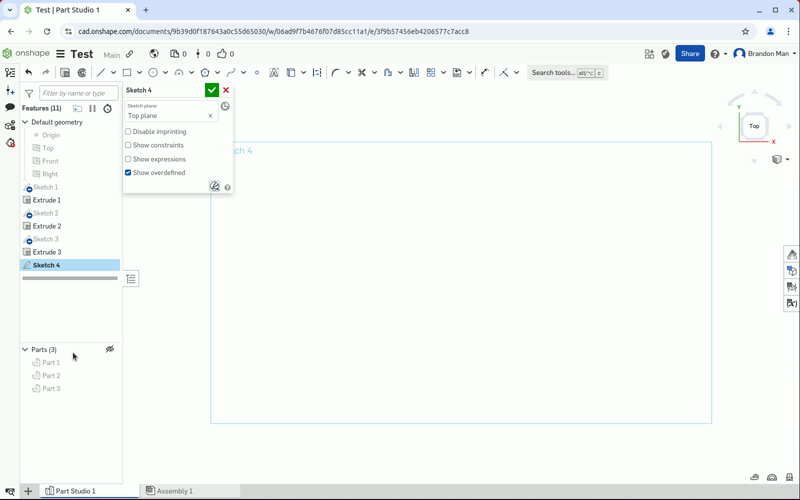
key(l)
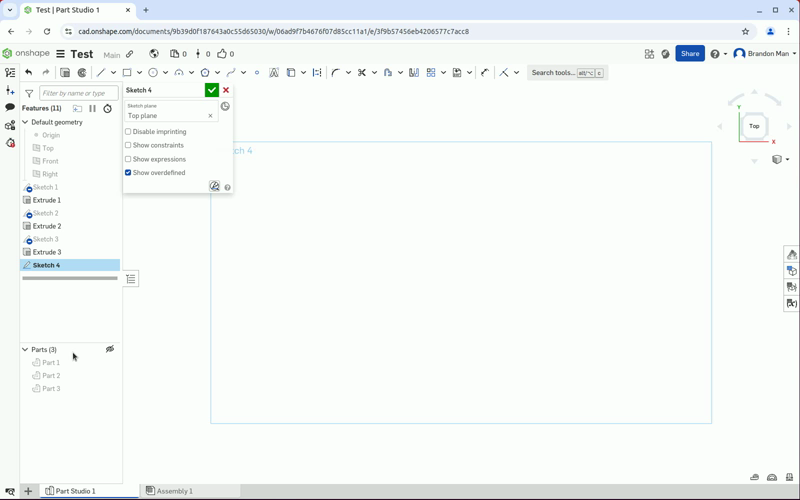
key_down(shift)
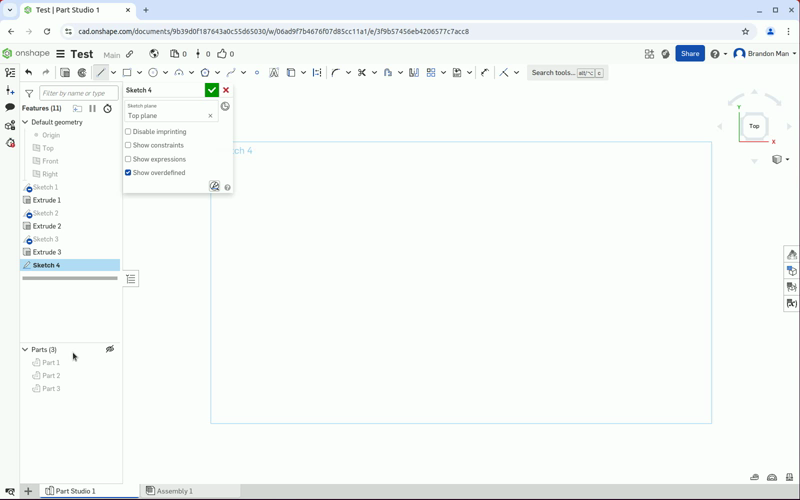
mouse_move(446, 298)
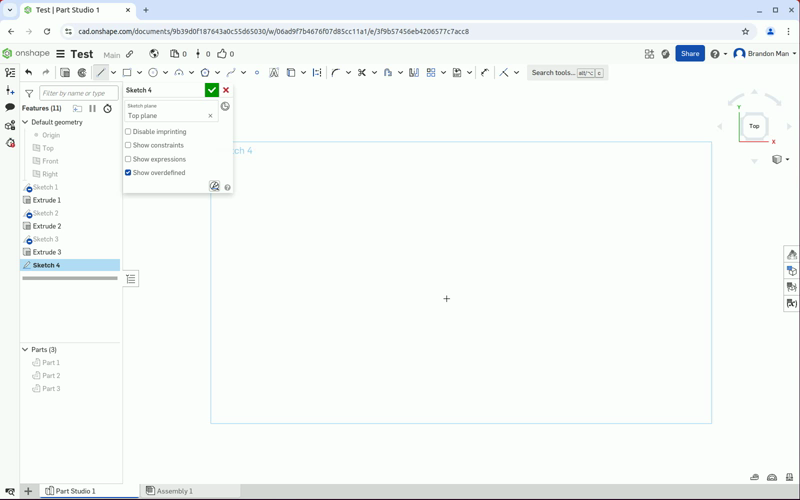
click(446, 298)
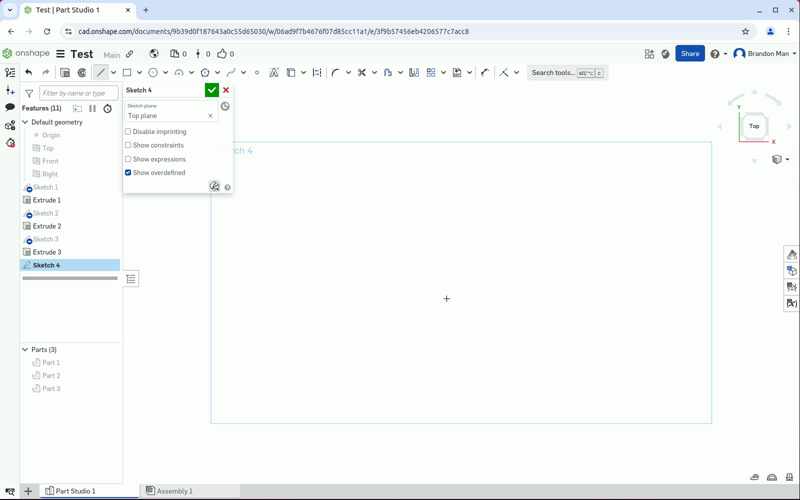
key_up(shift)
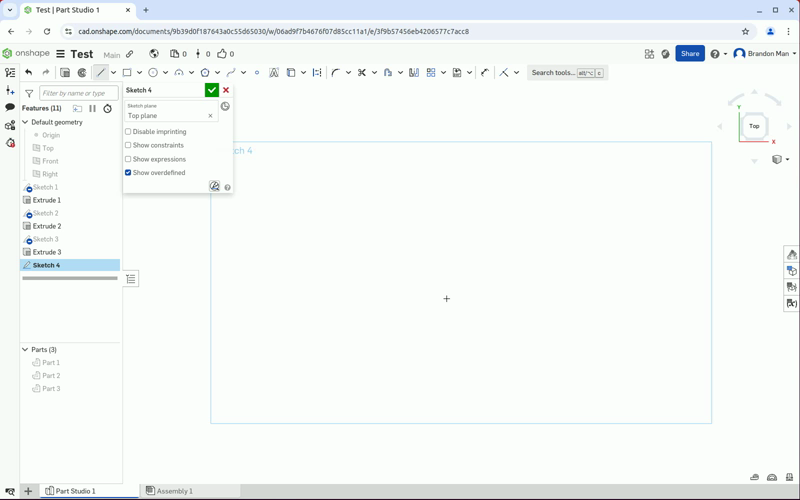
key_down(shift)
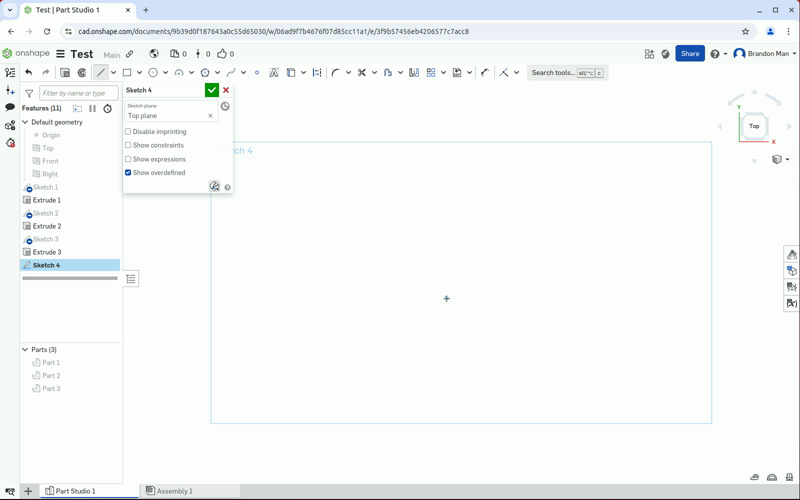
mouse_move(476, 298)
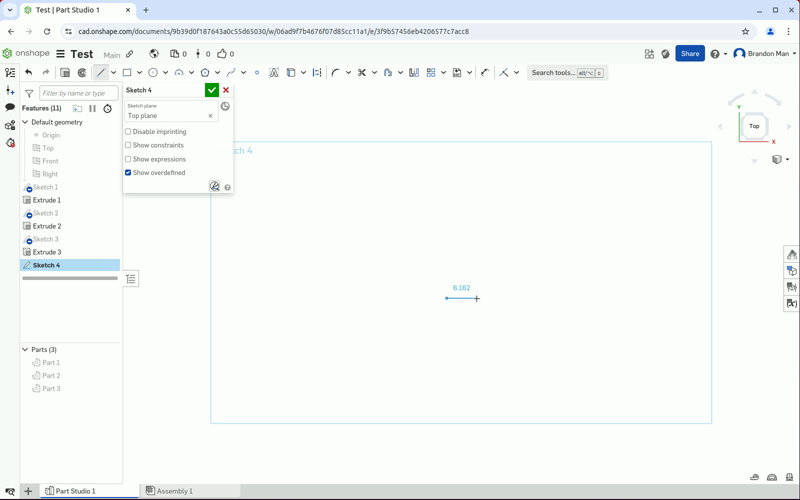
mouse_move(474, 298)
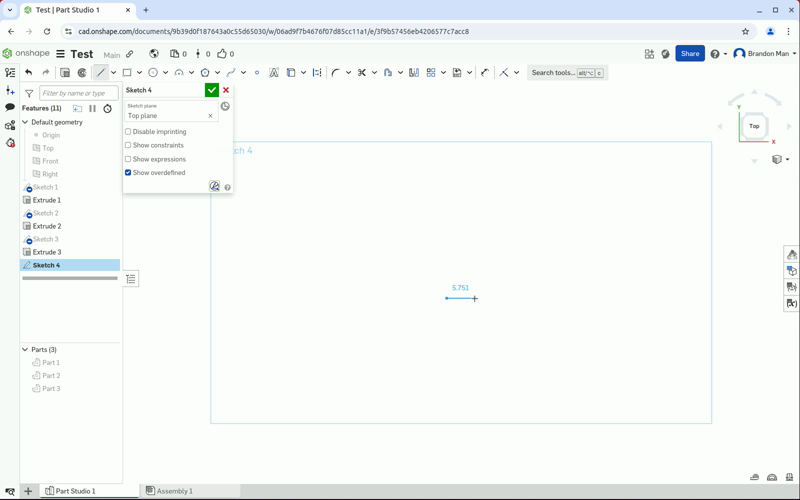
click(474, 298)
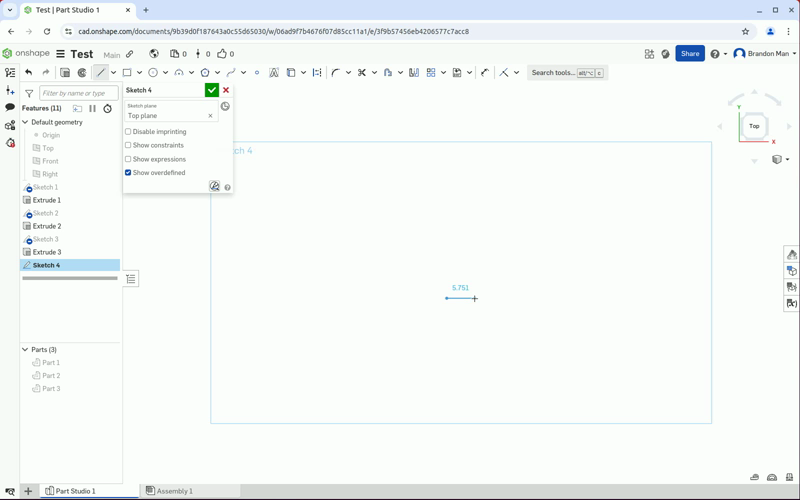
key_up(shift)
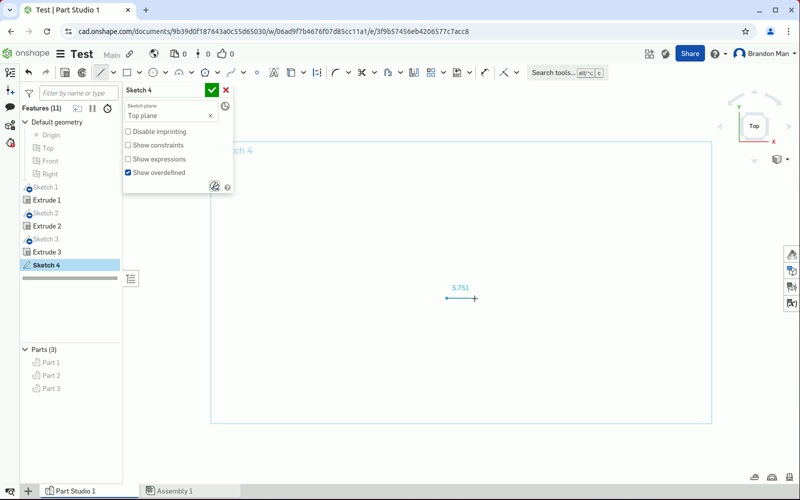
key_down(shift)
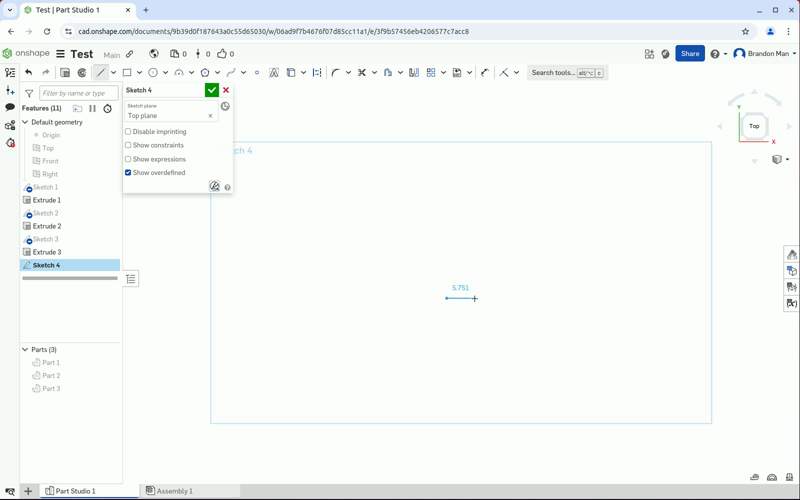
mouse_move(504, 298)
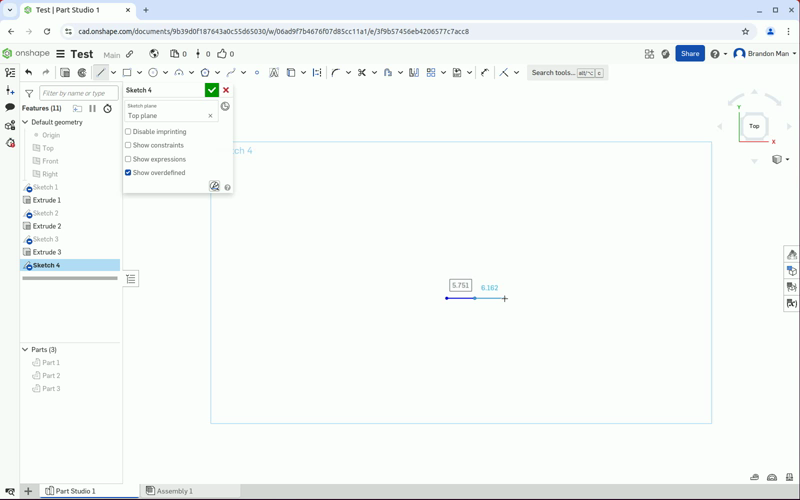
mouse_move(474, 267)
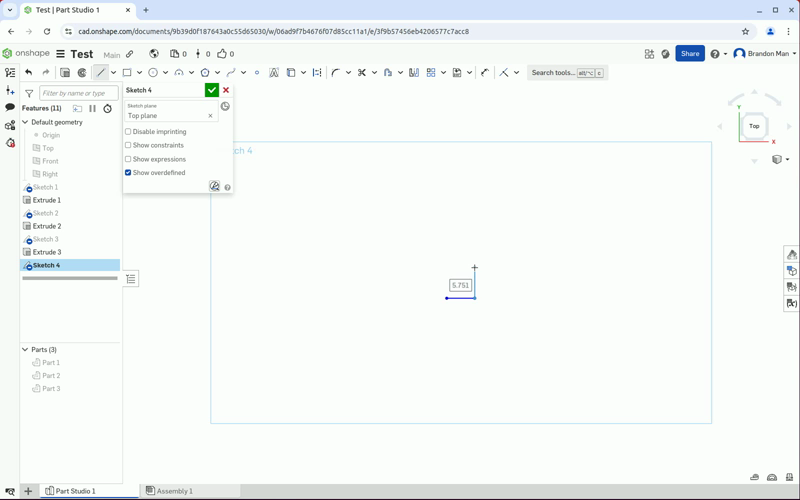
click(474, 267)
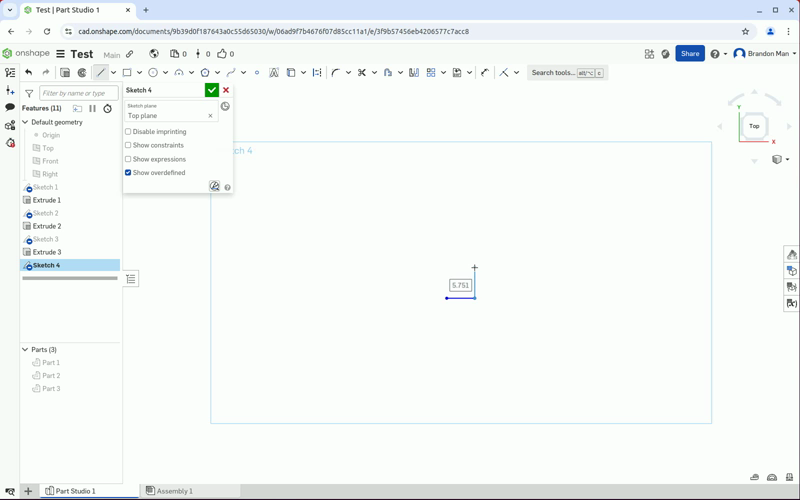
key_up(shift)
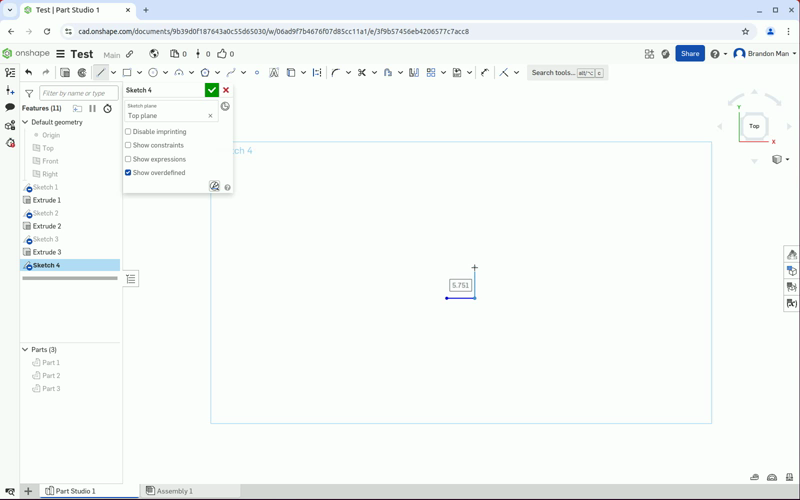
key_down(shift)
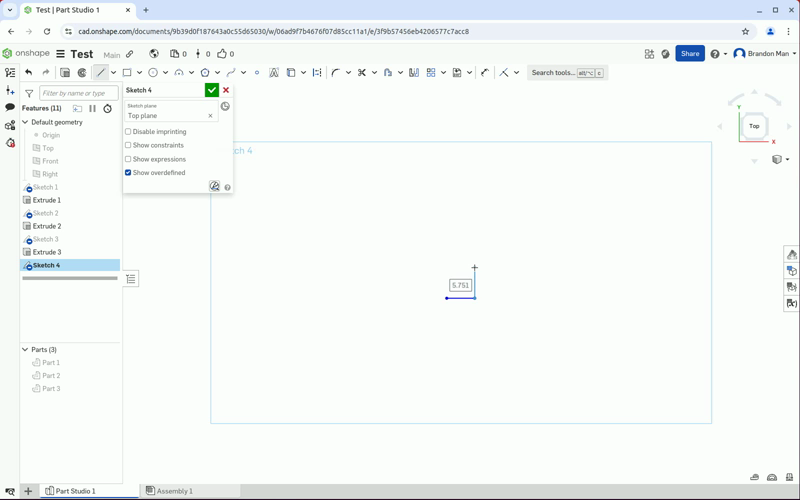
mouse_move(504, 267)
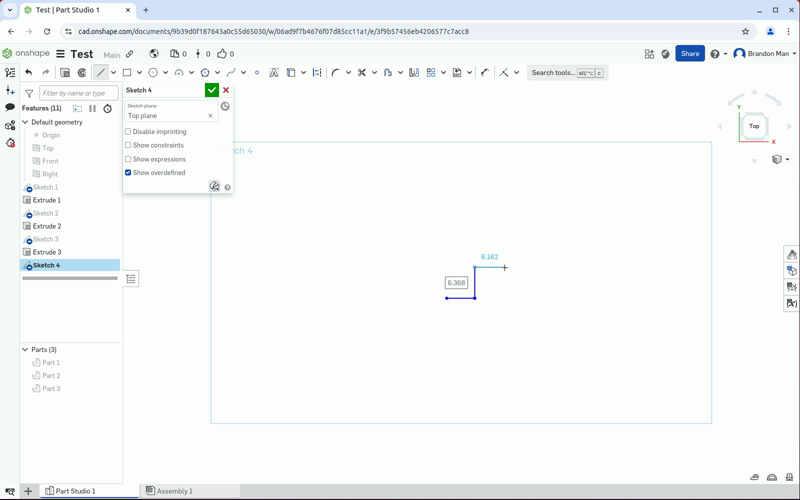
mouse_move(446, 267)
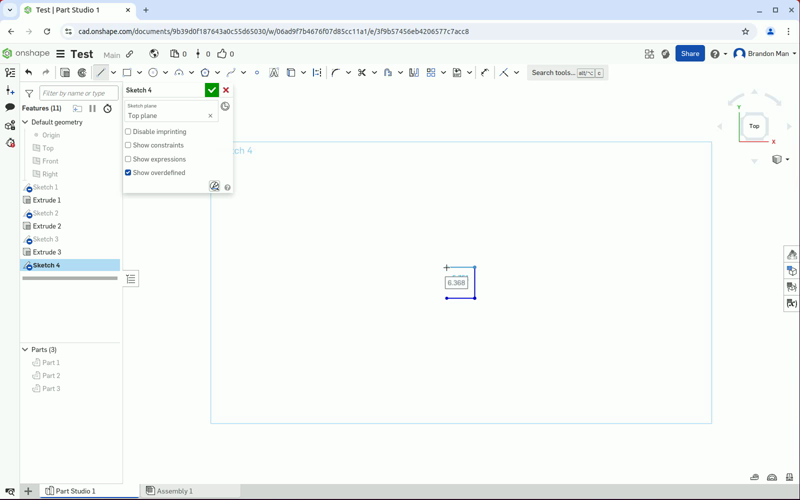
click(446, 267)
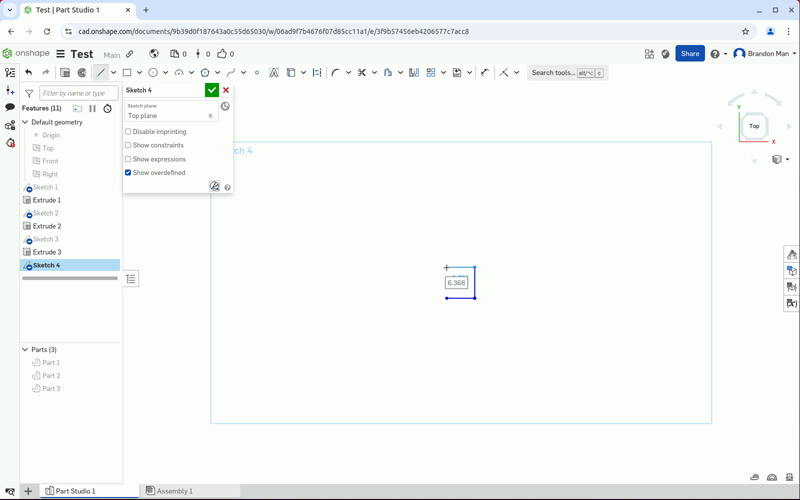
key_up(shift)
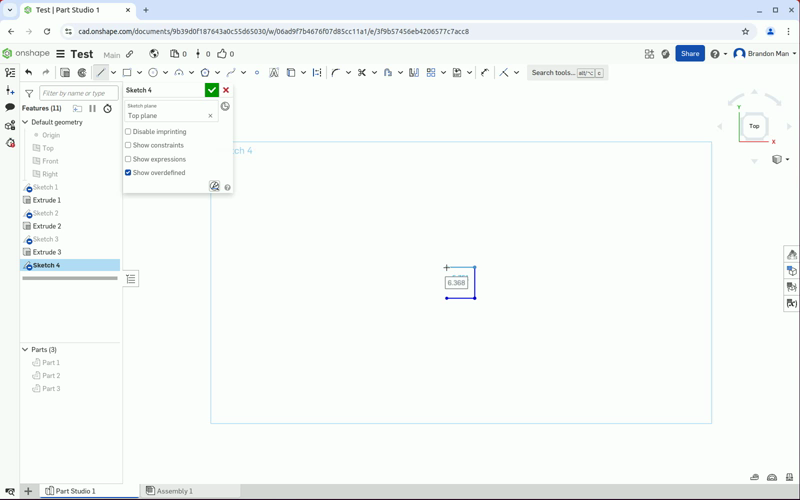
mouse_move(476, 267)
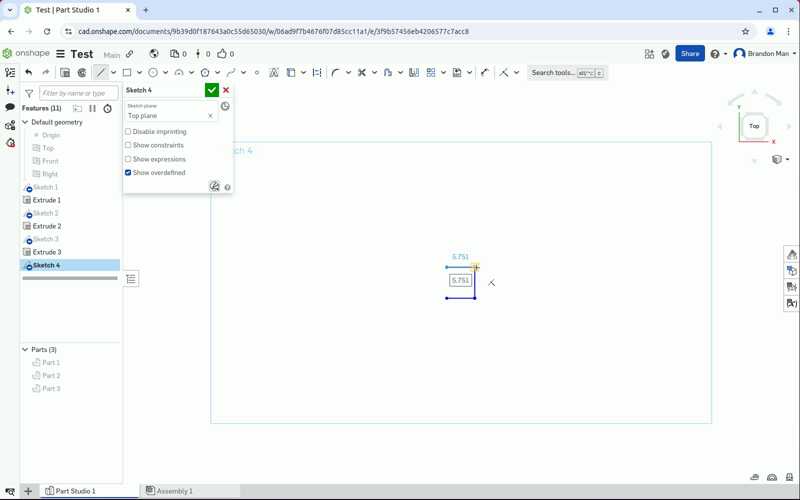
key_down(shift)
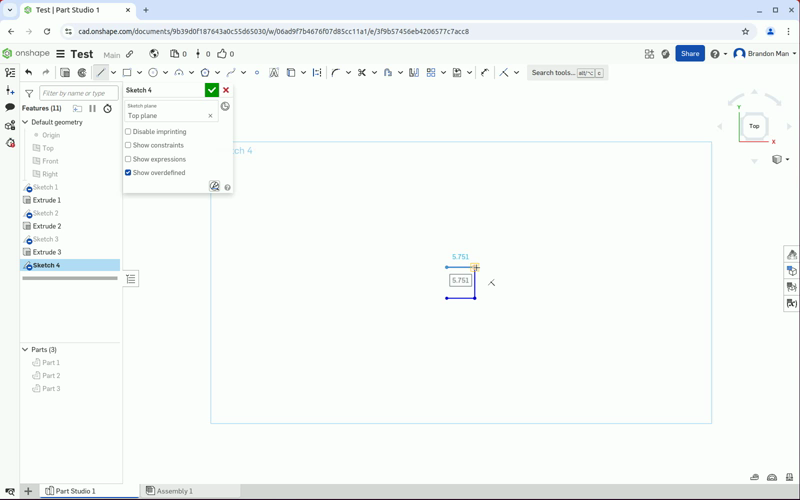
mouse_move(446, 298)
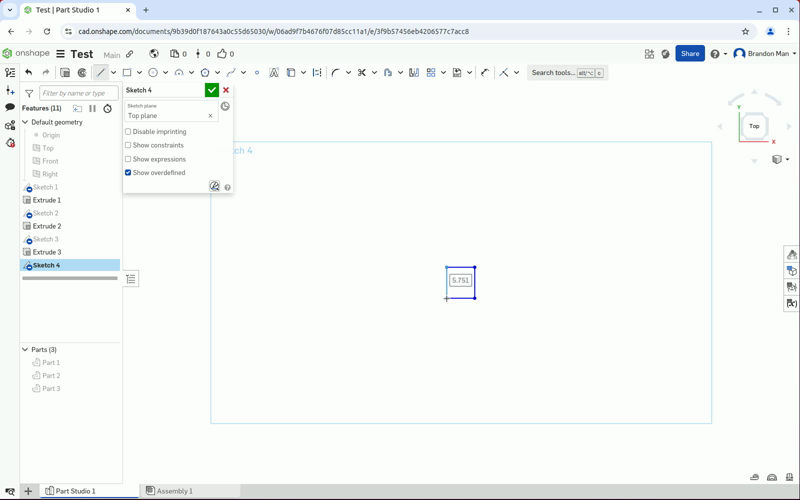
key_up(shift)
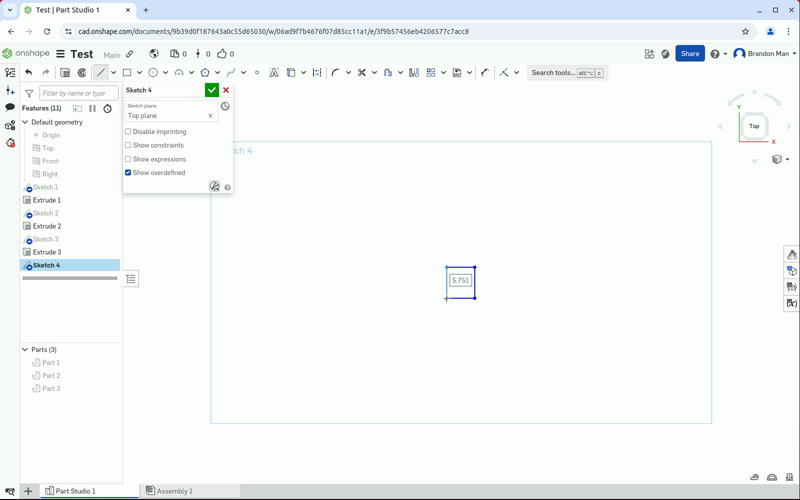
click(446, 298)
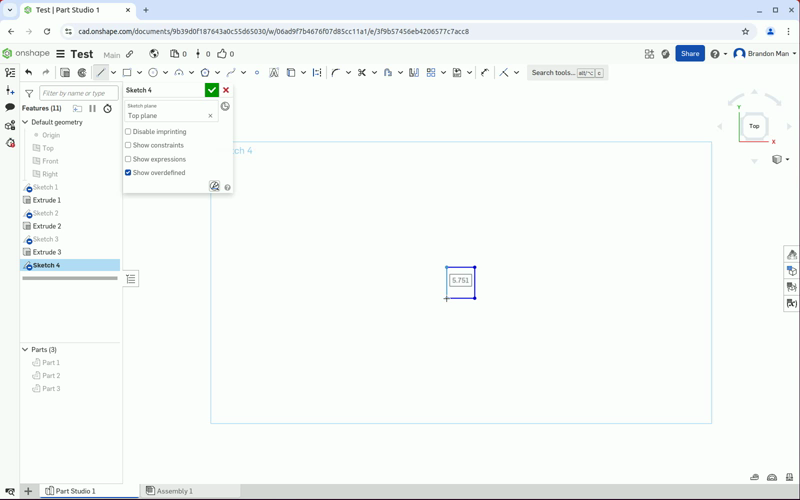
key(esc)
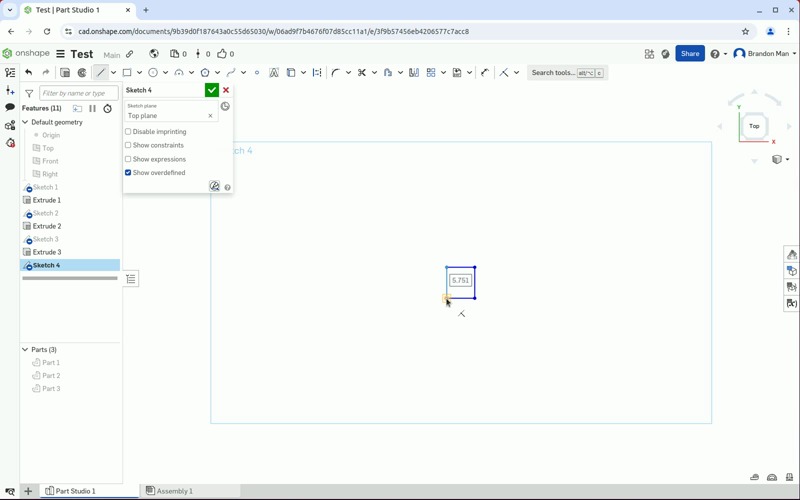
key(l)
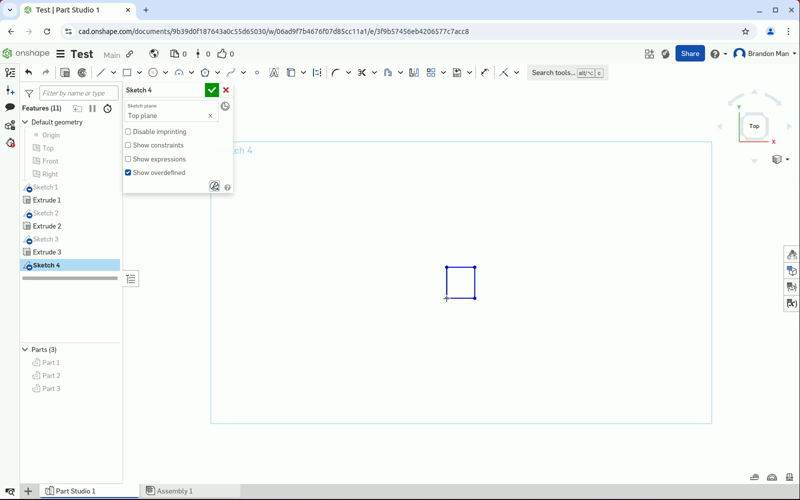
key_down(shift)
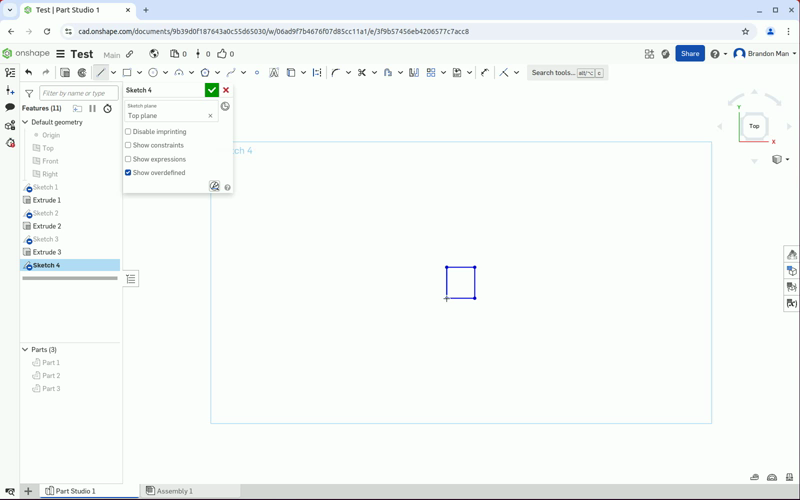
mouse_move(447, 297)
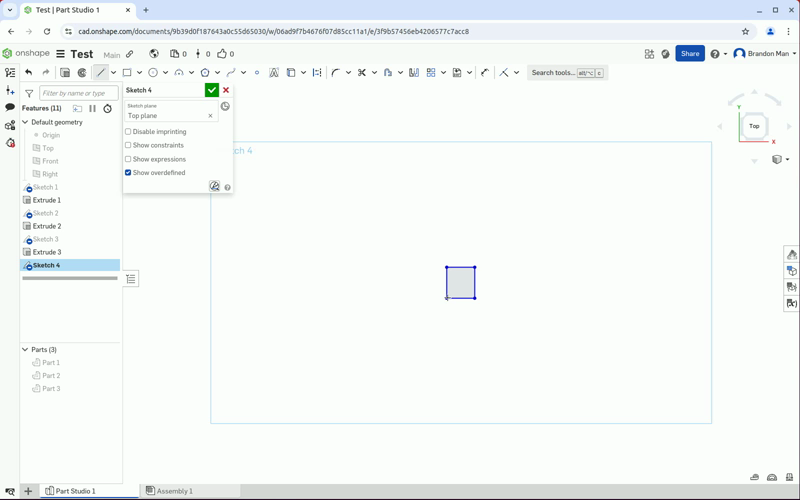
scroll(6)
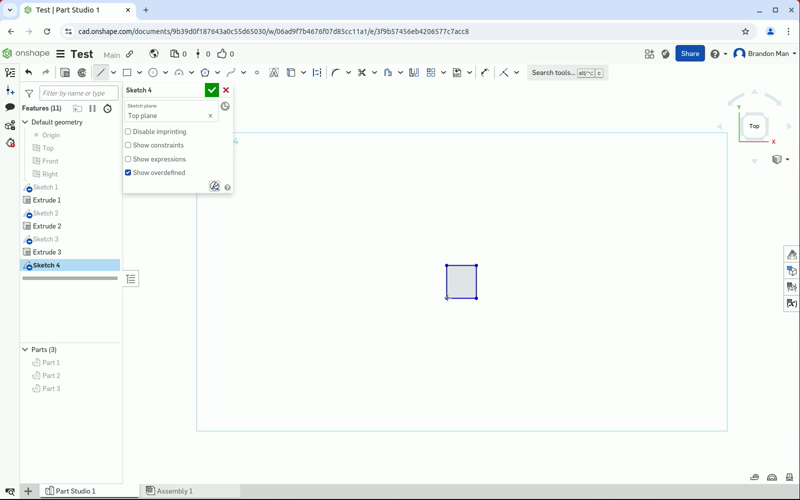
scroll(6)
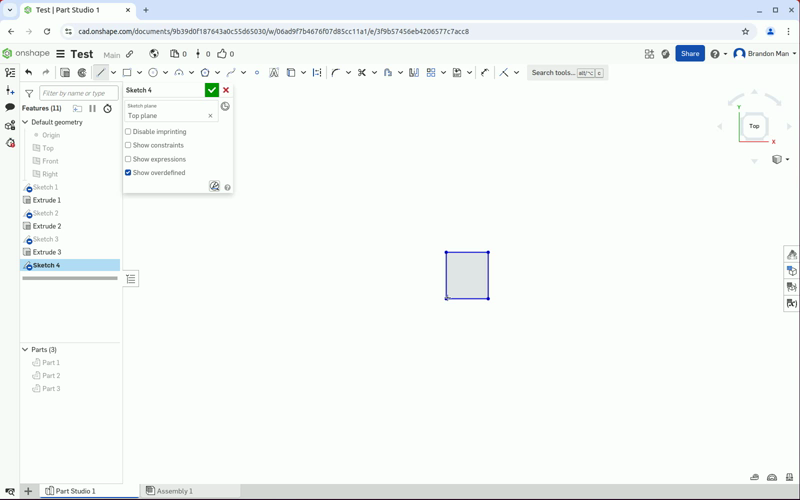
scroll(6)
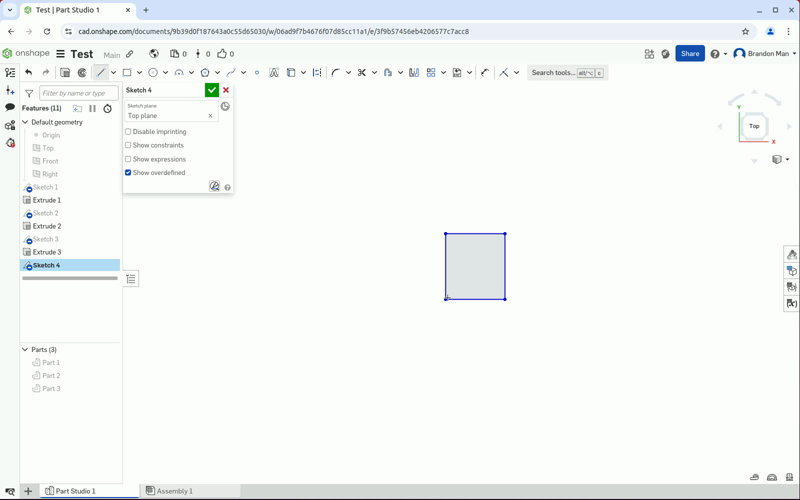
scroll(6)
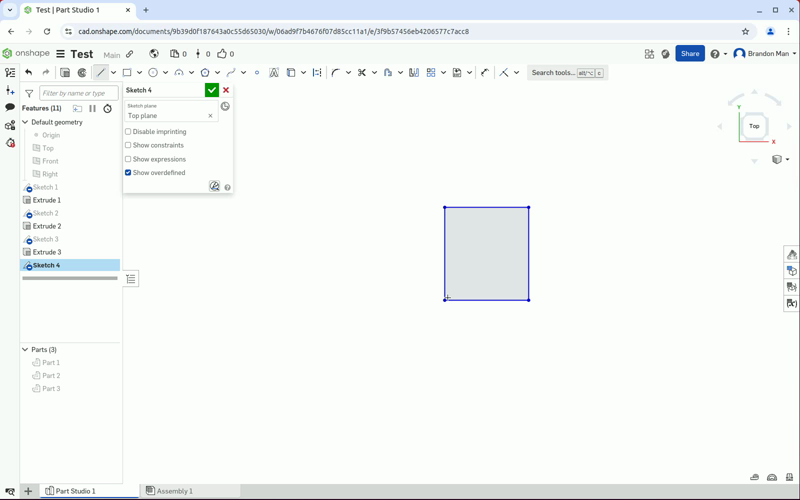
scroll(6)
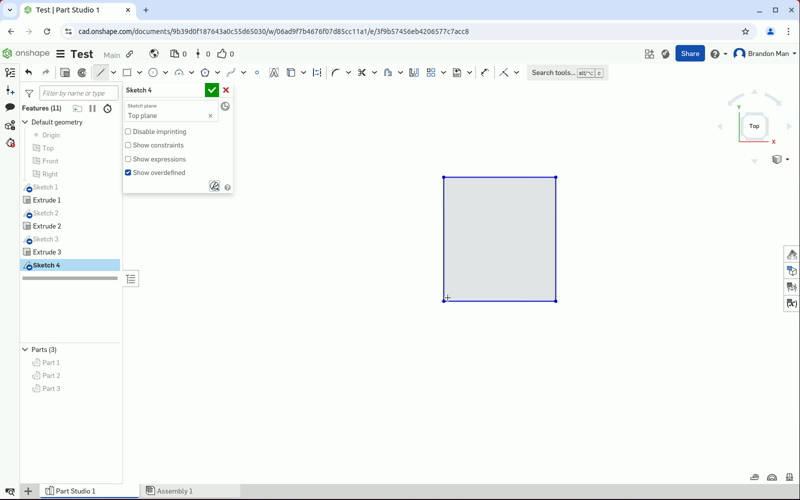
scroll(6)
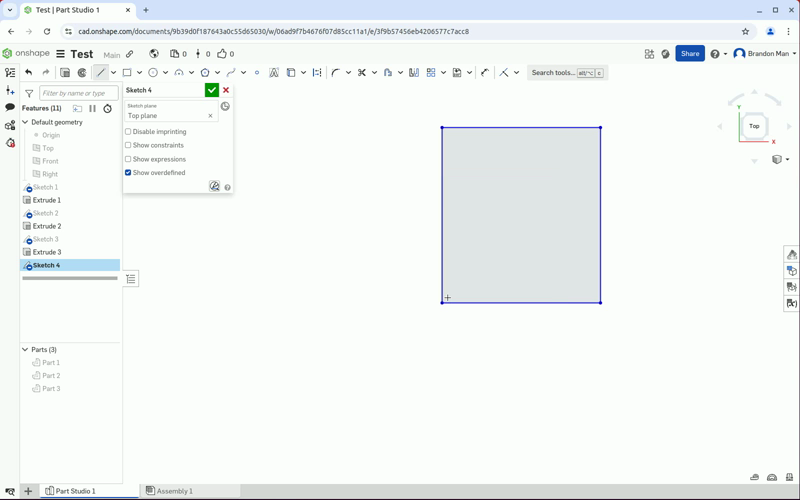
scroll(6)
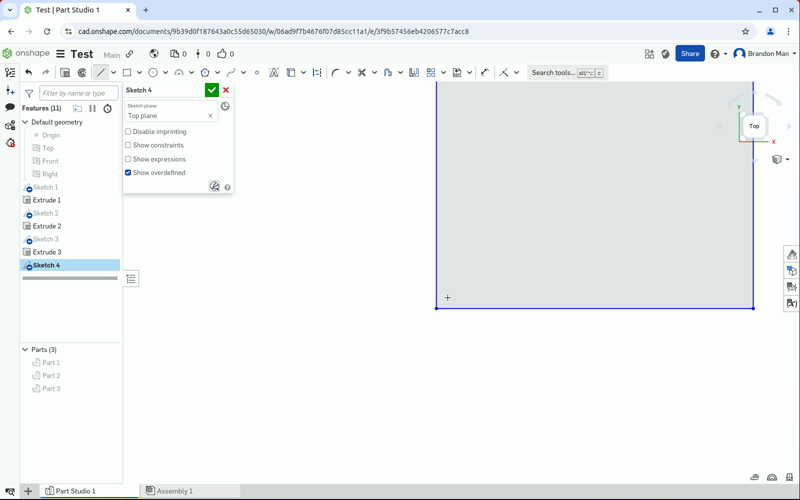
click(447, 297)
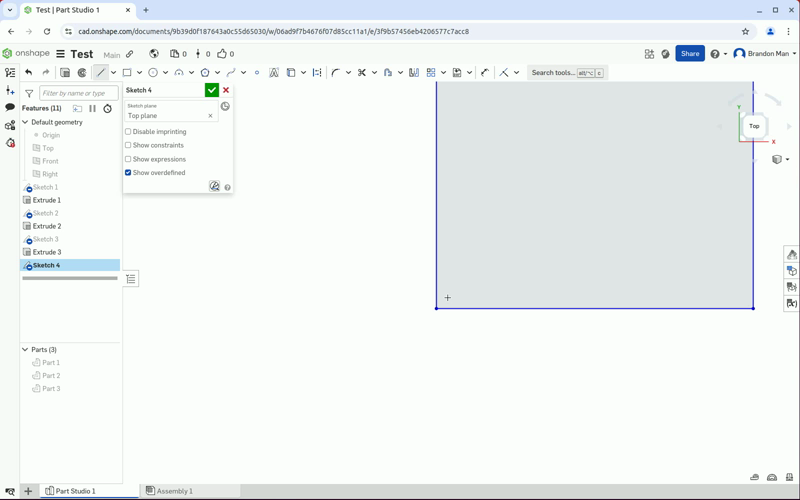
scroll(-6)
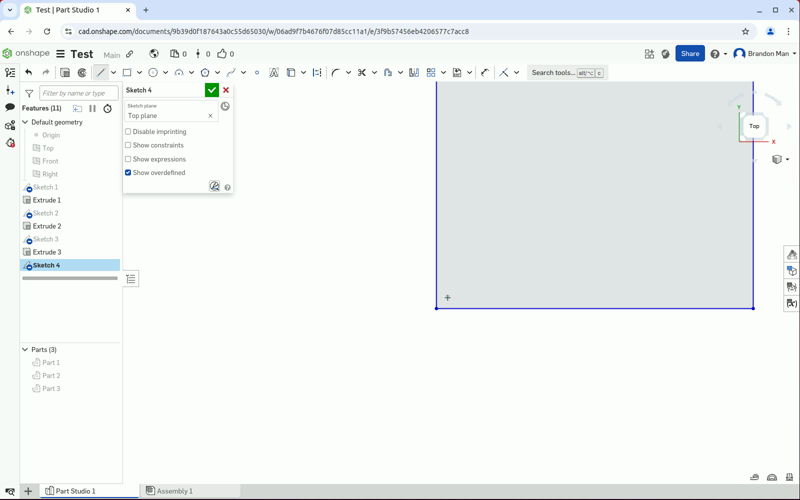
scroll(-6)
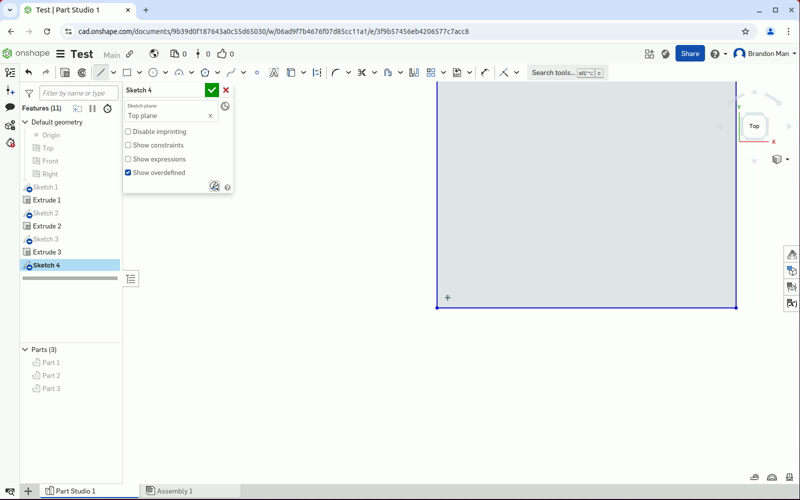
scroll(-6)
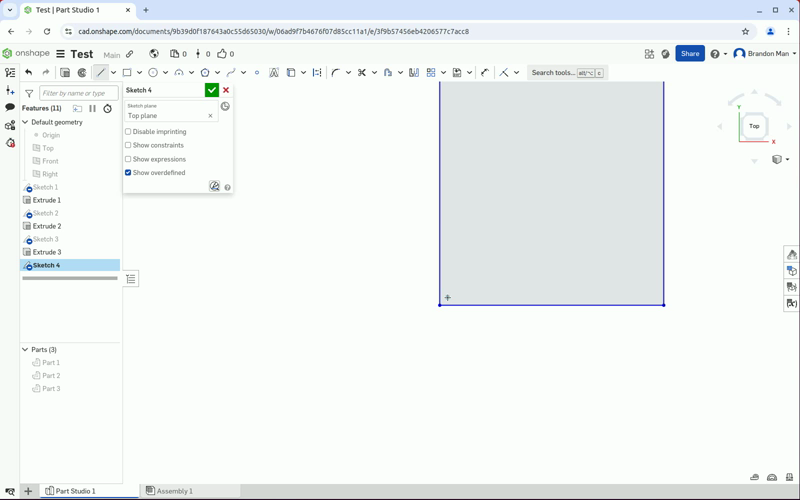
scroll(-6)
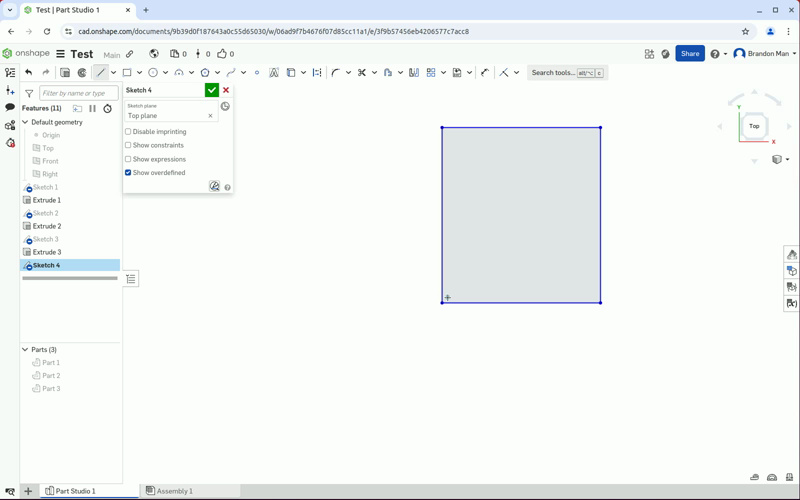
scroll(-6)
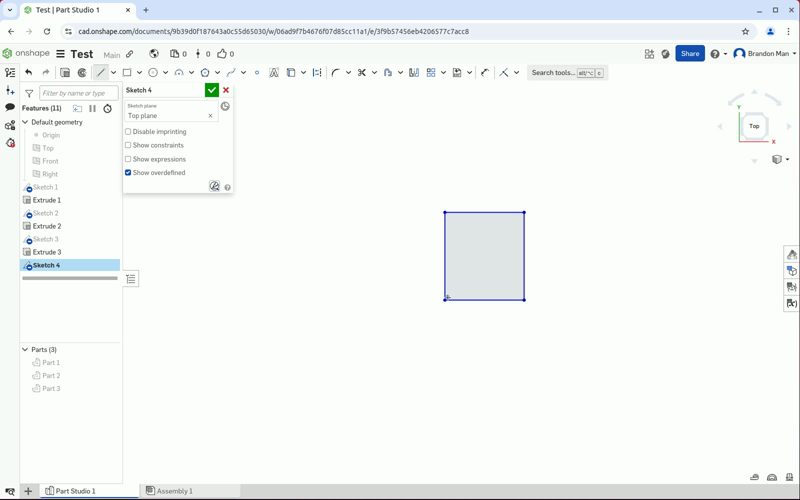
scroll(-6)
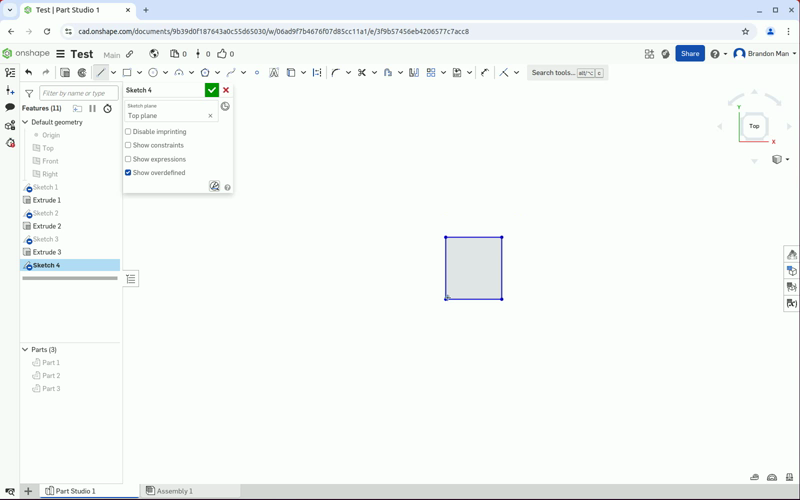
scroll(-6)
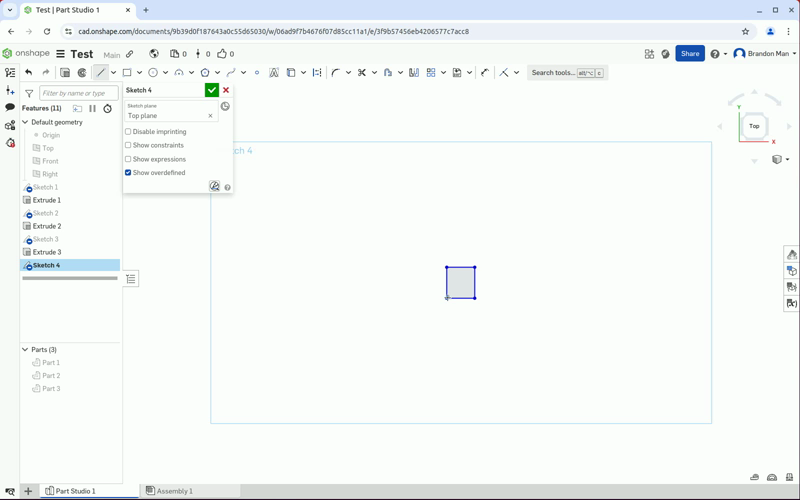
key_up(shift)
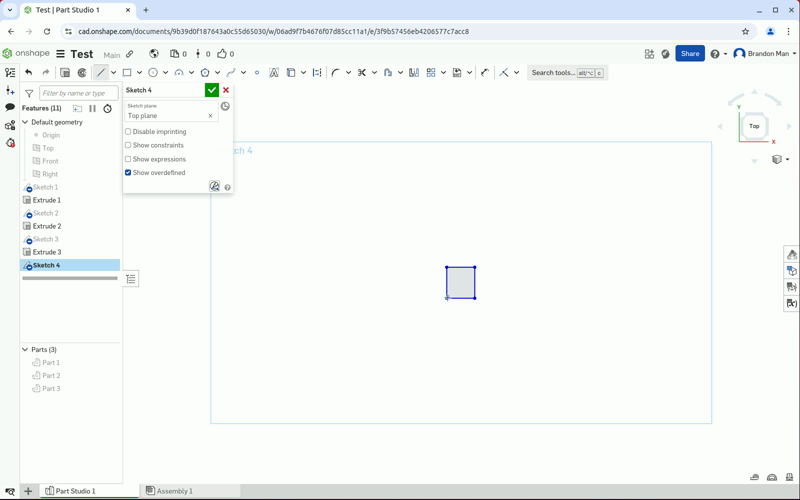
key_down(shift)
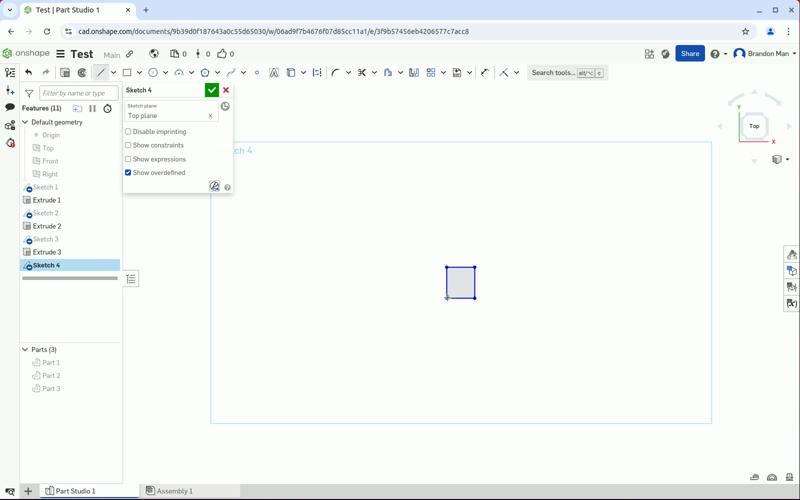
mouse_move(477, 297)
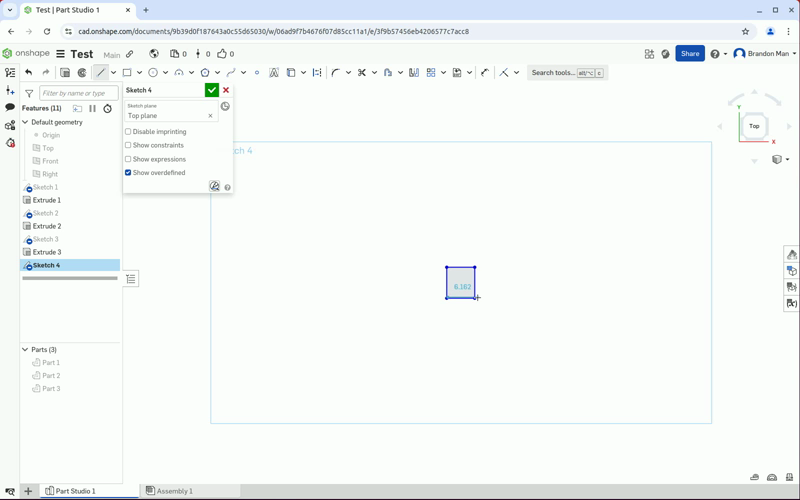
mouse_move(473, 297)
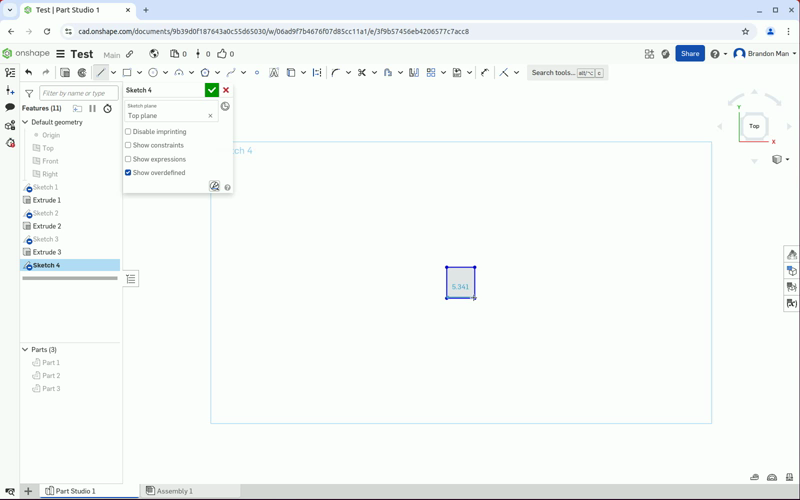
scroll(6)
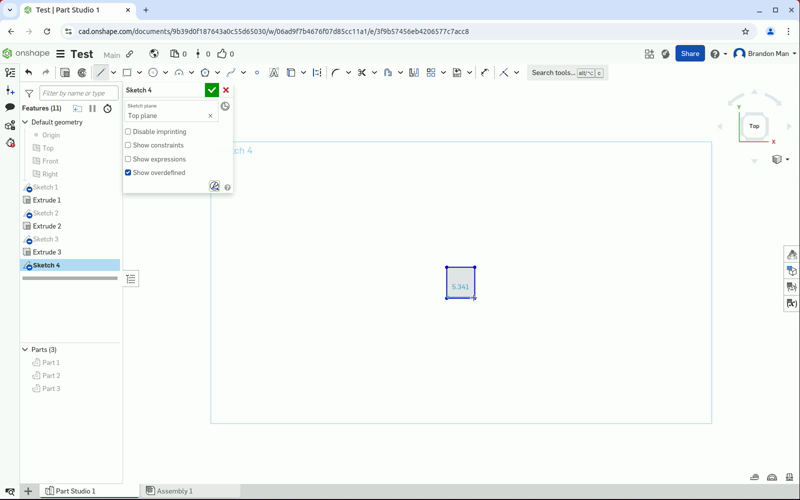
scroll(6)
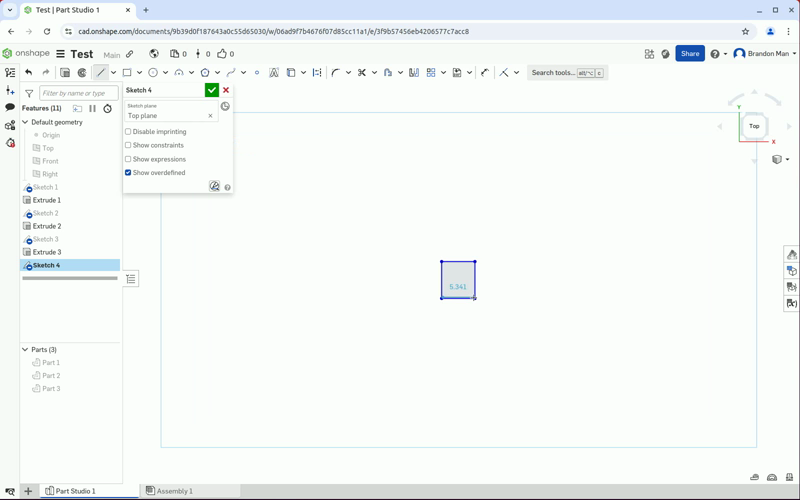
scroll(6)
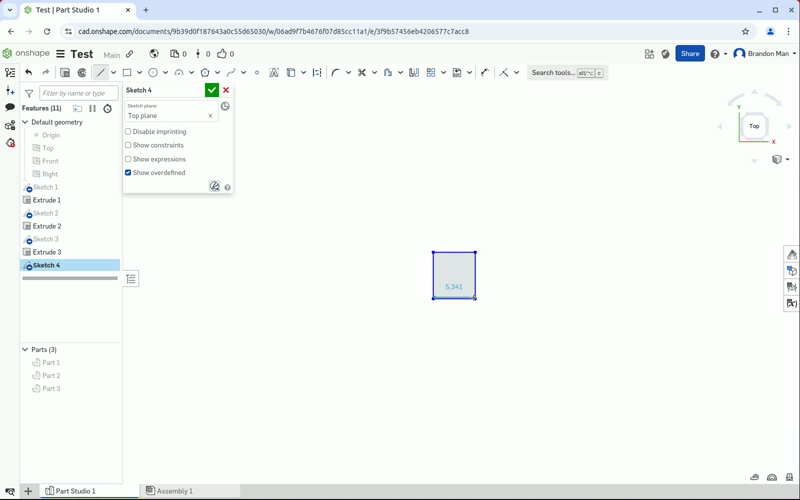
scroll(6)
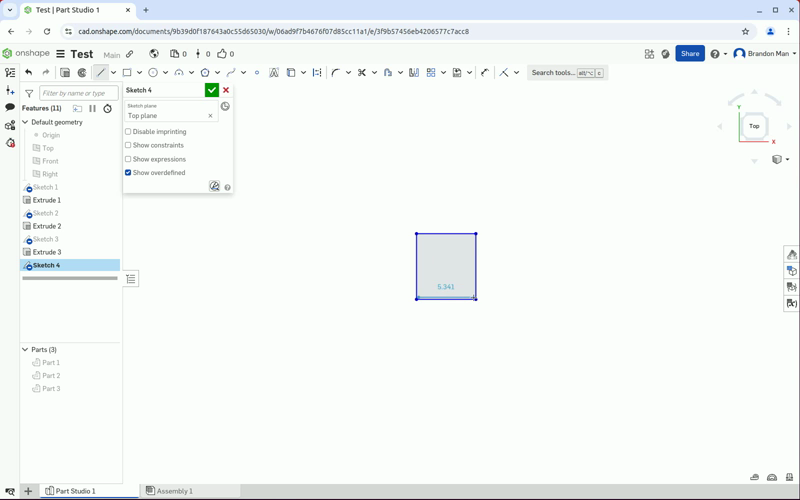
scroll(6)
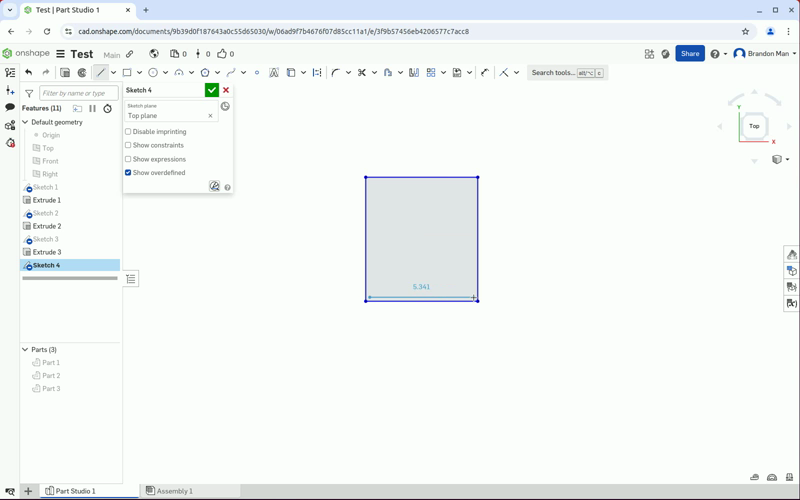
scroll(6)
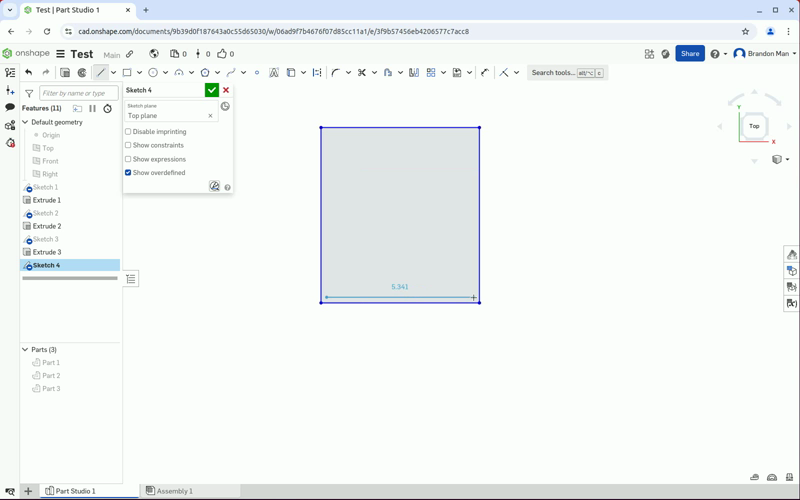
scroll(6)
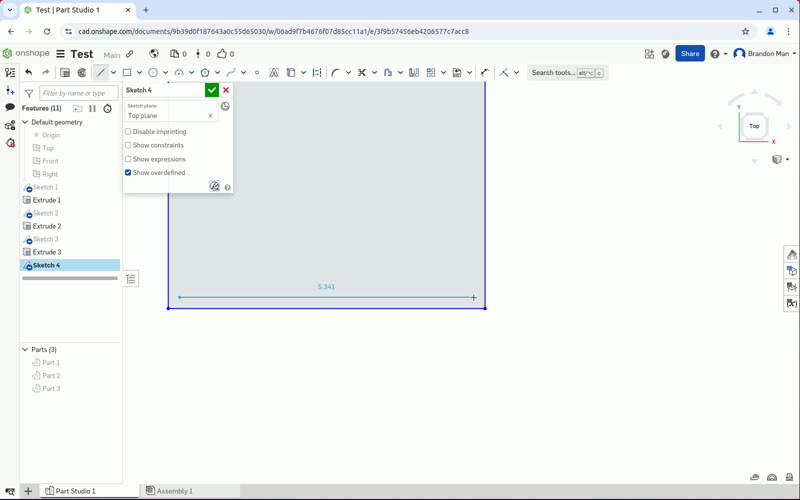
click(473, 297)
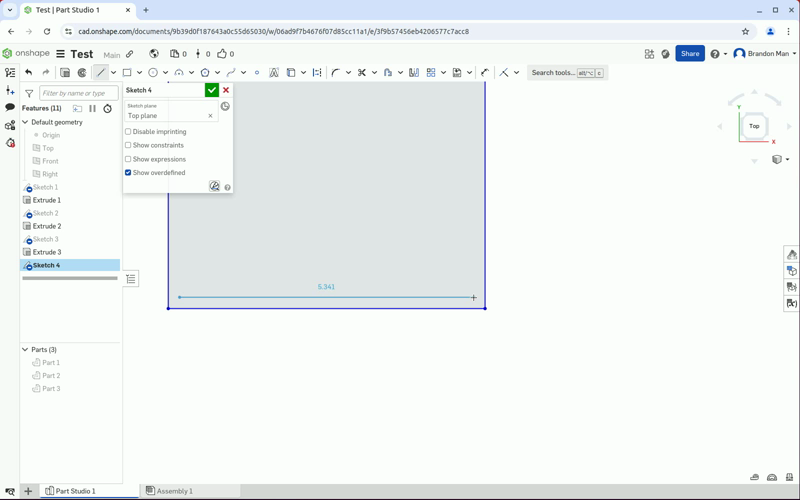
scroll(-6)
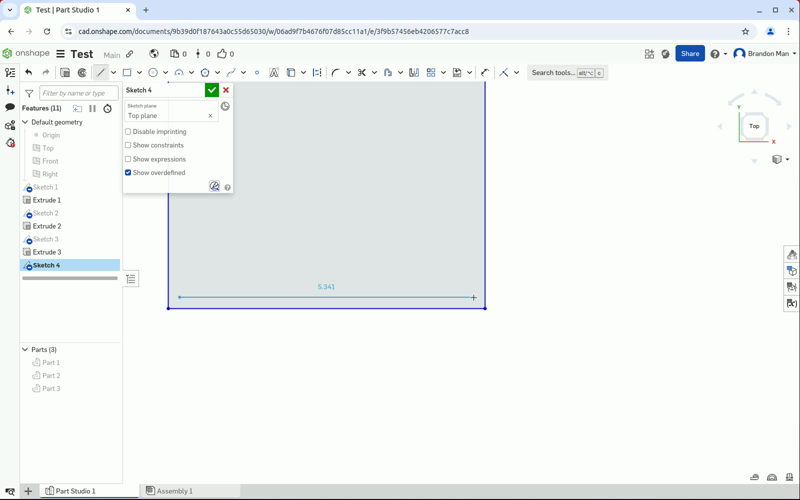
scroll(-6)
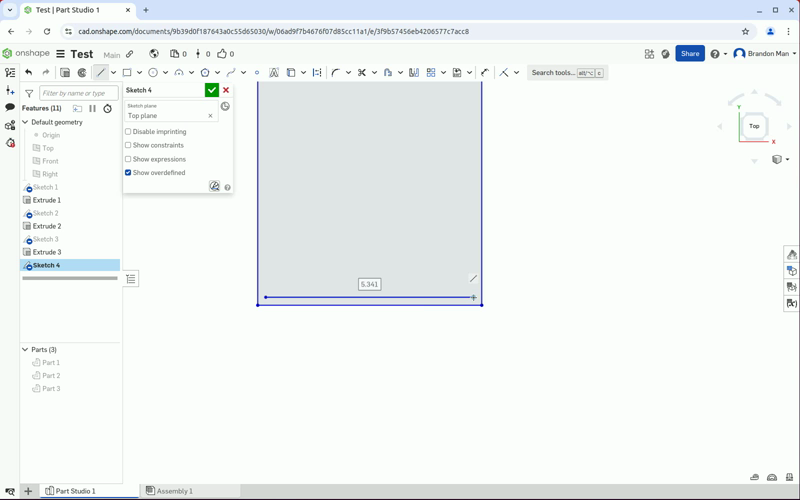
scroll(-6)
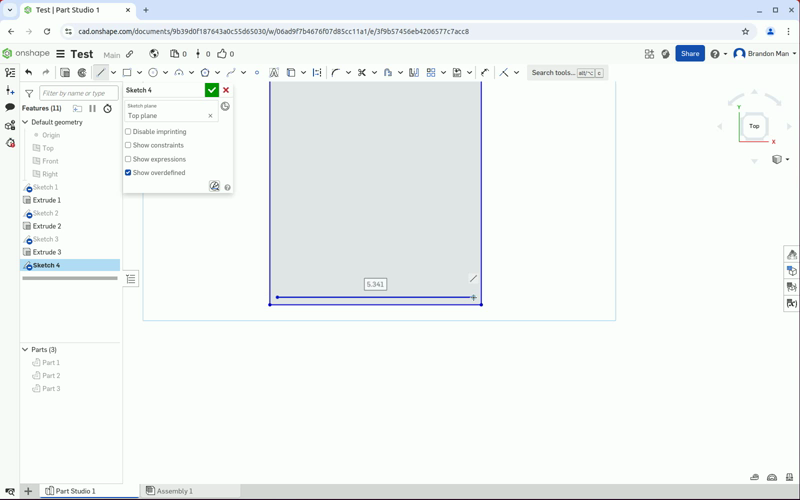
scroll(-6)
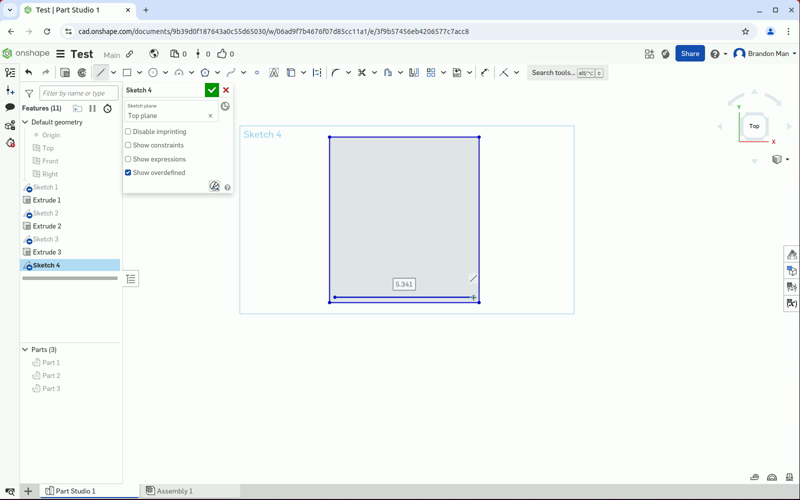
scroll(-6)
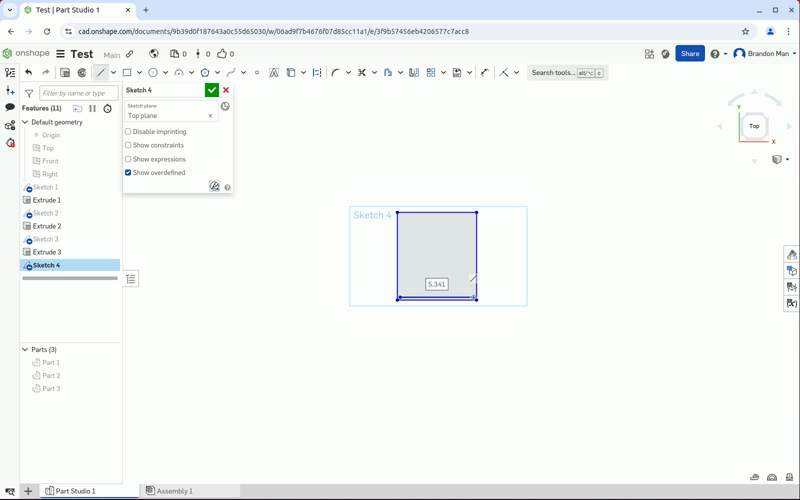
scroll(-6)
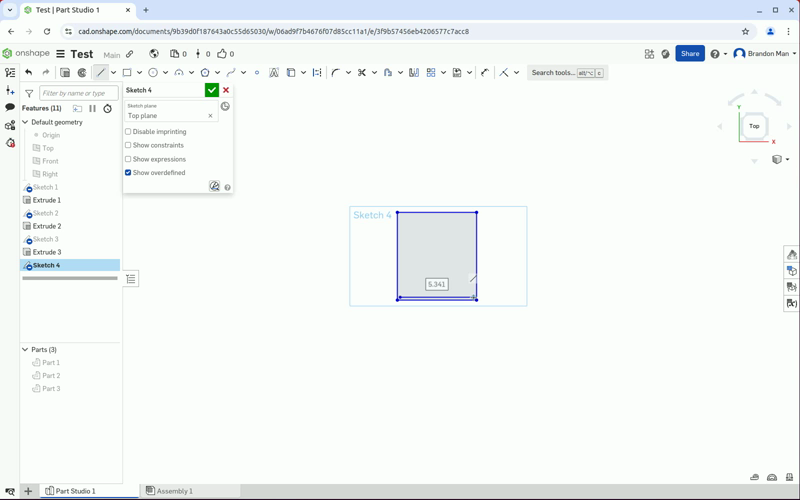
scroll(-6)
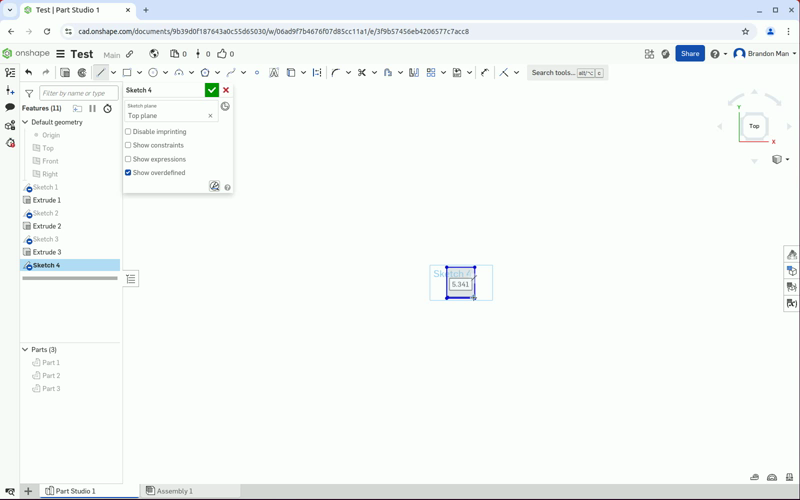
key_up(shift)
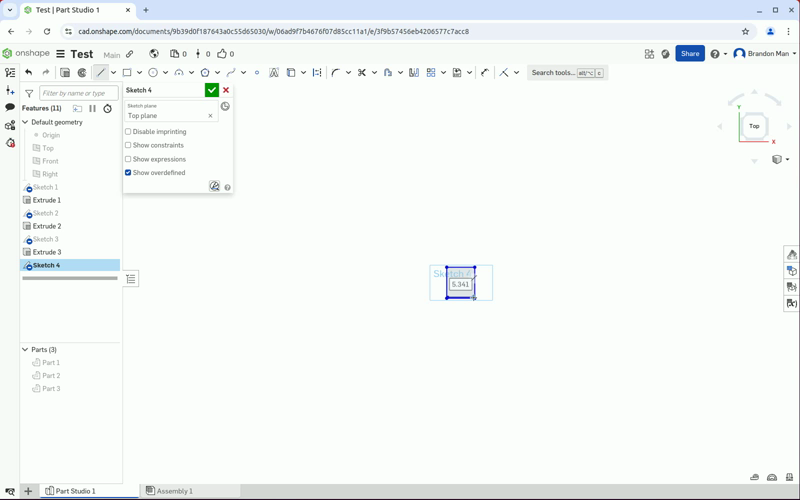
key_down(shift)
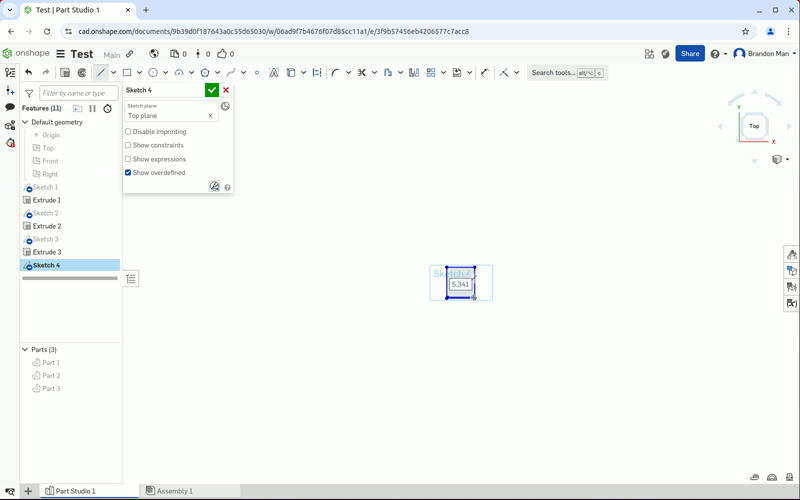
mouse_move(503, 297)
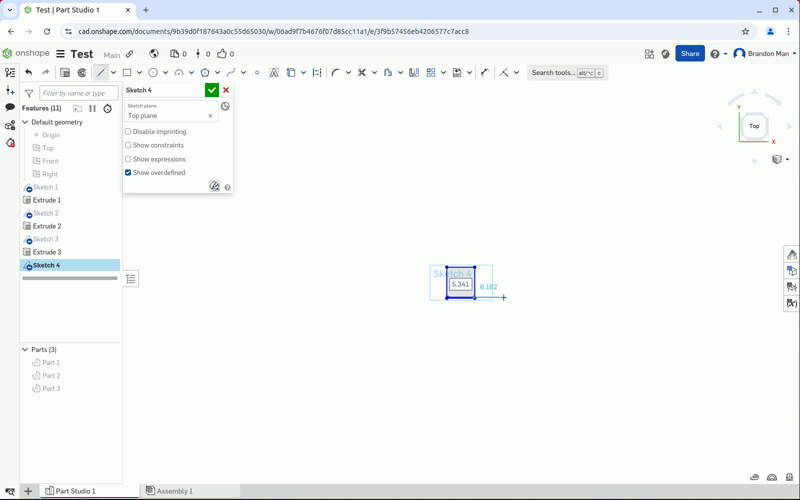
mouse_move(473, 268)
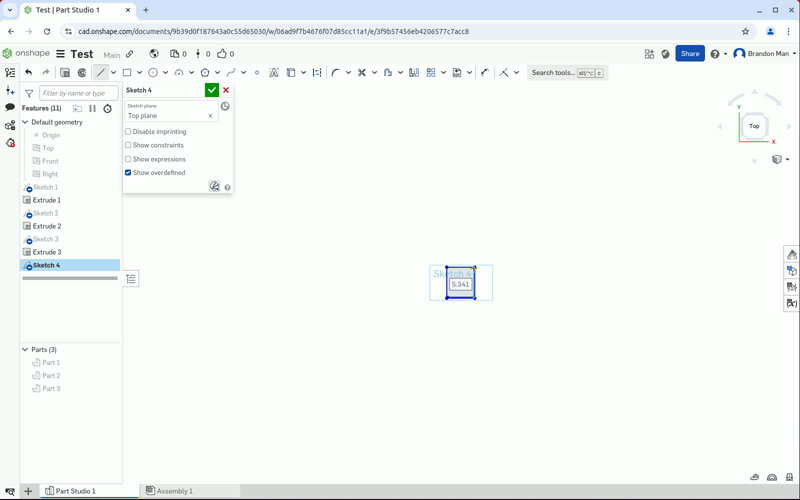
scroll(6)
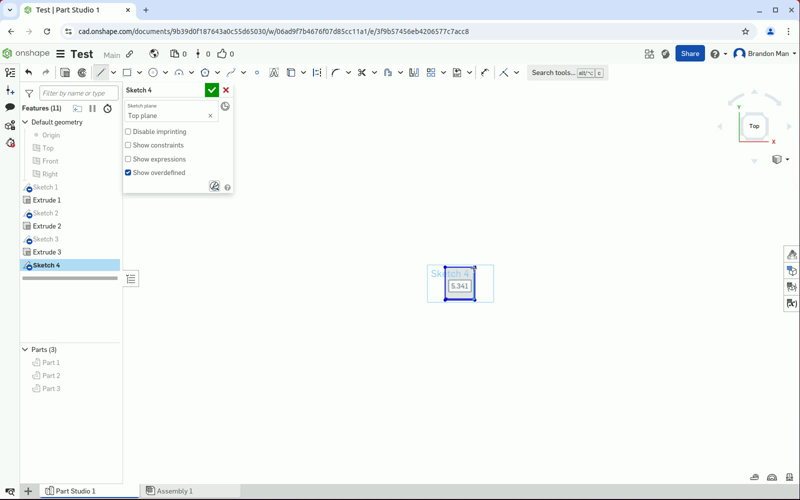
scroll(6)
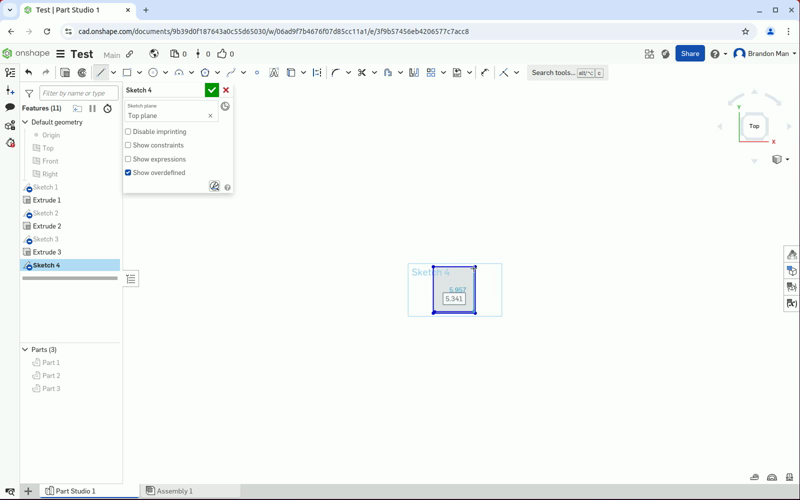
scroll(6)
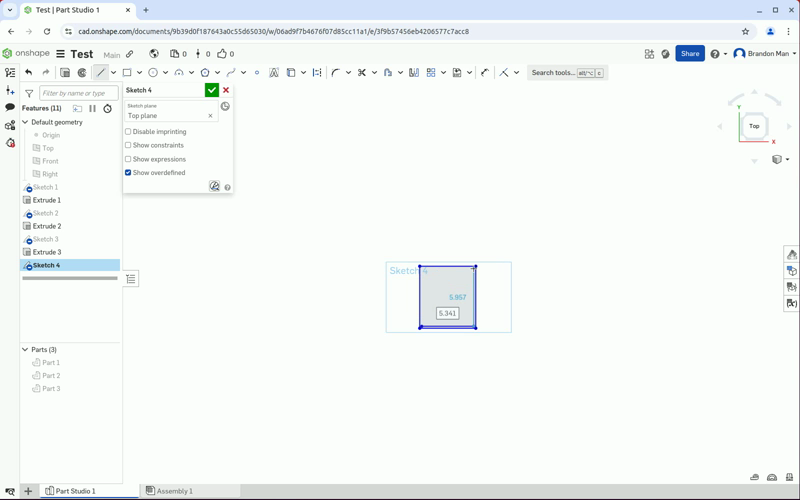
scroll(6)
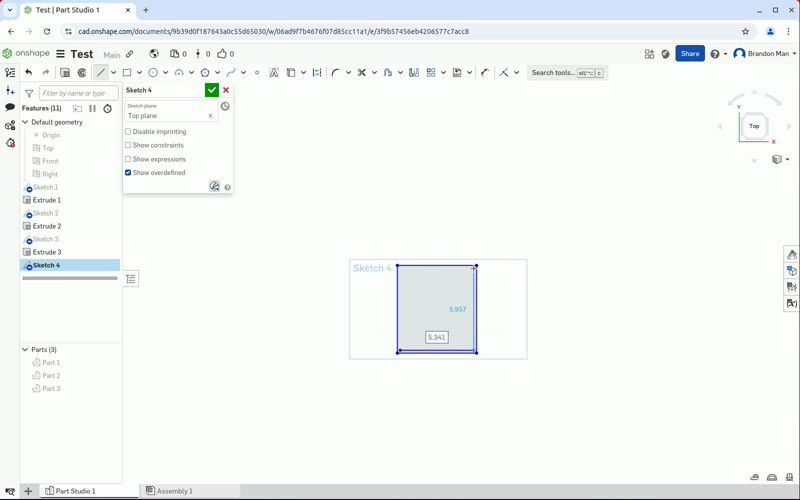
scroll(6)
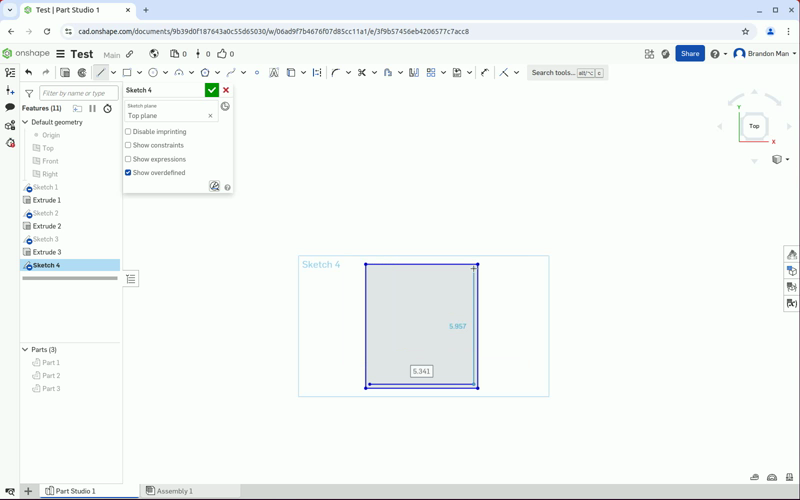
scroll(6)
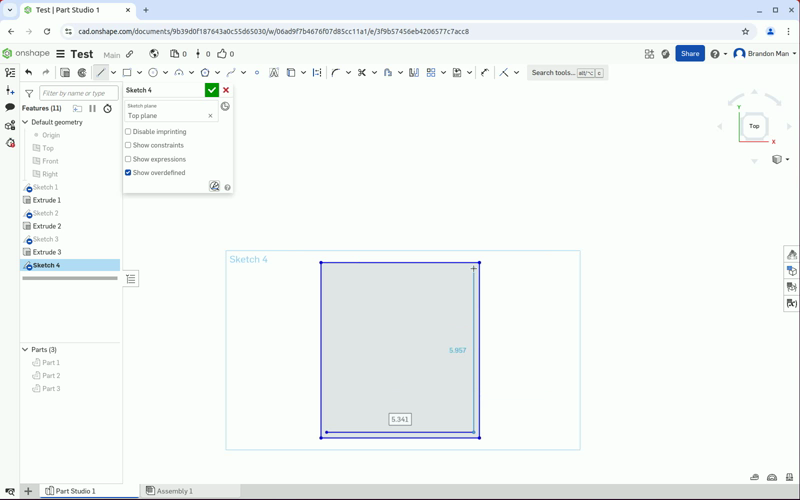
scroll(6)
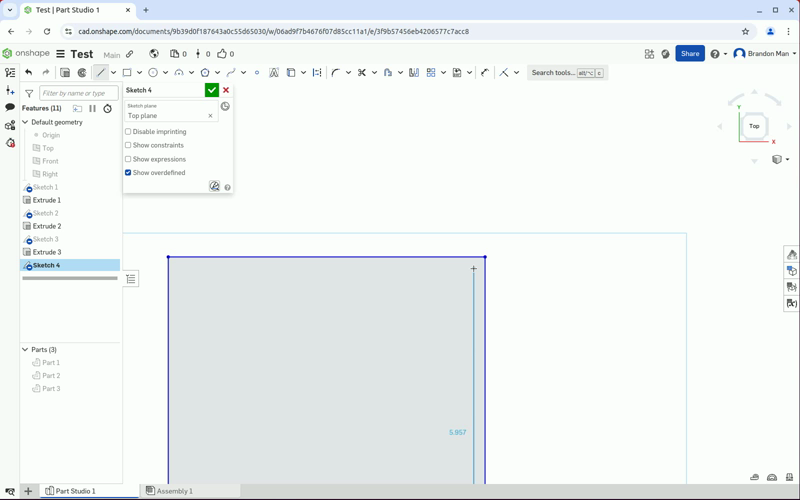
click(473, 268)
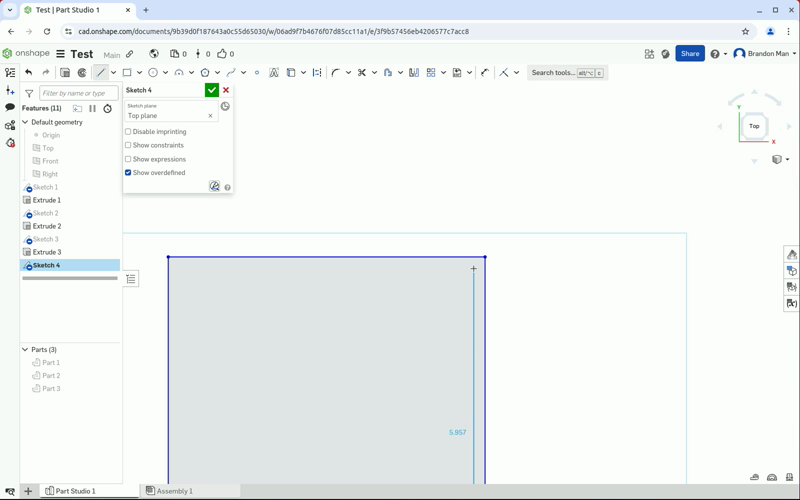
scroll(-6)
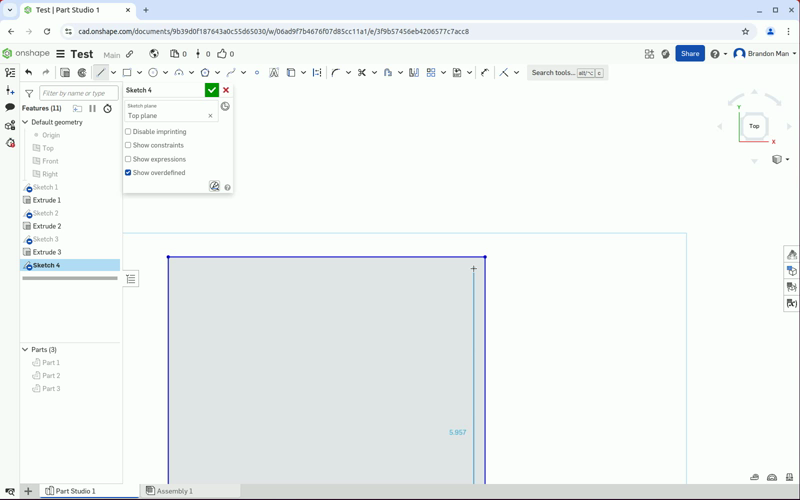
scroll(-6)
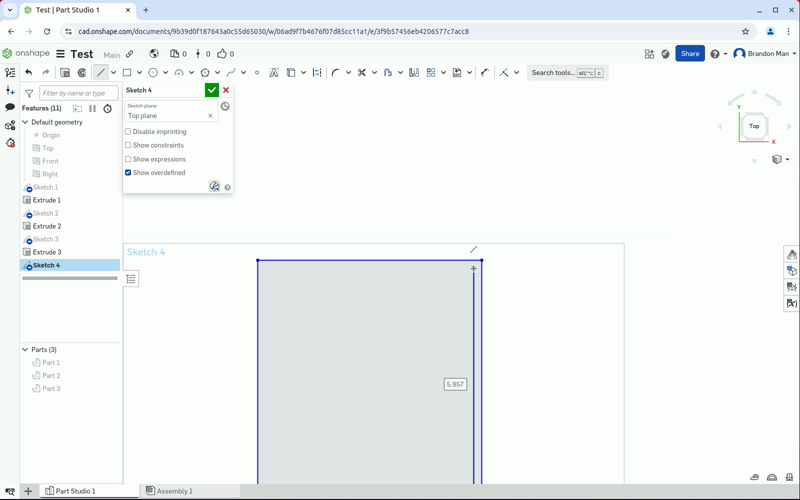
scroll(-6)
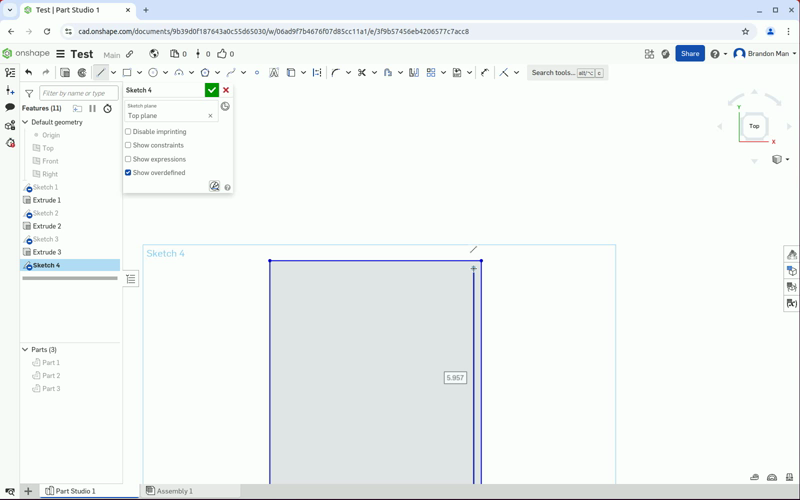
scroll(-6)
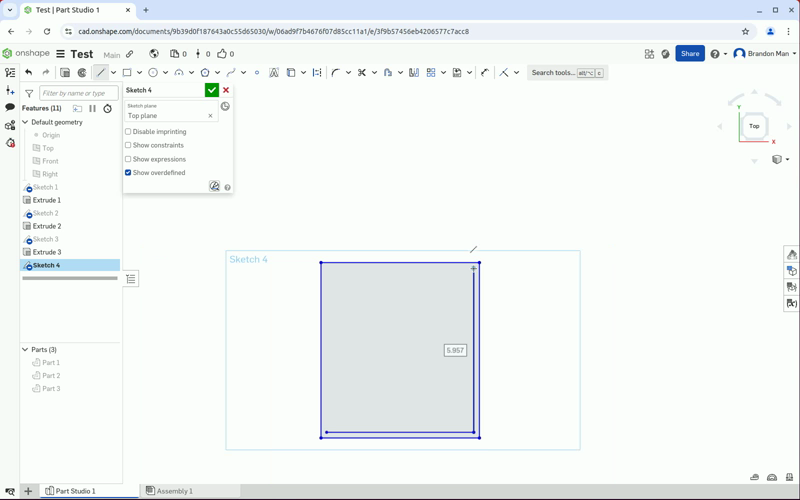
scroll(-6)
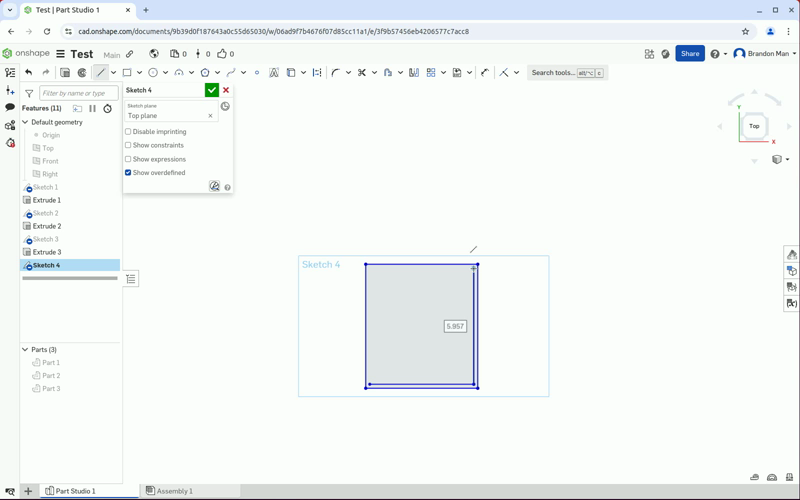
scroll(-6)
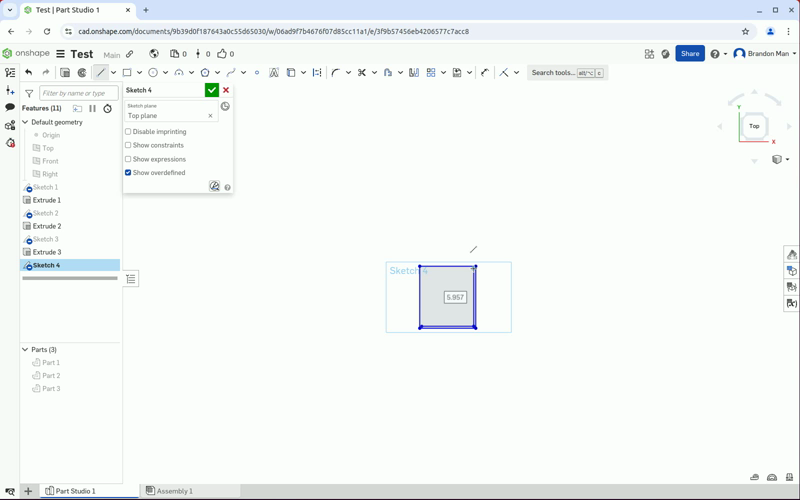
scroll(-6)
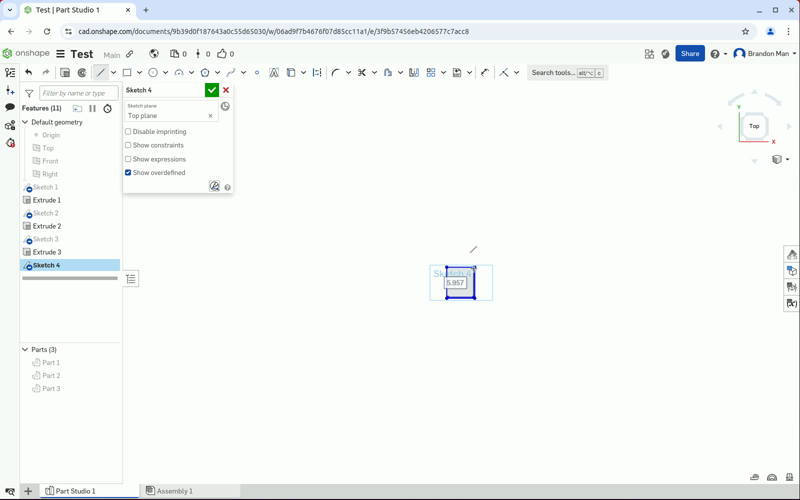
key_up(shift)
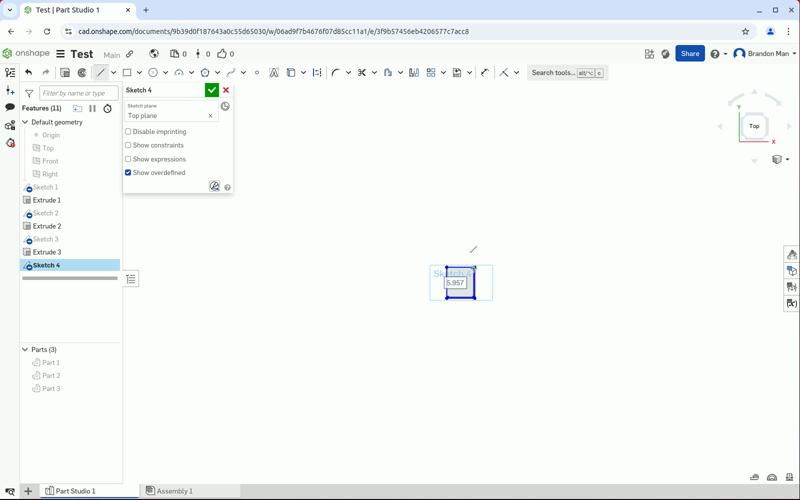
key_down(shift)
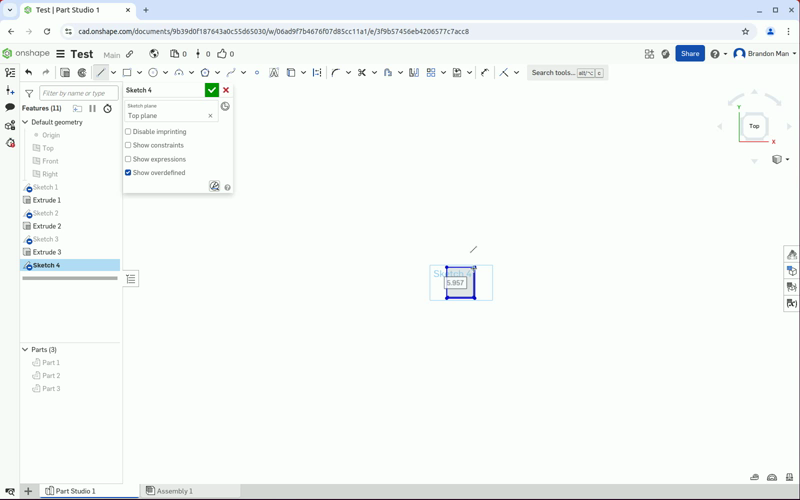
mouse_move(503, 268)
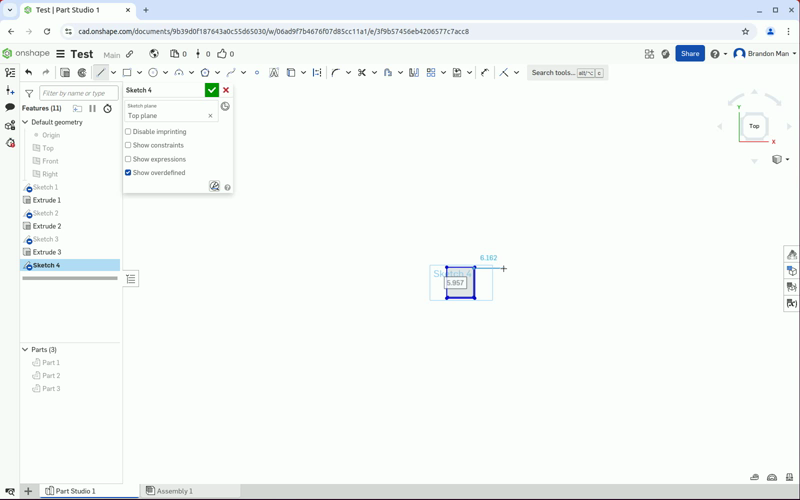
mouse_move(447, 268)
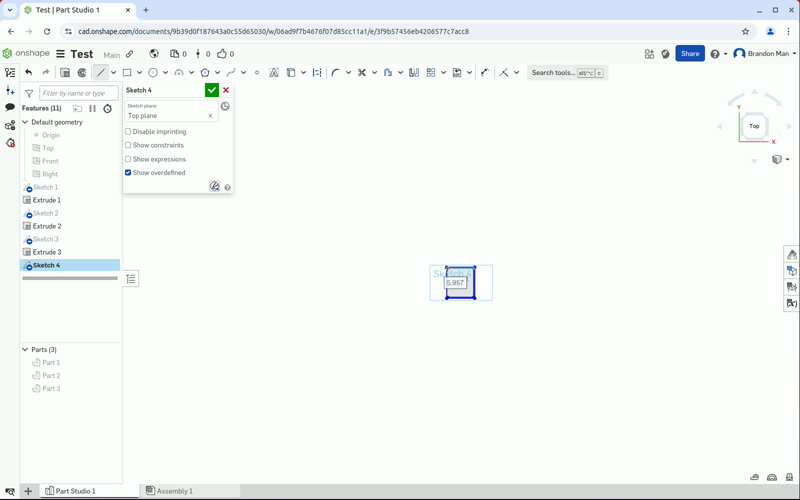
scroll(6)
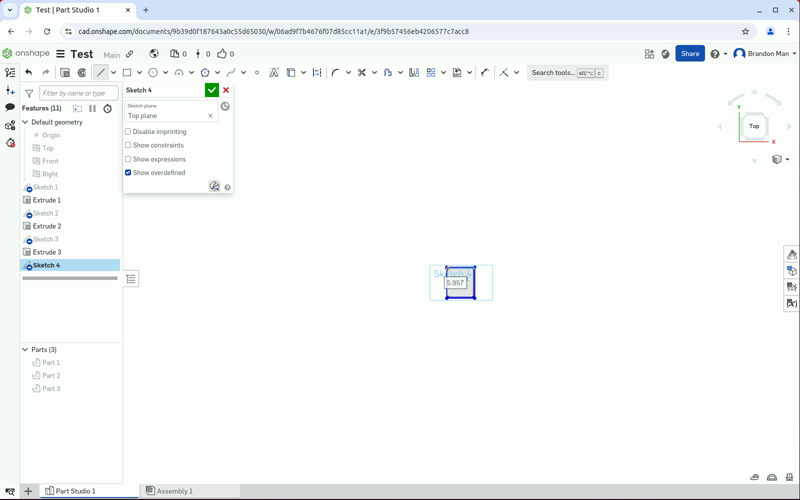
scroll(6)
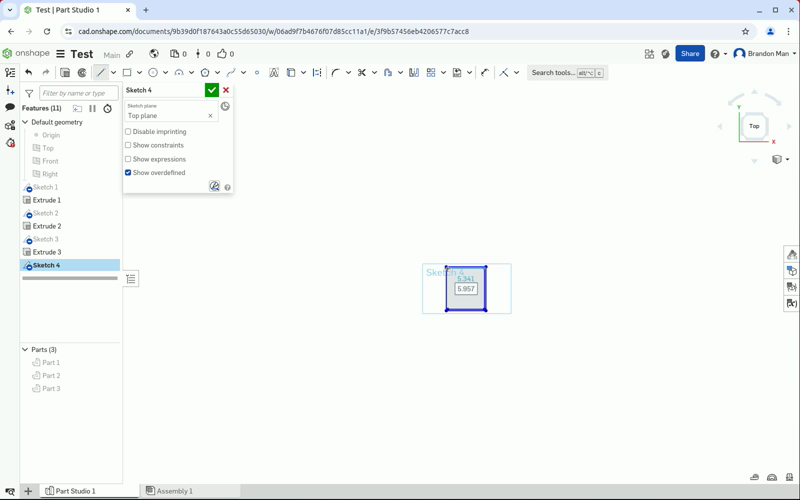
scroll(6)
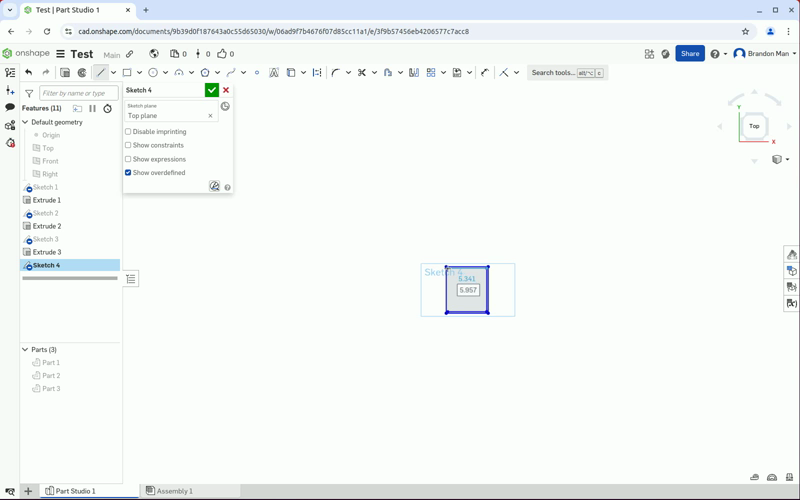
scroll(6)
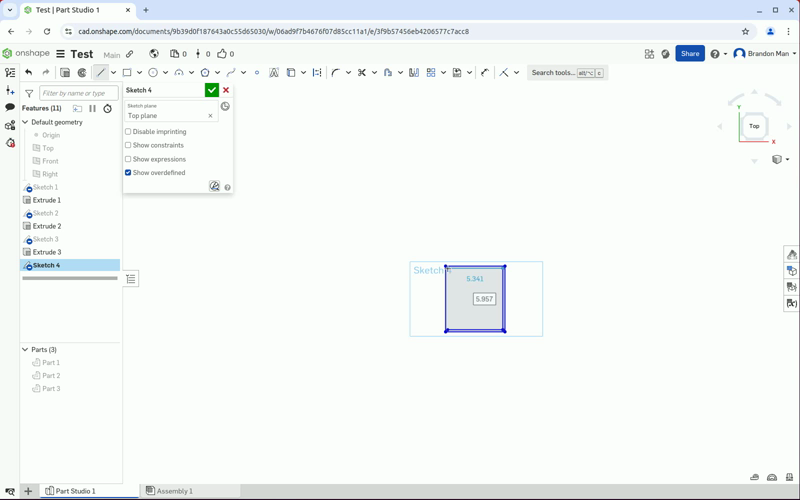
scroll(6)
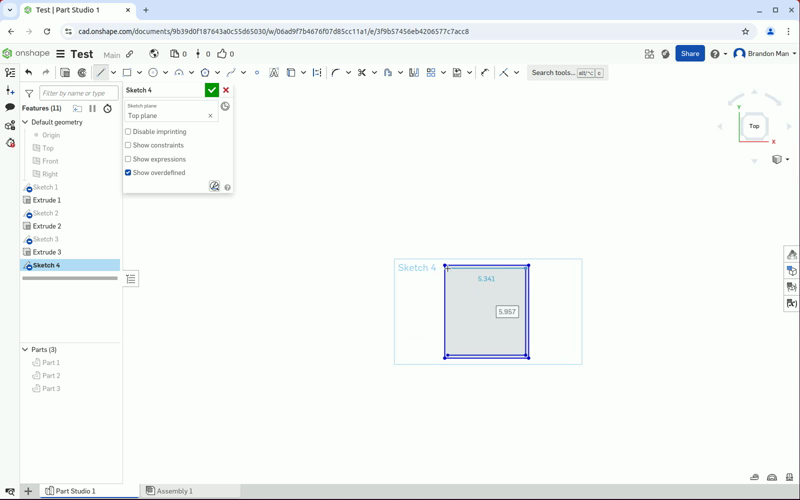
scroll(6)
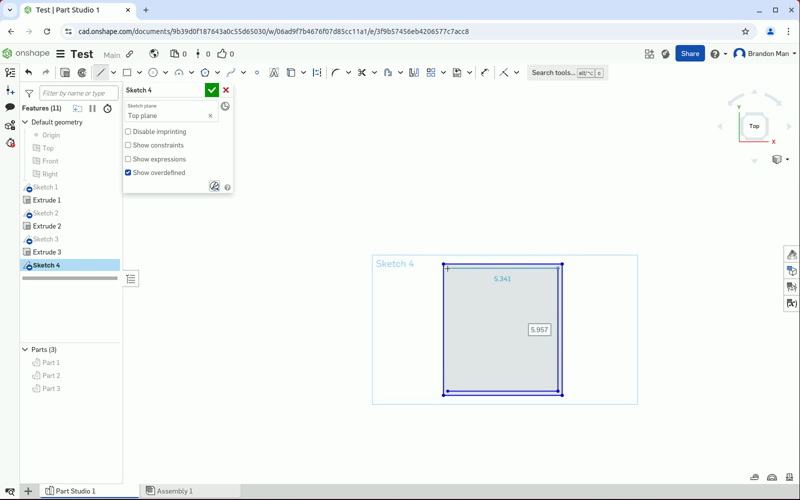
scroll(6)
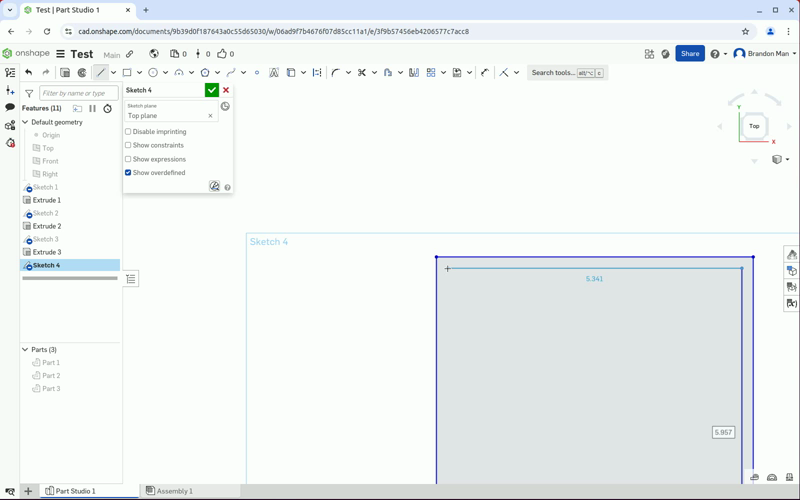
click(447, 268)
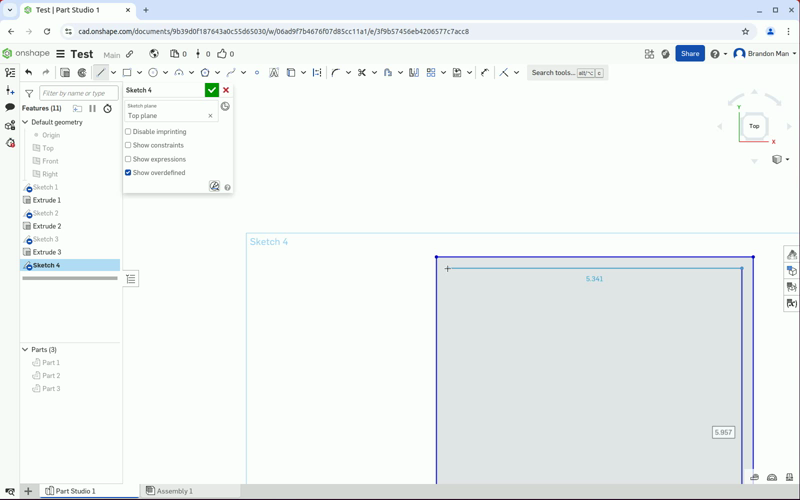
scroll(-6)
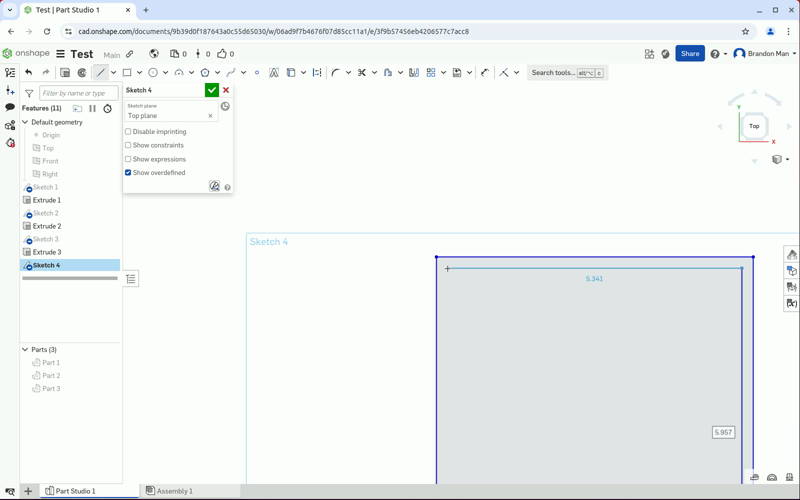
scroll(-6)
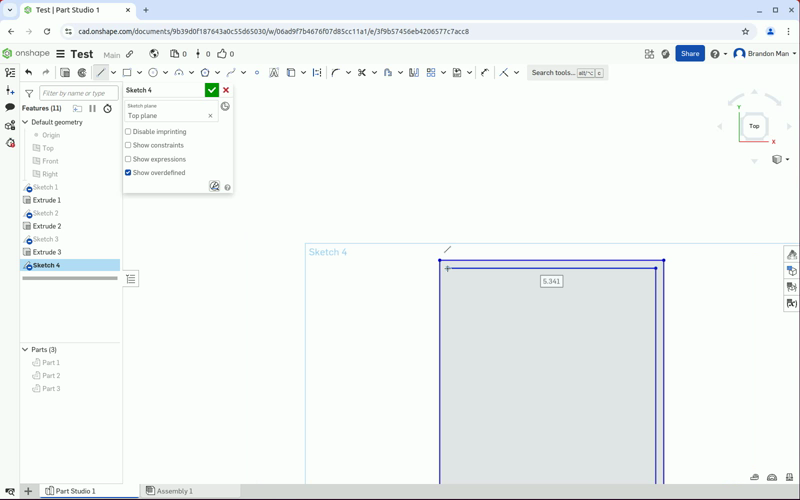
scroll(-6)
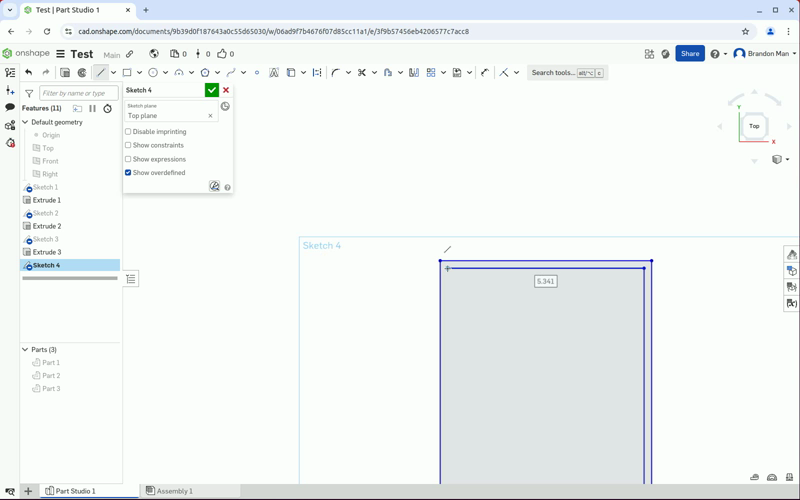
scroll(-6)
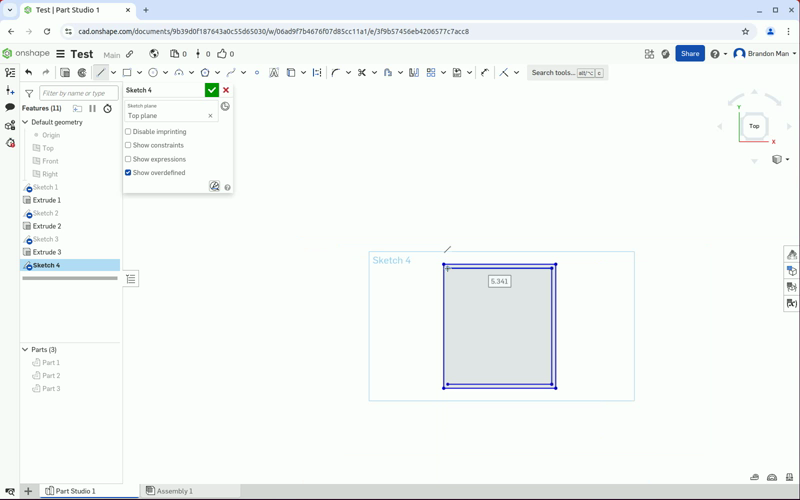
scroll(-6)
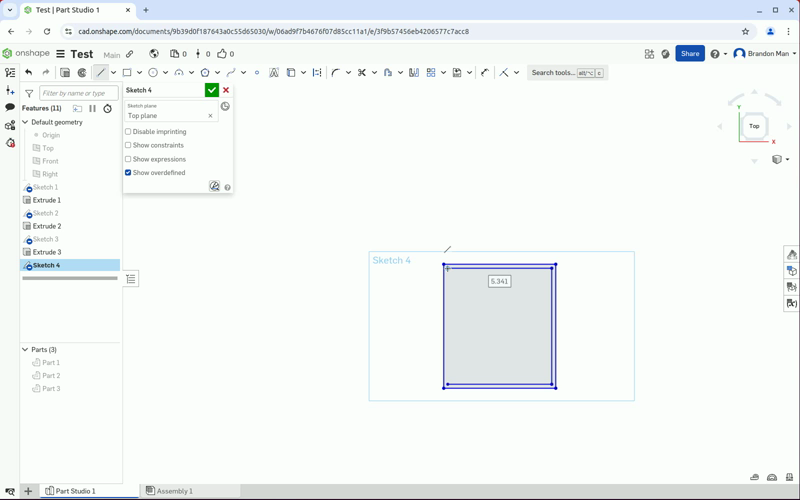
scroll(-6)
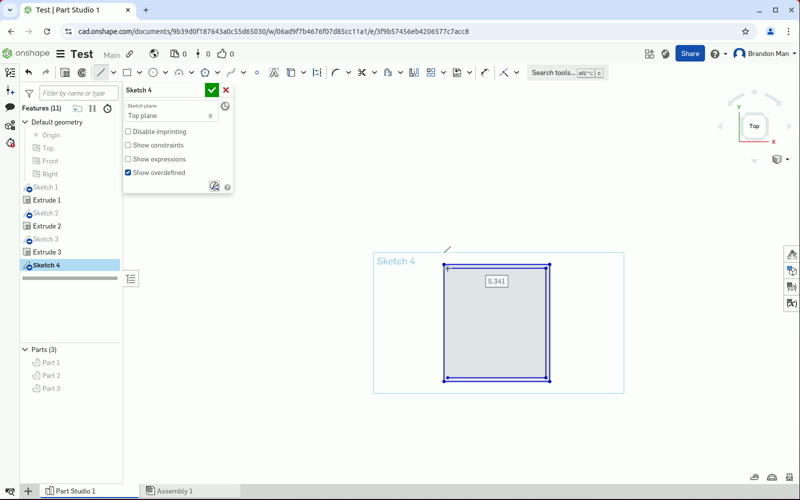
scroll(-6)
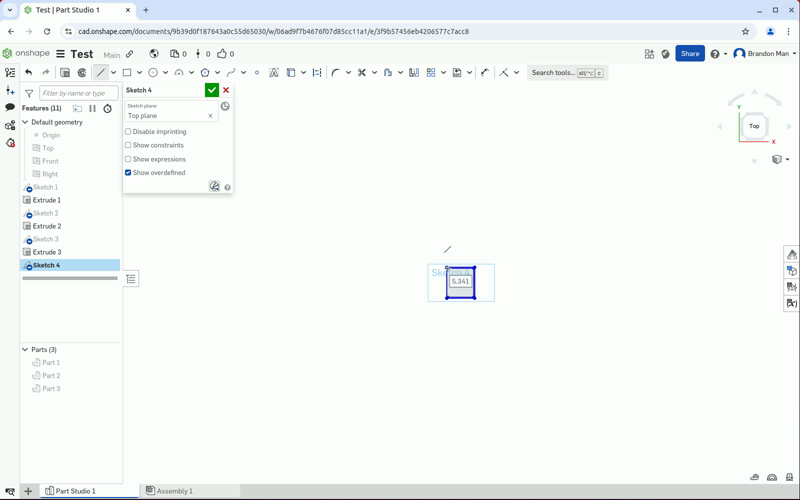
key_up(shift)
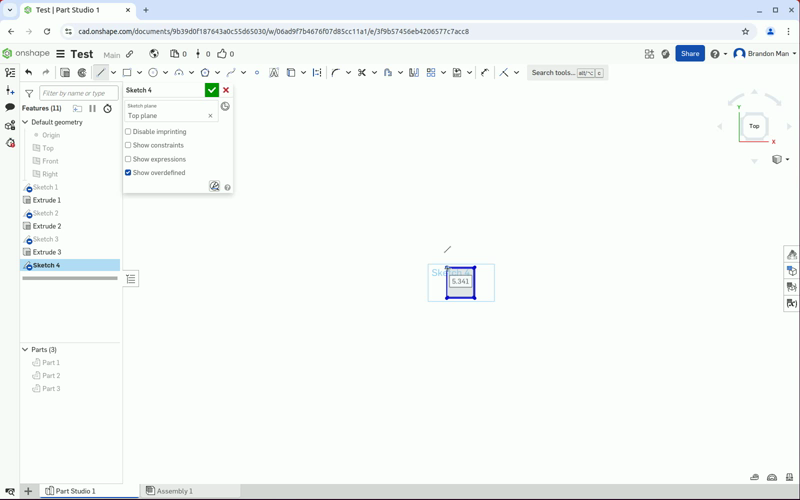
mouse_move(477, 268)
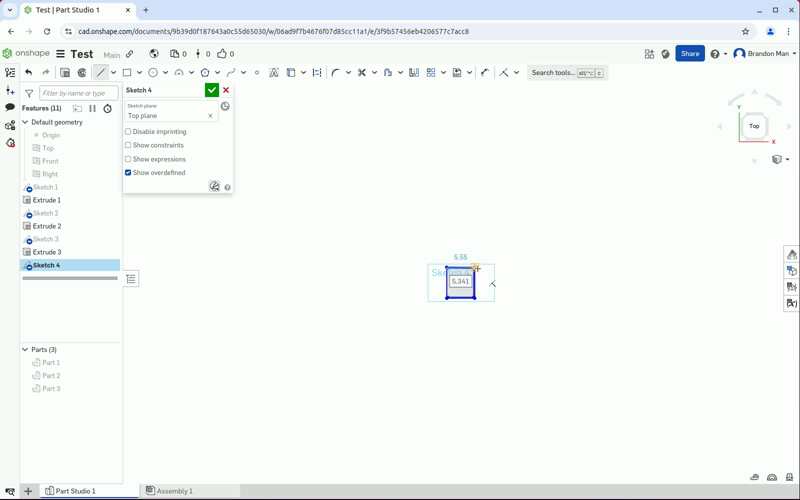
key_down(shift)
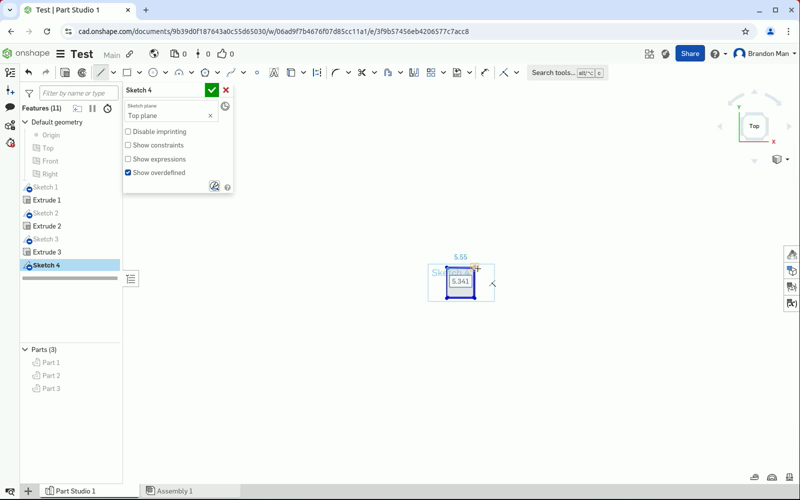
mouse_move(447, 297)
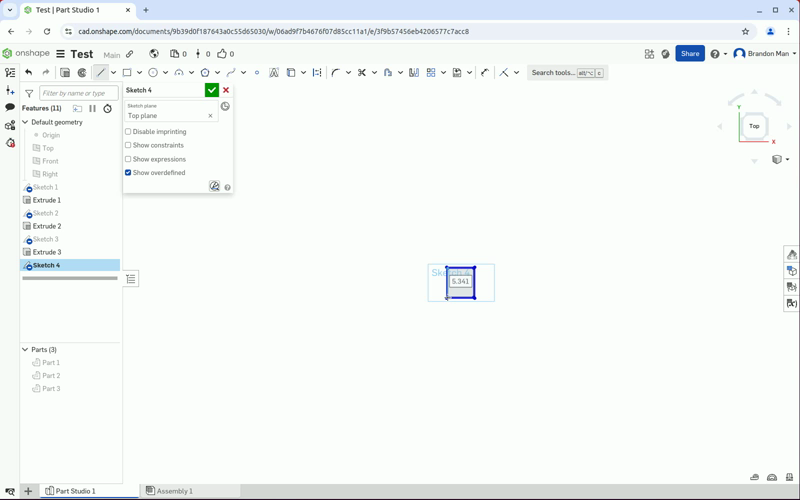
scroll(6)
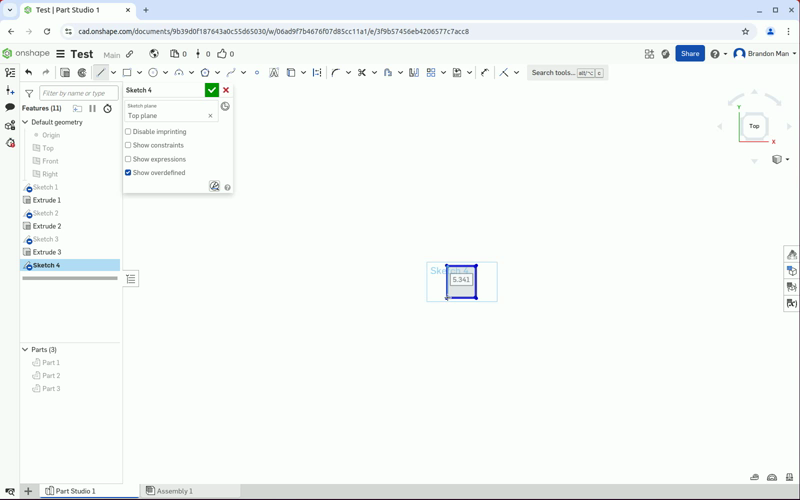
scroll(6)
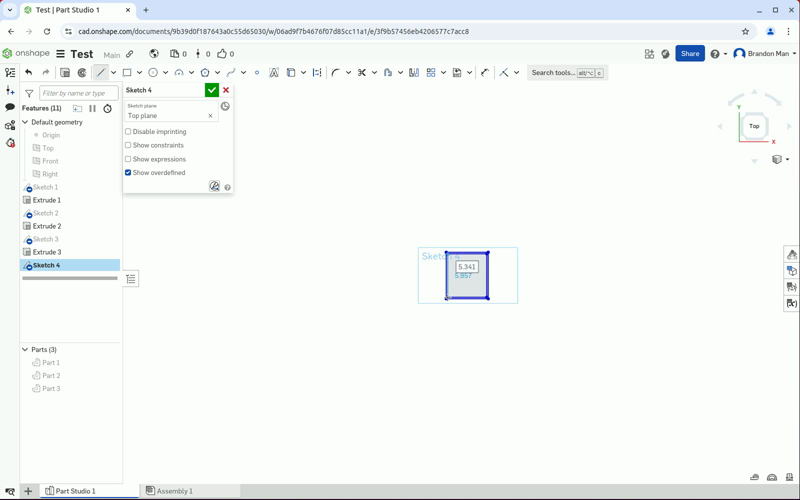
scroll(6)
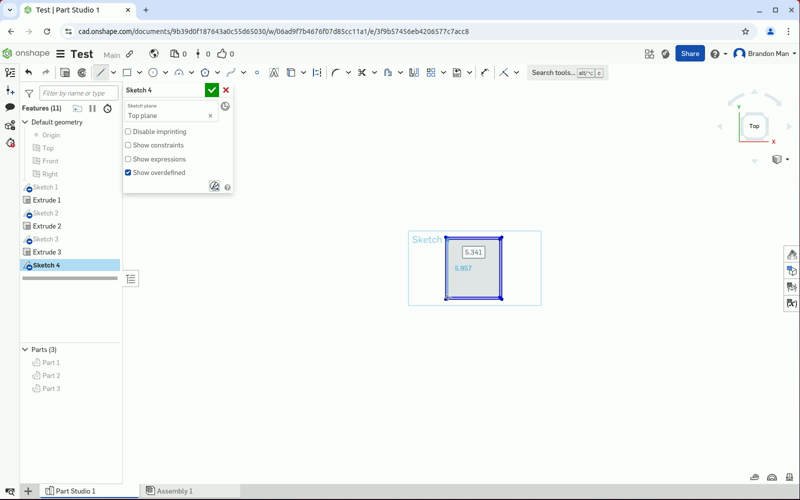
scroll(6)
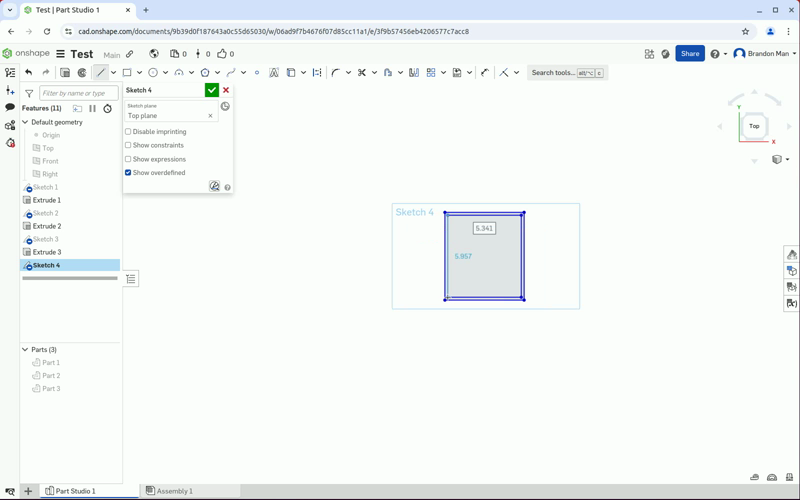
scroll(6)
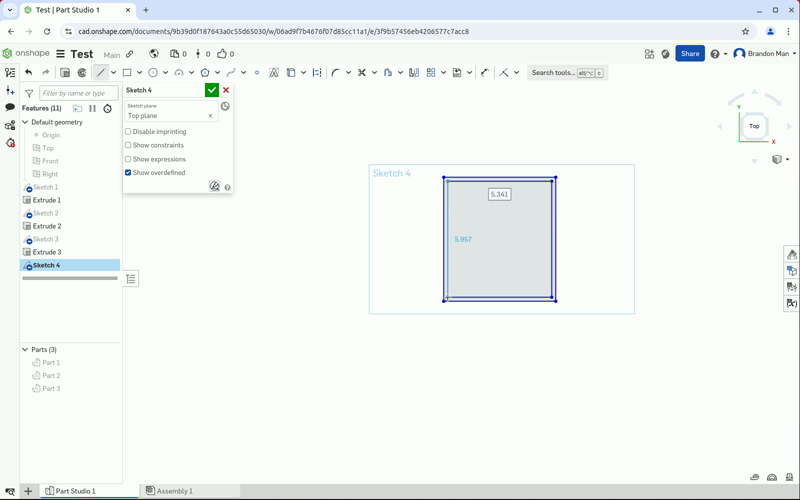
scroll(6)
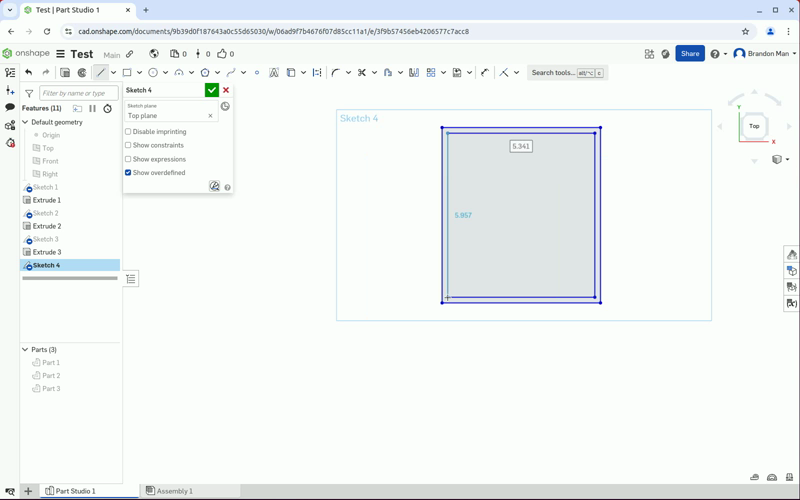
scroll(6)
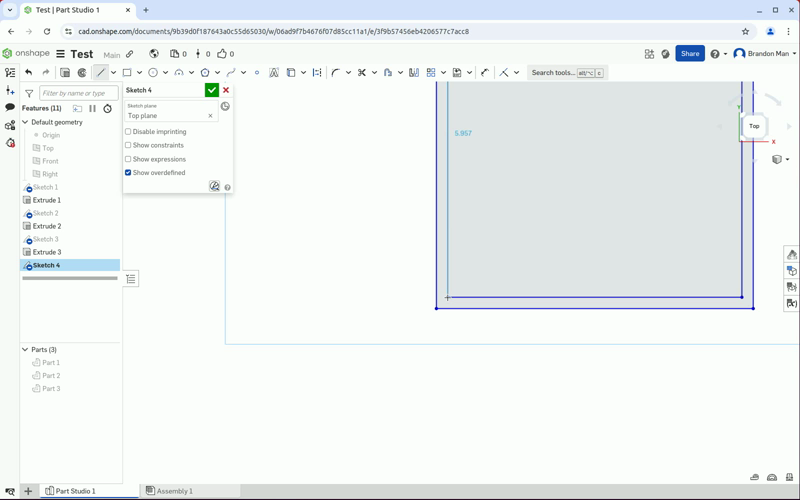
key_up(shift)
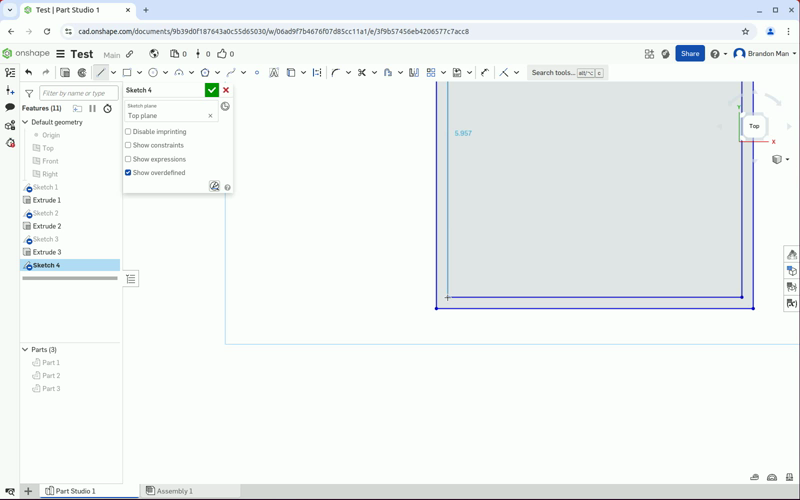
click(447, 297)
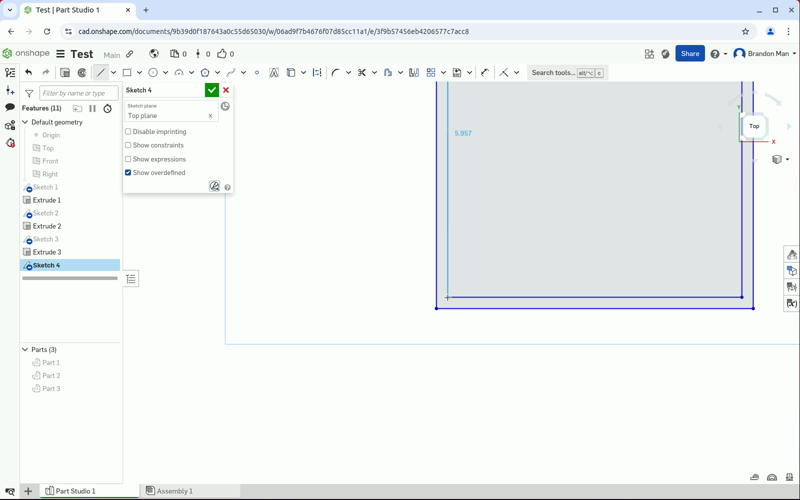
scroll(-6)
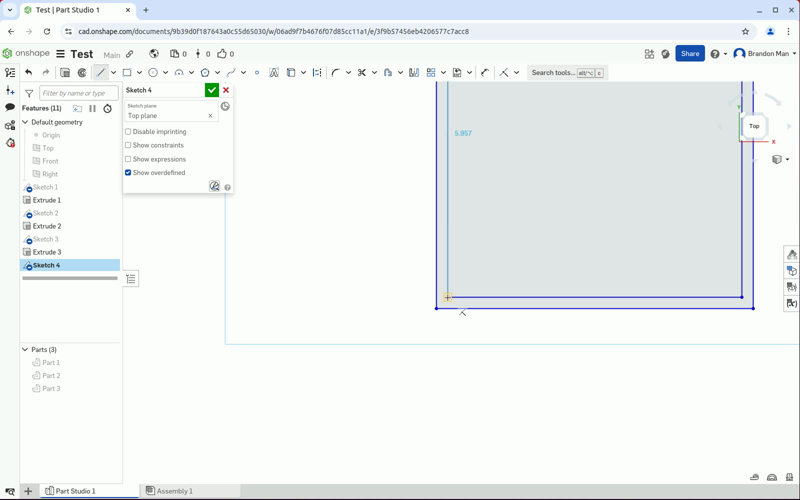
scroll(-6)
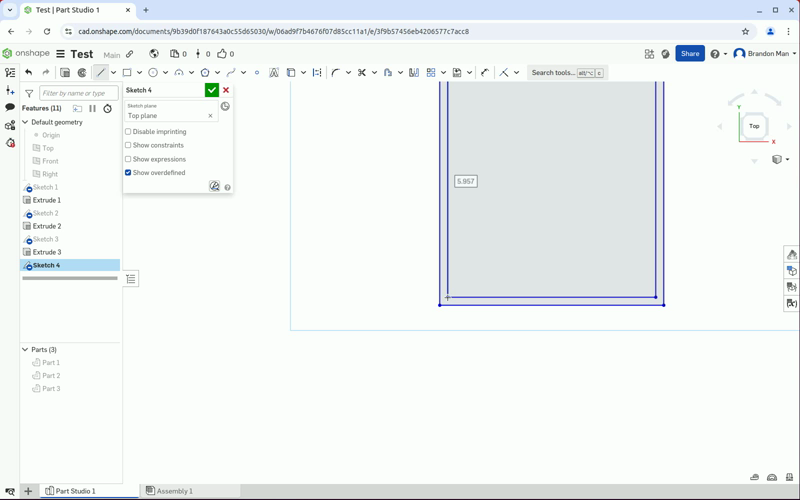
scroll(-6)
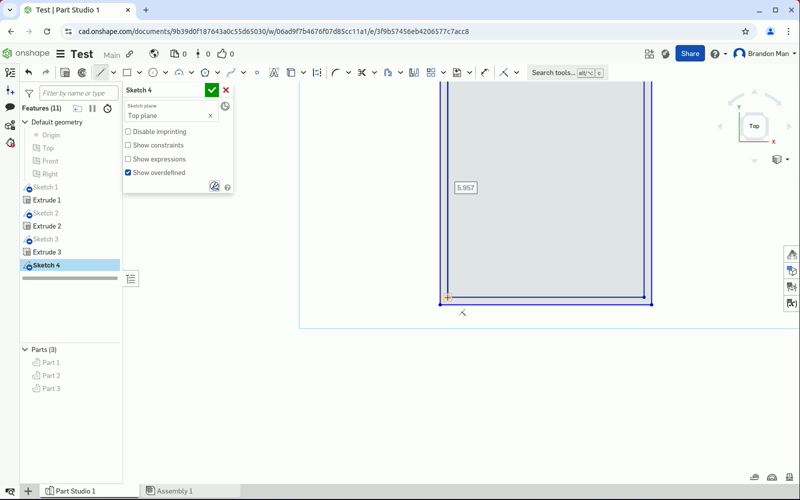
scroll(-6)
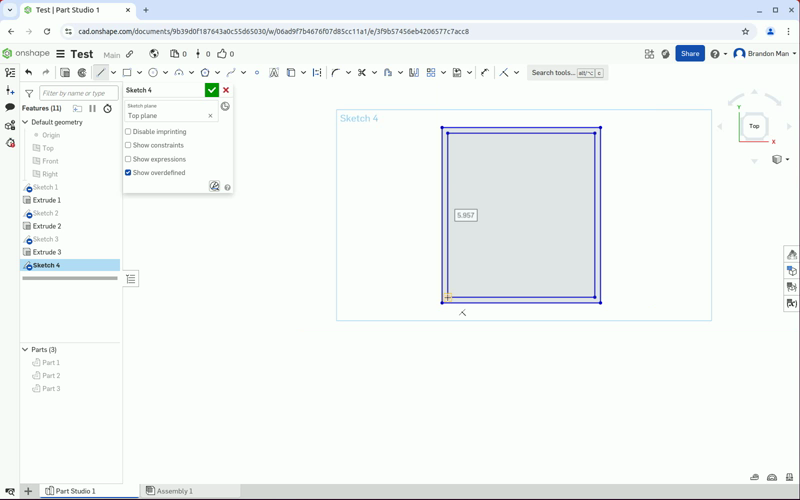
scroll(-6)
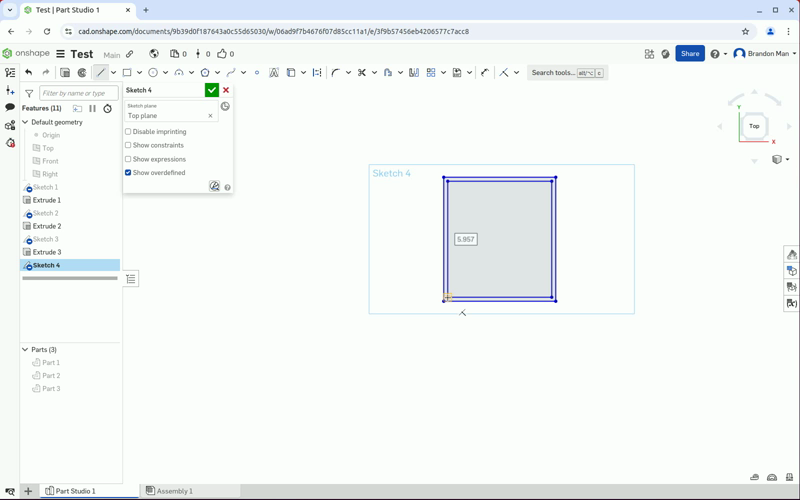
scroll(-6)
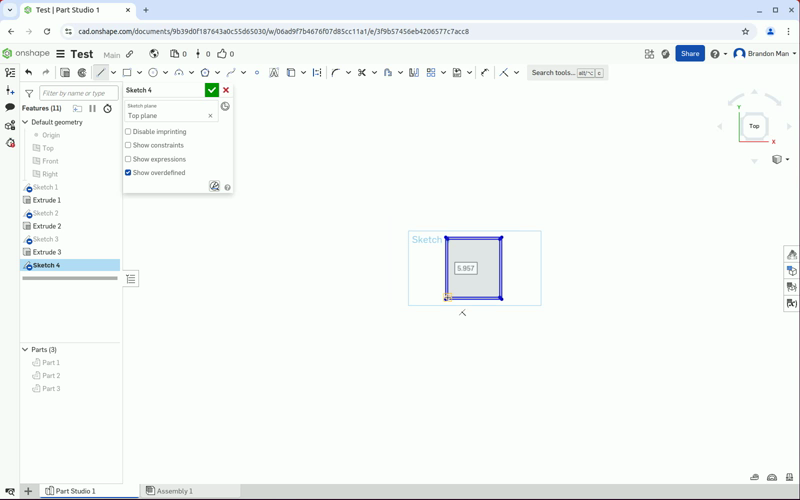
scroll(-6)
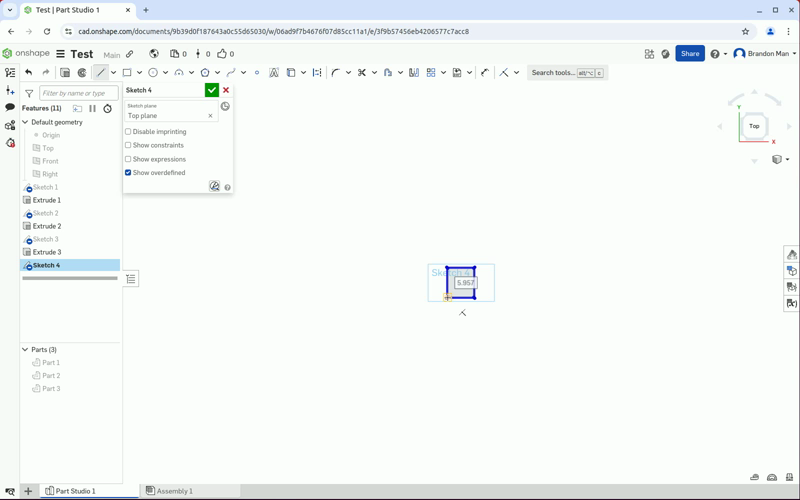
key(esc)
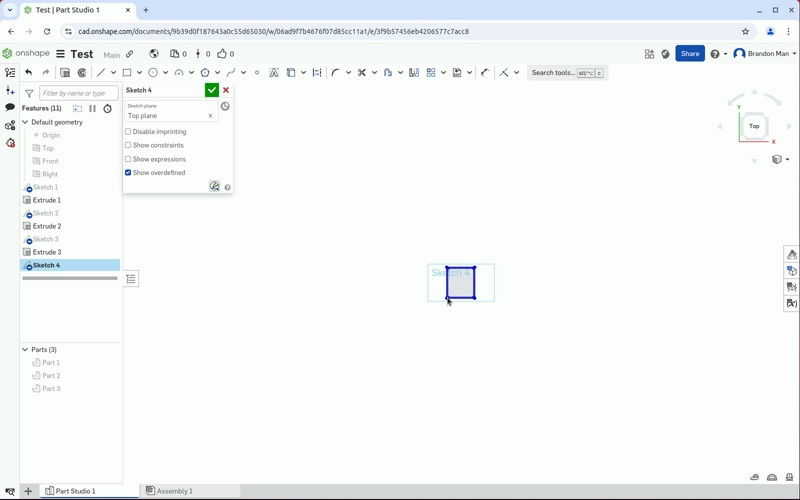
mouse_move(462, 267)
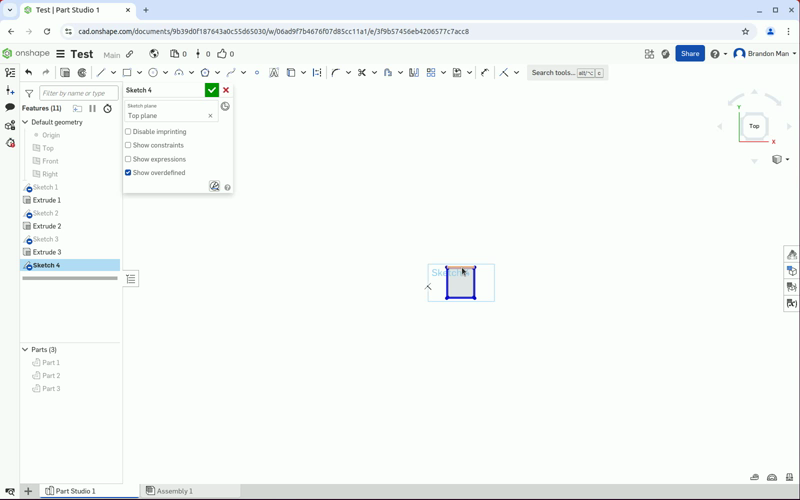
scroll(6)
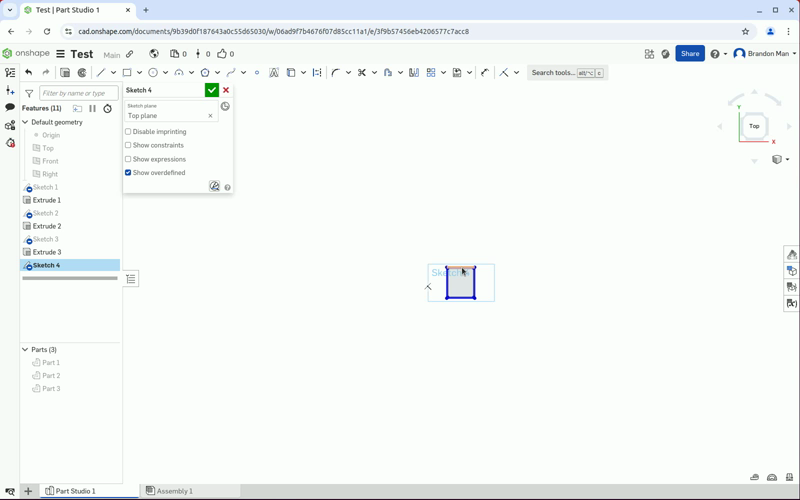
scroll(6)
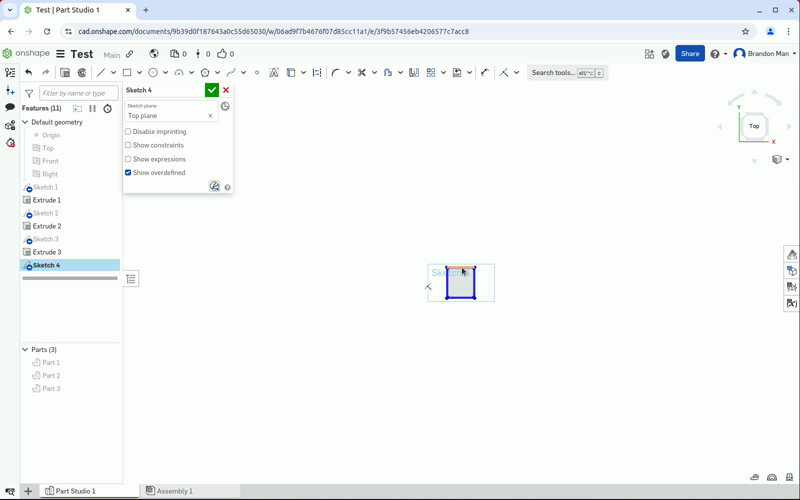
scroll(6)
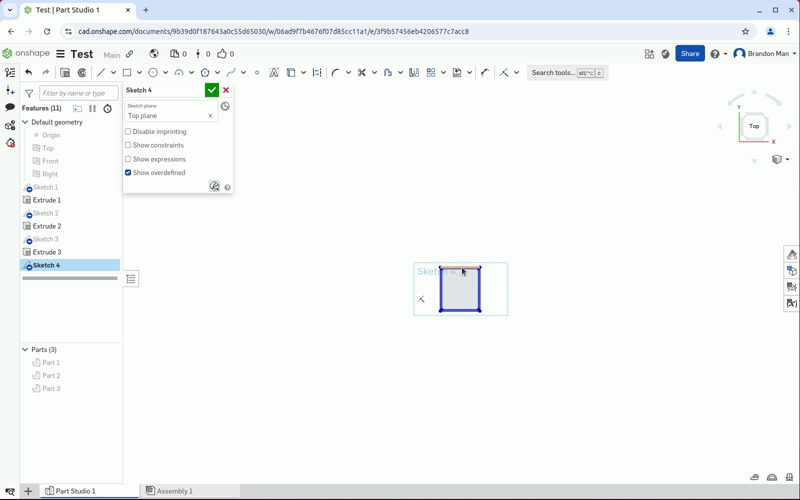
scroll(6)
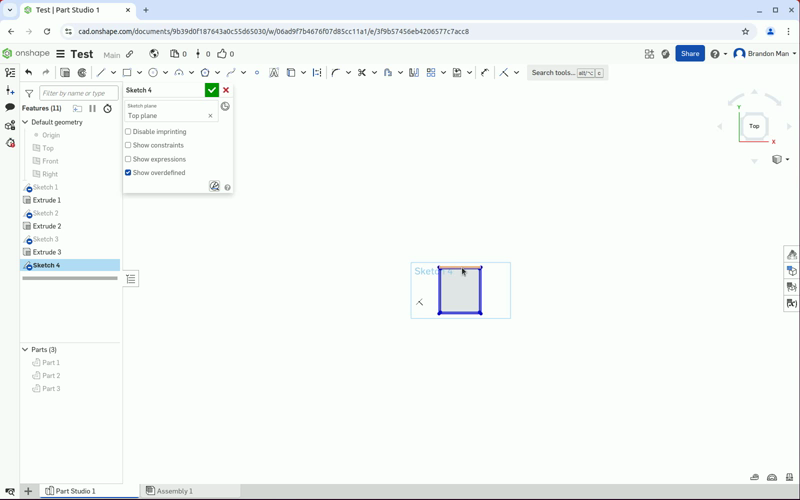
scroll(6)
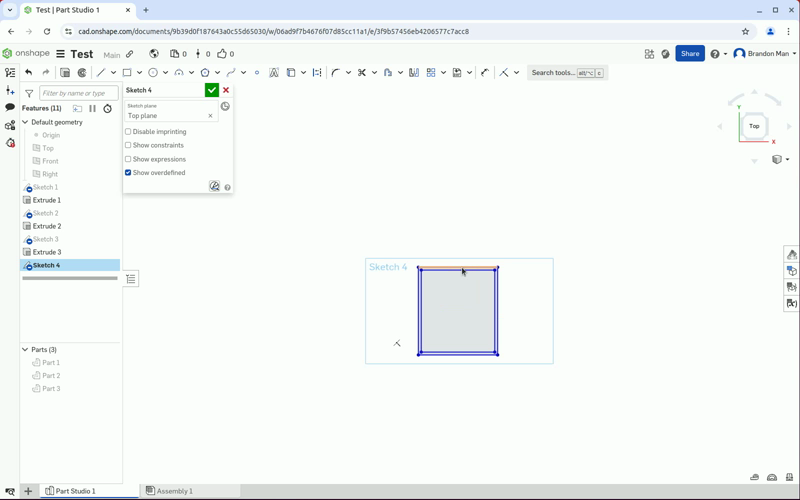
scroll(6)
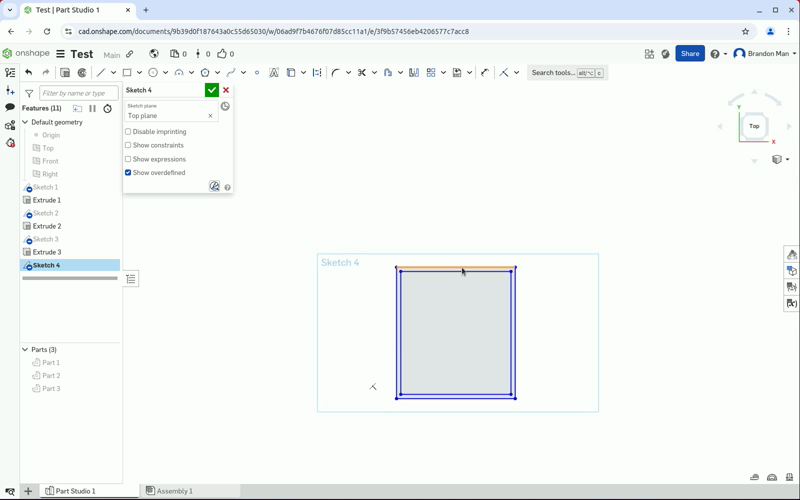
scroll(6)
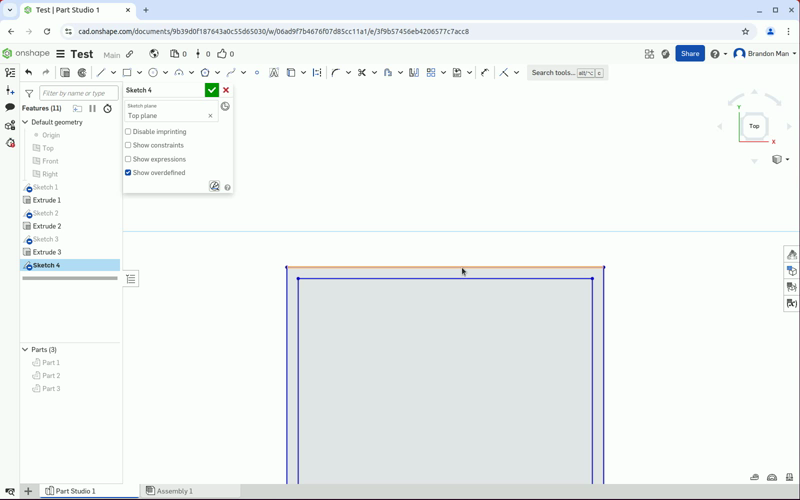
click(462, 267)
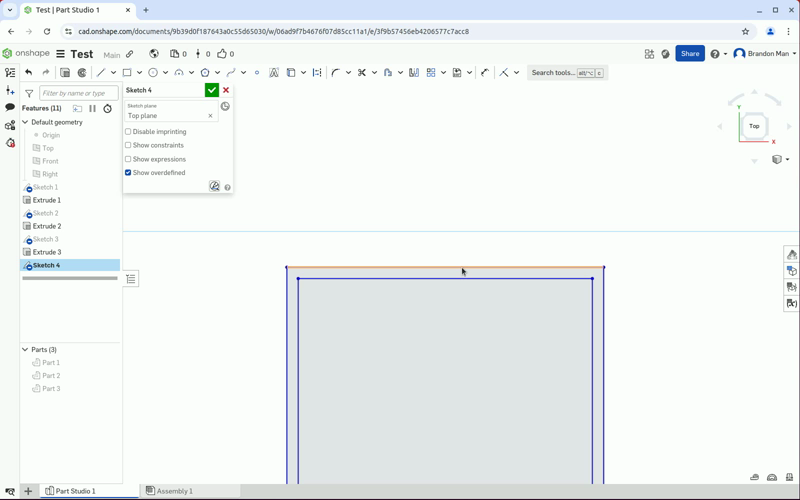
scroll(-6)
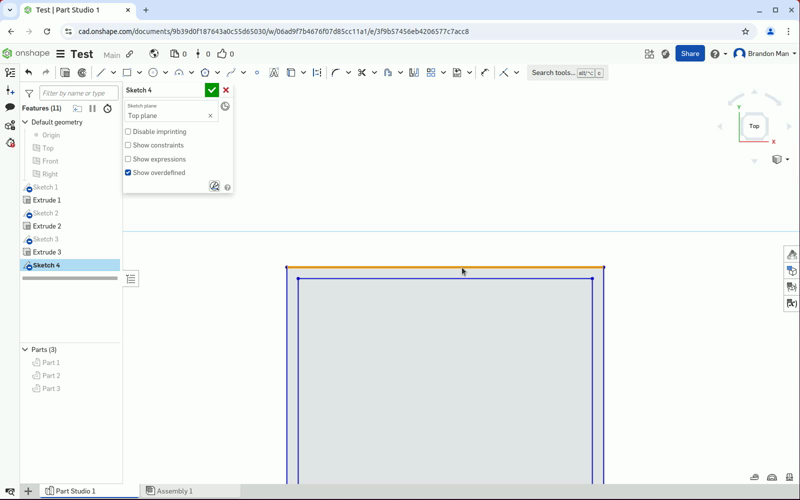
scroll(-6)
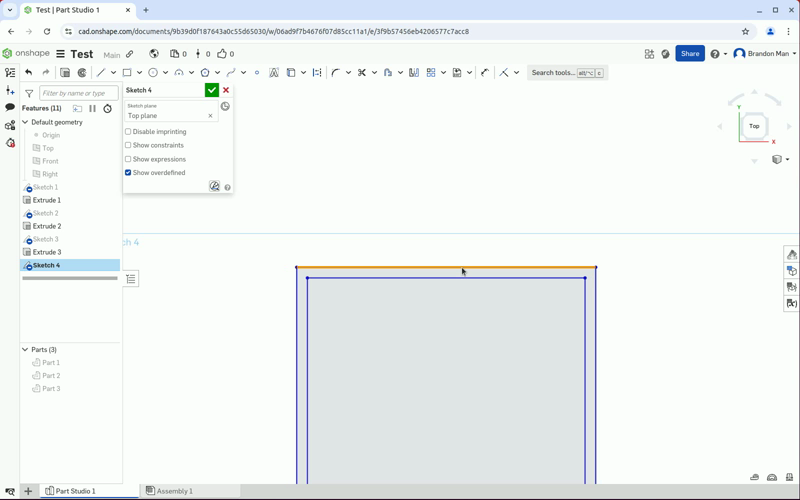
scroll(-6)
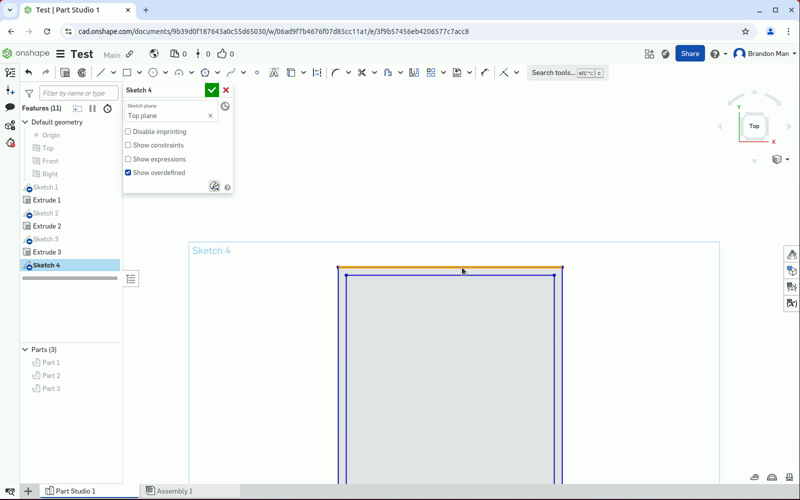
scroll(-6)
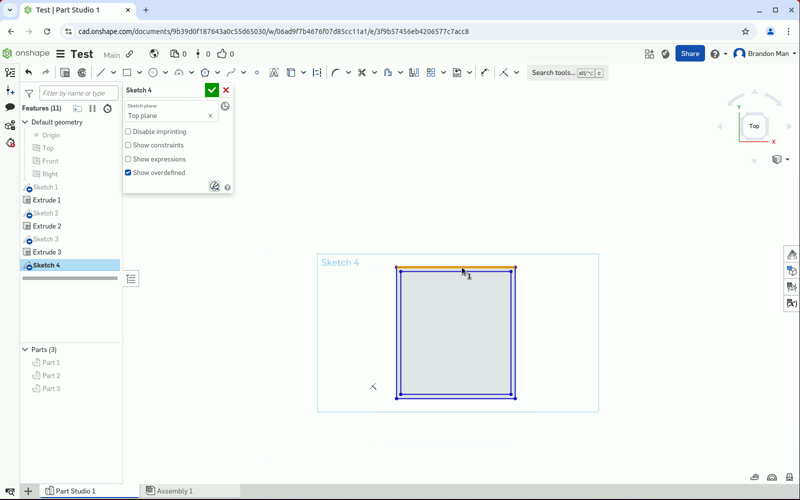
scroll(-6)
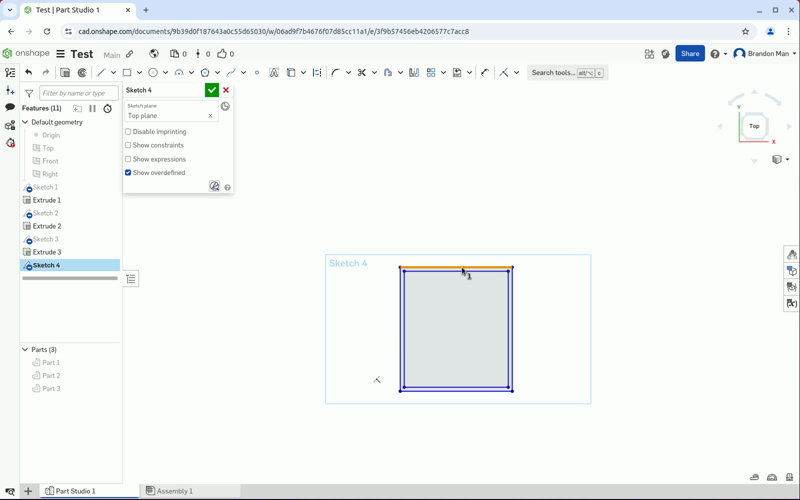
scroll(-6)
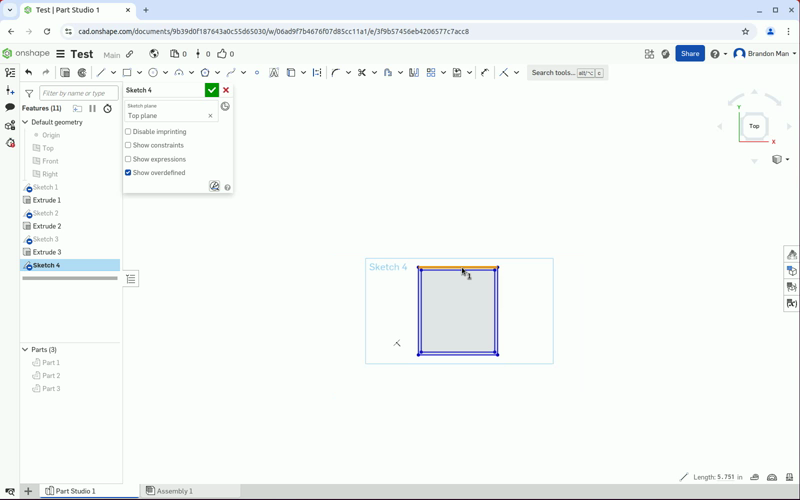
scroll(-6)
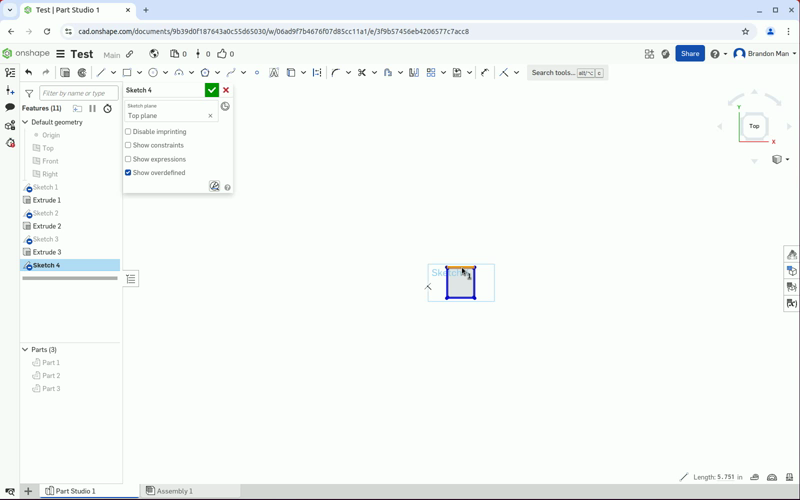
mouse_move(73, 352)
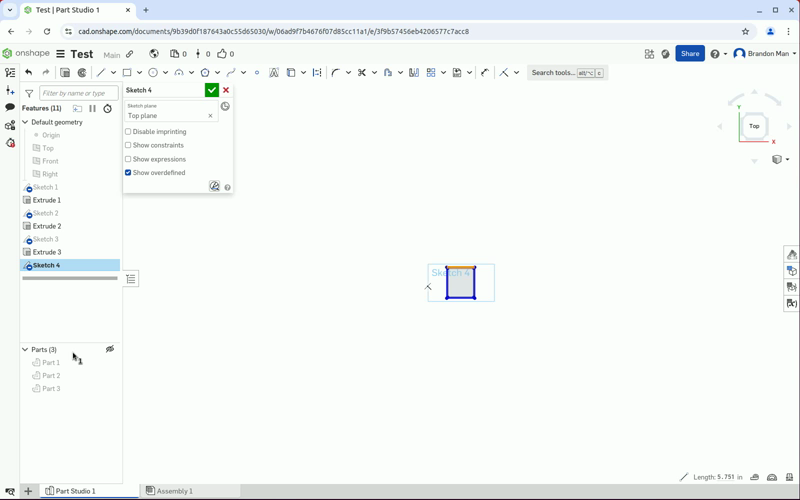
key(shift+y)
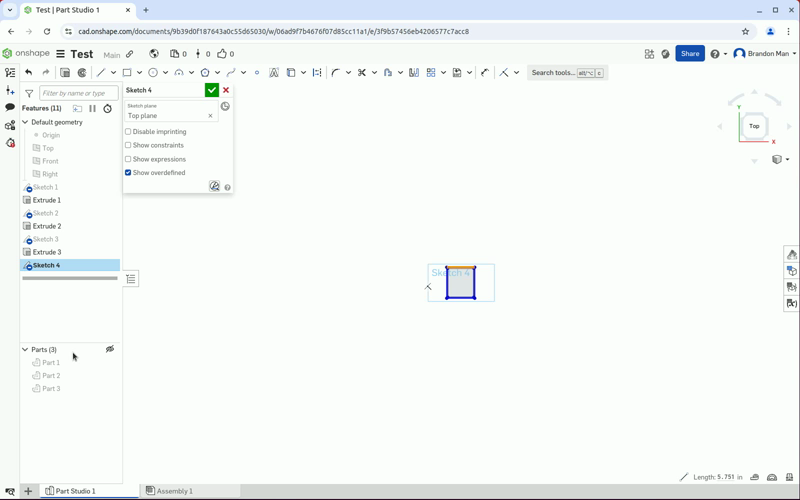
key(shift+e)
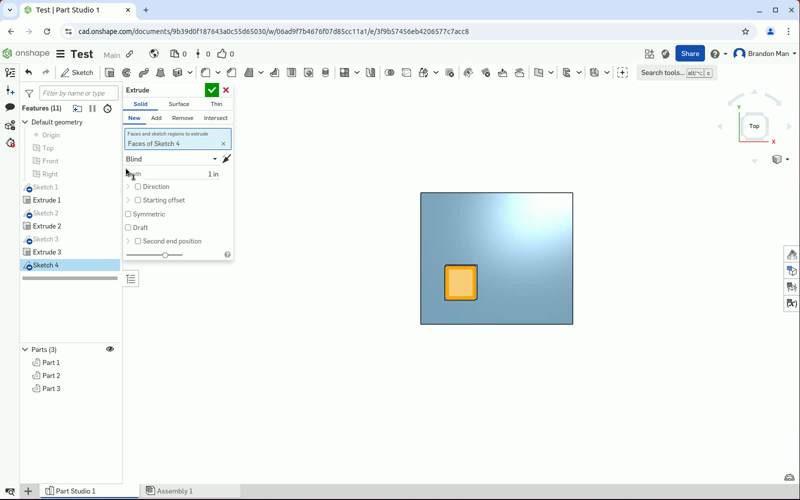
mouse_move(143, 106)
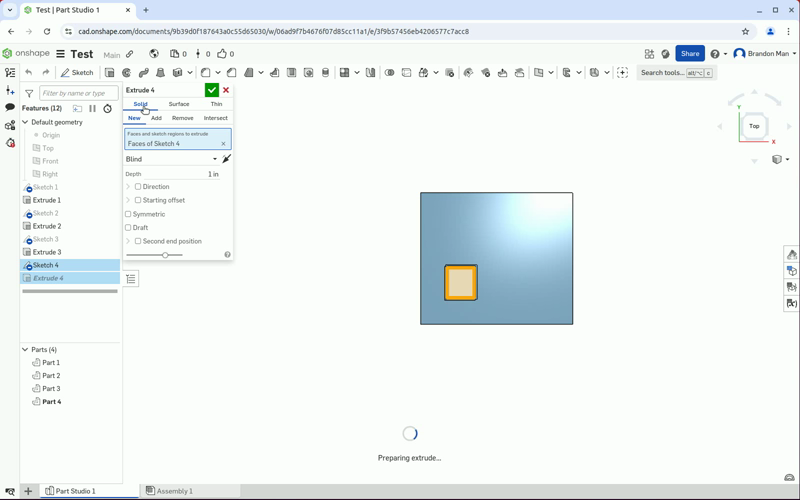
click(143, 106)
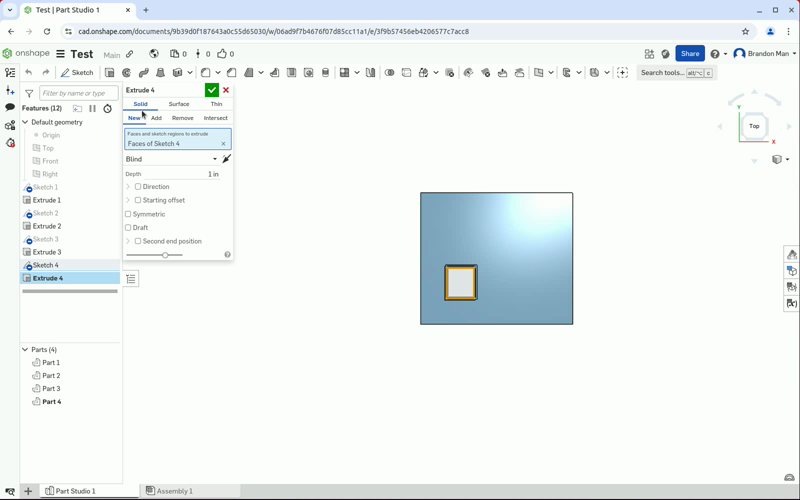
mouse_move(137, 120)
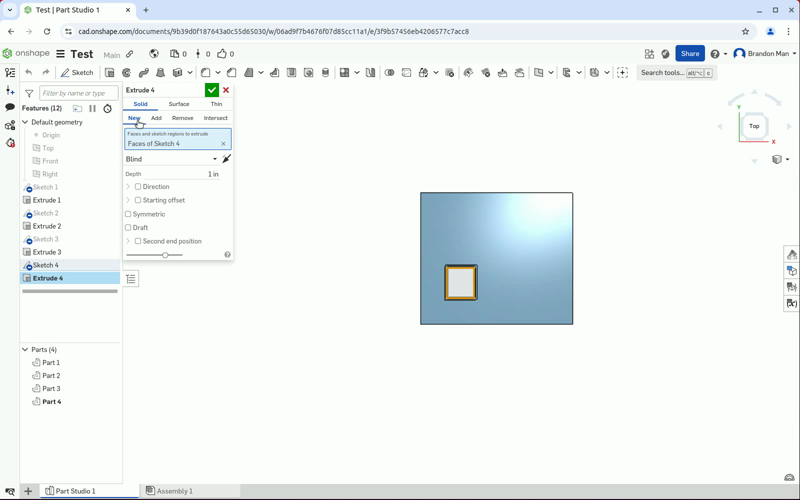
click(137, 120)
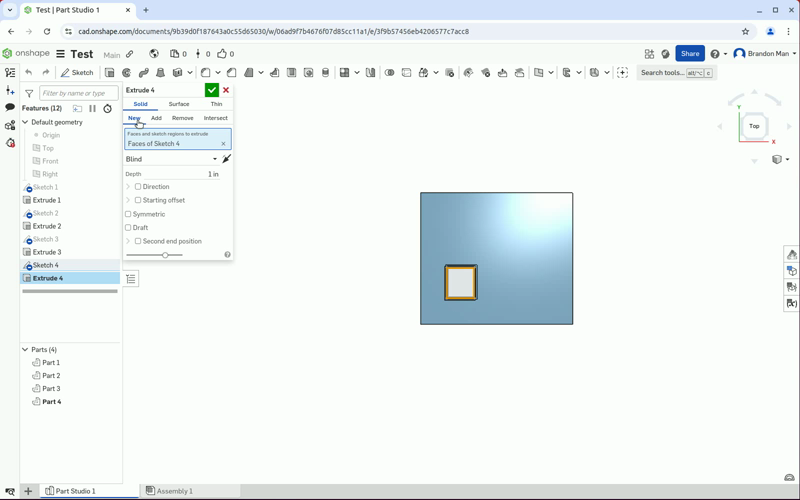
key(tab, 4)
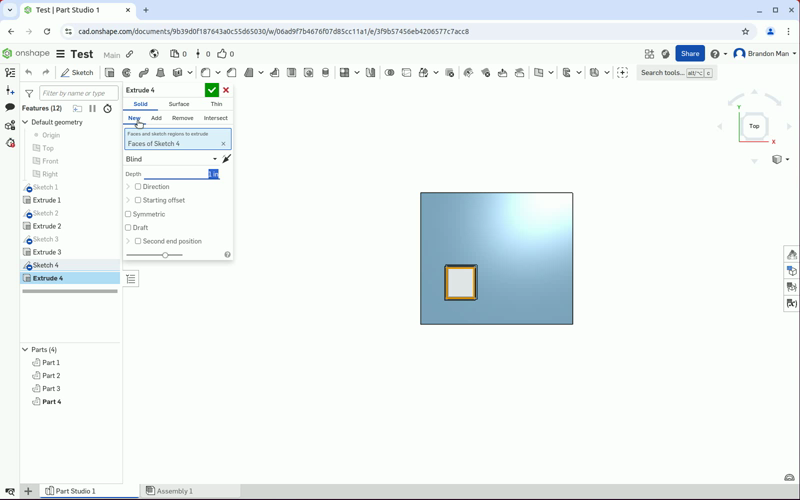
text(0.481)
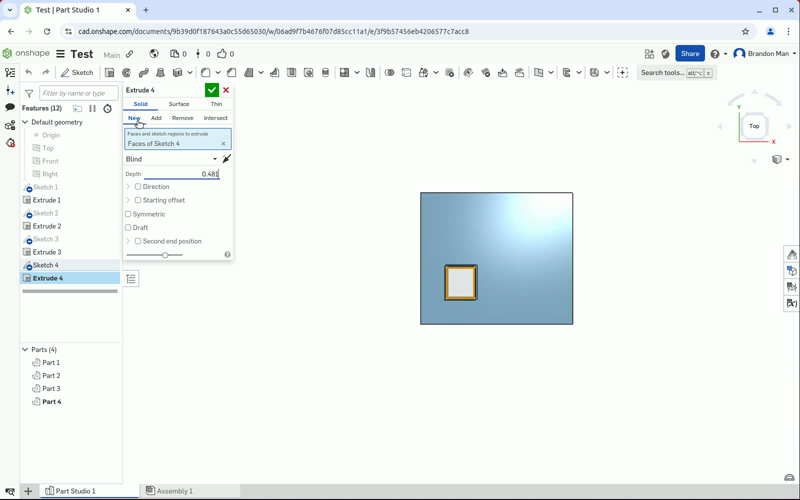
key(enter)
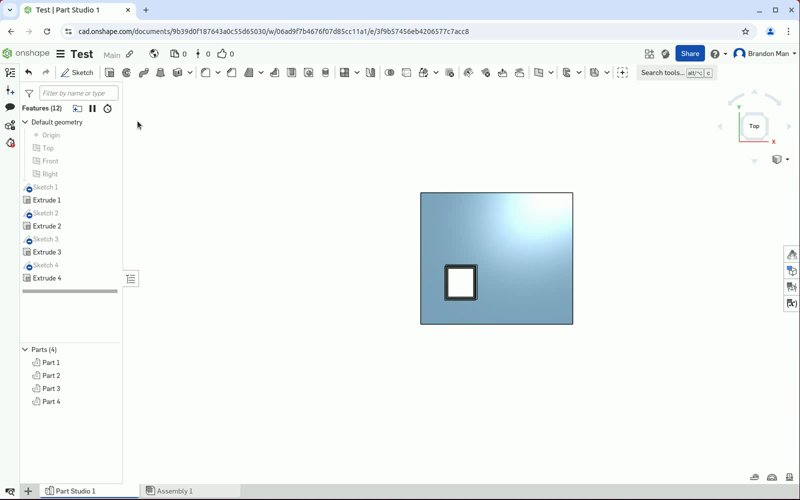
key(shift+h)
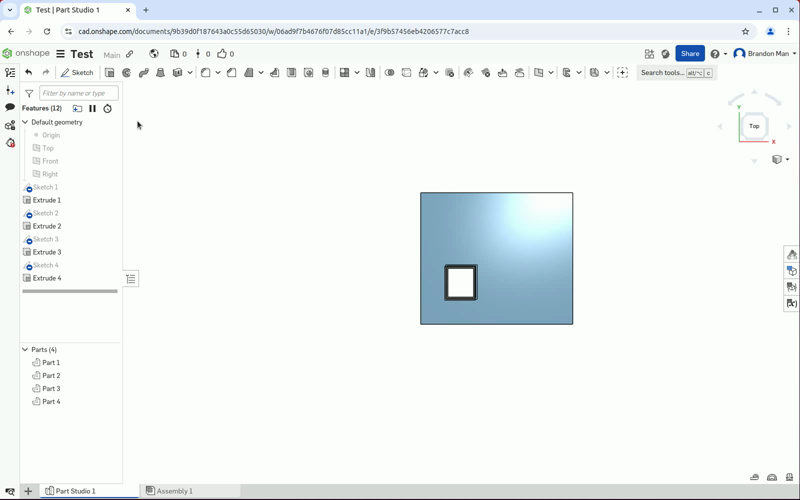
key(shift+h)
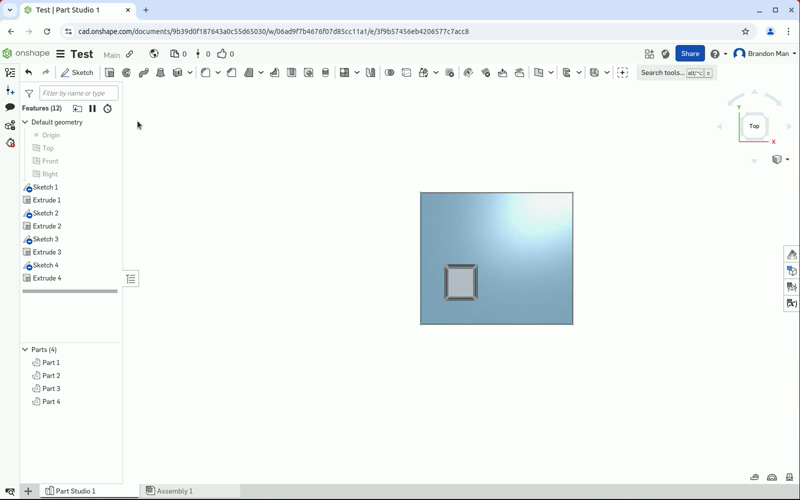
key(shift+7)
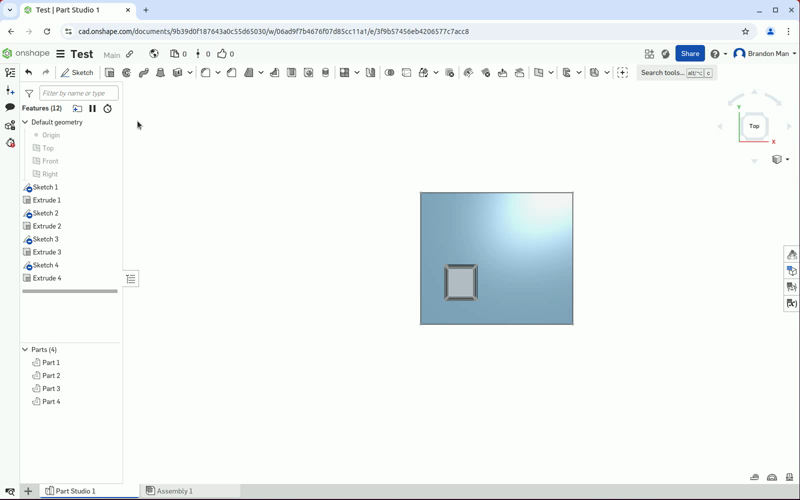
key(up, 3)
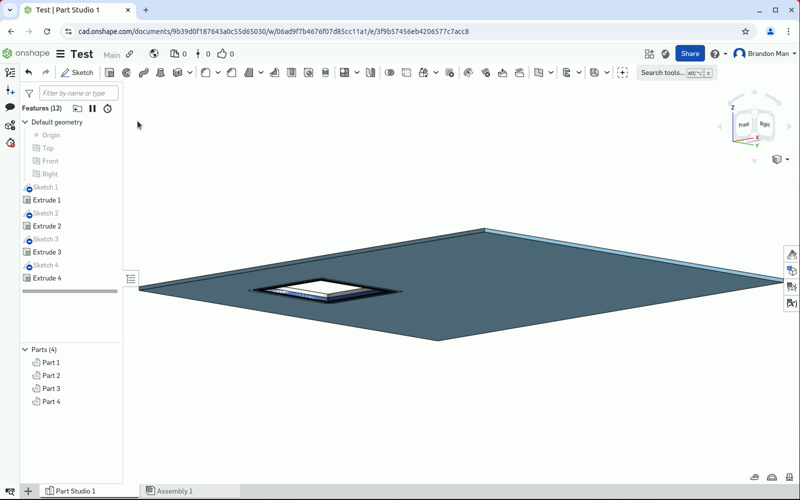
key(left, 3)
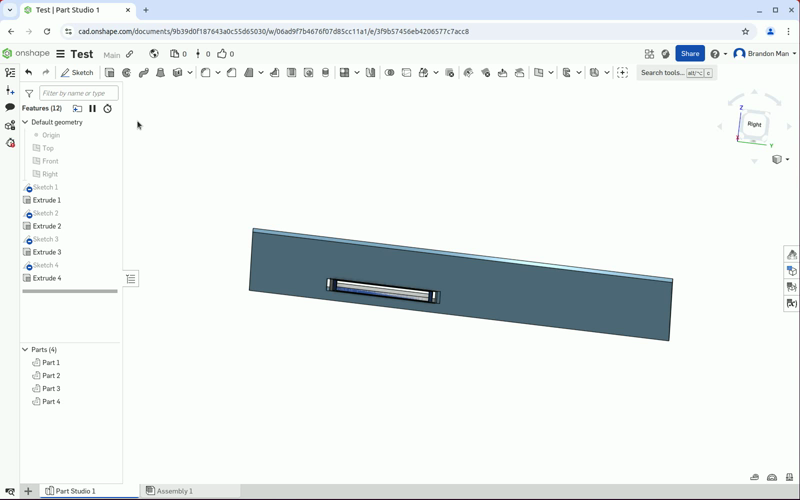
key(right, 3)
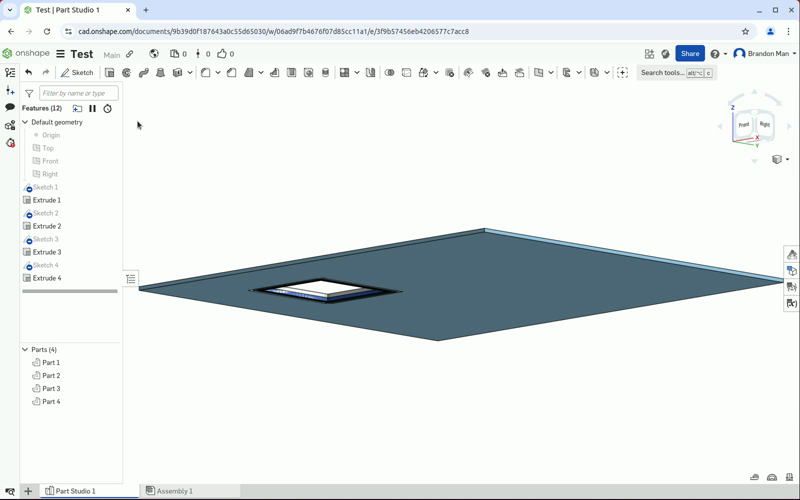
key(down, 3)
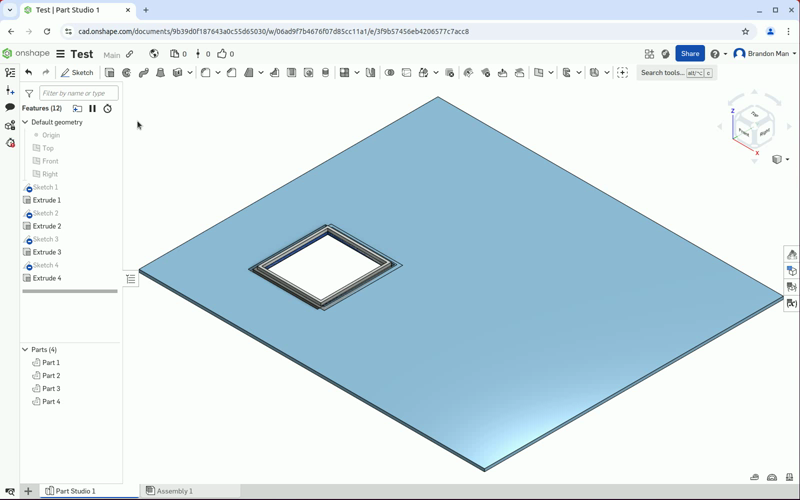
mouse_move(73, 189)
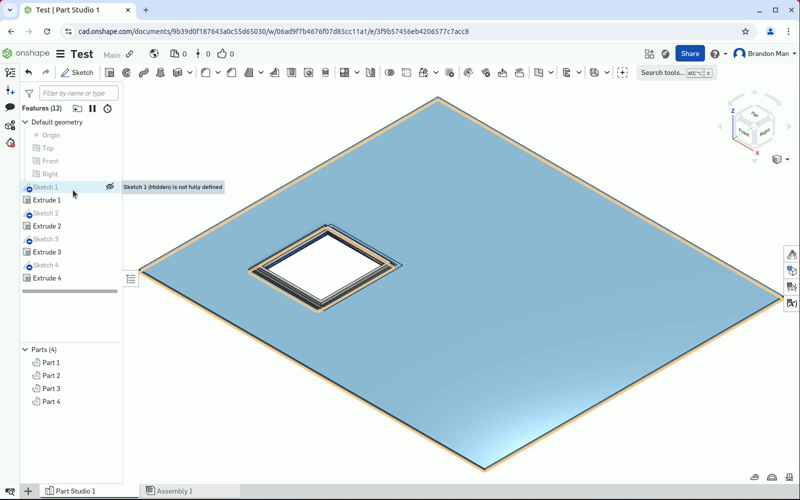
click(73, 189)